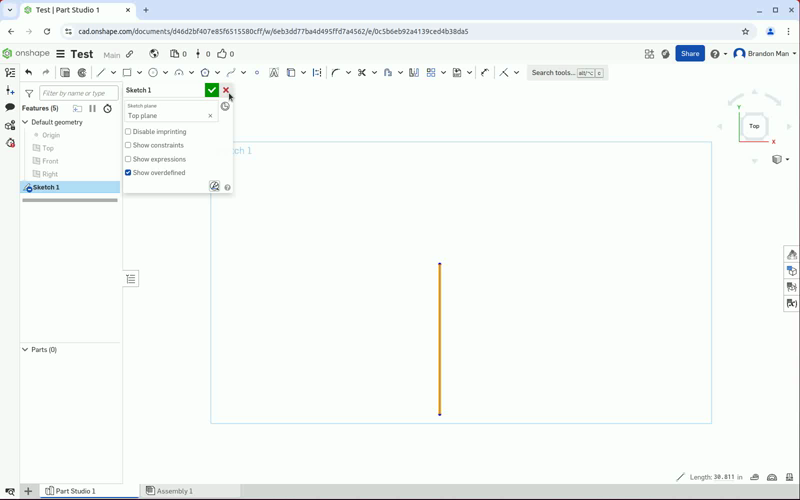
key(shift+h)
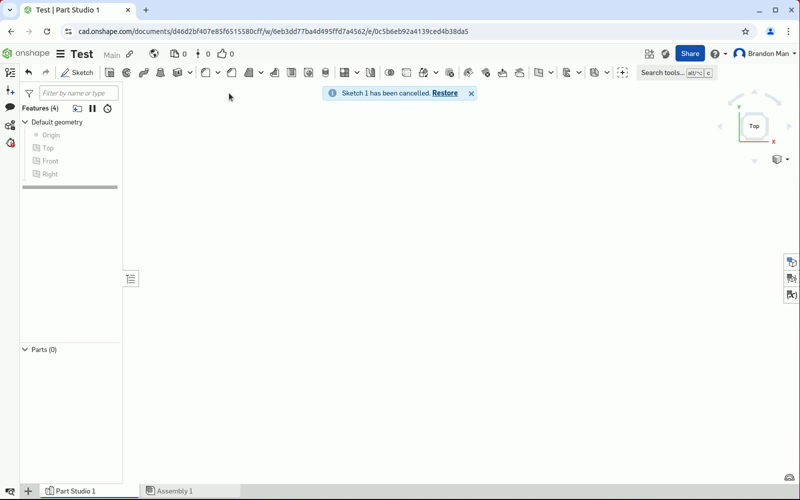
mouse_move(73, 352)
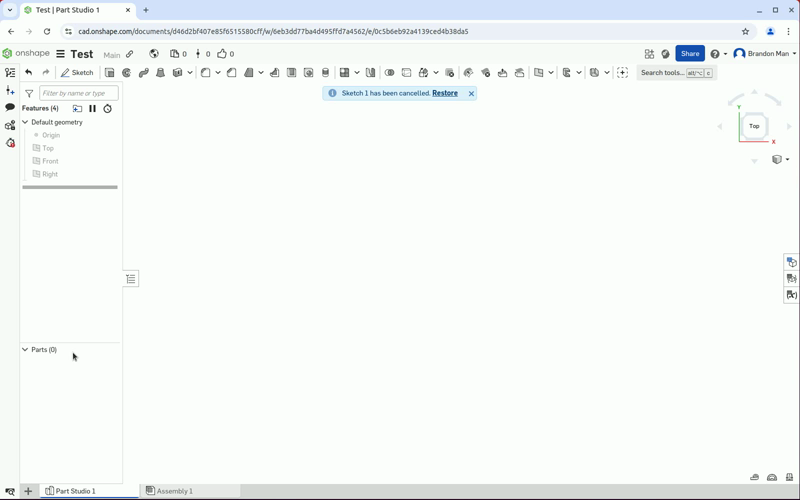
key(y)
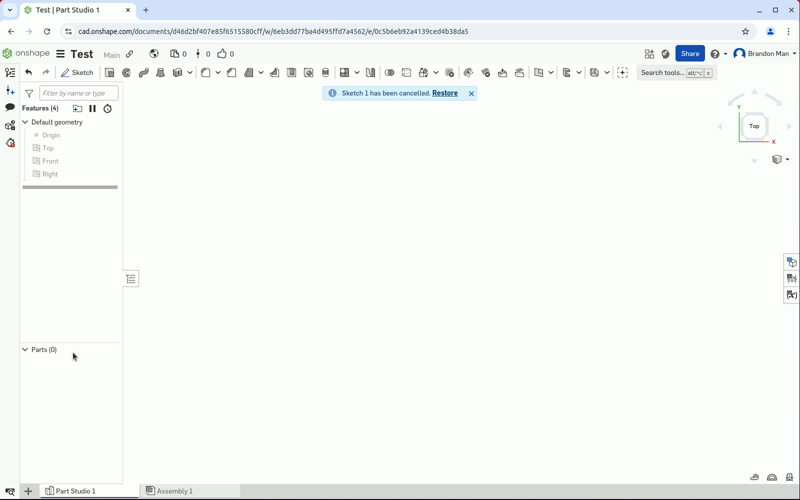
key(shift+p)
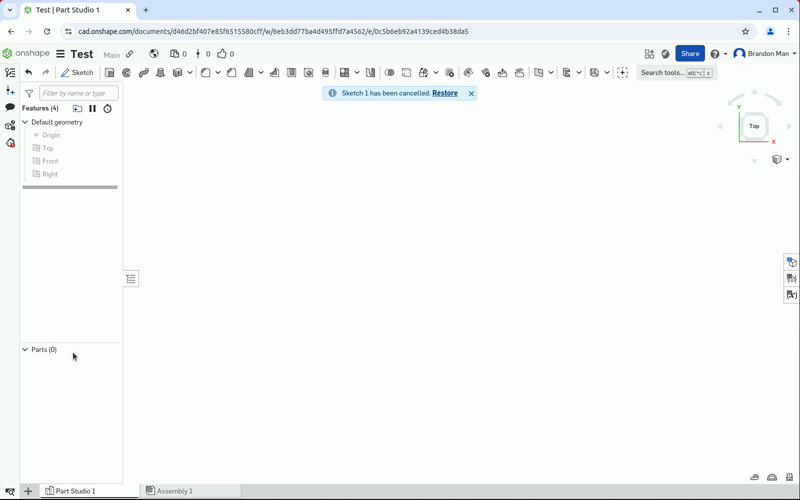
key(space)
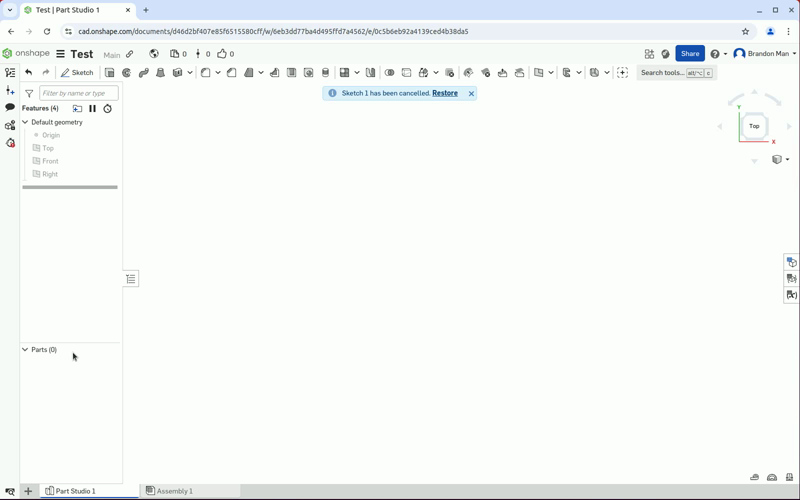
key_down(shift)
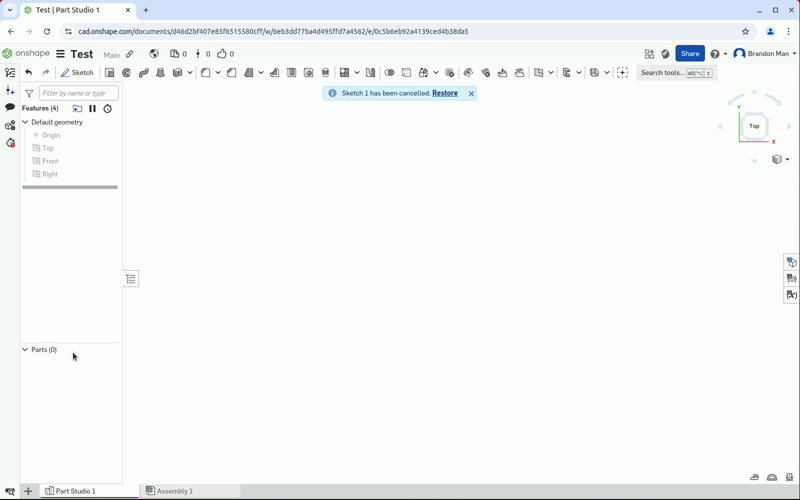
key(up)
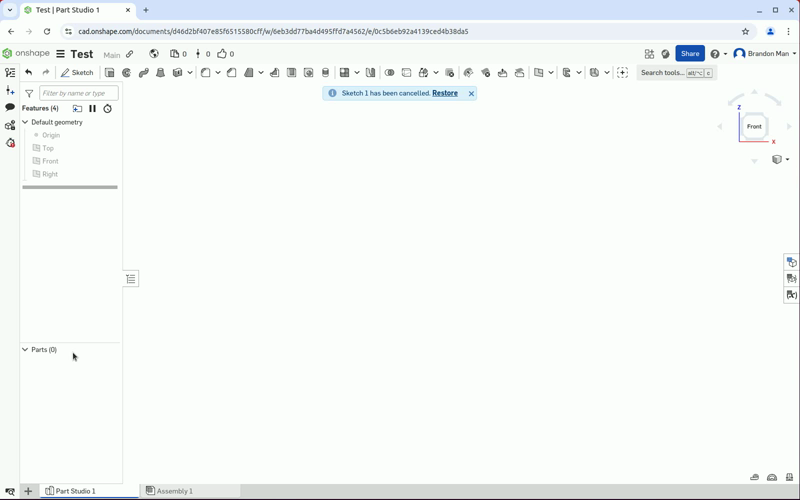
key_up(shift)
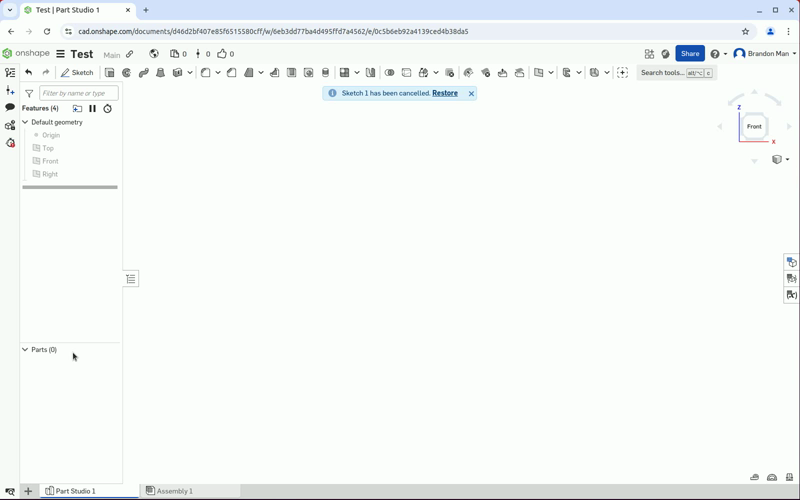
mouse_move(73, 352)
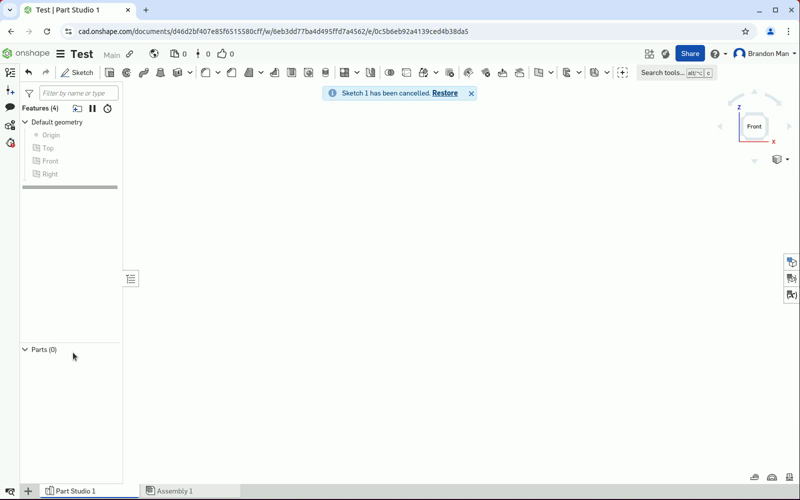
key(shift+y)
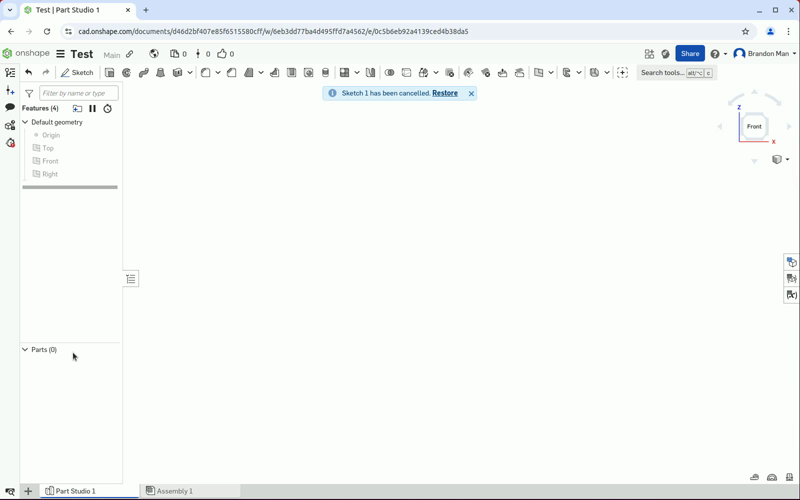
key(shift+s)
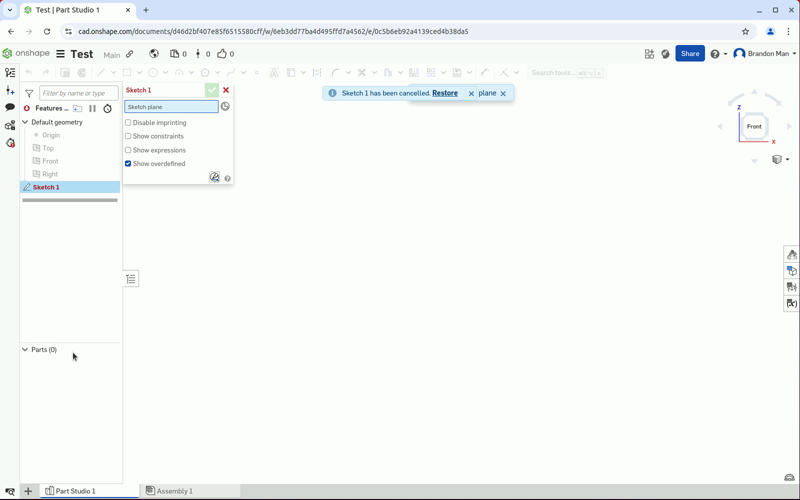
mouse_move(73, 163)
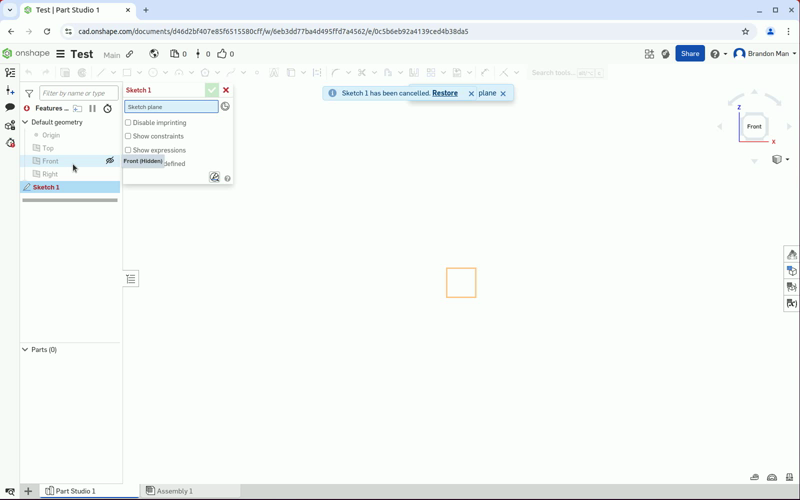
click(73, 163)
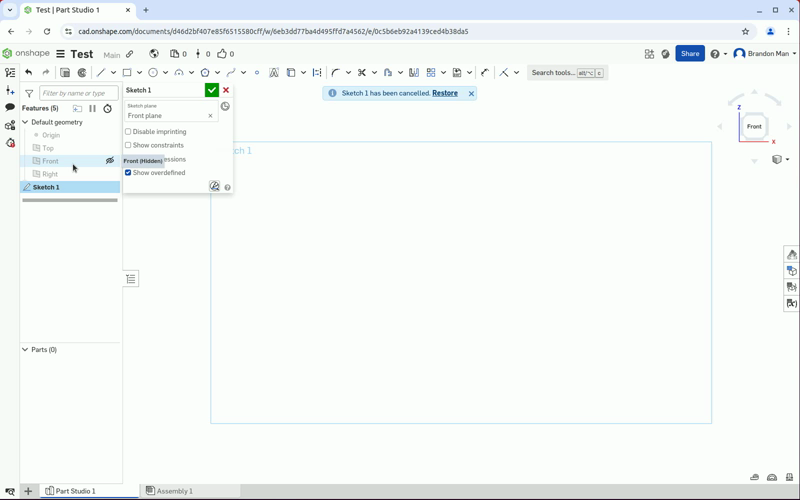
mouse_move(73, 352)
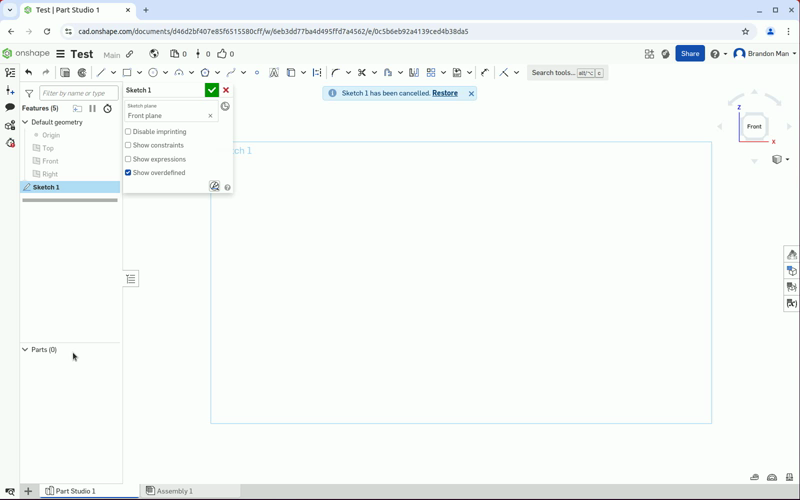
key(y)
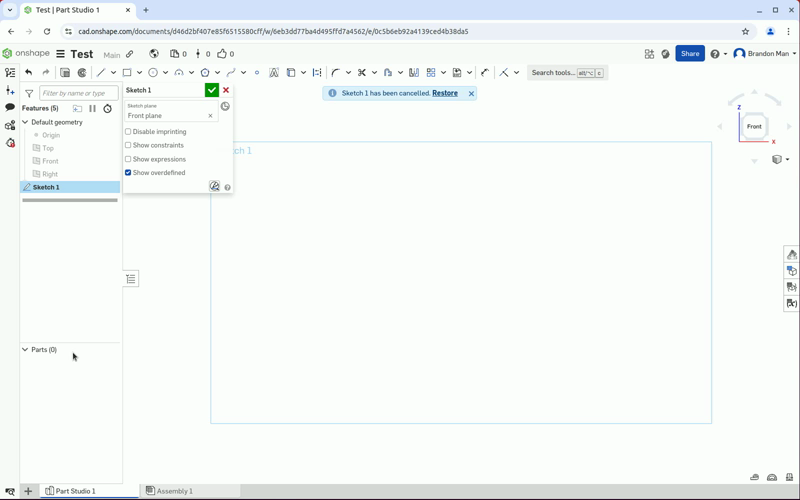
key(l)
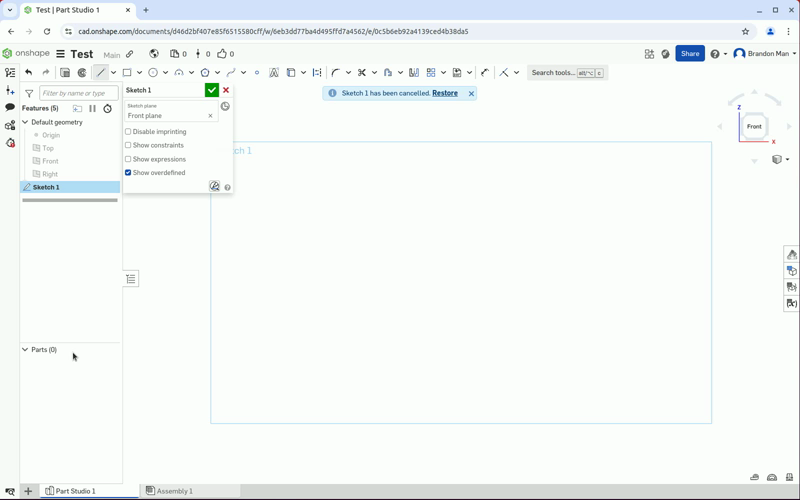
key_down(shift)
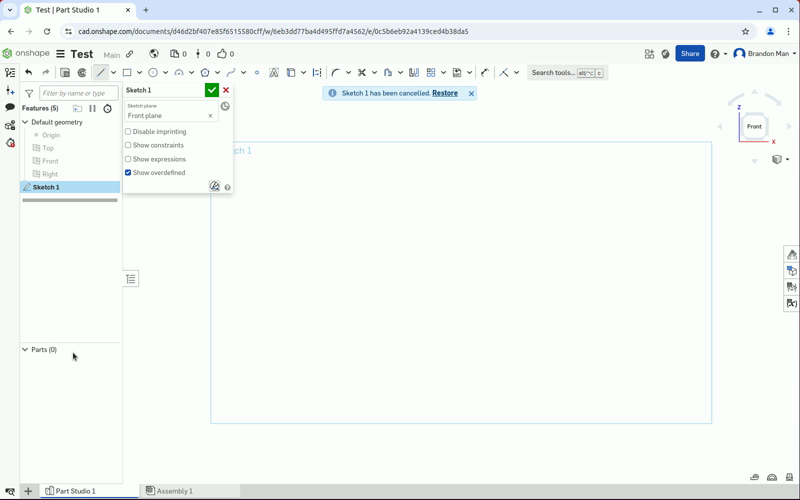
mouse_move(445, 314)
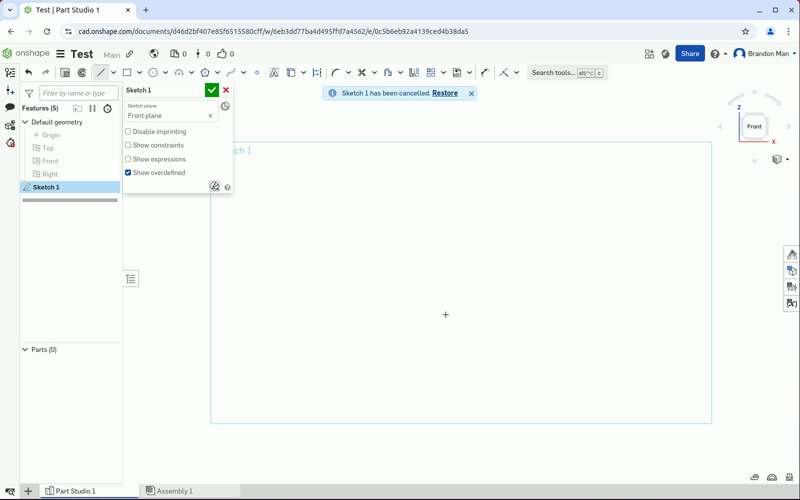
click(445, 314)
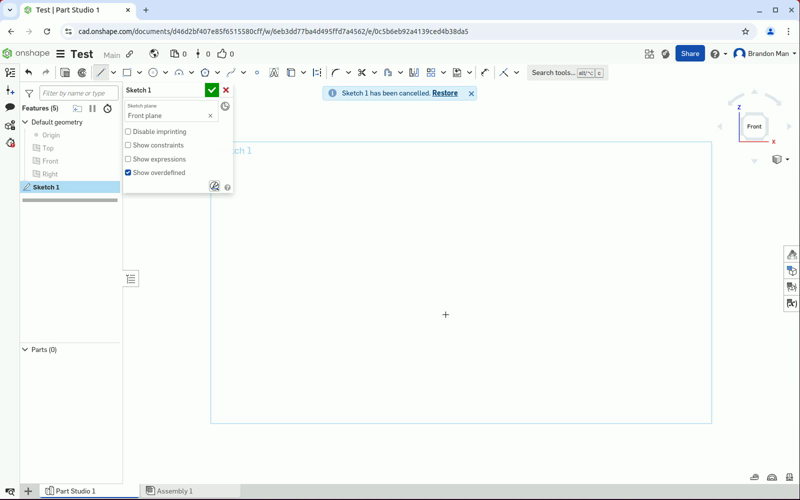
key_up(shift)
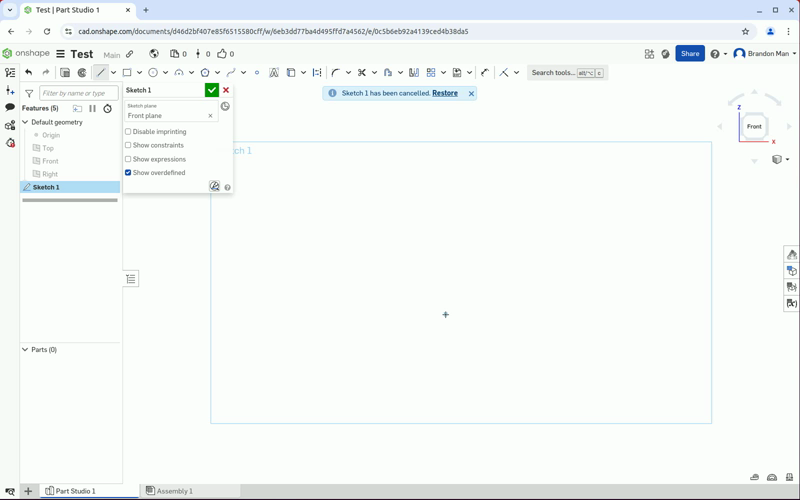
key_down(shift)
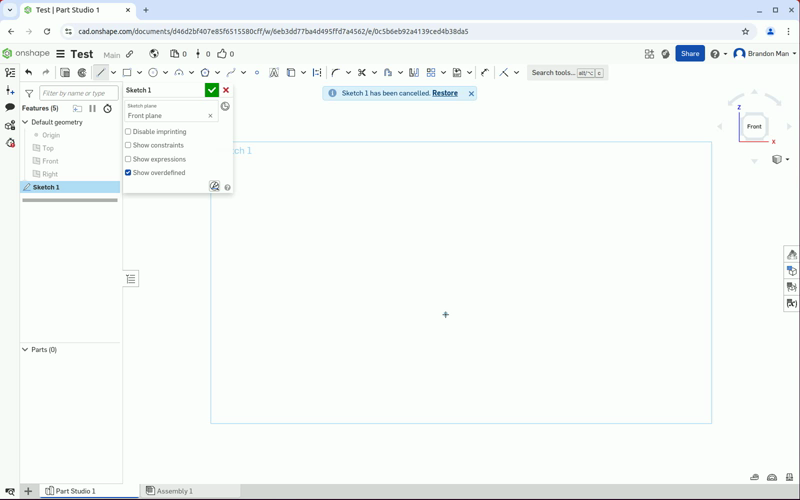
mouse_move(531, 314)
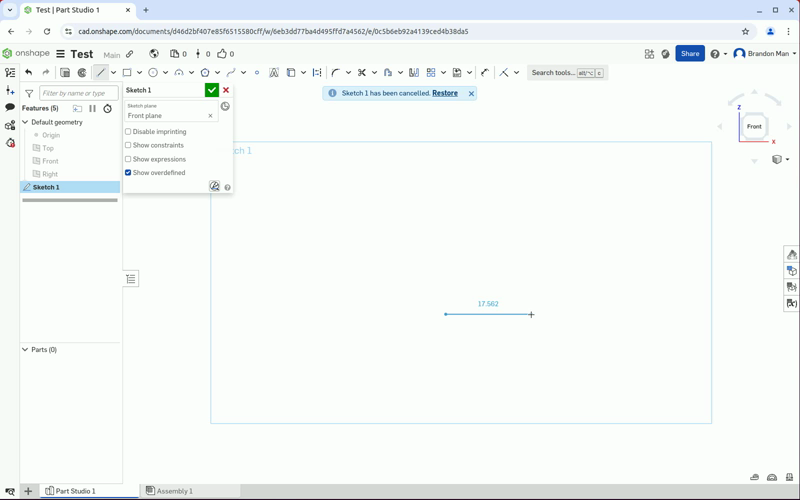
click(531, 314)
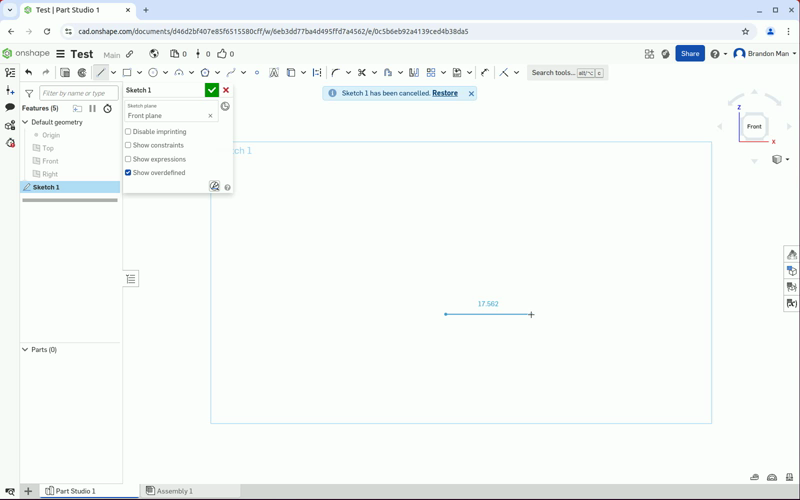
key_up(shift)
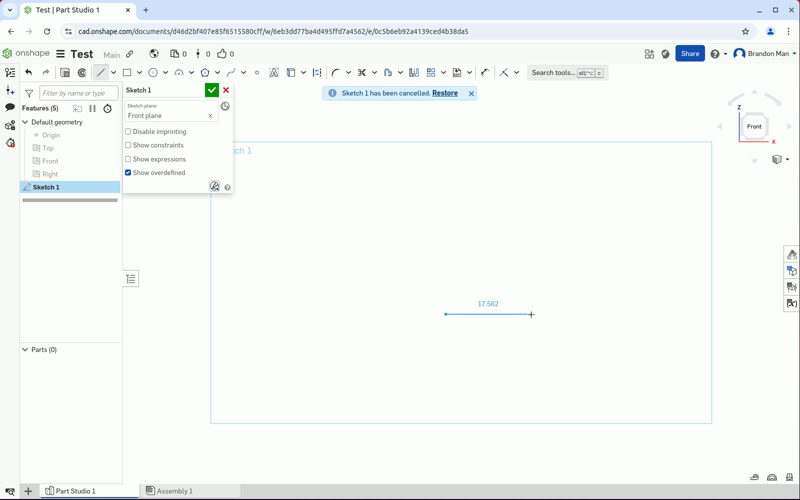
key_down(shift)
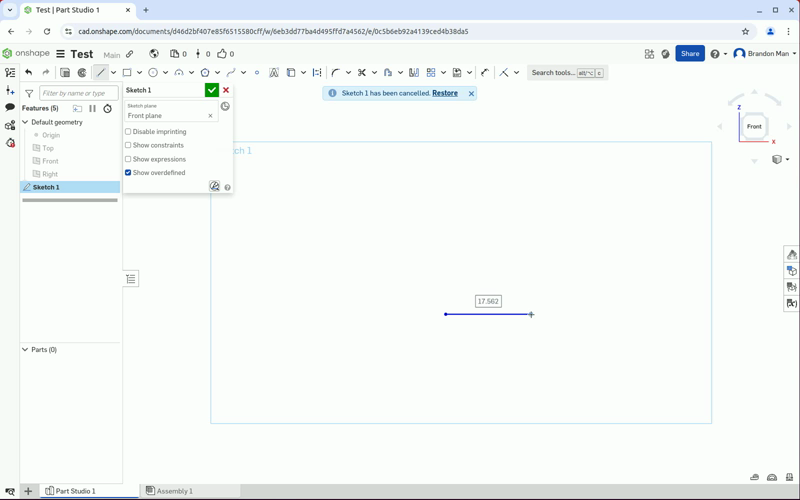
mouse_move(531, 250)
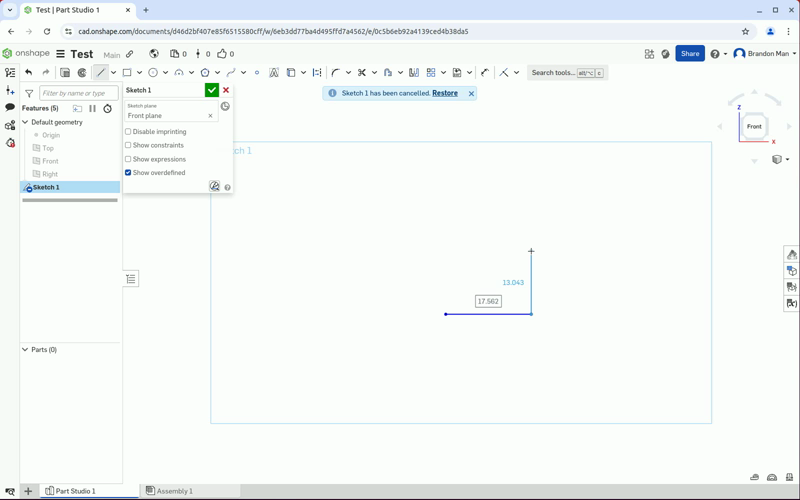
click(531, 250)
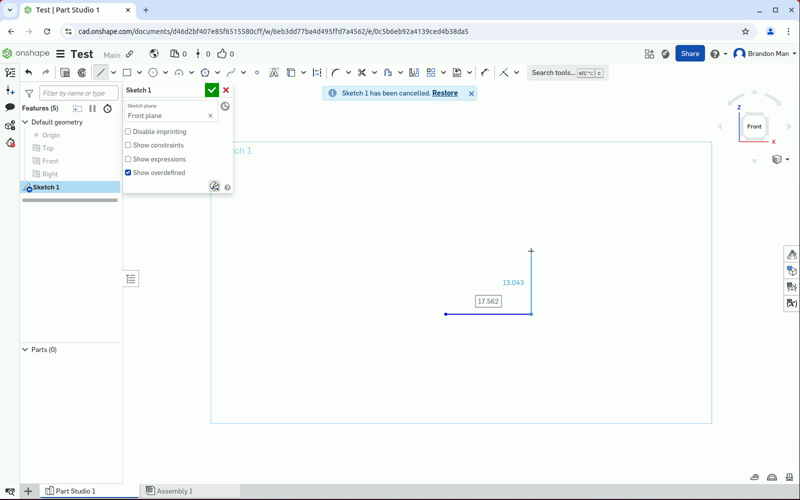
key_up(shift)
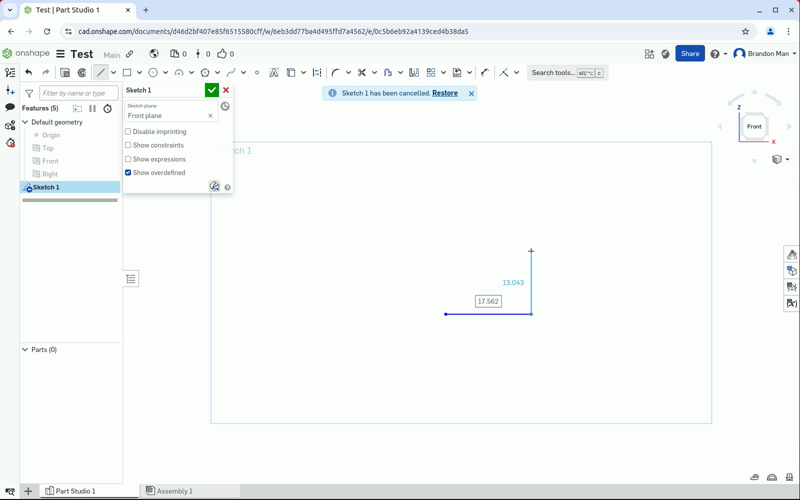
key_down(shift)
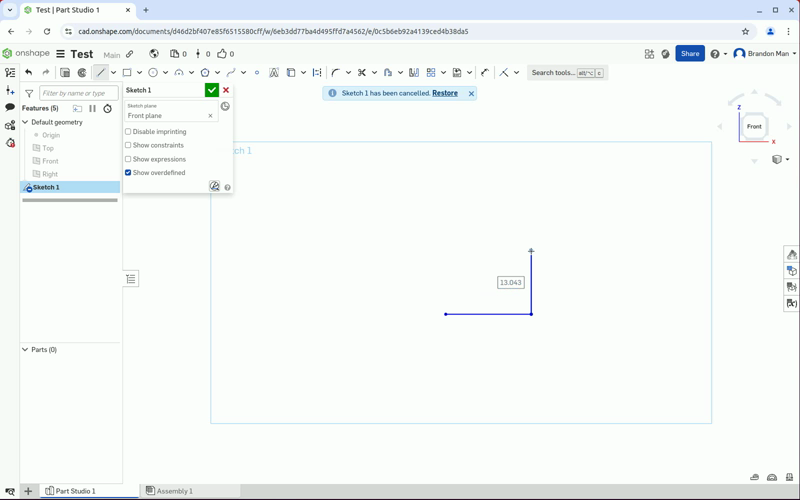
mouse_move(445, 250)
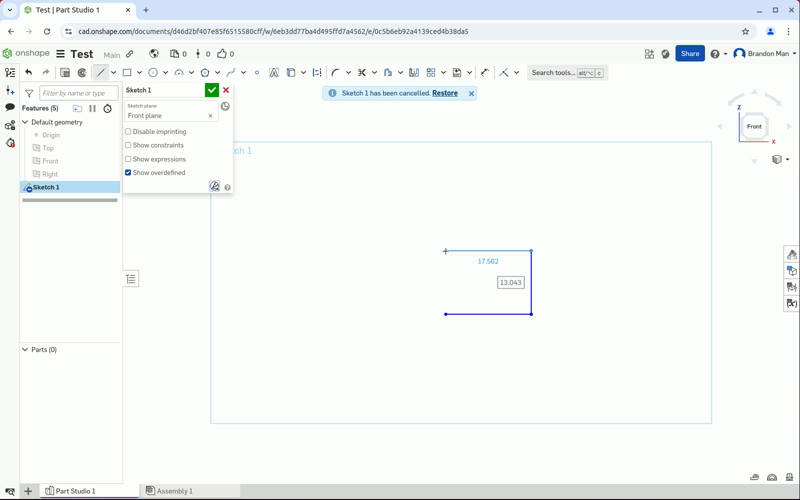
click(445, 250)
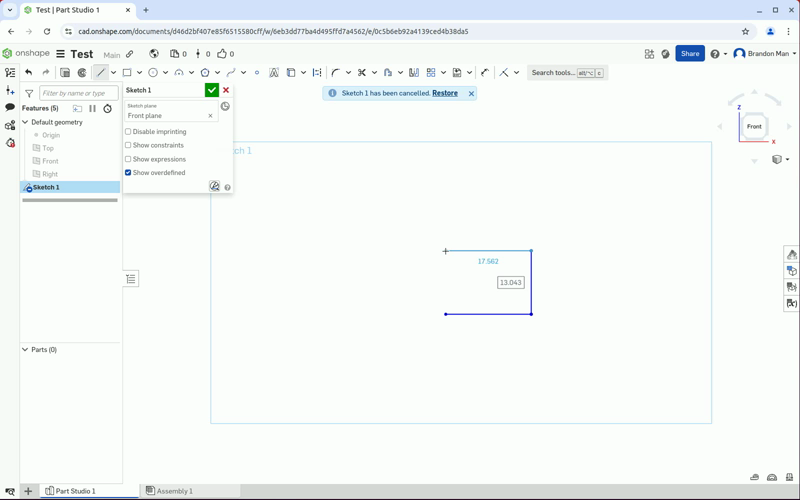
key_up(shift)
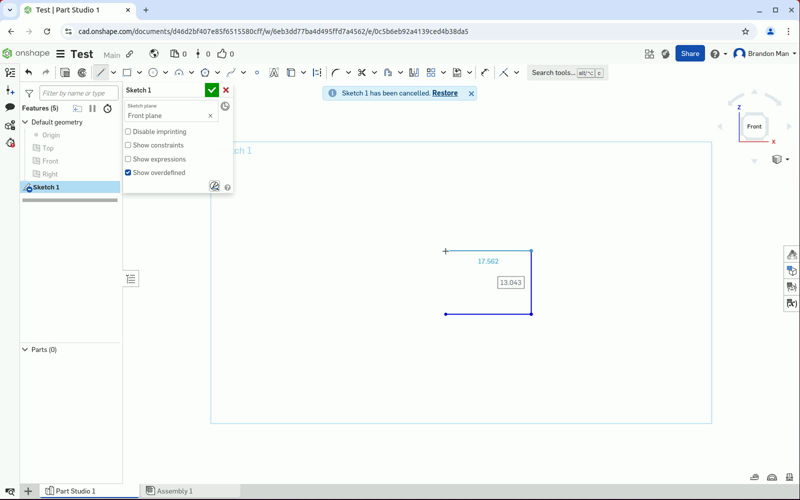
key(esc)
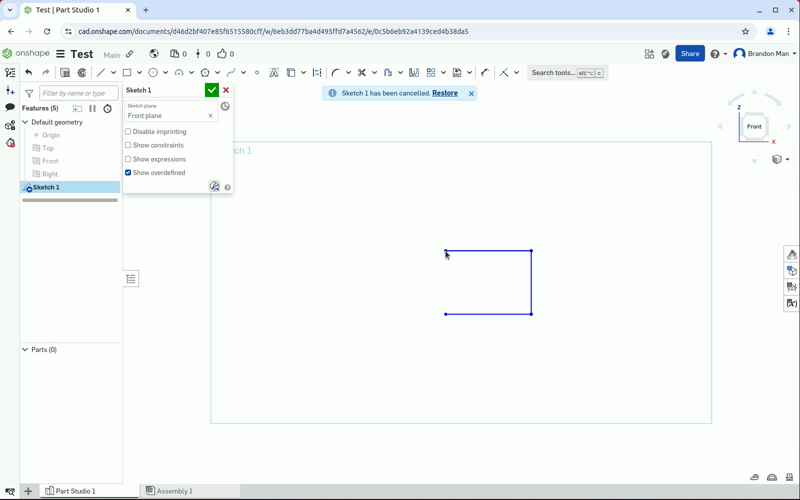
key(a)
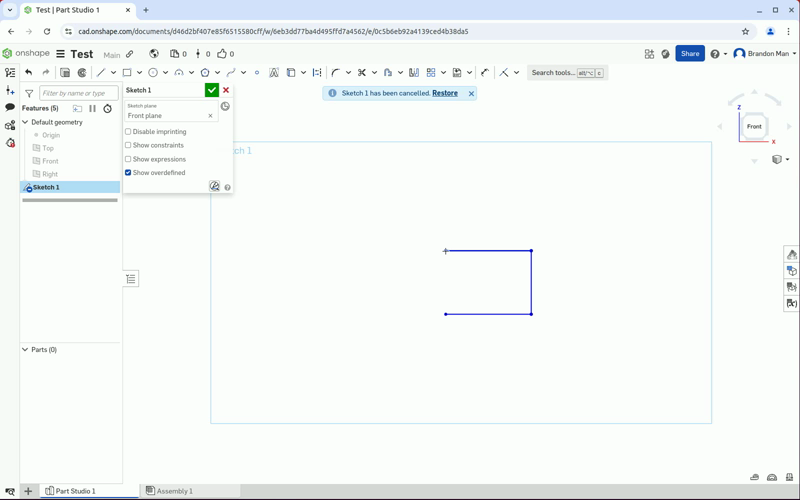
mouse_move(445, 250)
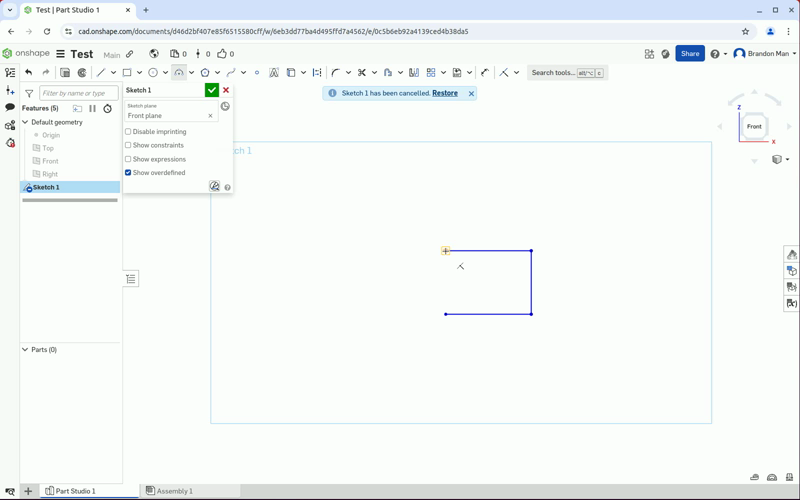
click(445, 250)
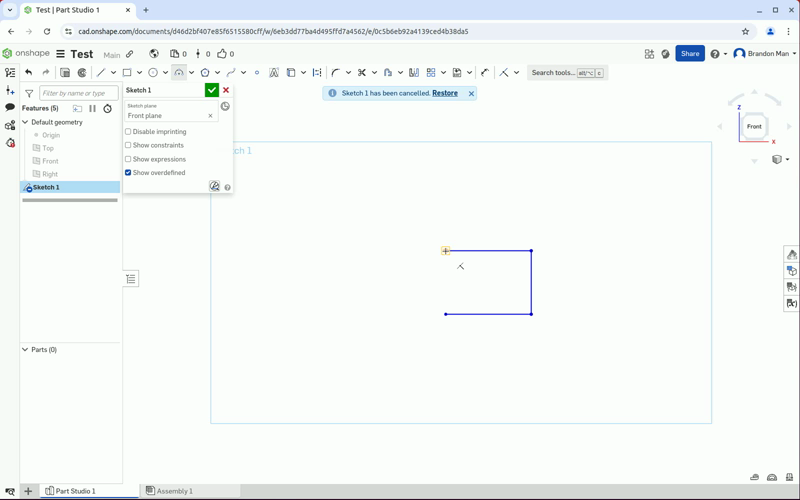
mouse_move(445, 314)
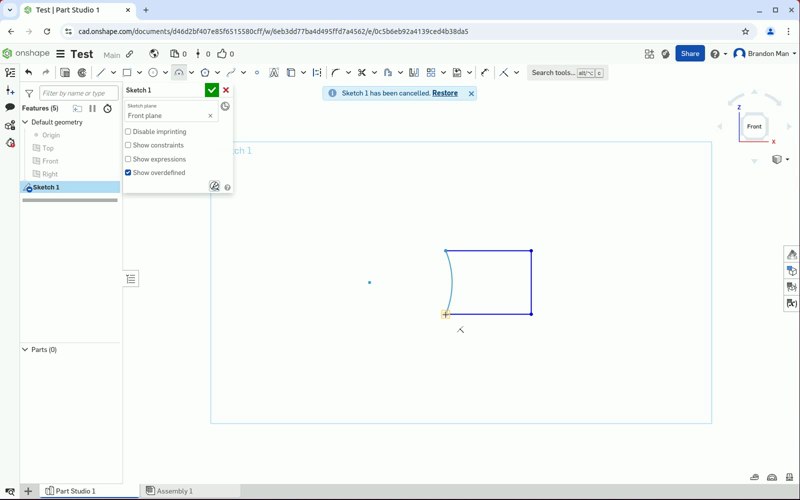
click(445, 314)
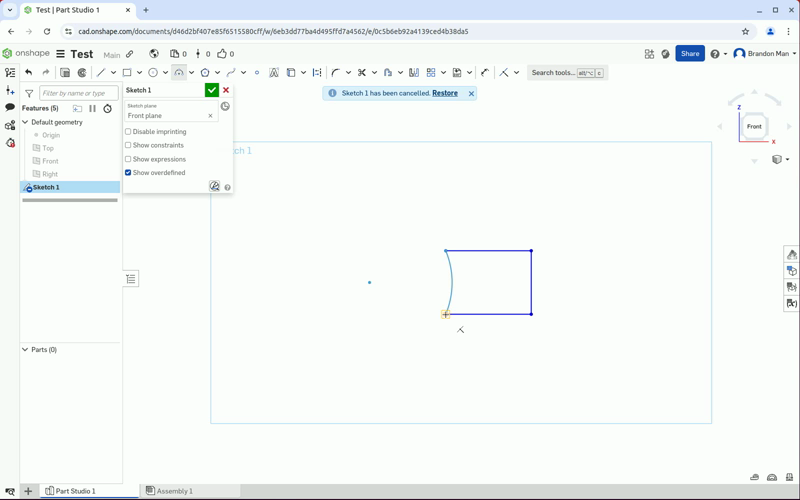
key_down(shift)
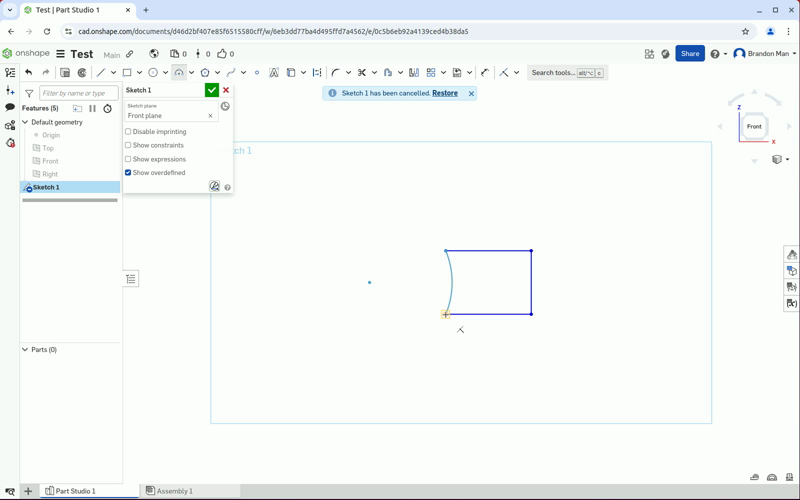
mouse_move(477, 282)
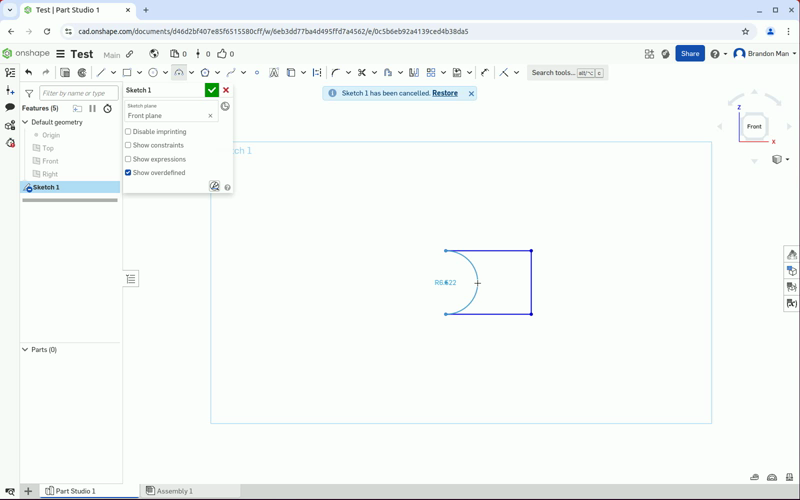
click(477, 282)
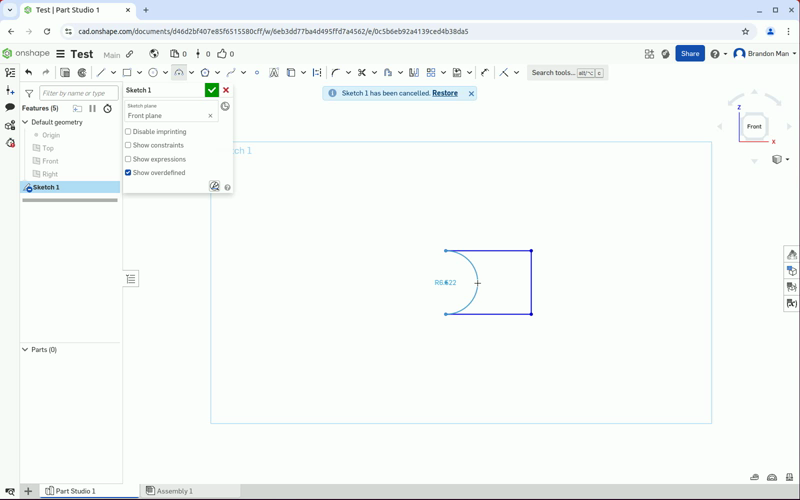
key_up(shift)
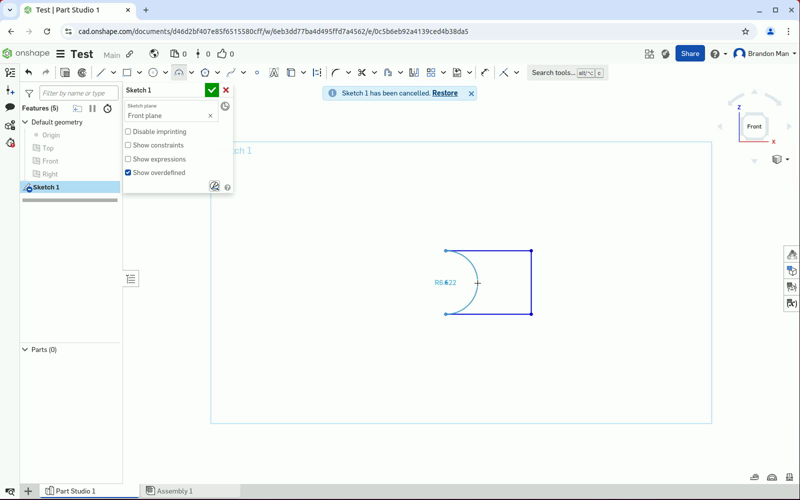
key(esc)
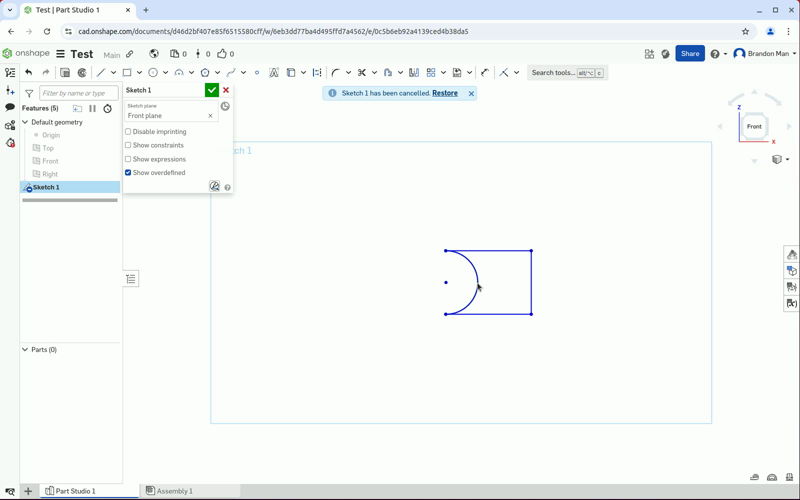
mouse_move(508, 284)
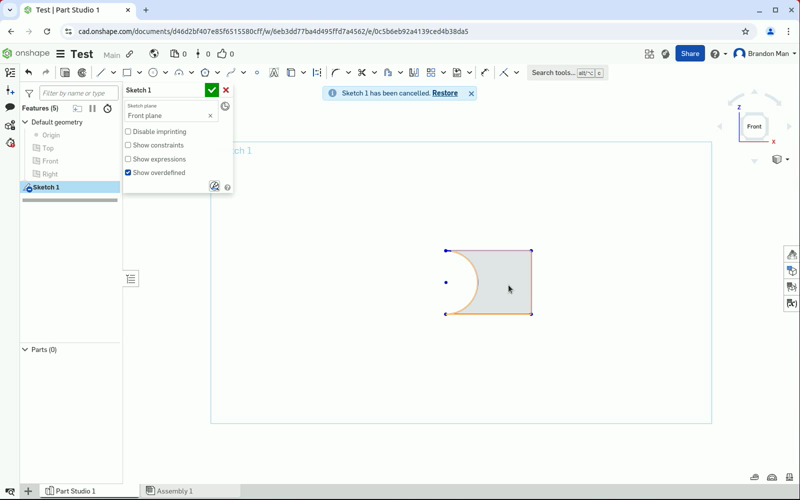
scroll(6)
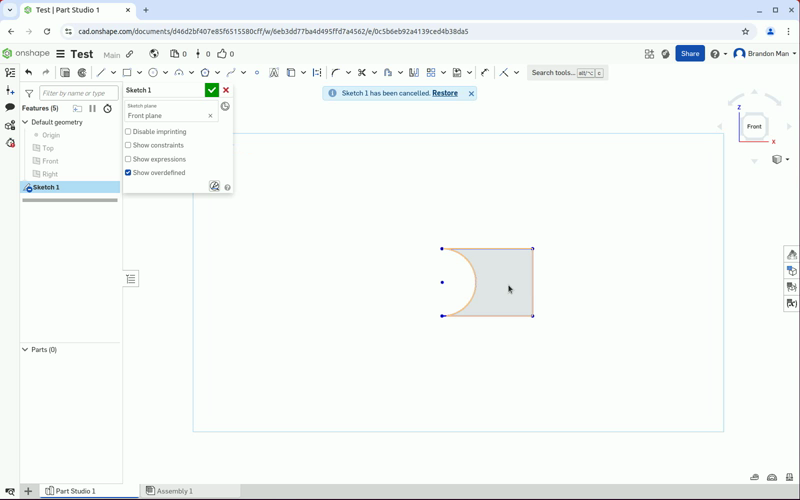
scroll(6)
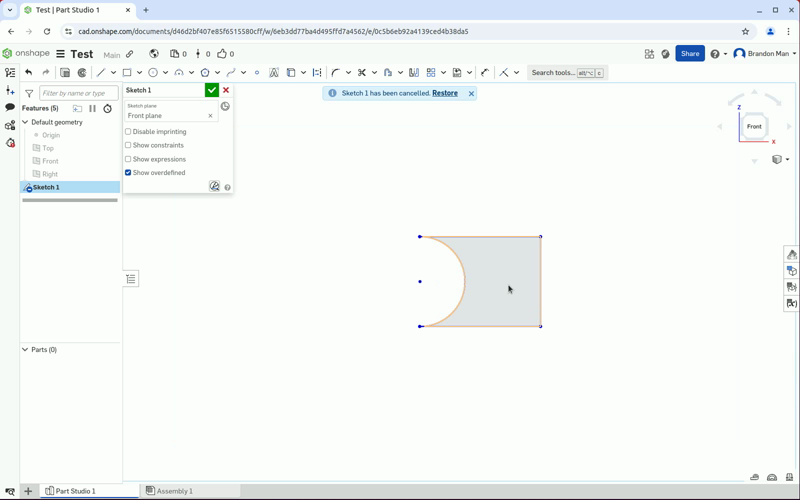
scroll(6)
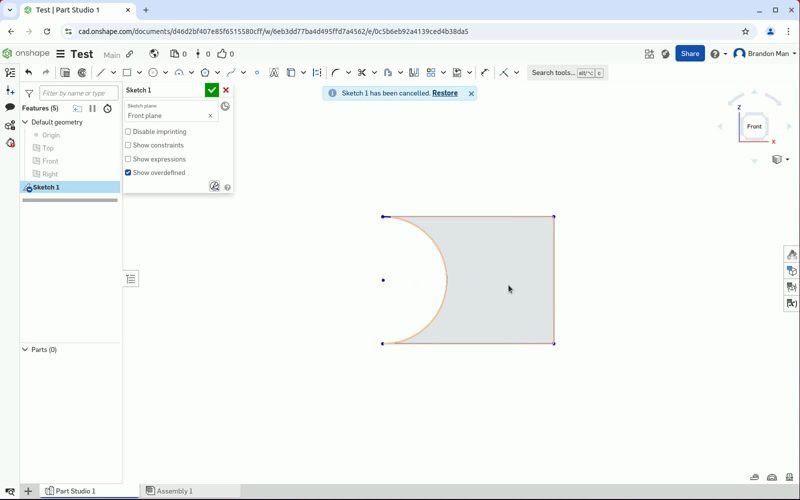
scroll(6)
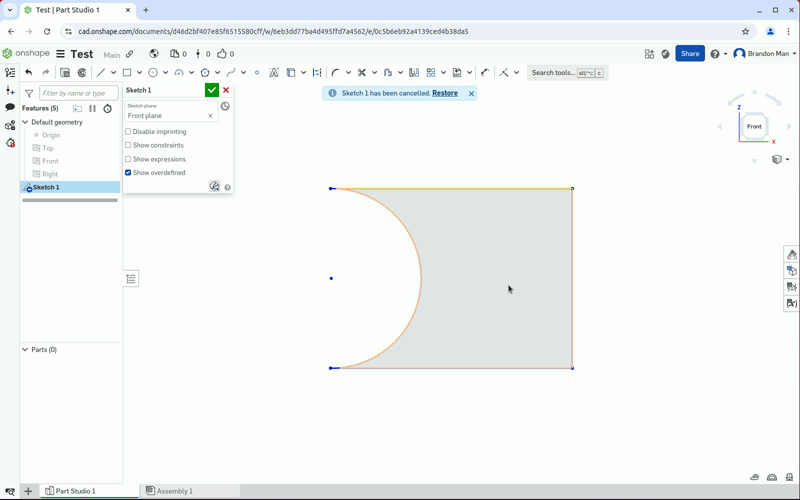
scroll(6)
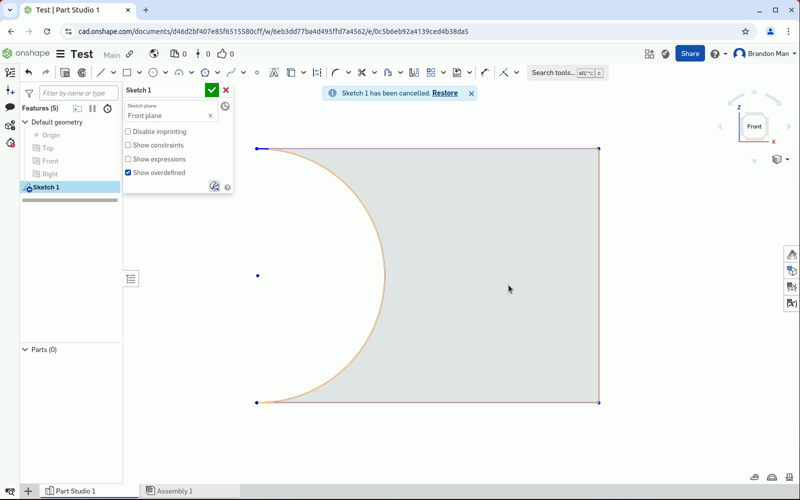
scroll(6)
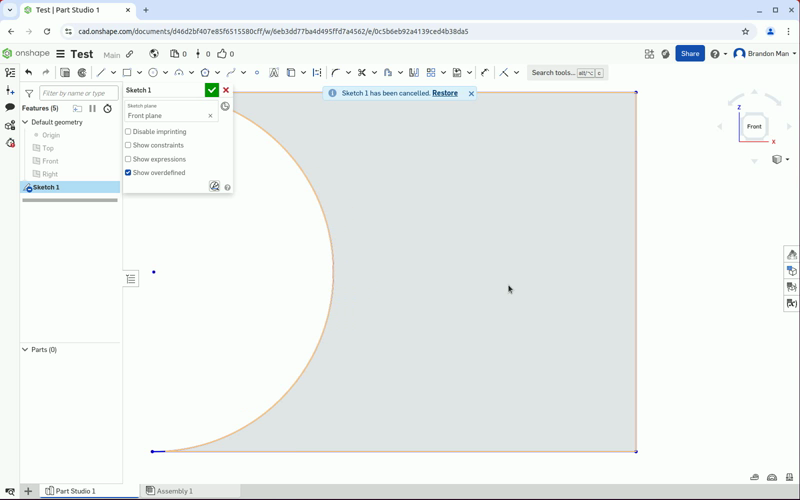
scroll(6)
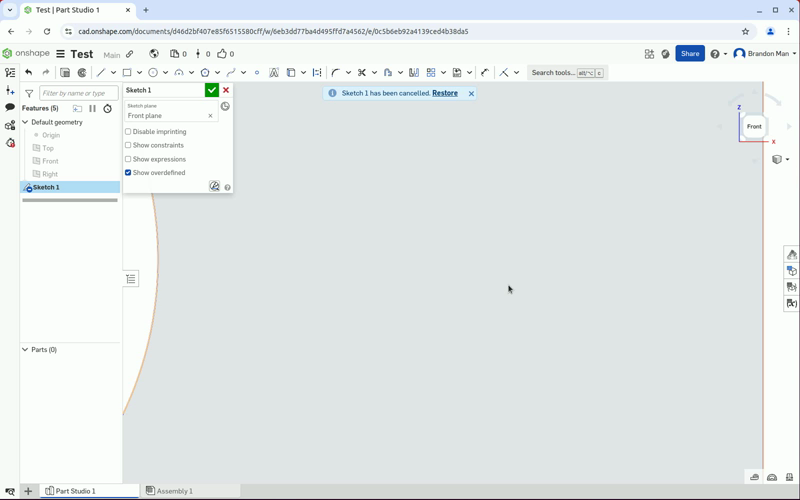
click(508, 284)
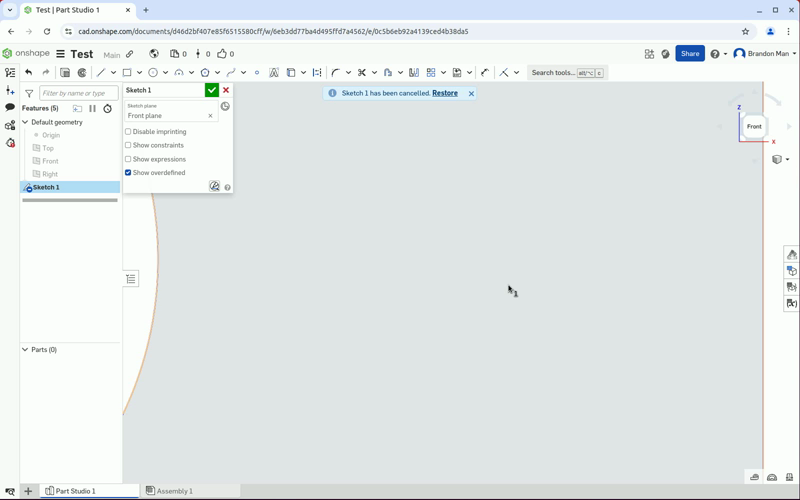
scroll(-6)
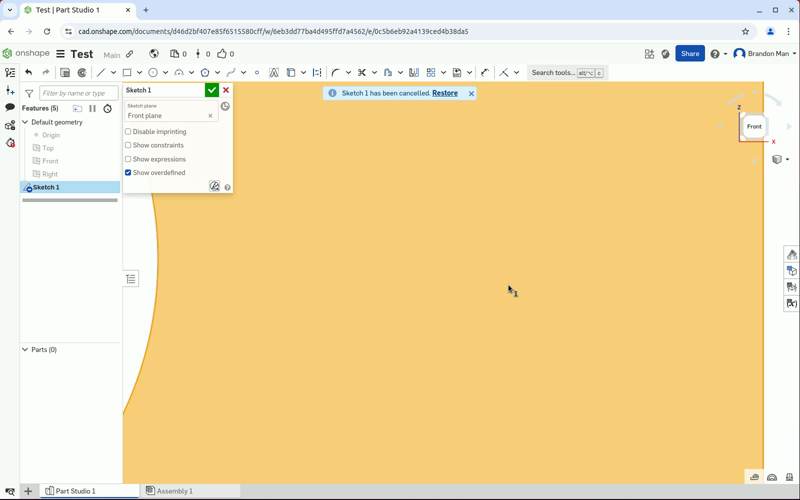
scroll(-6)
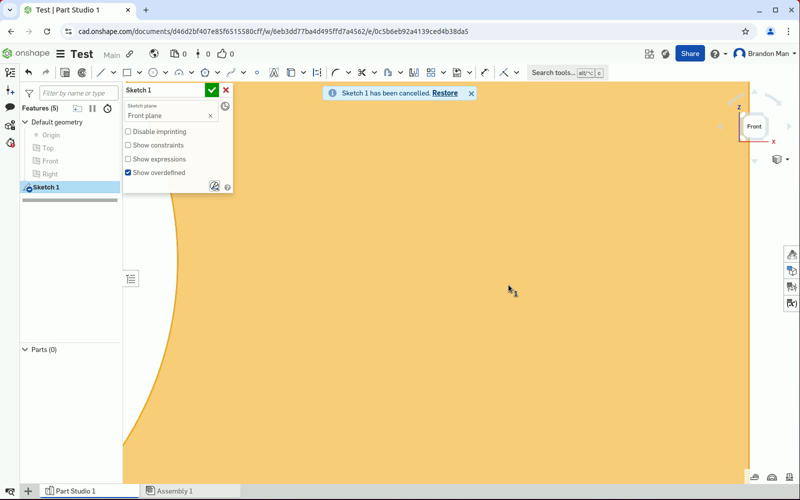
scroll(-6)
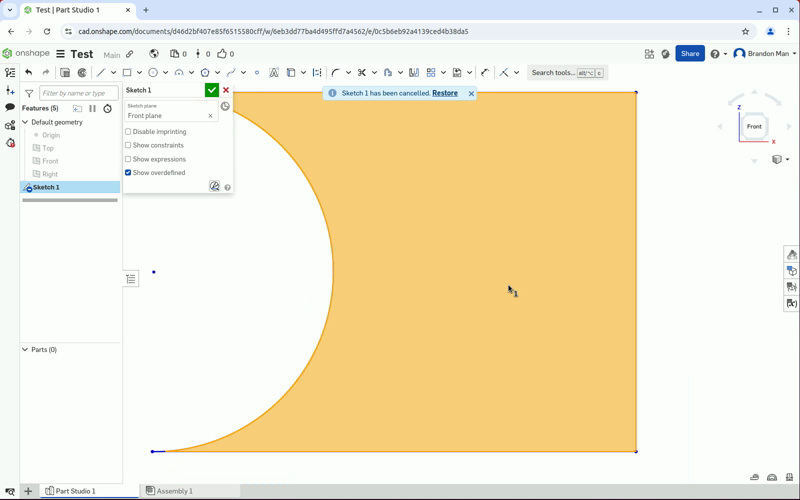
scroll(-6)
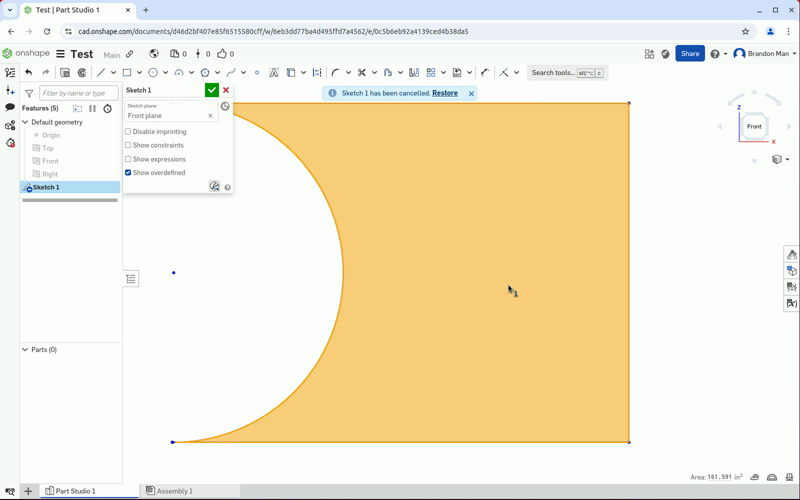
scroll(-6)
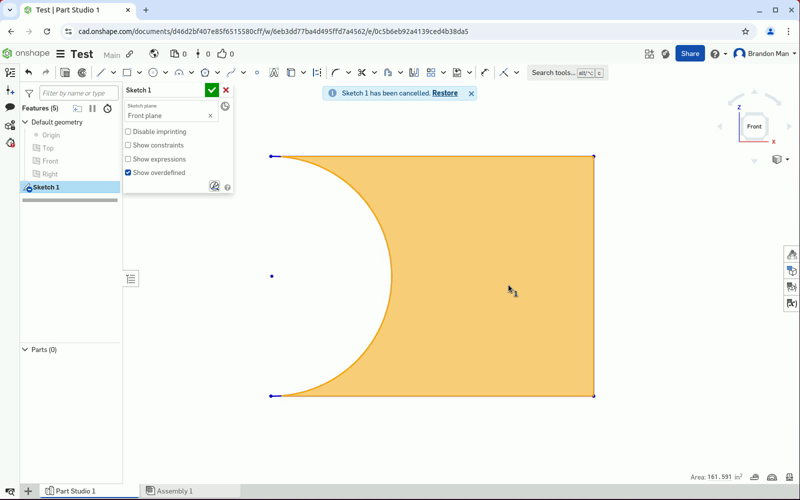
scroll(-6)
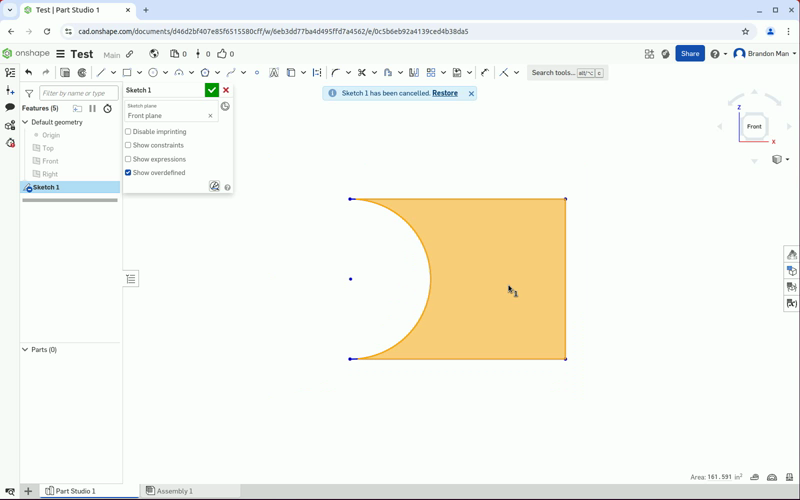
scroll(-6)
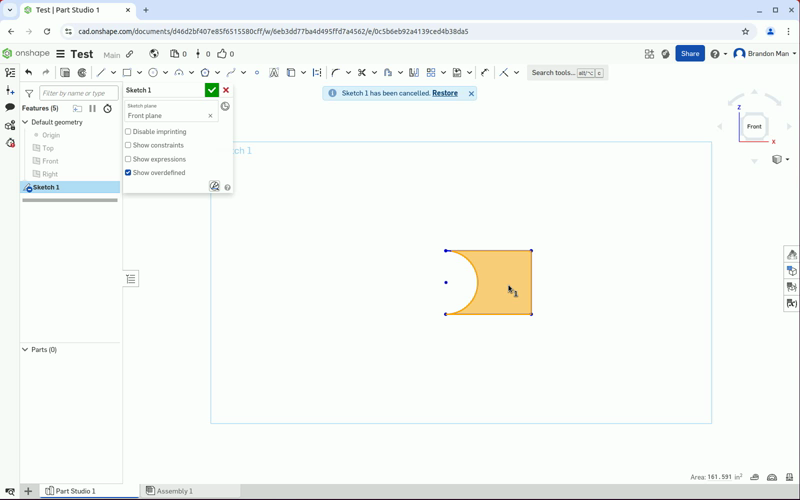
mouse_move(73, 352)
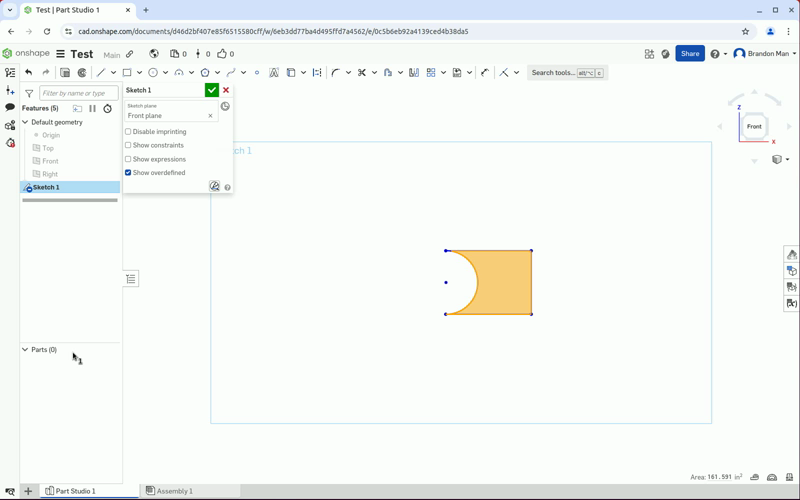
key(shift+y)
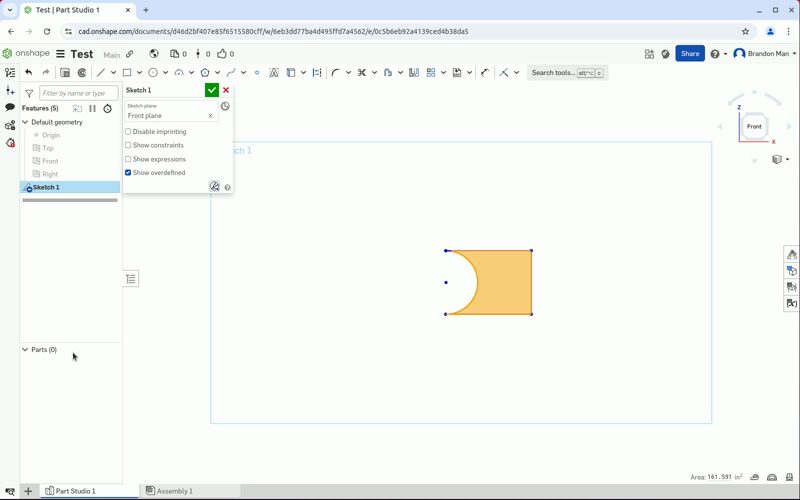
key(shift+e)
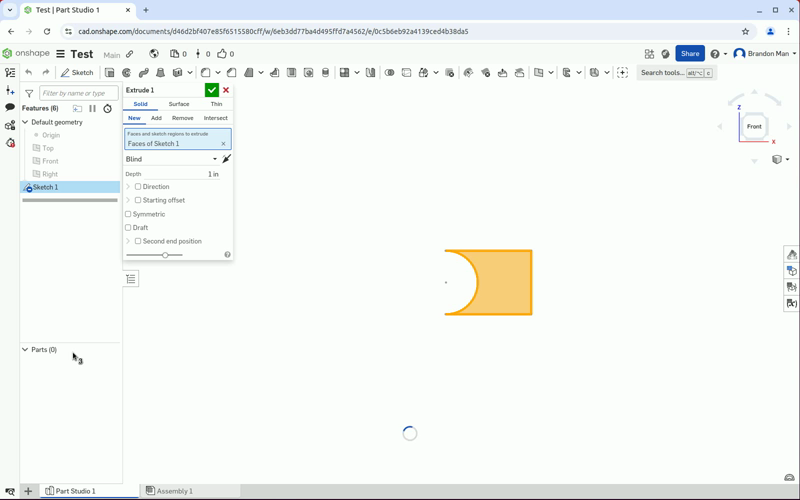
mouse_move(143, 106)
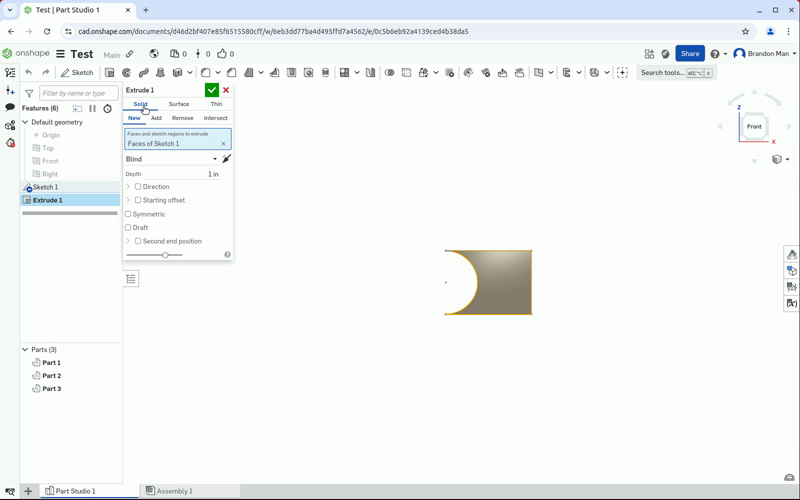
click(143, 106)
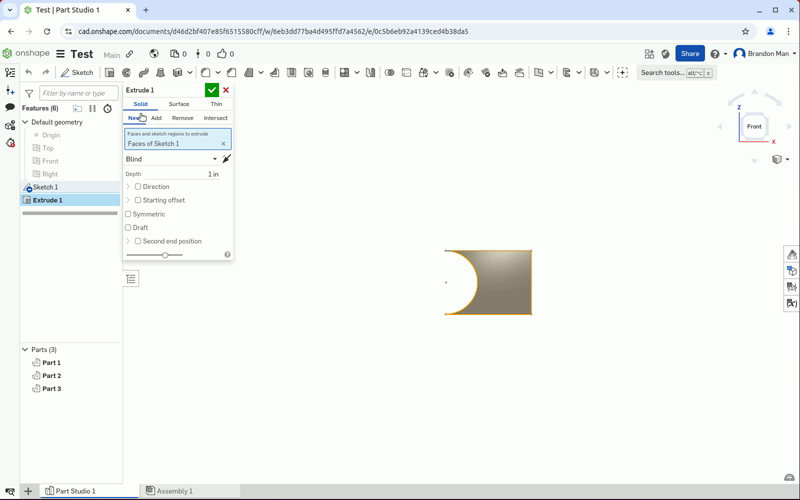
mouse_move(137, 120)
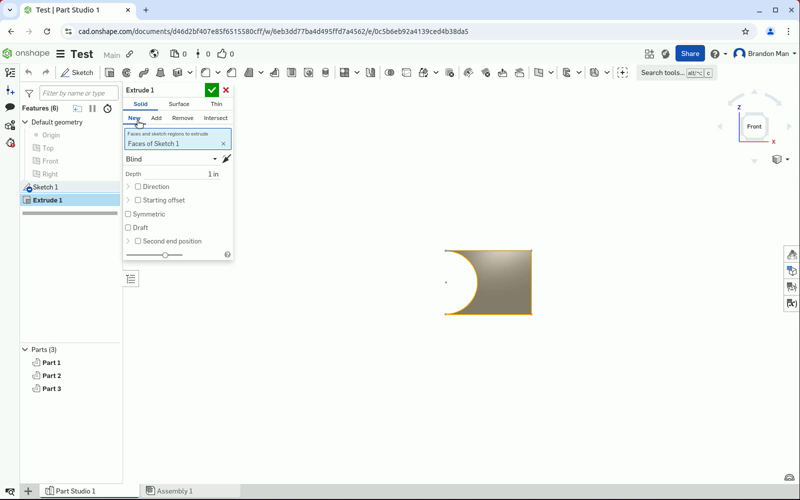
click(137, 120)
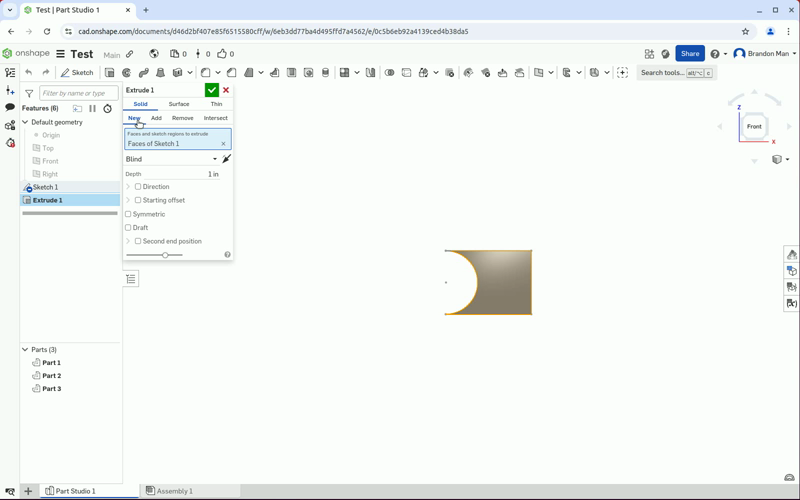
key(tab, 4)
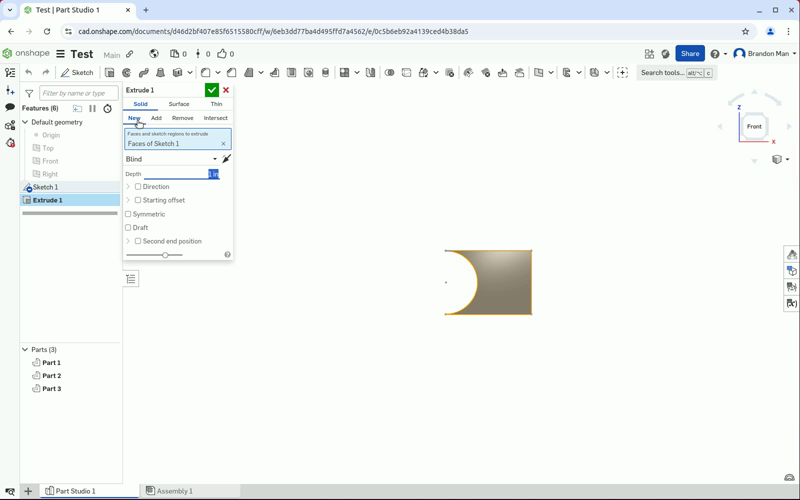
text(46.216)
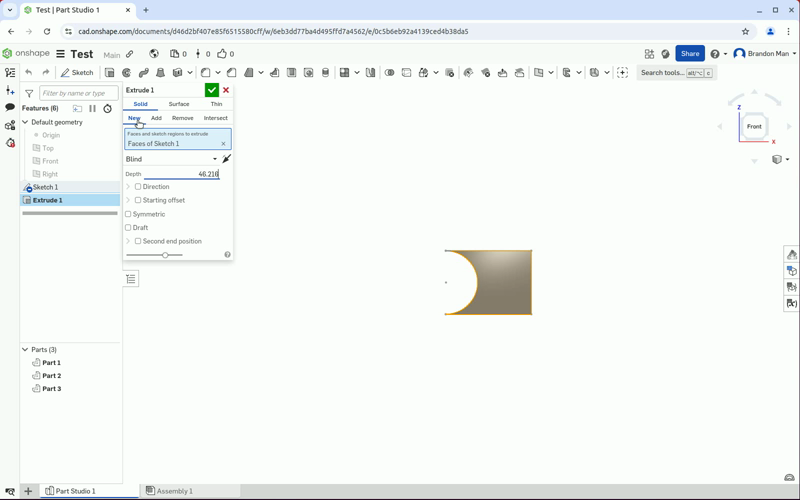
key(tab, 3)
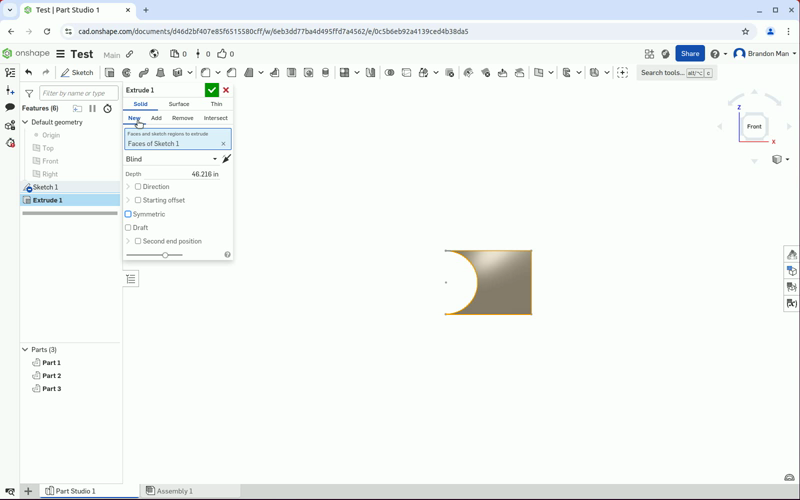
key(space)
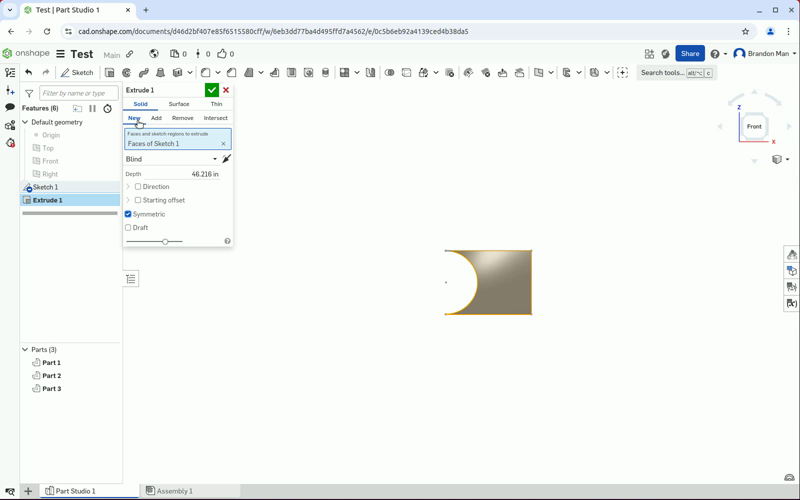
key(enter)
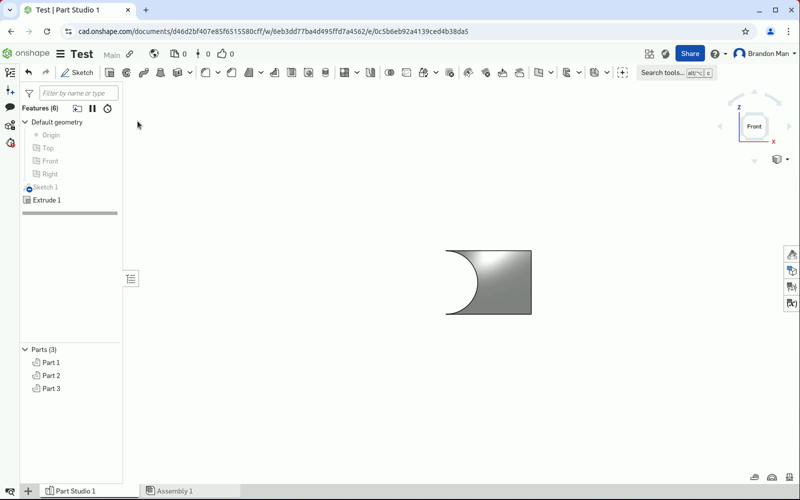
key(shift+h)
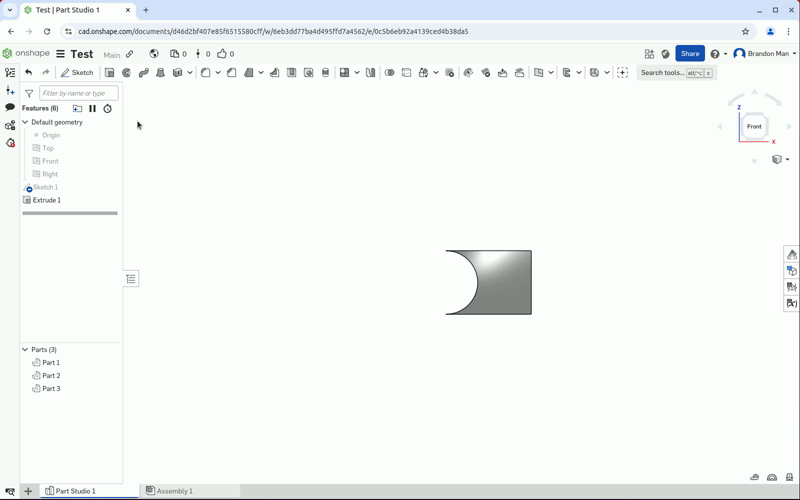
key(shift+h)
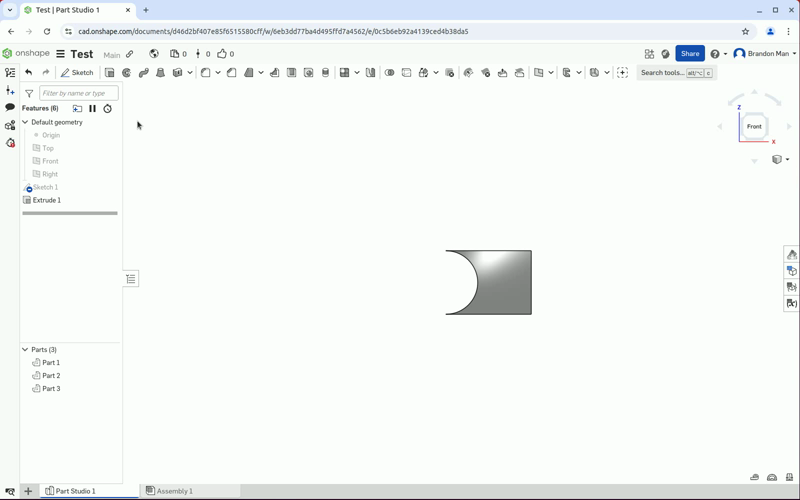
mouse_move(73, 189)
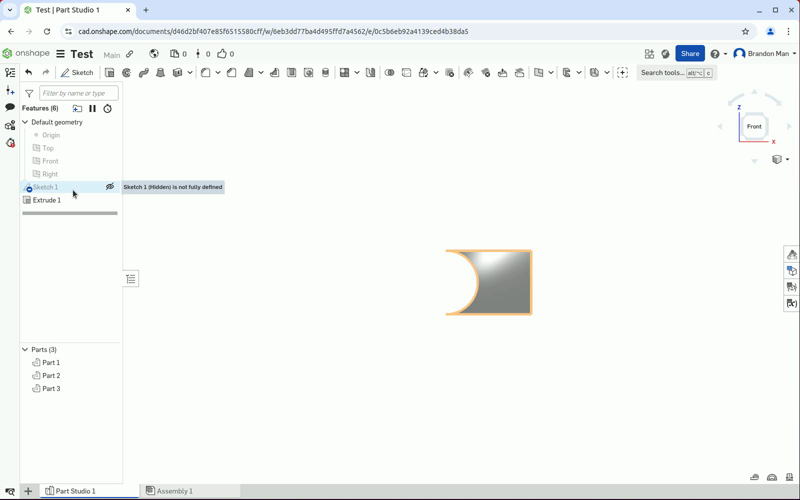
click(73, 189)
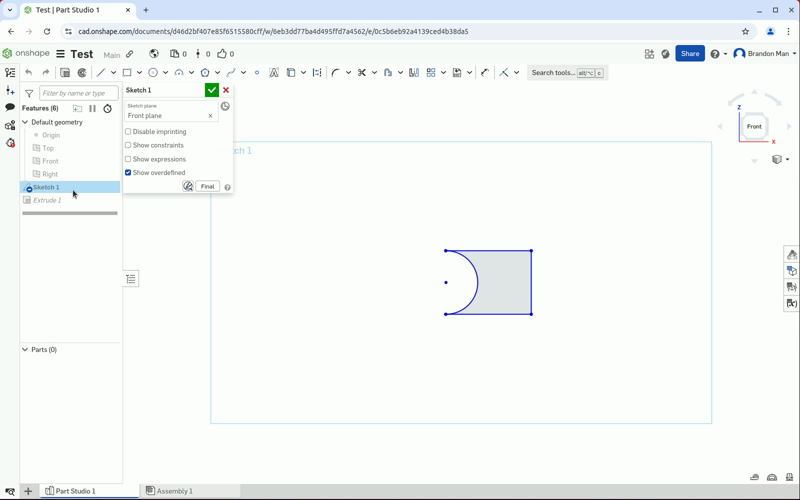
mouse_move(229, 92)
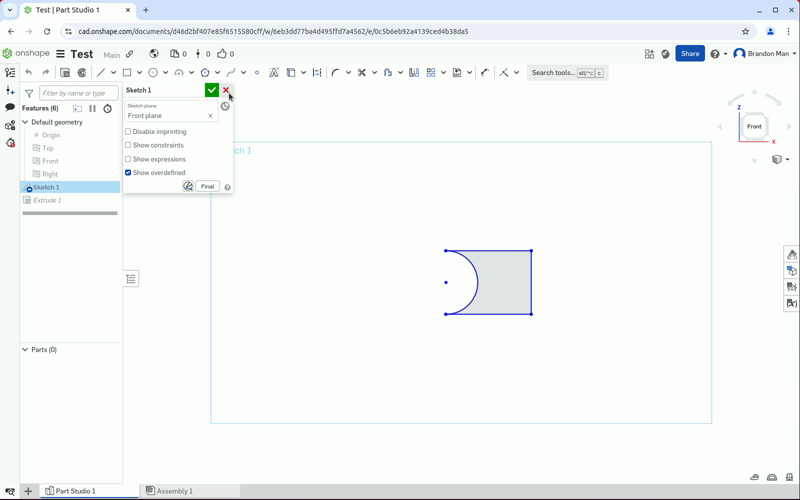
click(229, 92)
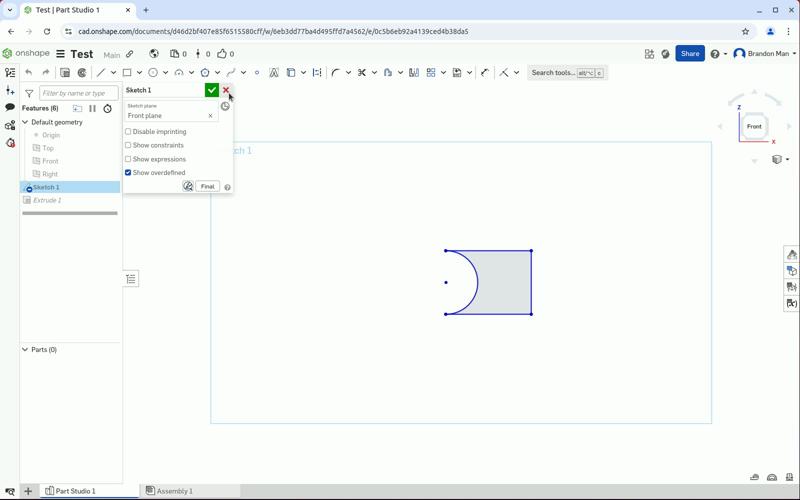
key(shift+s)
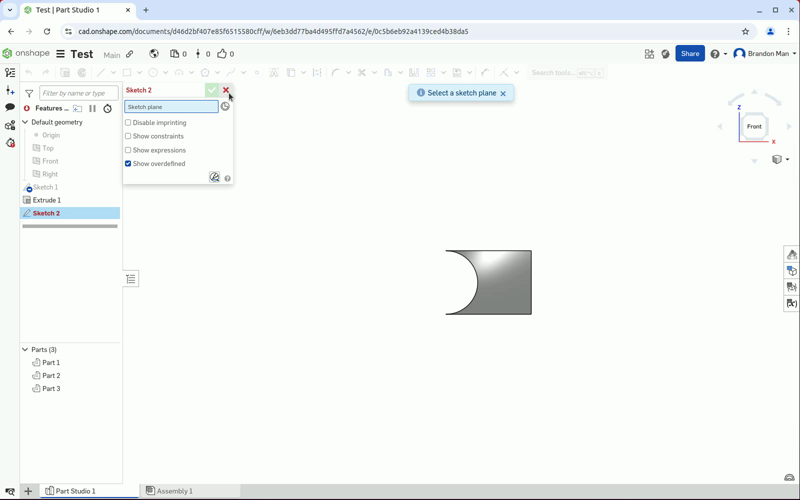
mouse_move(73, 163)
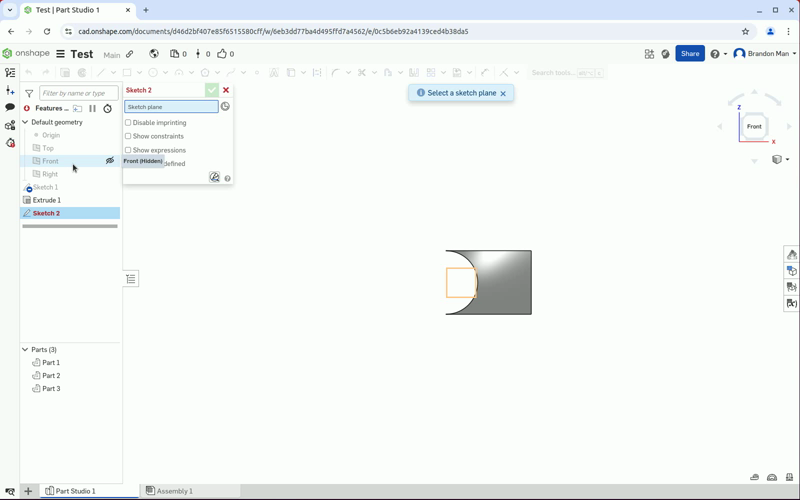
click(73, 163)
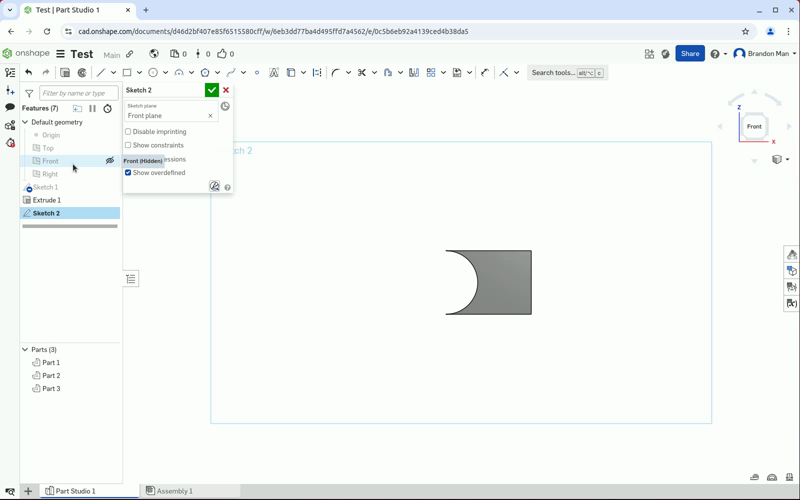
mouse_move(73, 352)
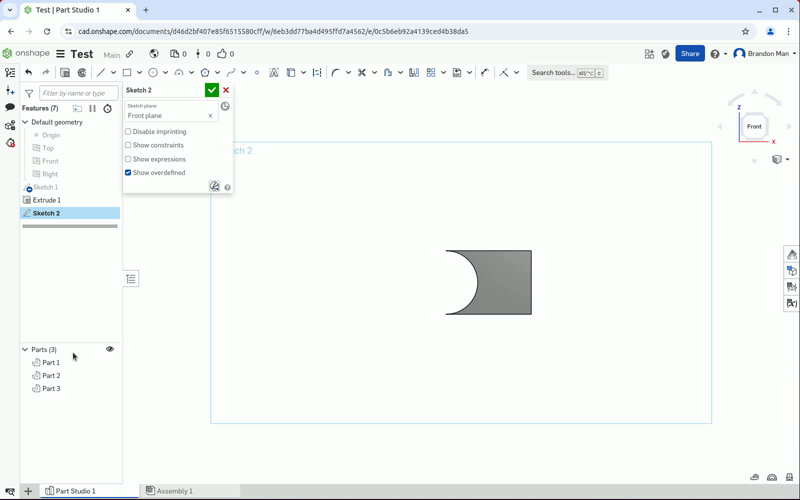
key(y)
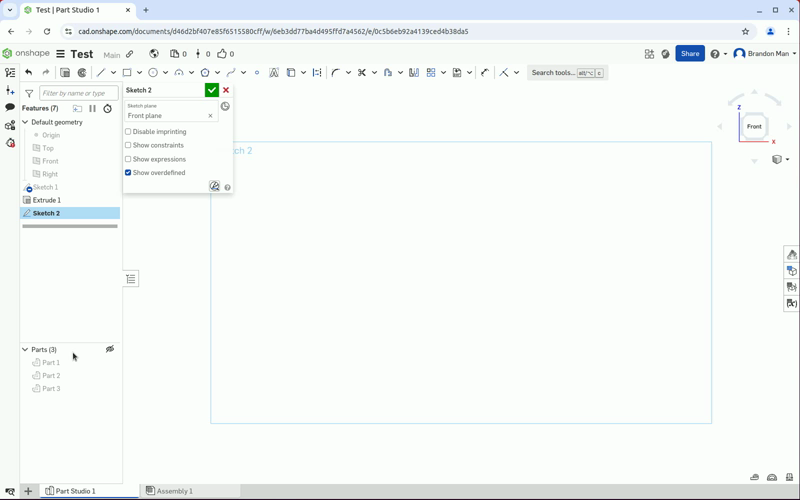
key(a)
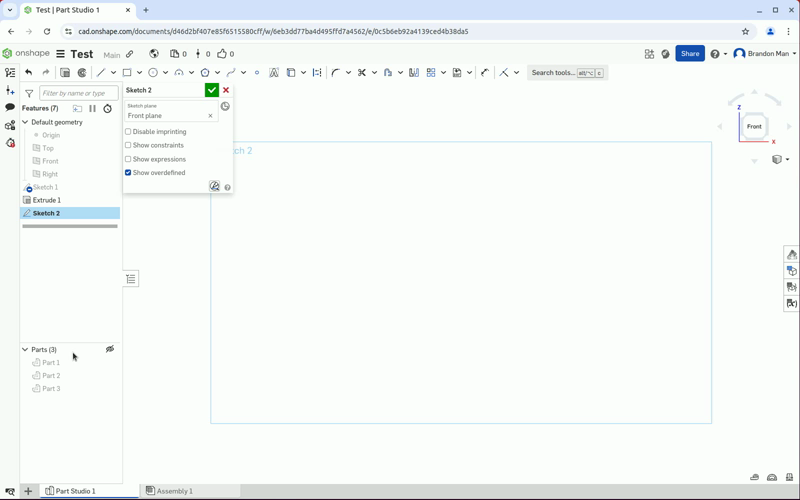
key_down(shift)
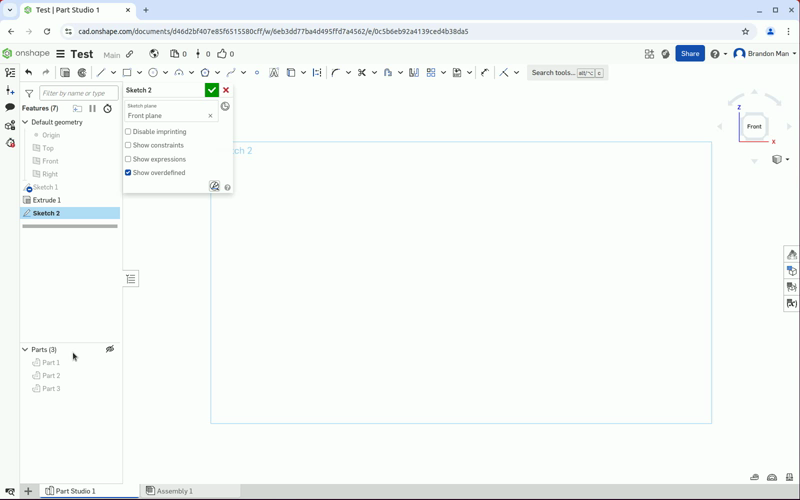
mouse_move(445, 314)
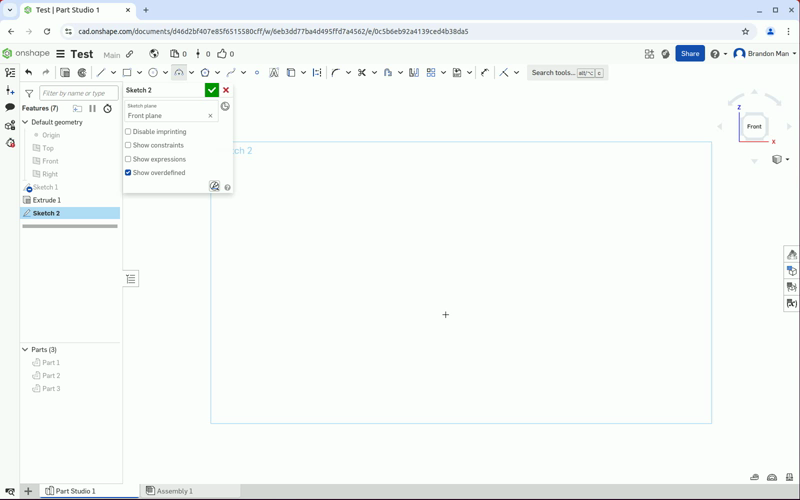
click(445, 314)
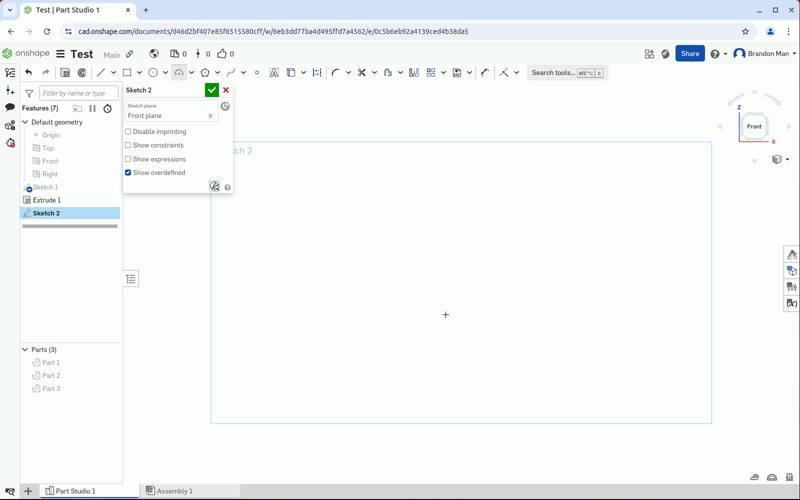
key_up(shift)
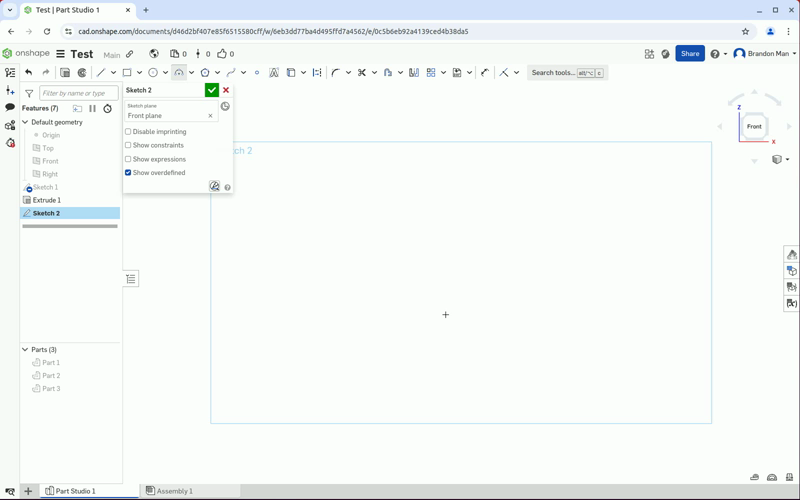
key_down(shift)
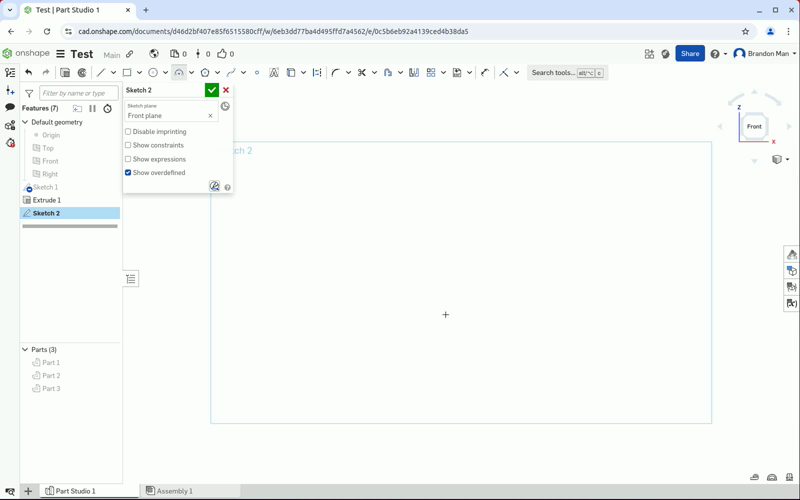
mouse_move(445, 249)
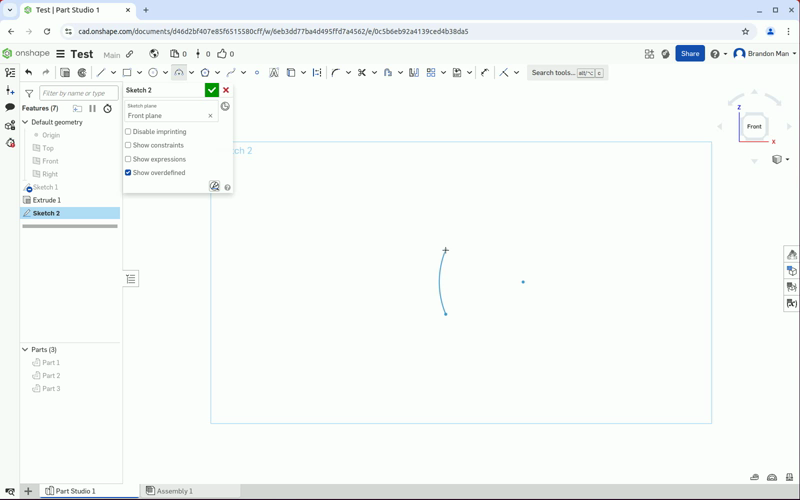
click(445, 249)
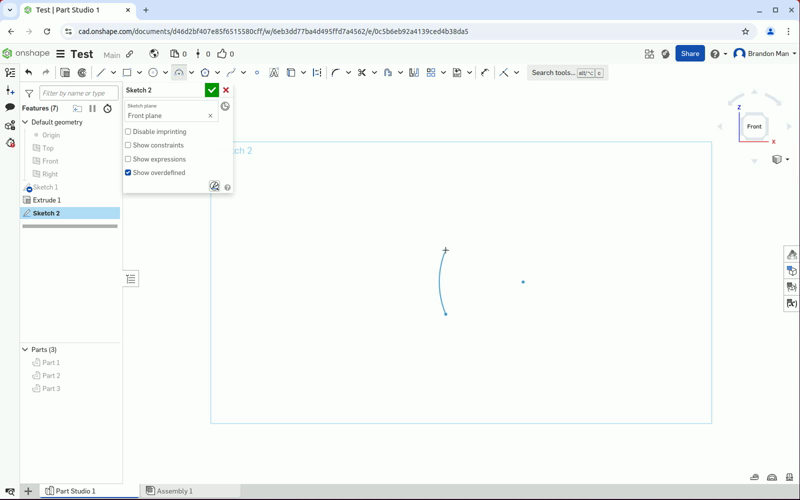
mouse_move(477, 282)
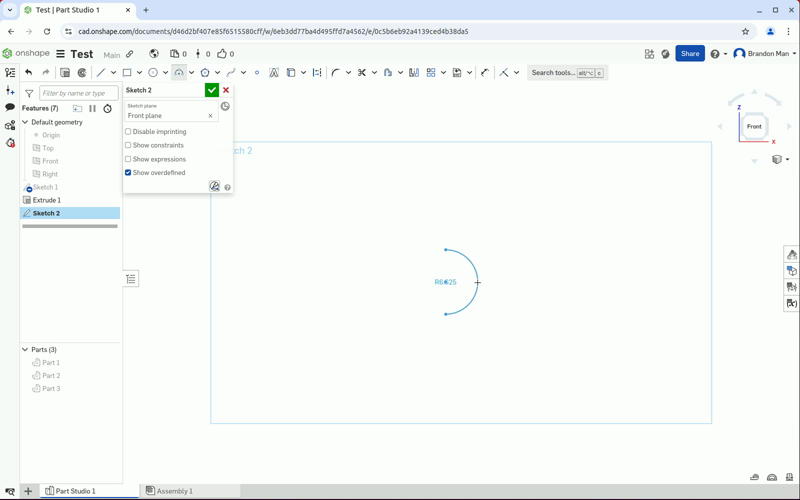
click(477, 282)
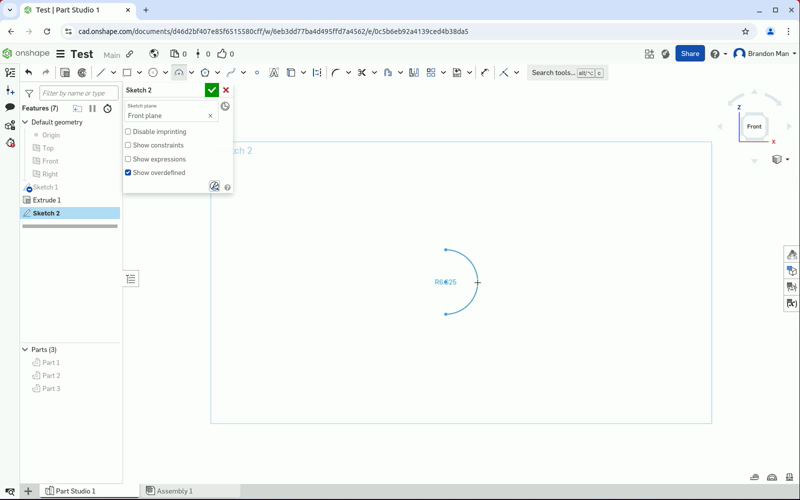
key_up(shift)
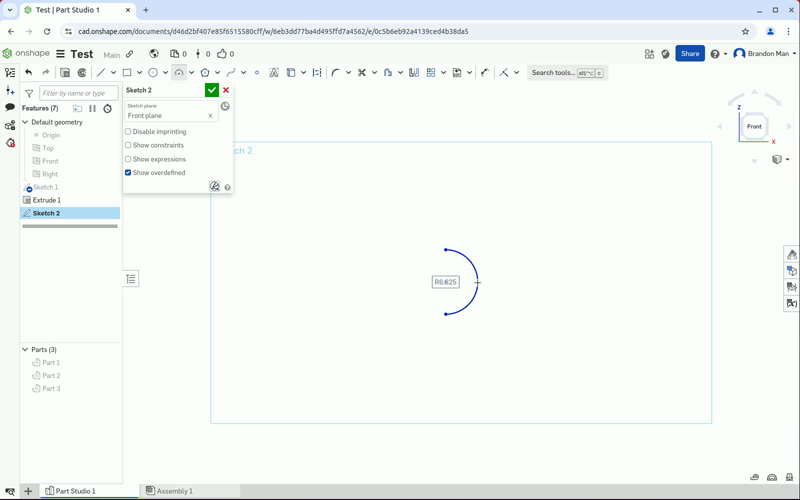
key(esc)
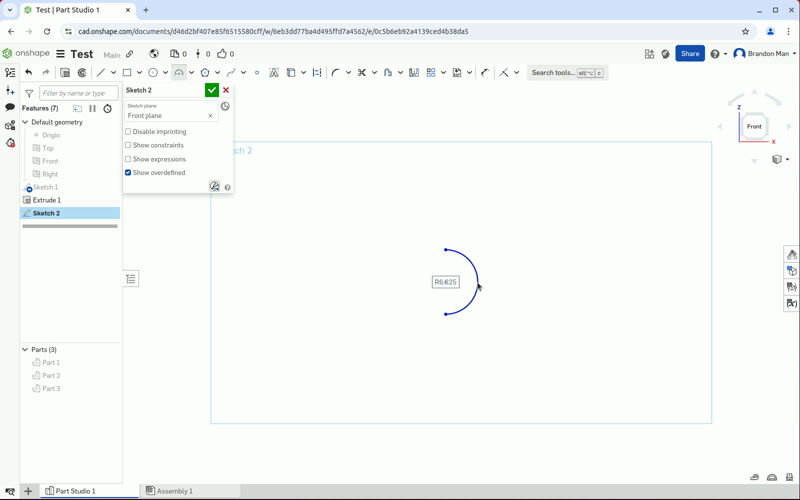
key(l)
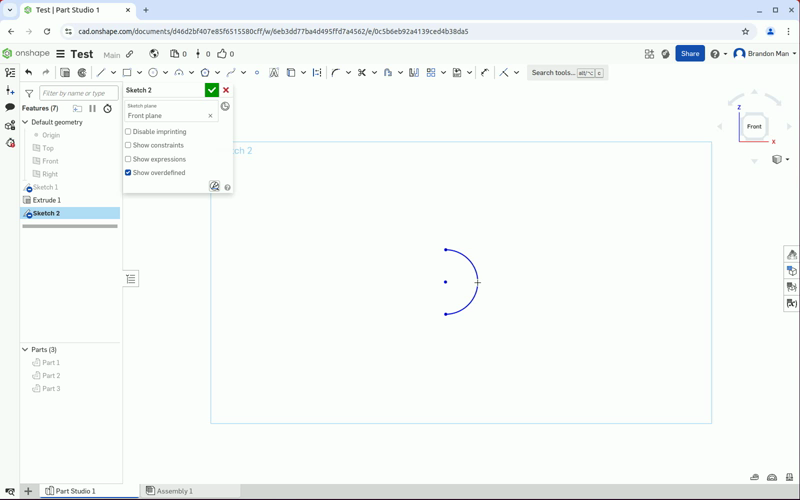
mouse_move(445, 249)
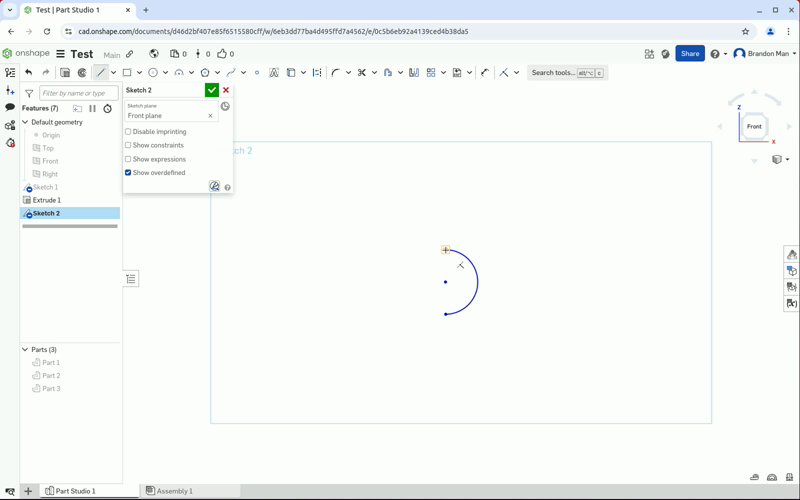
click(445, 249)
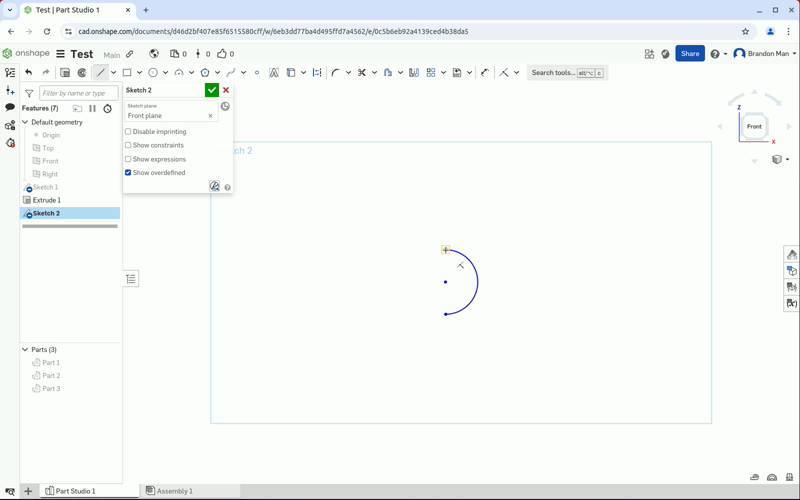
key_down(shift)
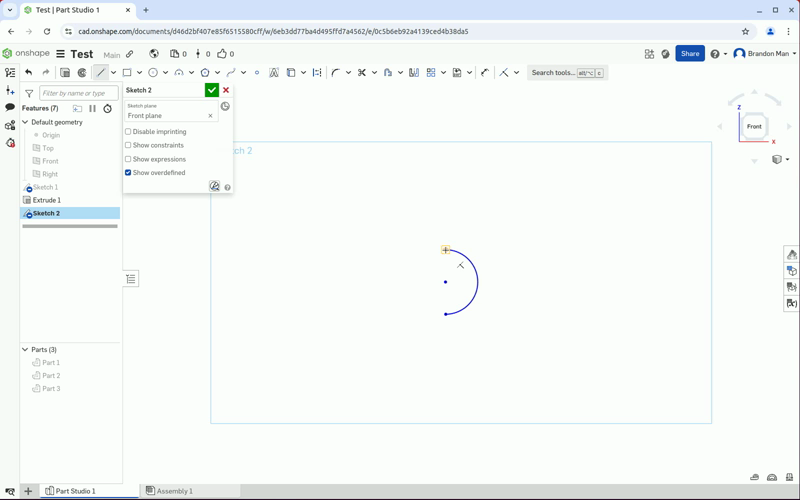
mouse_move(475, 249)
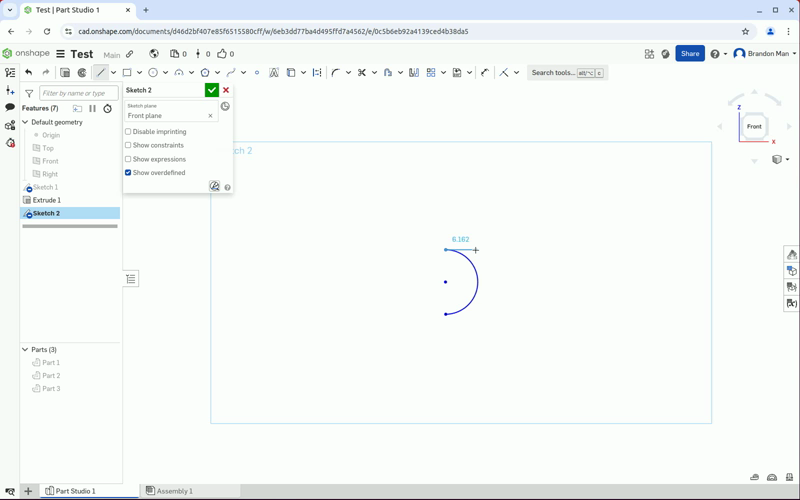
mouse_move(445, 276)
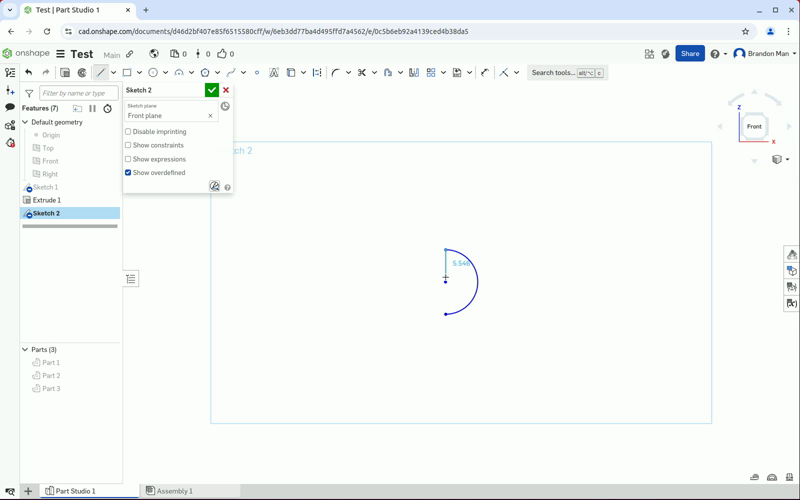
click(445, 276)
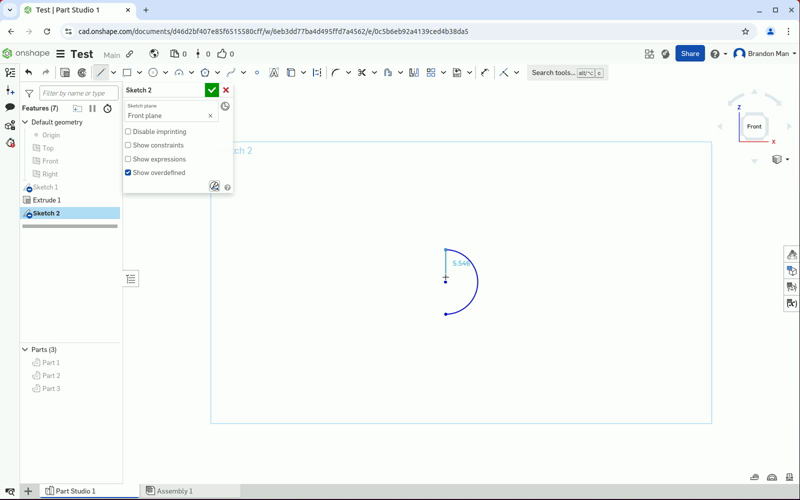
key_up(shift)
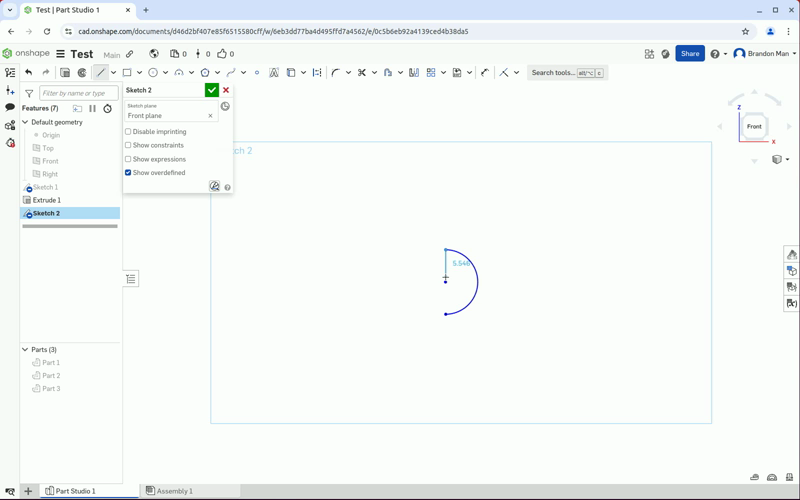
key(esc)
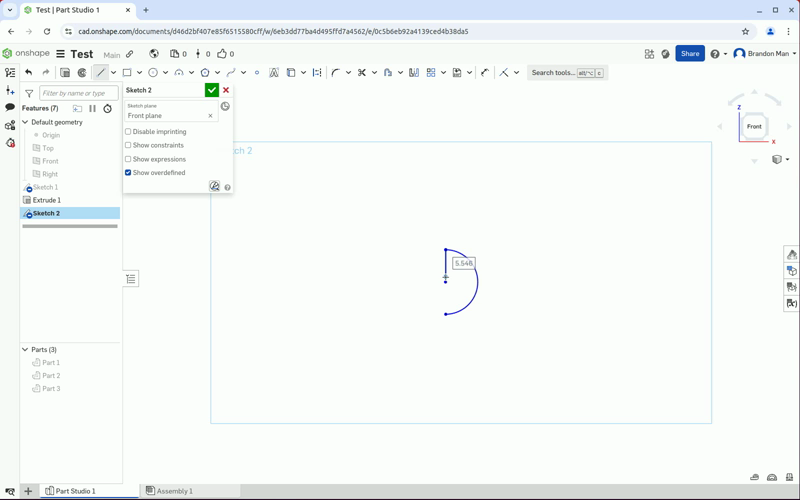
key(a)
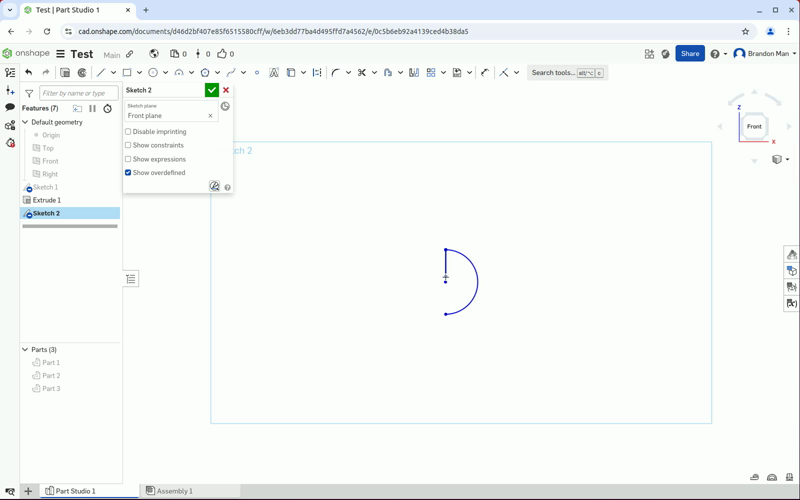
mouse_move(445, 276)
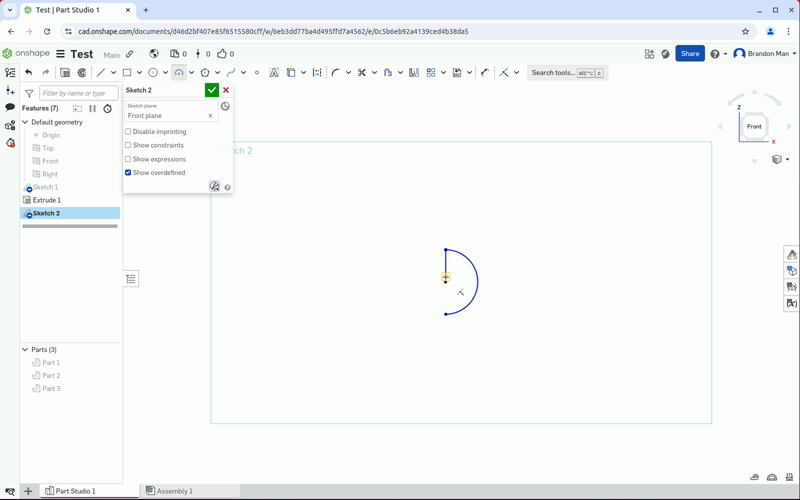
click(445, 276)
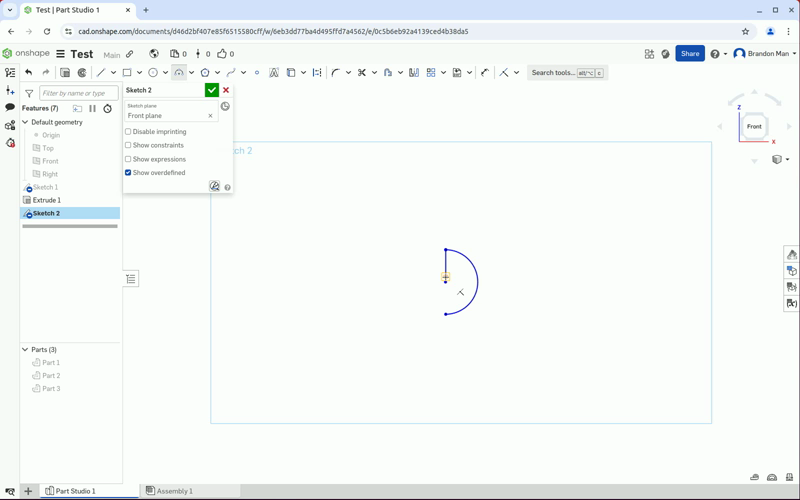
key_down(shift)
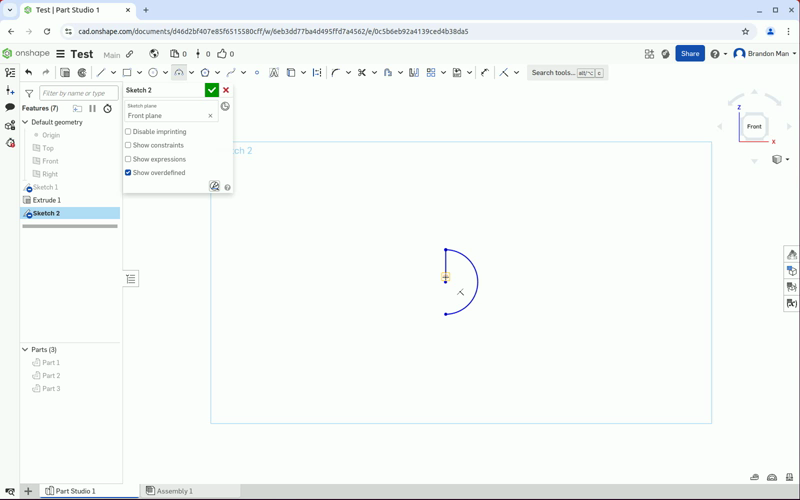
mouse_move(445, 287)
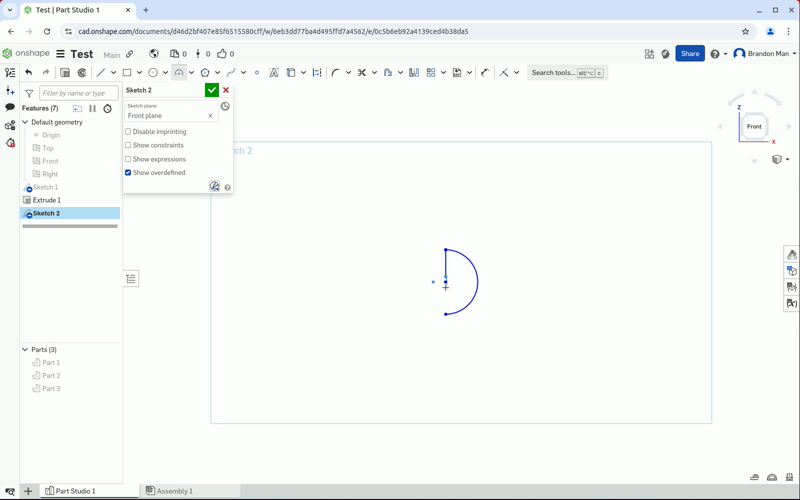
click(445, 287)
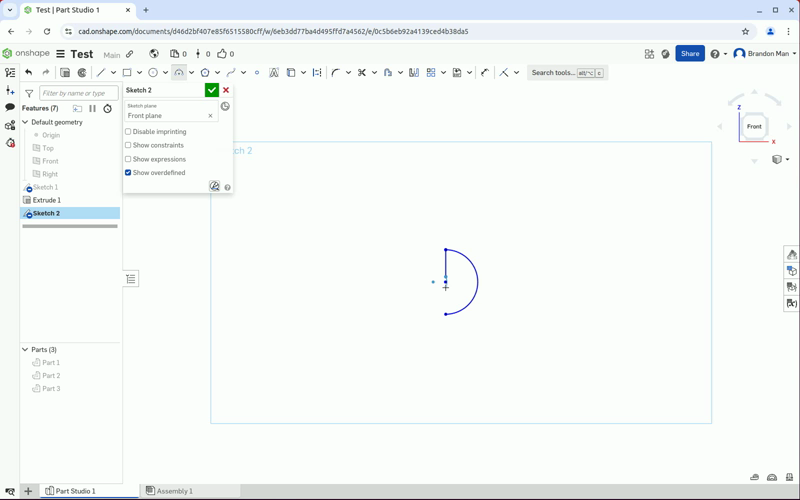
mouse_move(450, 282)
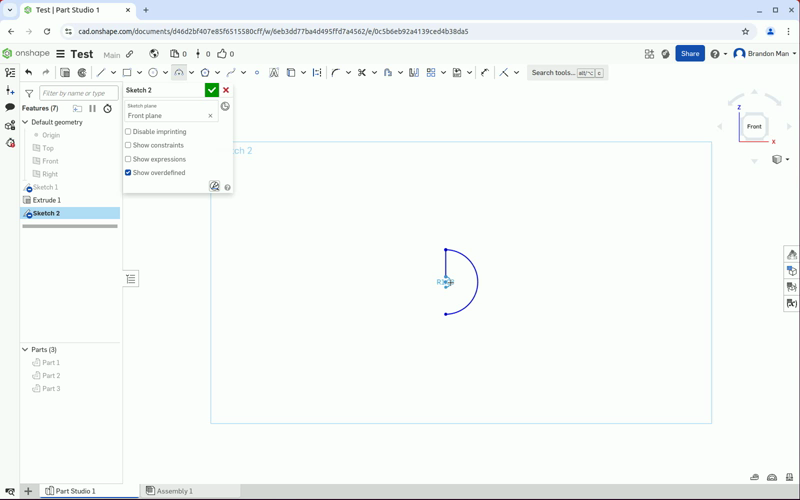
click(450, 282)
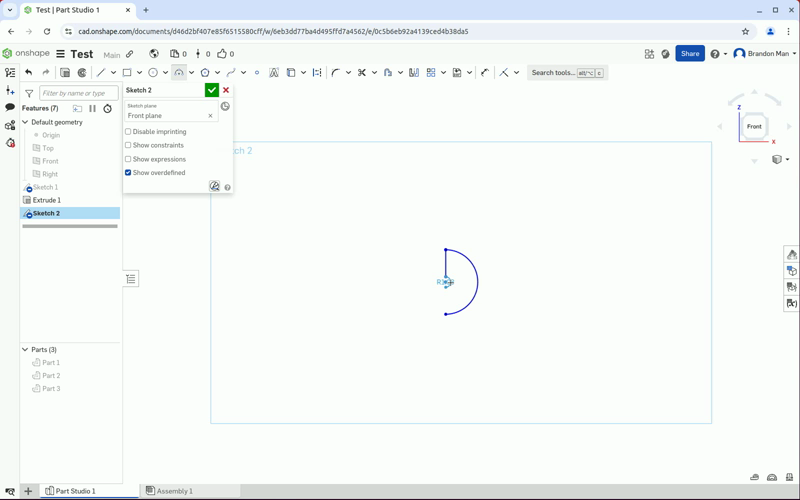
key_up(shift)
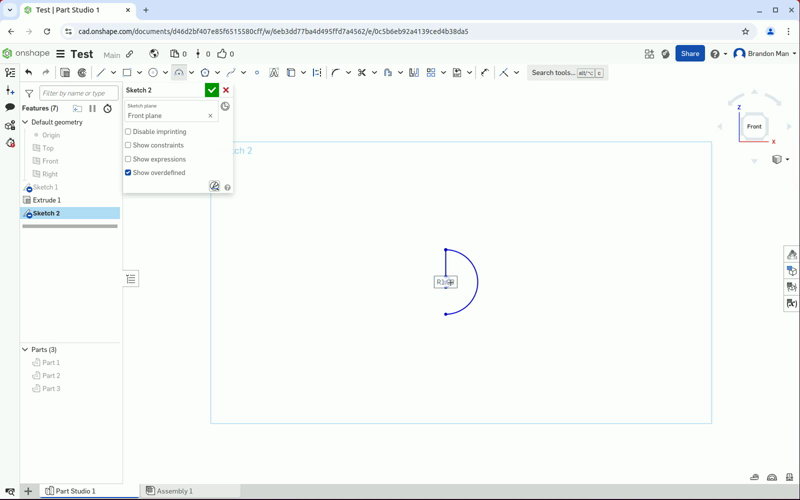
key(esc)
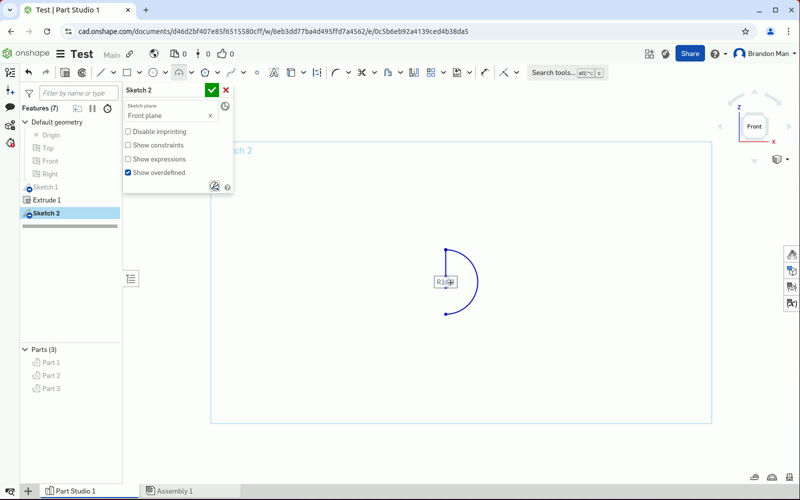
key(l)
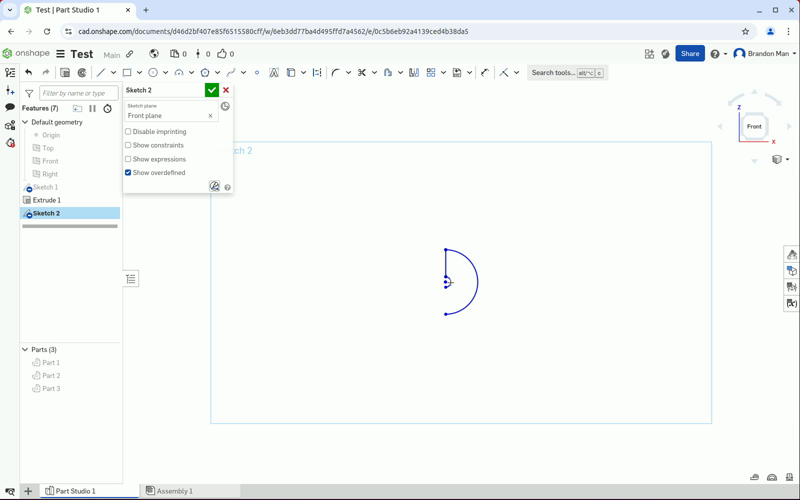
mouse_move(445, 287)
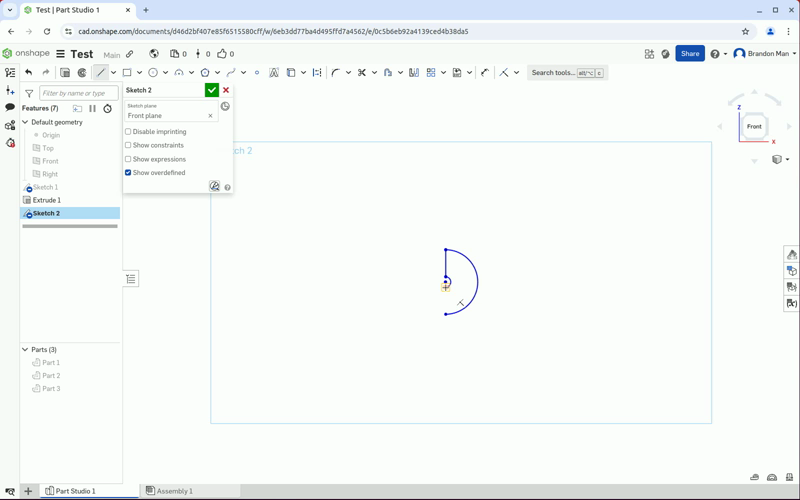
click(445, 287)
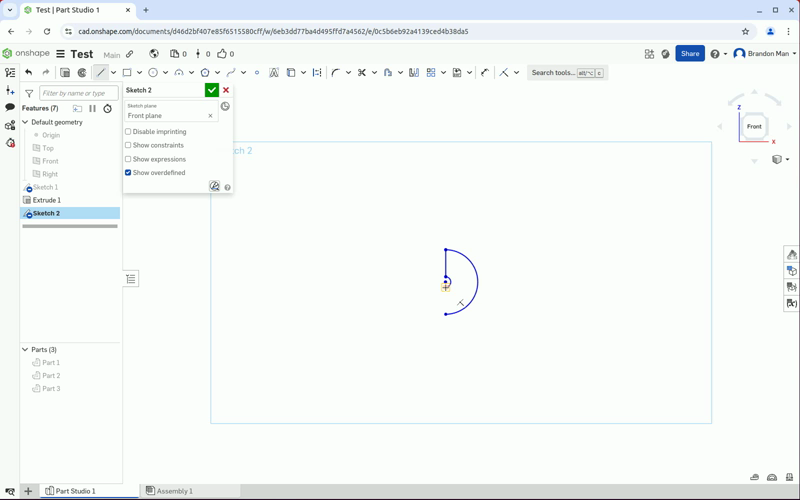
mouse_move(475, 287)
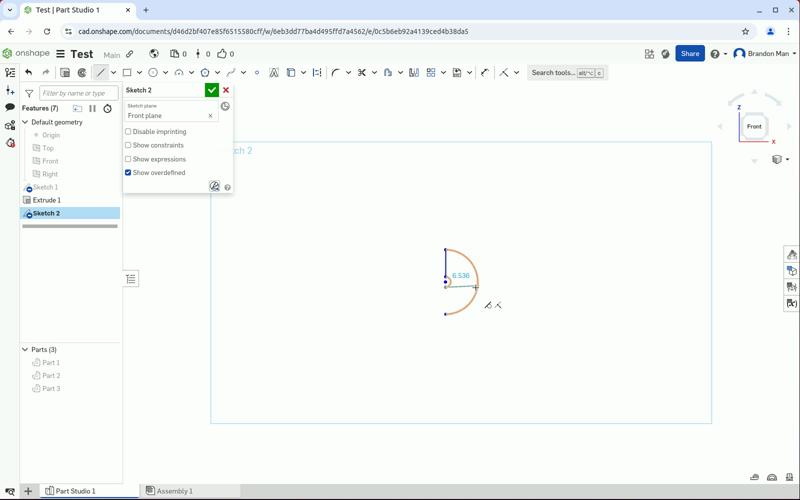
key_down(shift)
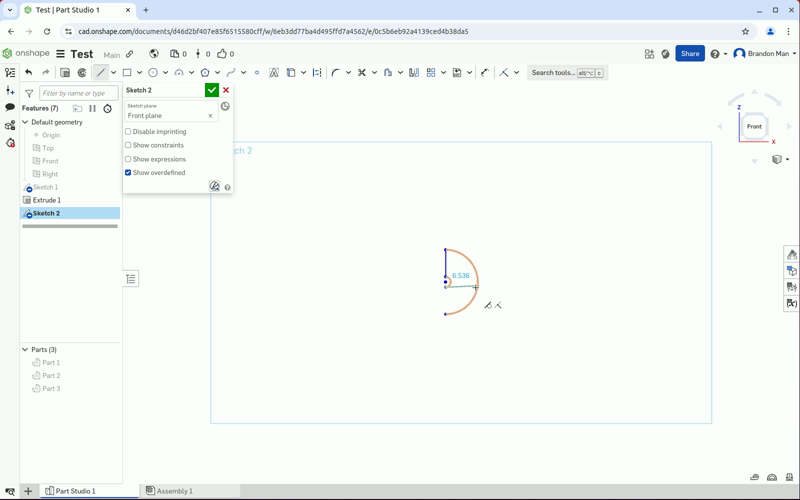
mouse_move(445, 314)
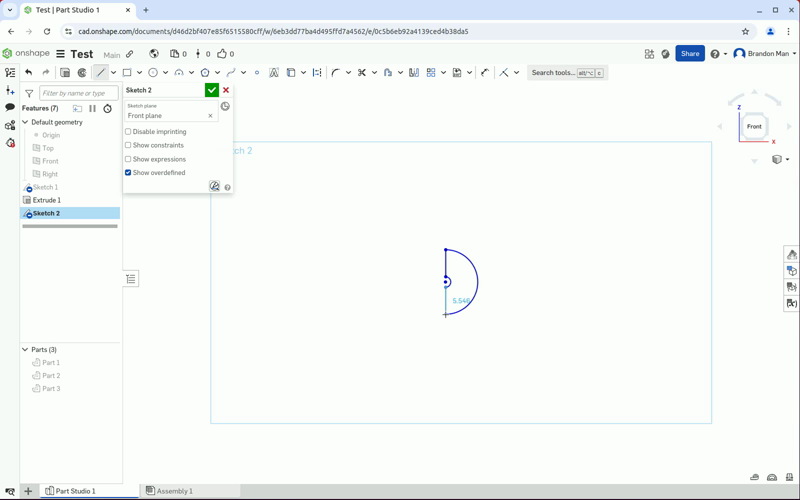
key_up(shift)
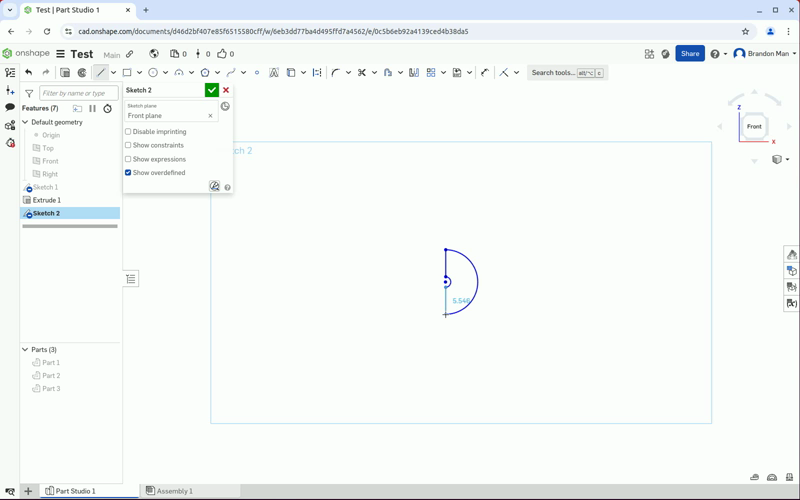
click(445, 314)
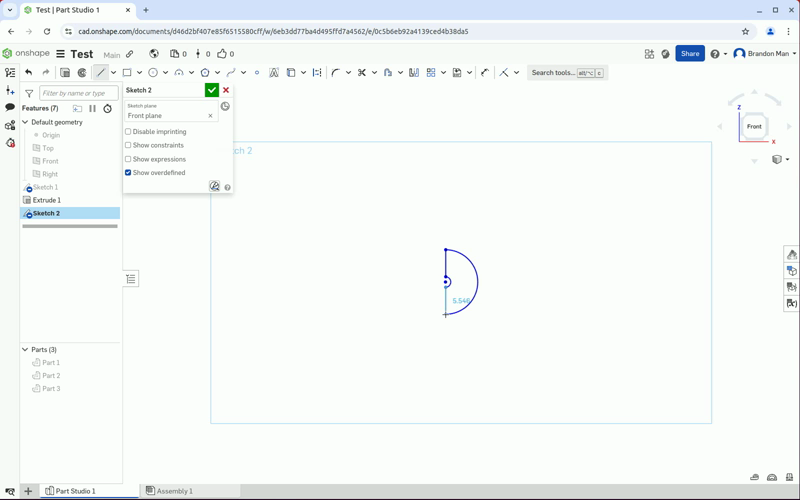
key(esc)
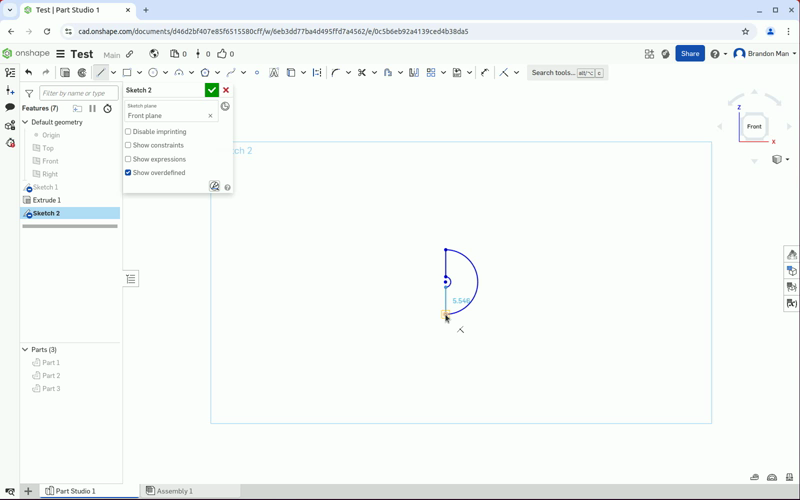
mouse_move(448, 264)
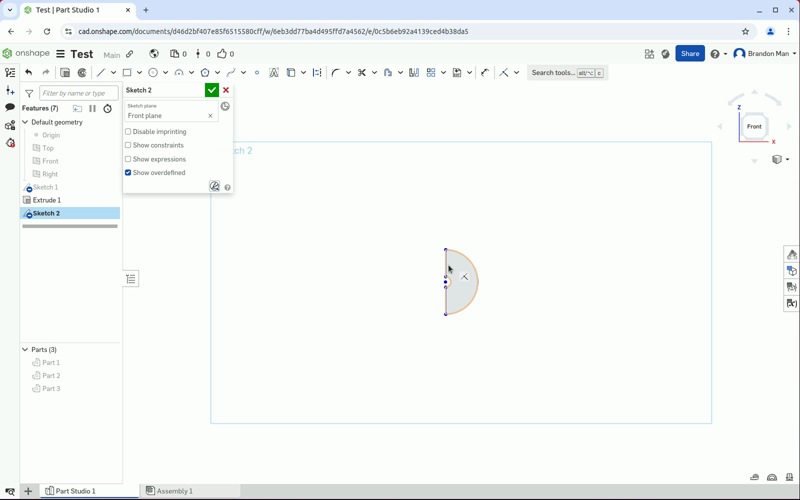
scroll(6)
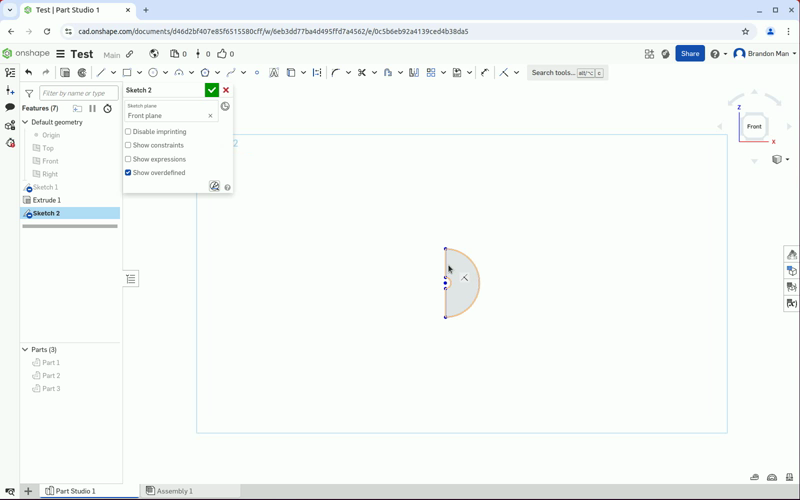
scroll(6)
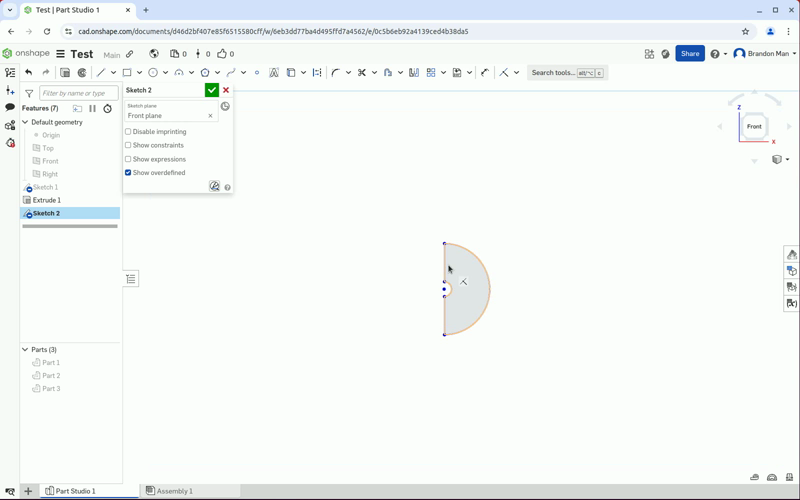
scroll(6)
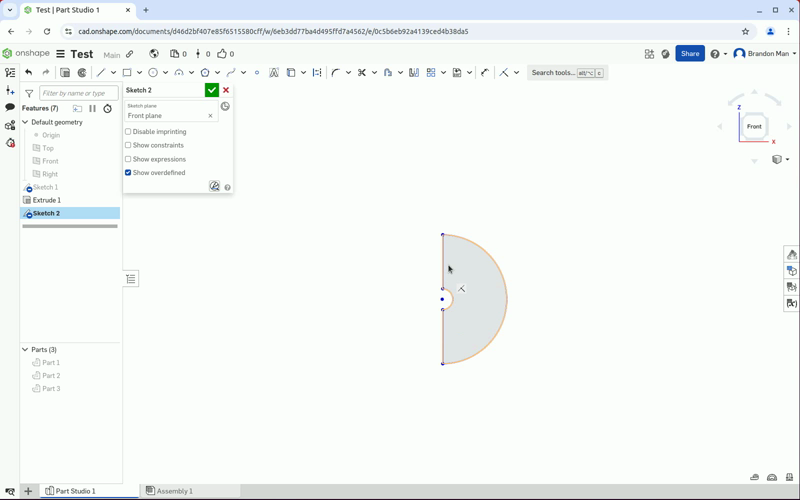
scroll(6)
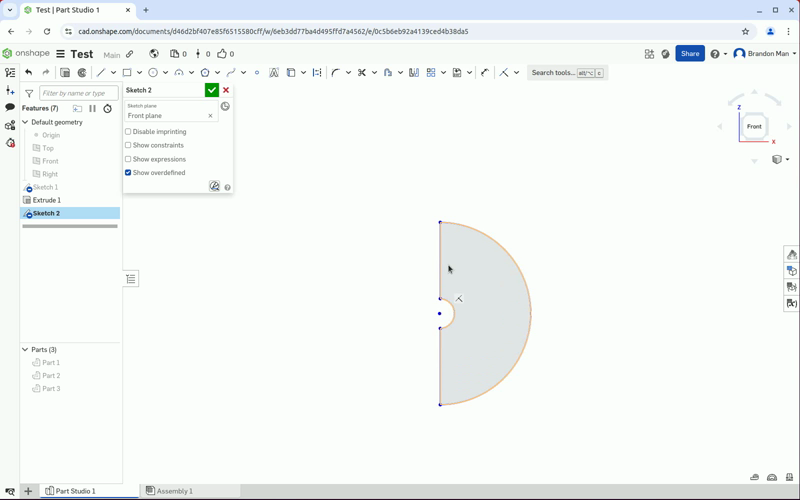
scroll(6)
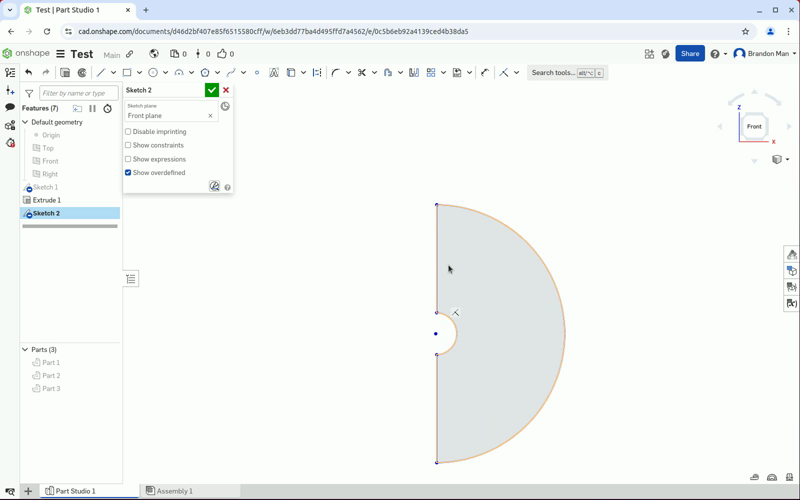
scroll(6)
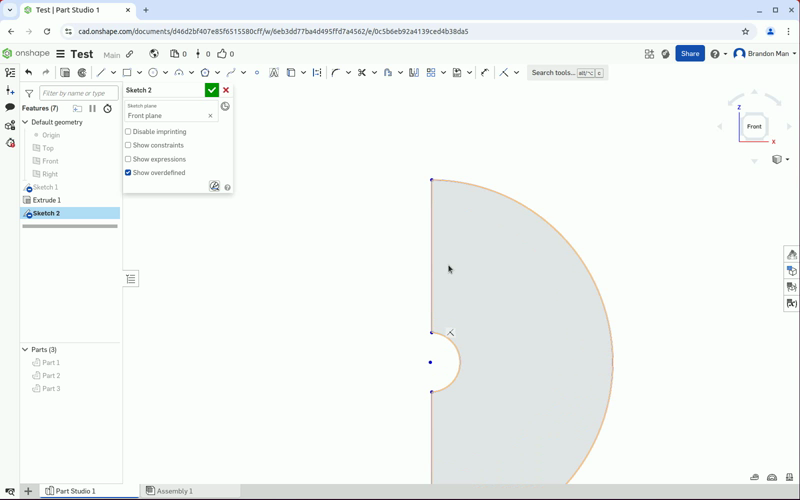
scroll(6)
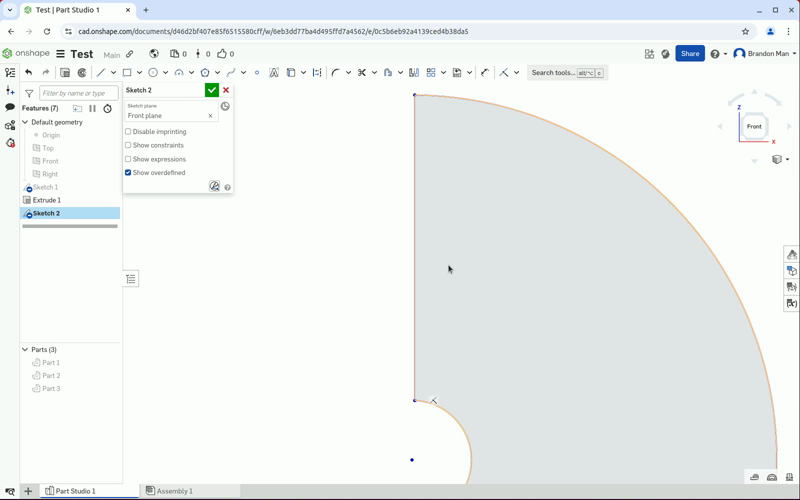
click(448, 264)
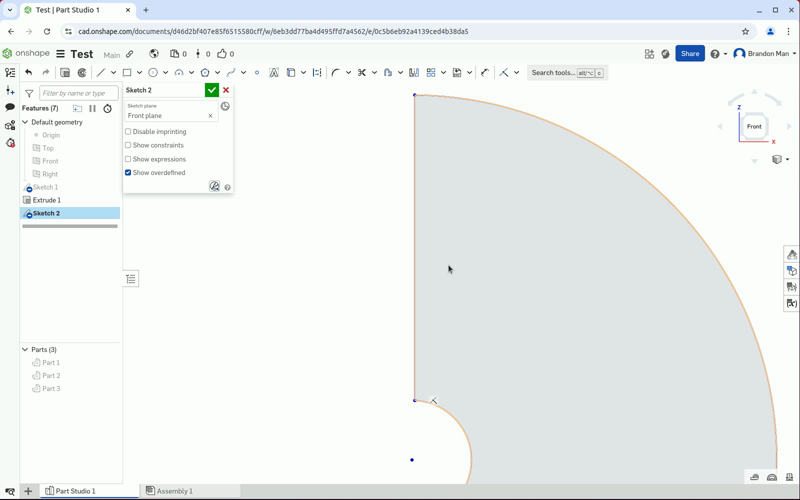
scroll(-6)
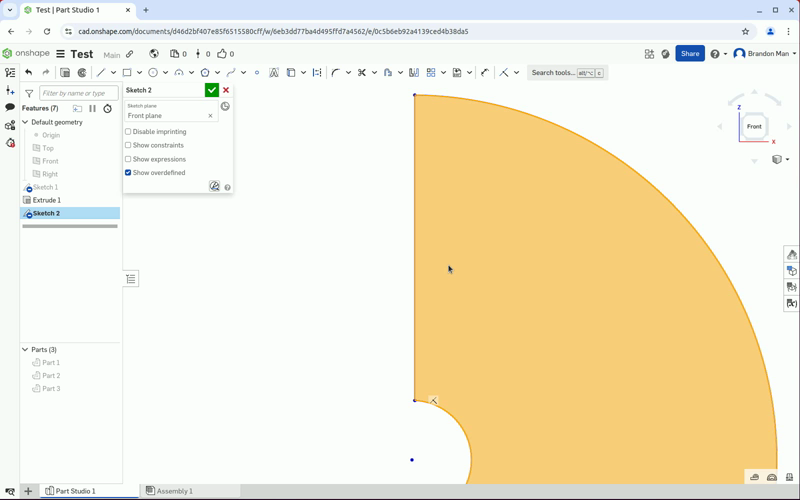
scroll(-6)
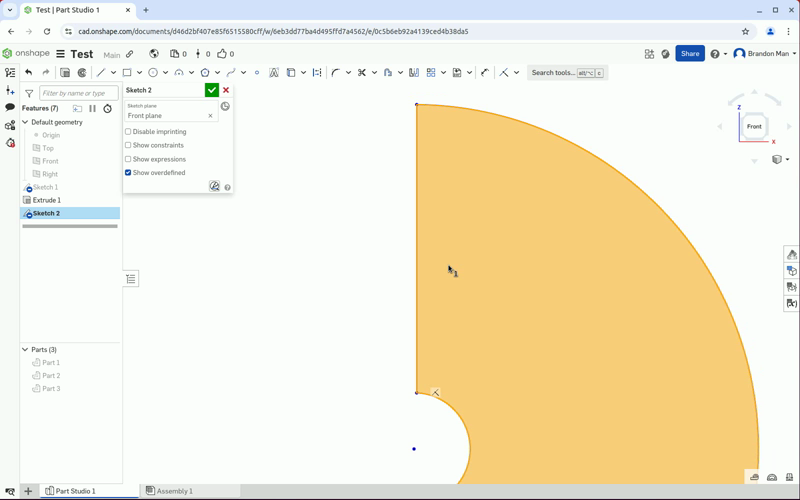
scroll(-6)
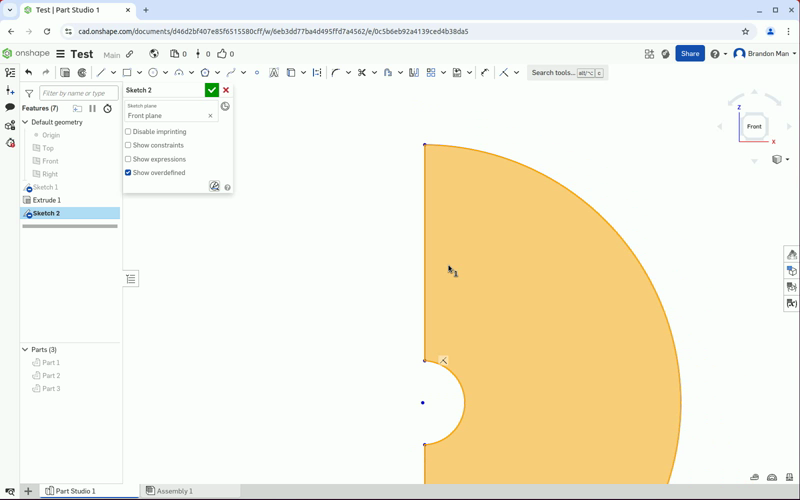
scroll(-6)
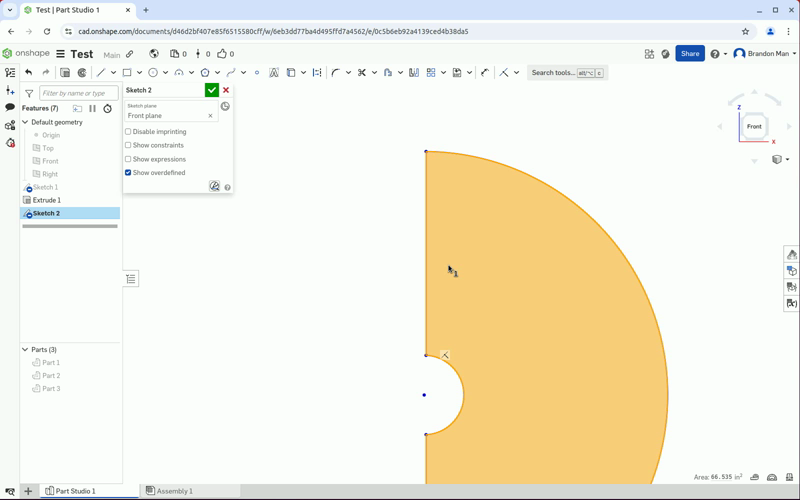
scroll(-6)
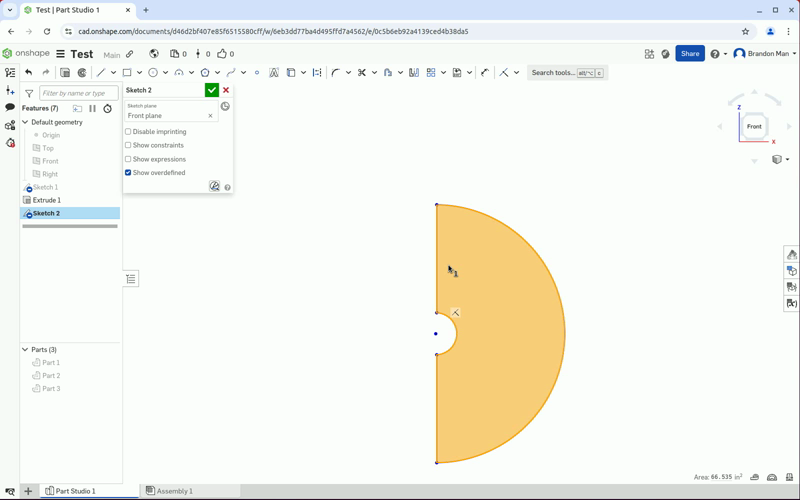
scroll(-6)
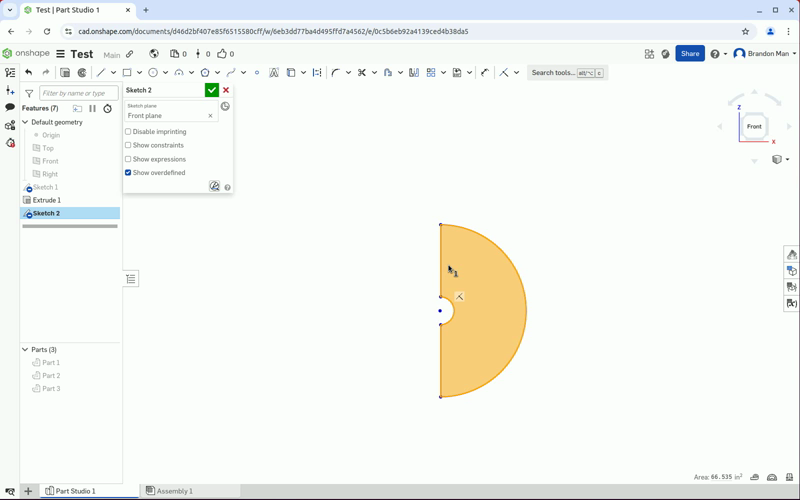
scroll(-6)
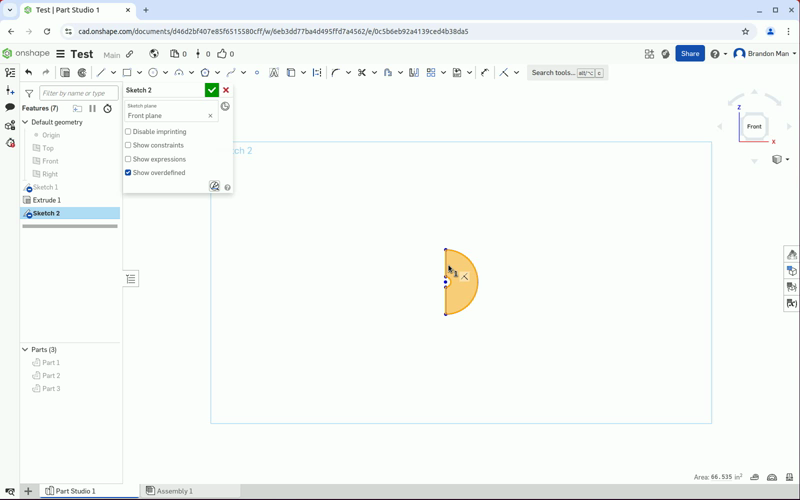
mouse_move(73, 352)
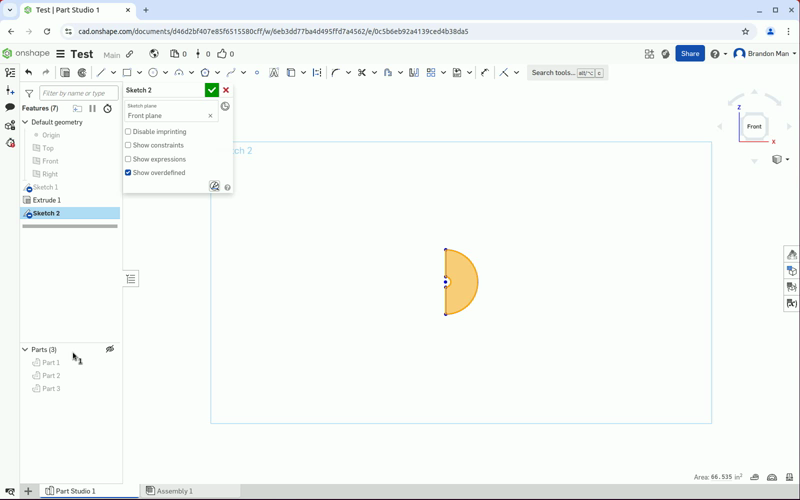
key(shift+y)
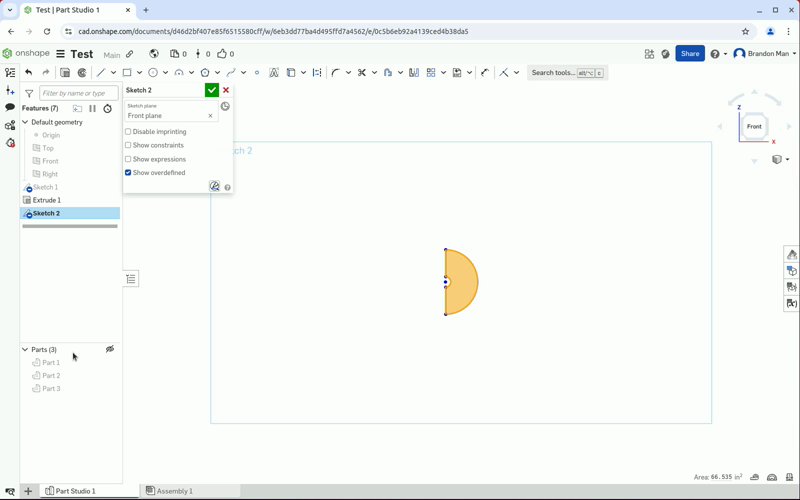
key(shift+e)
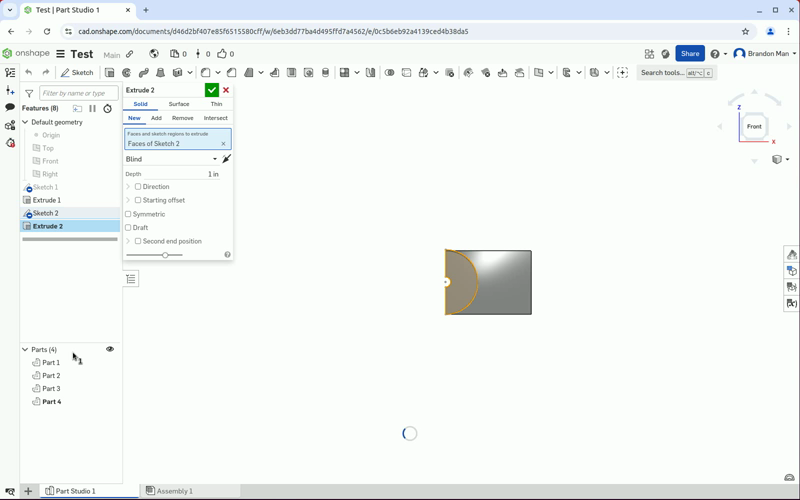
mouse_move(143, 106)
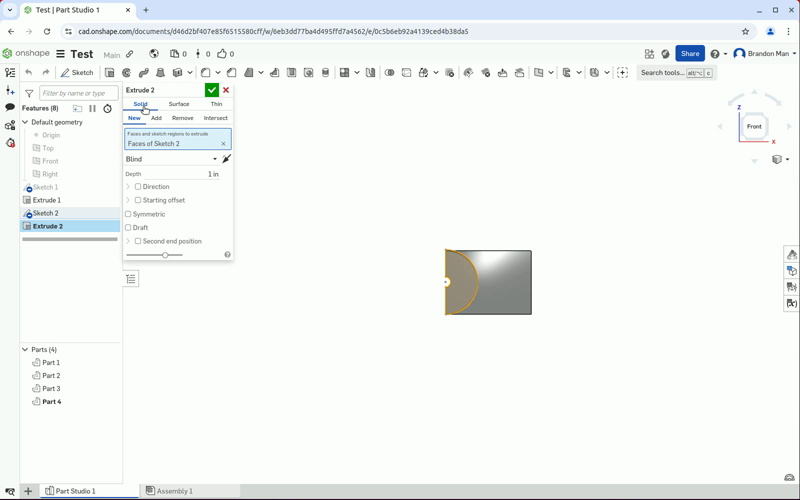
click(143, 106)
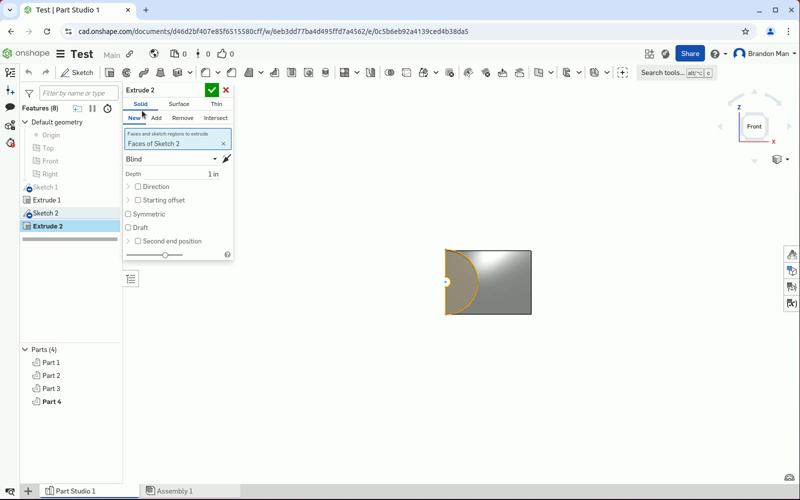
mouse_move(137, 120)
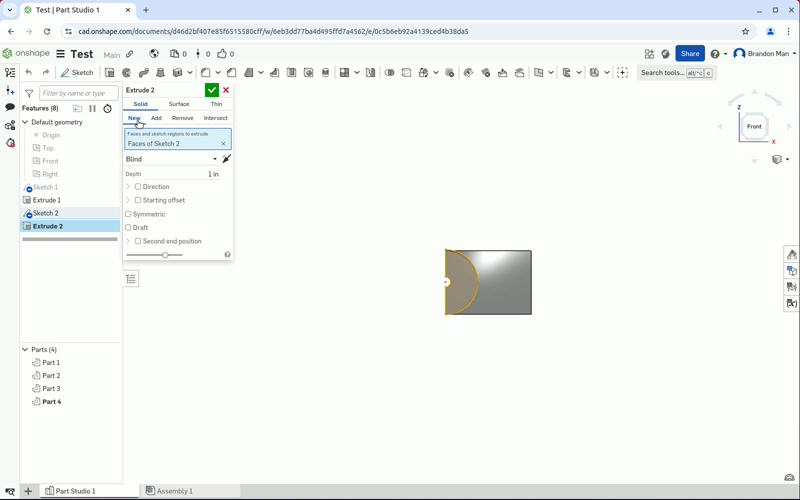
click(137, 120)
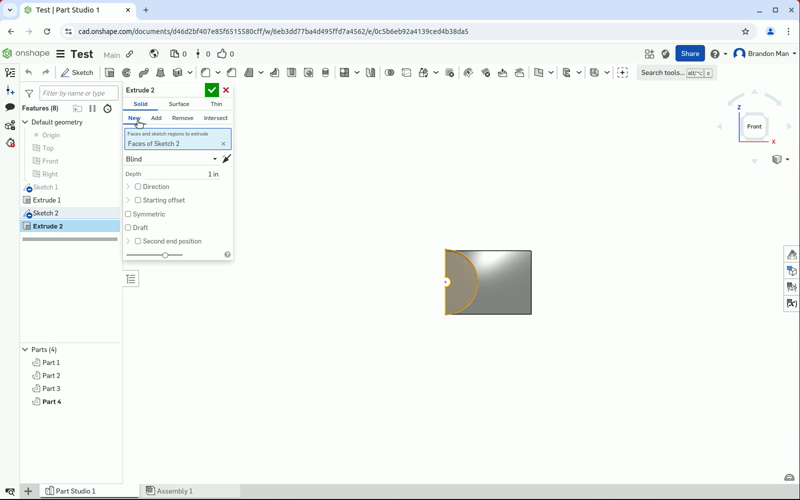
key(tab, 4)
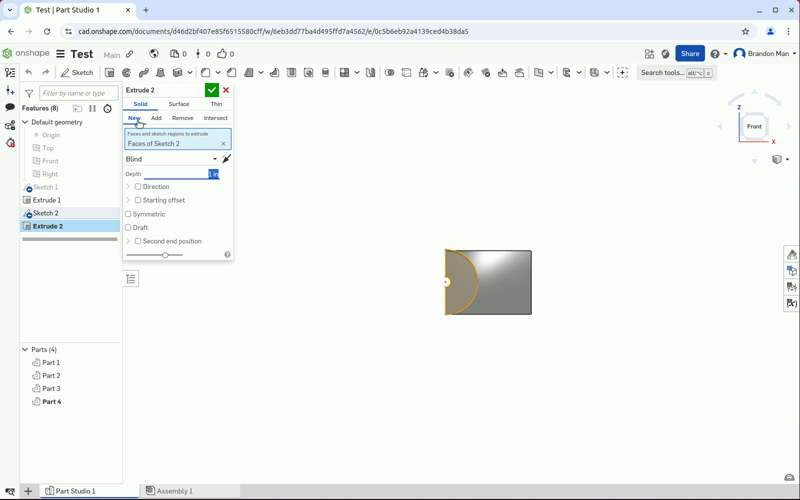
text(46.216)
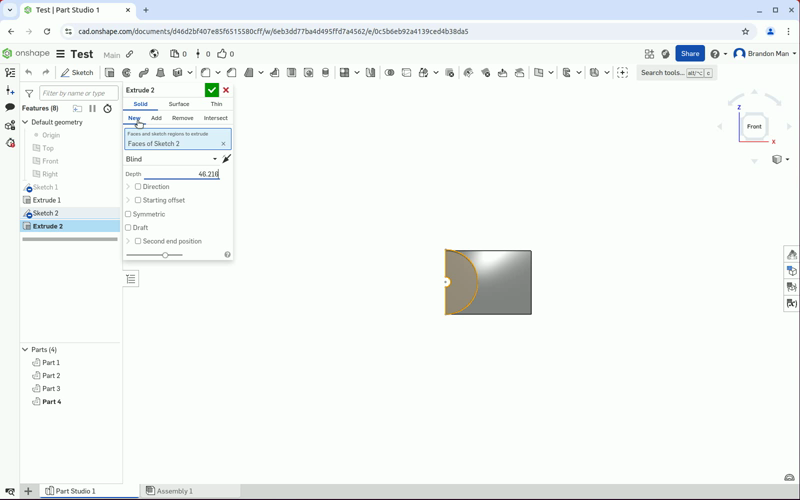
key(tab, 3)
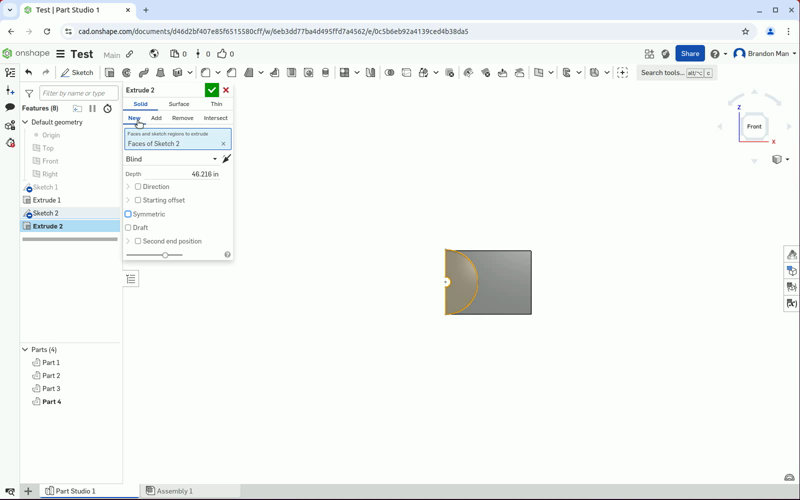
key(space)
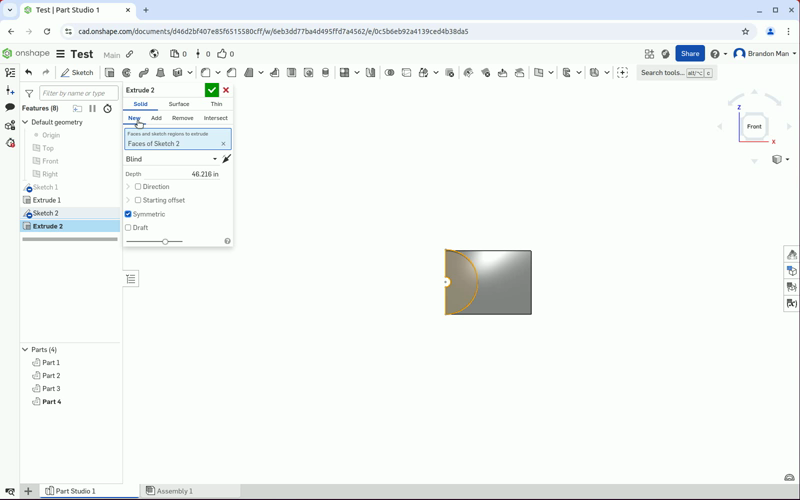
key(enter)
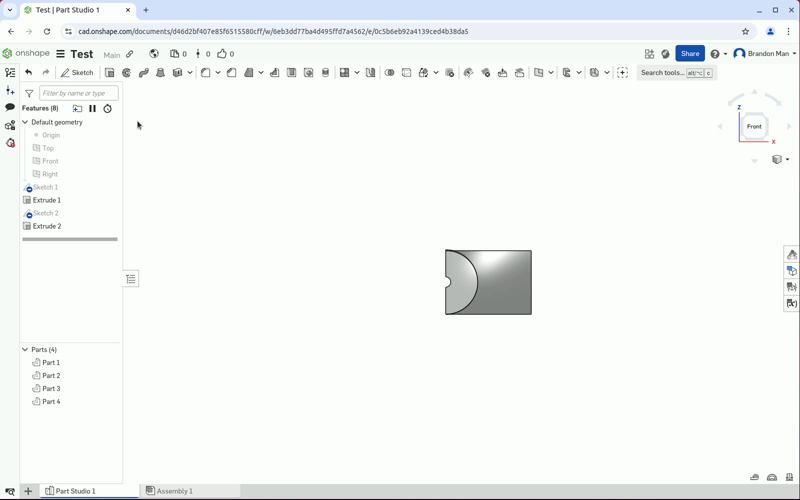
key(shift+h)
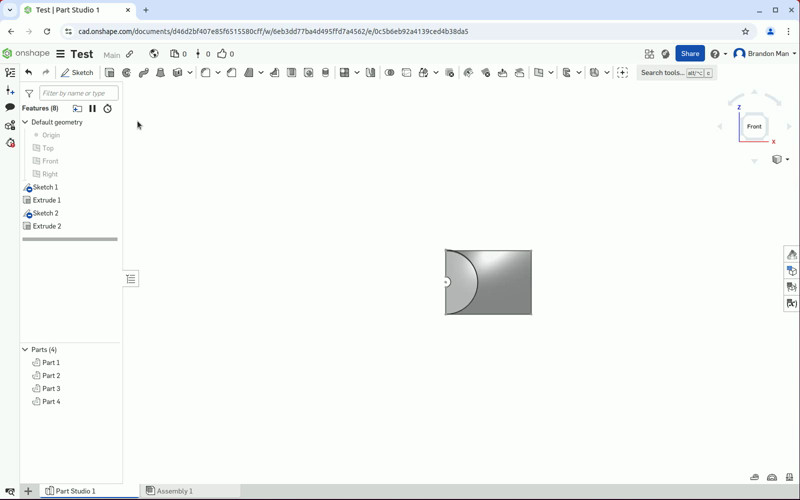
key(shift+h)
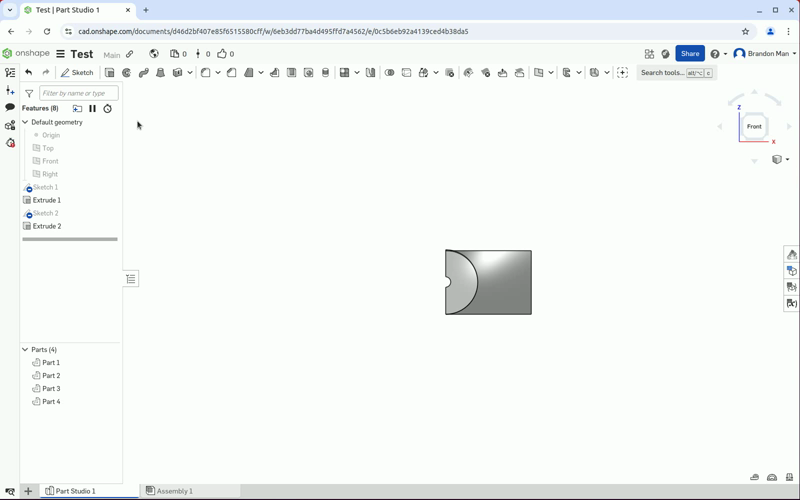
mouse_move(73, 189)
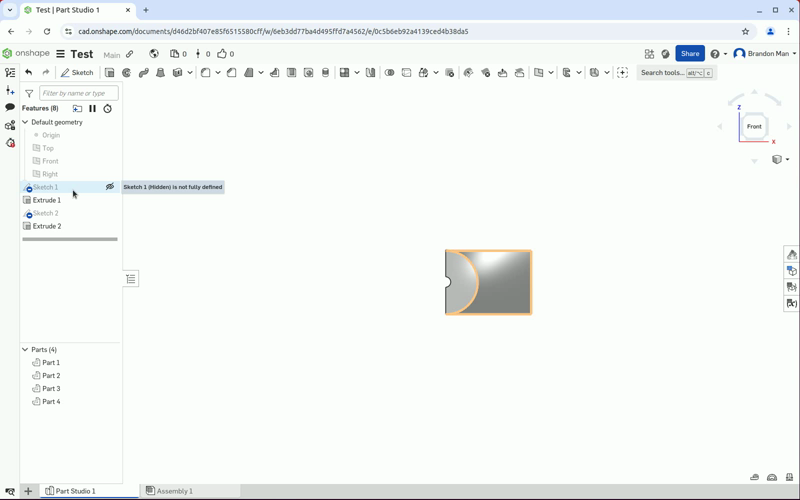
click(73, 189)
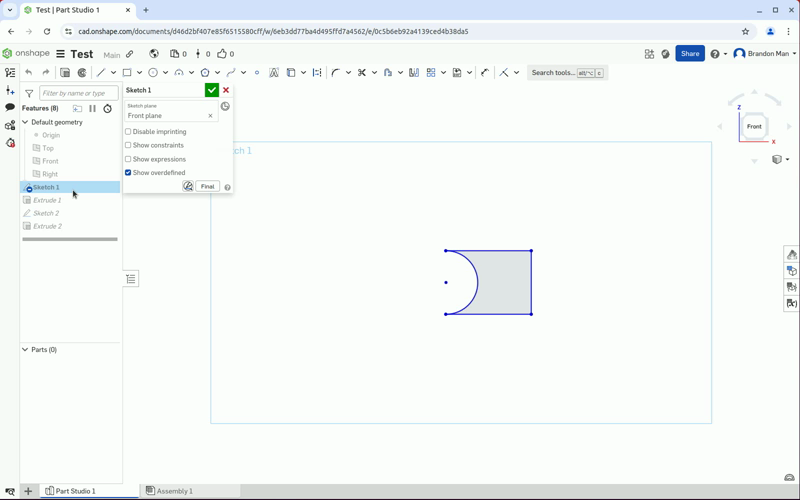
mouse_move(229, 92)
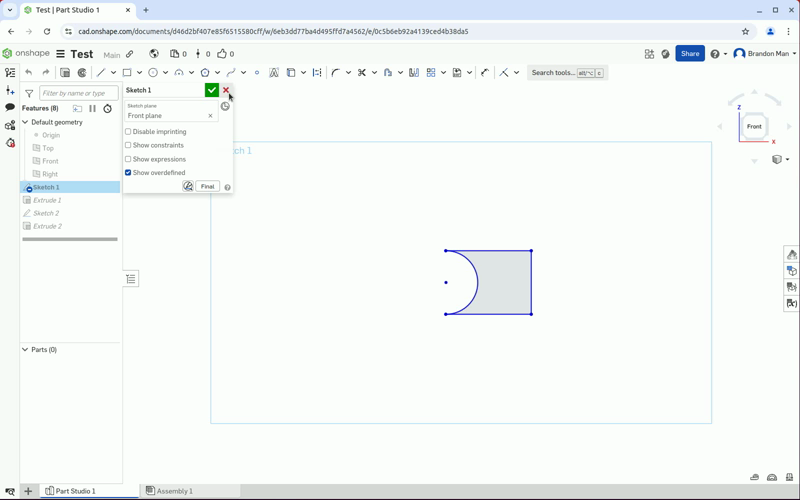
click(229, 92)
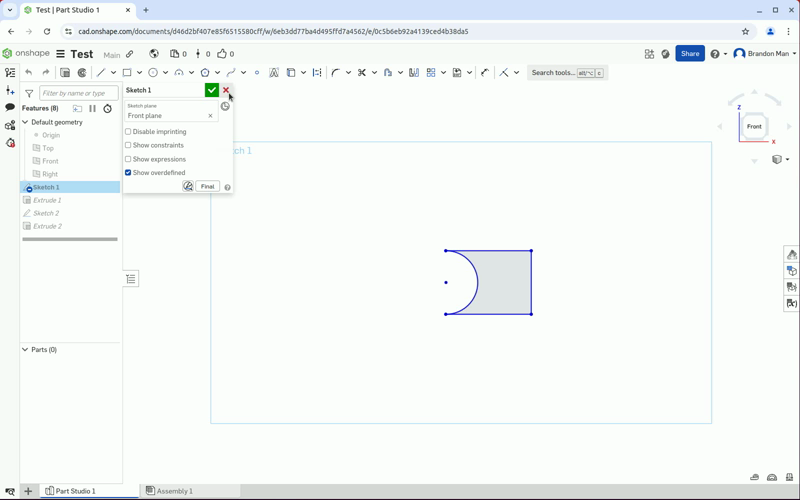
key(shift+s)
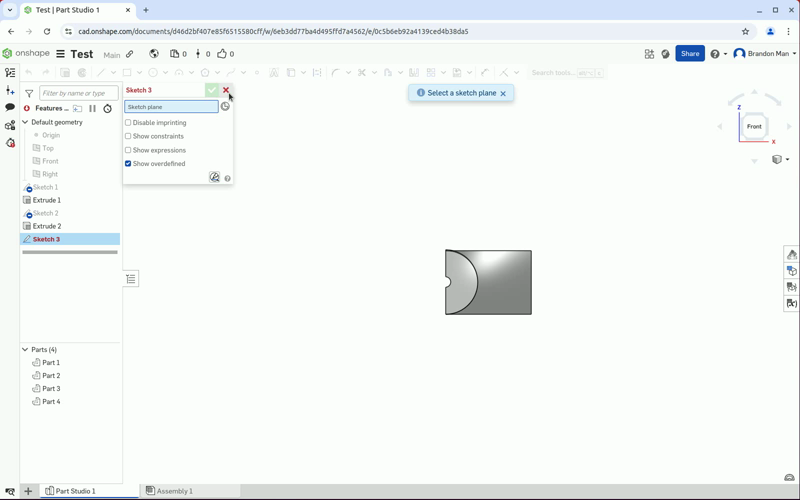
mouse_move(73, 163)
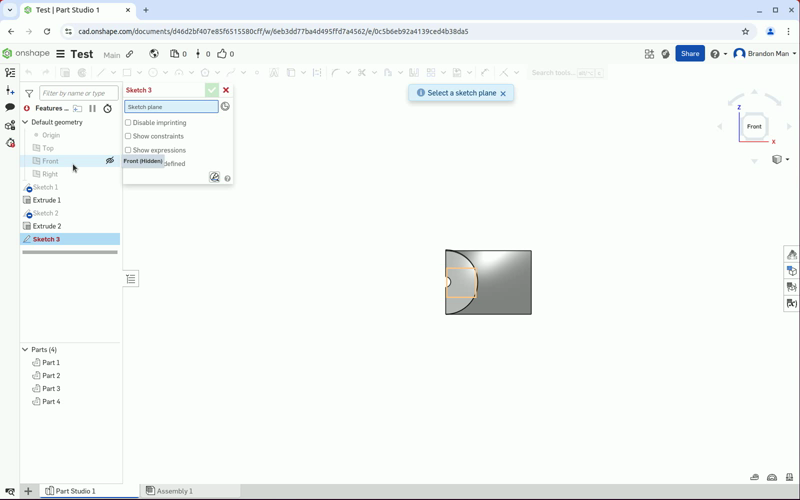
click(73, 163)
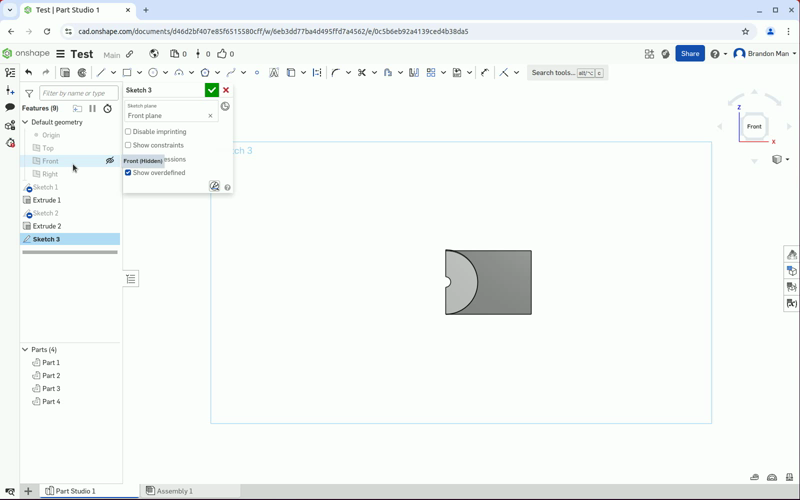
mouse_move(73, 352)
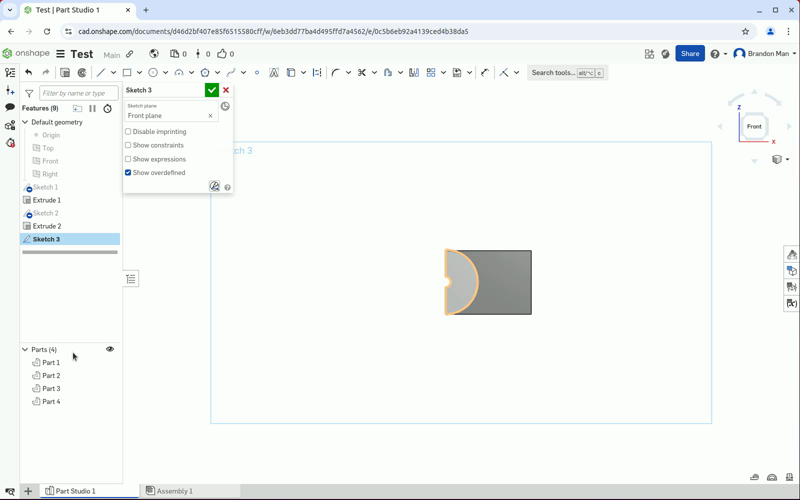
key(y)
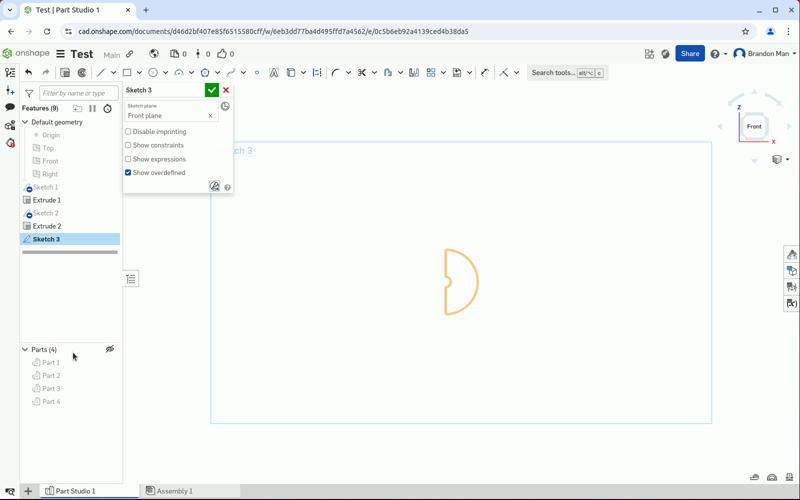
key(l)
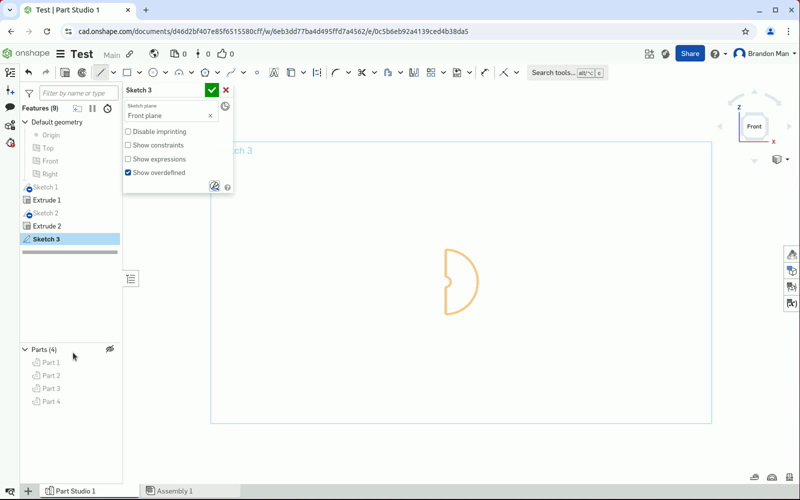
key_down(shift)
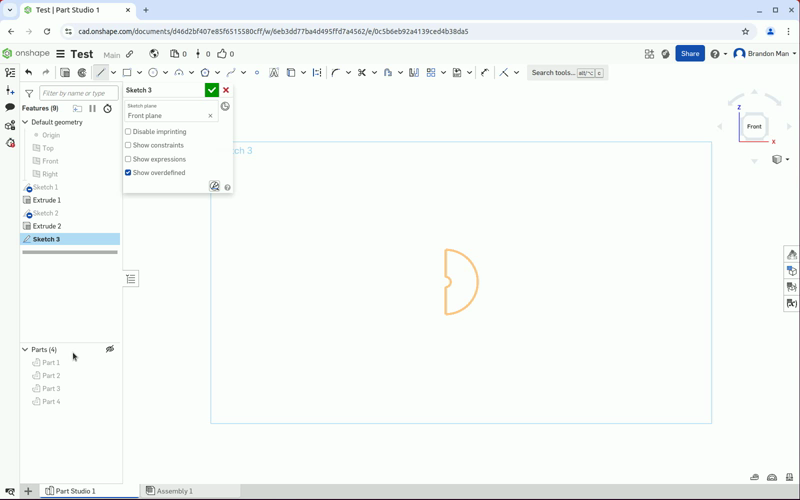
mouse_move(445, 314)
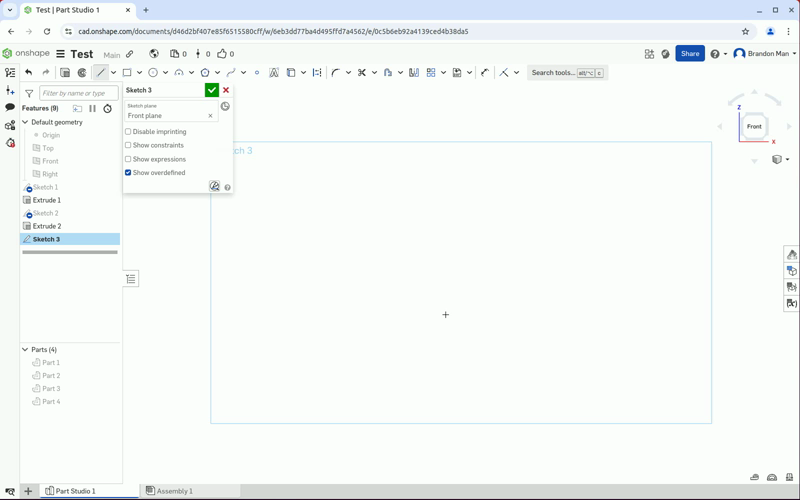
click(445, 314)
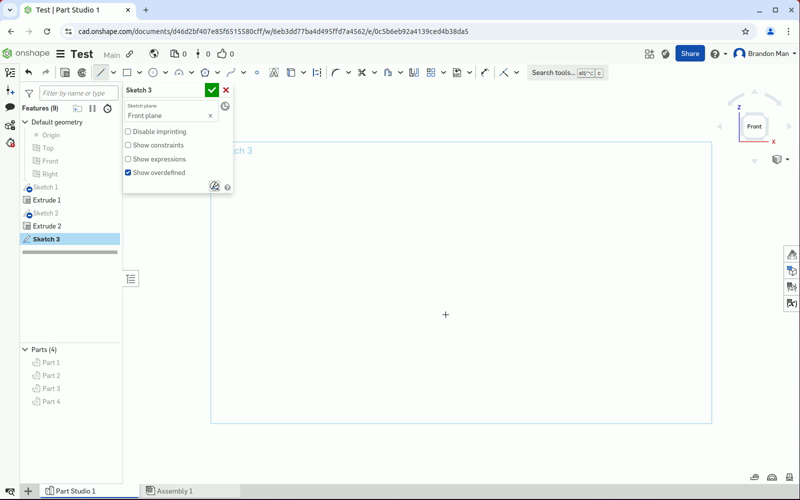
key_up(shift)
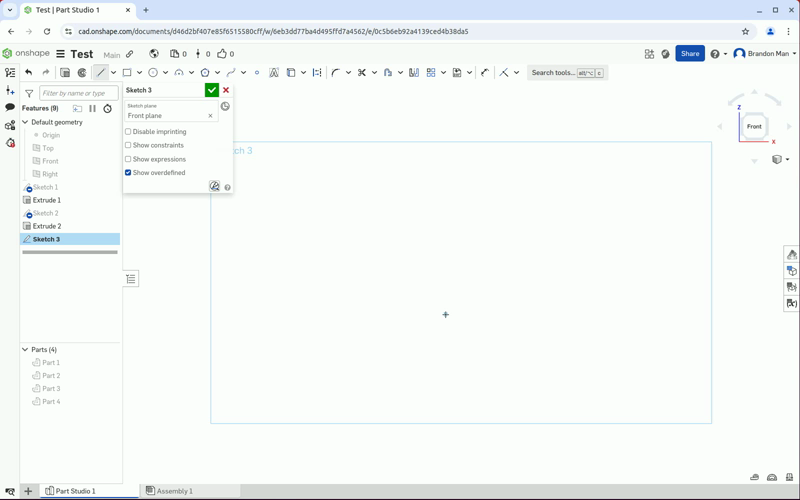
key_down(shift)
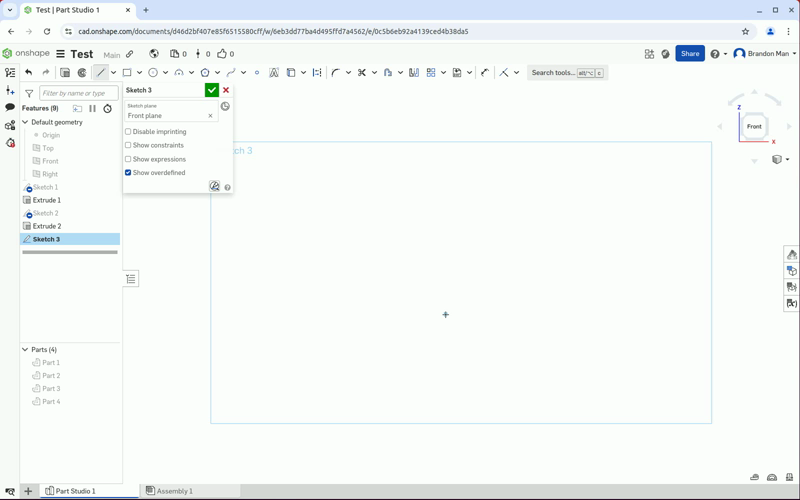
mouse_move(475, 314)
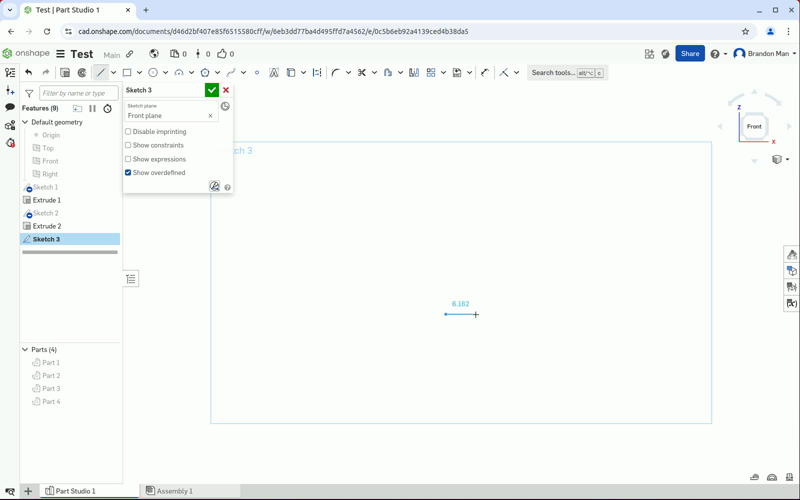
mouse_move(445, 287)
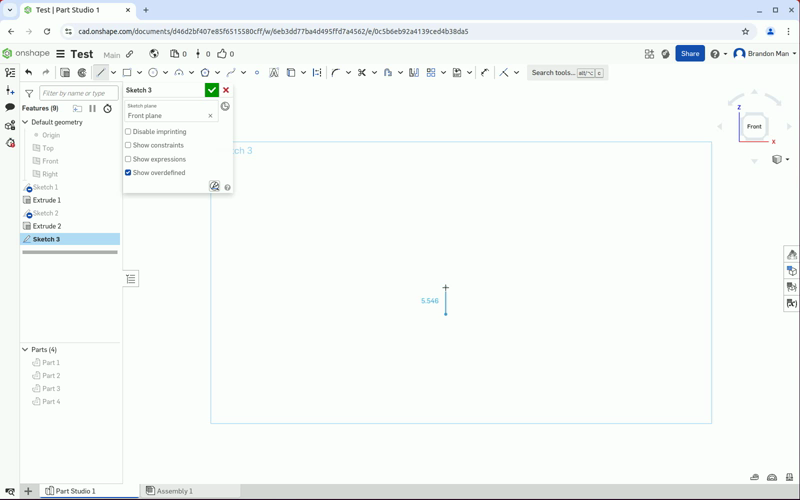
click(445, 287)
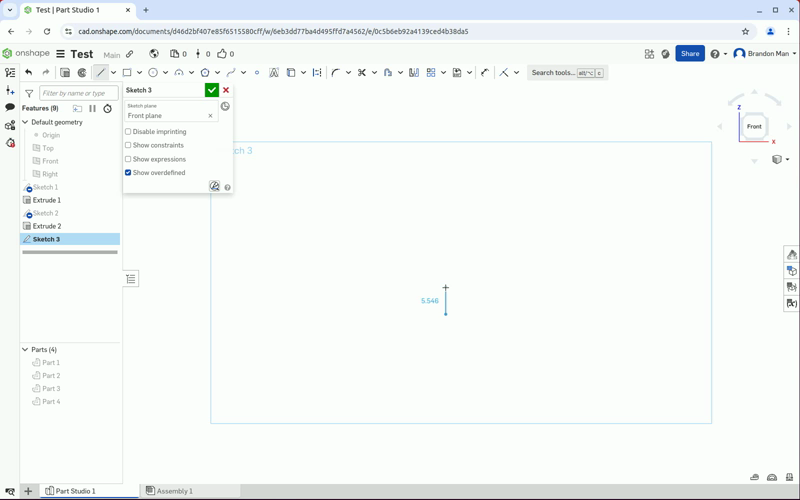
key_up(shift)
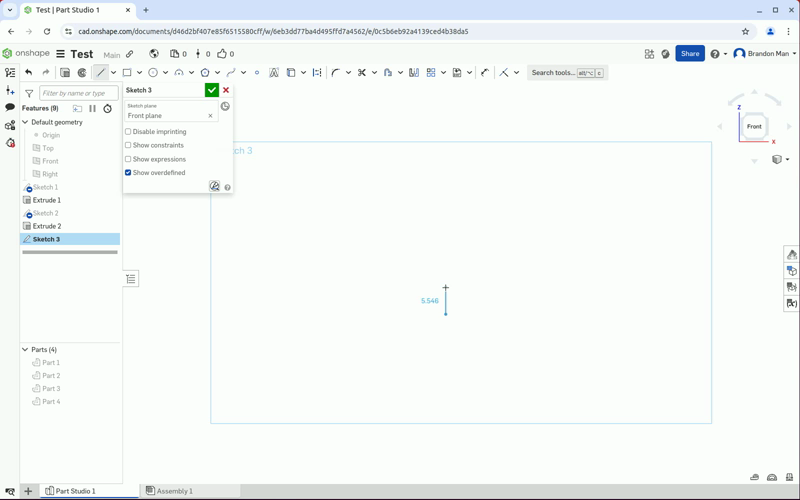
key(esc)
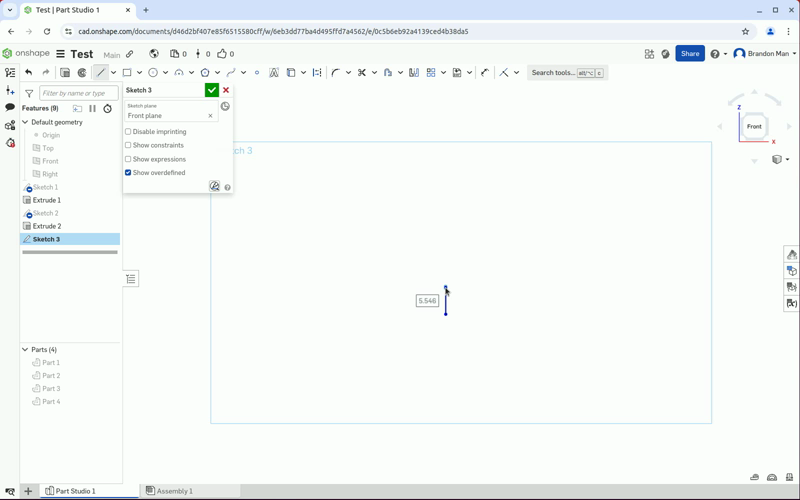
key(a)
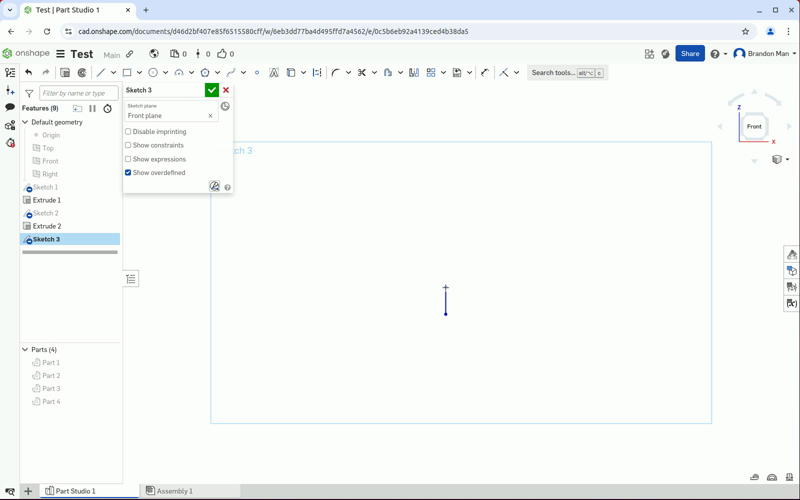
mouse_move(445, 287)
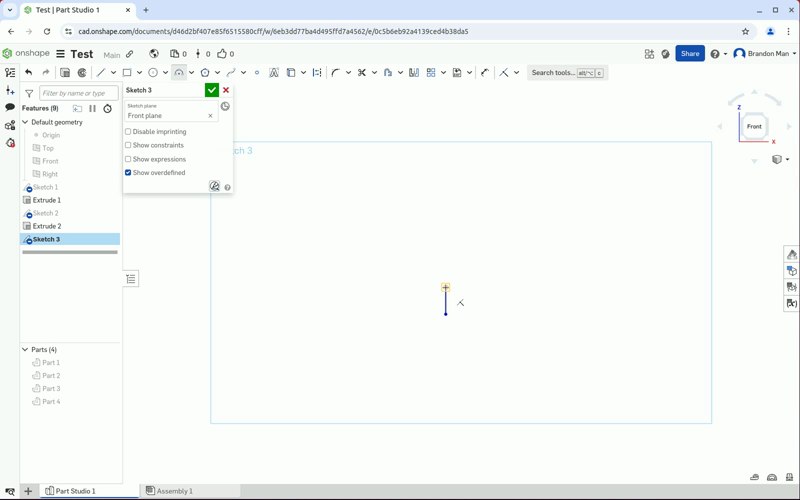
click(445, 287)
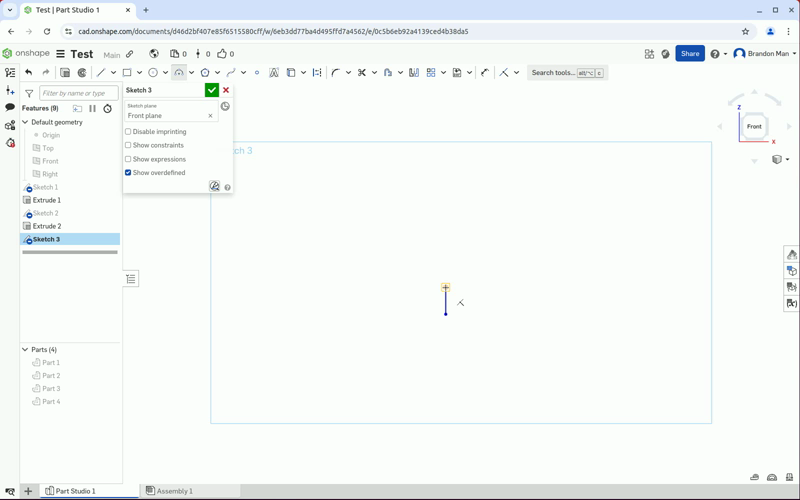
key_down(shift)
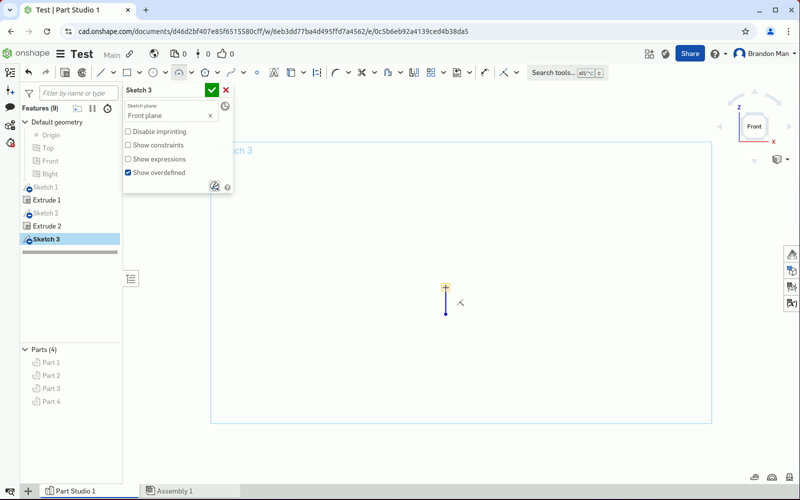
mouse_move(445, 276)
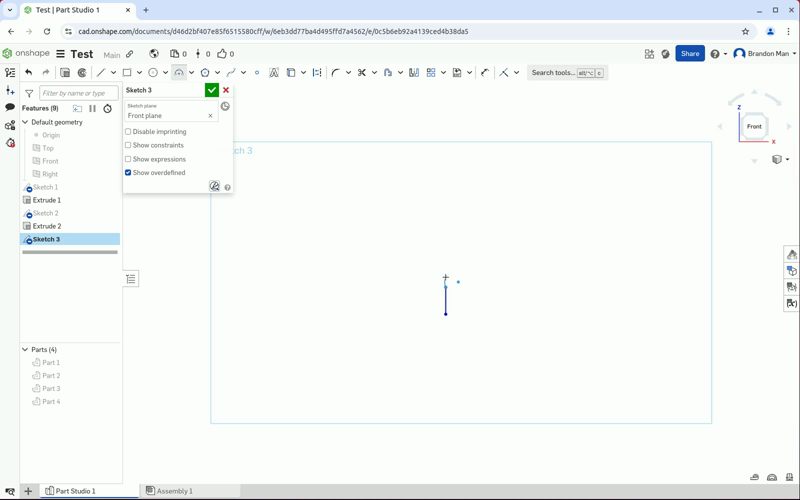
click(445, 276)
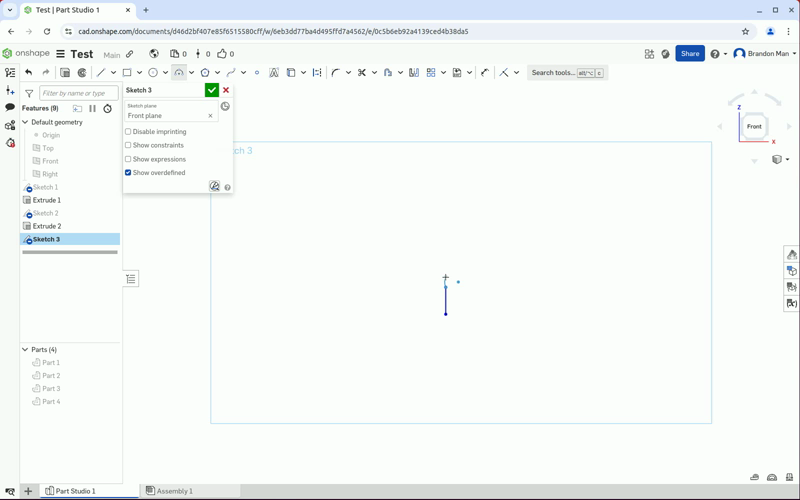
mouse_move(440, 282)
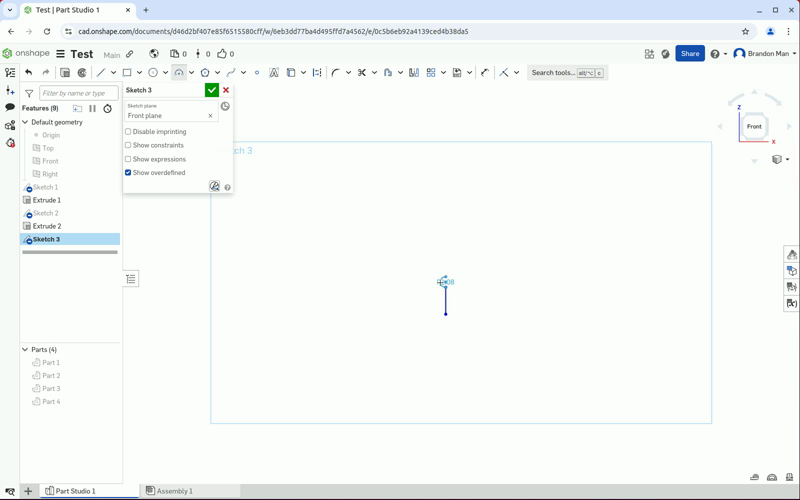
click(440, 282)
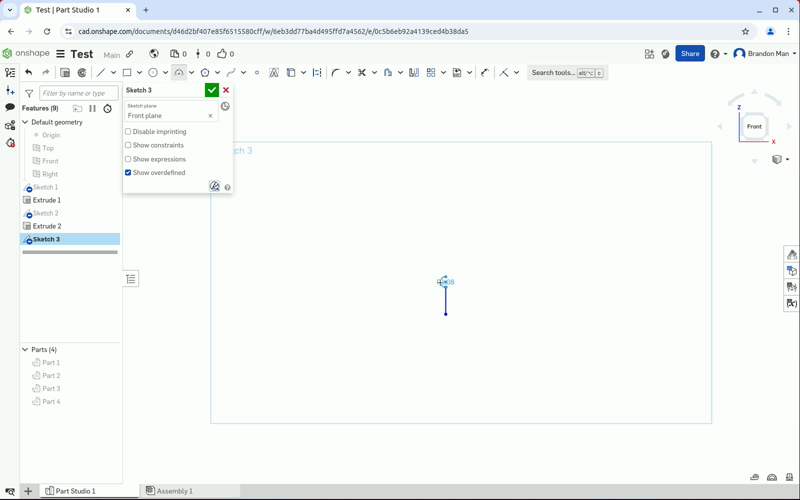
key_up(shift)
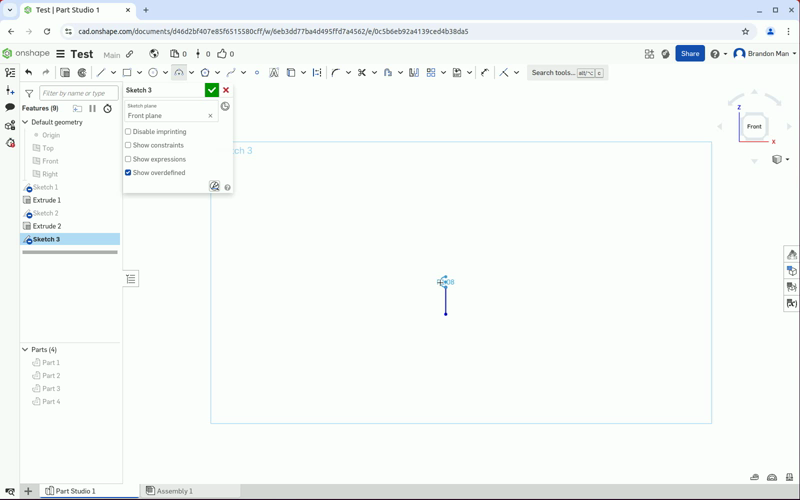
key(esc)
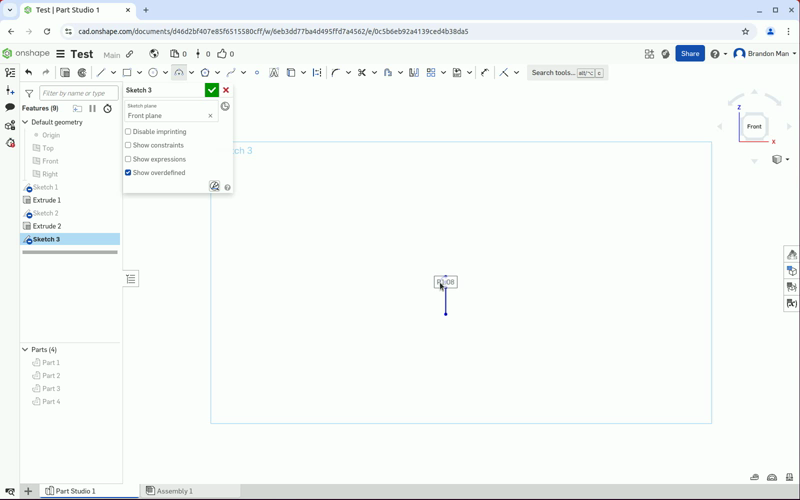
key(l)
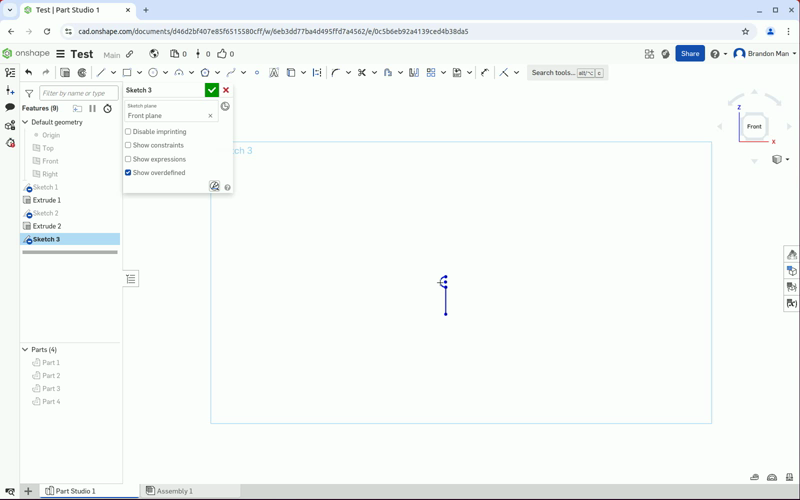
mouse_move(445, 276)
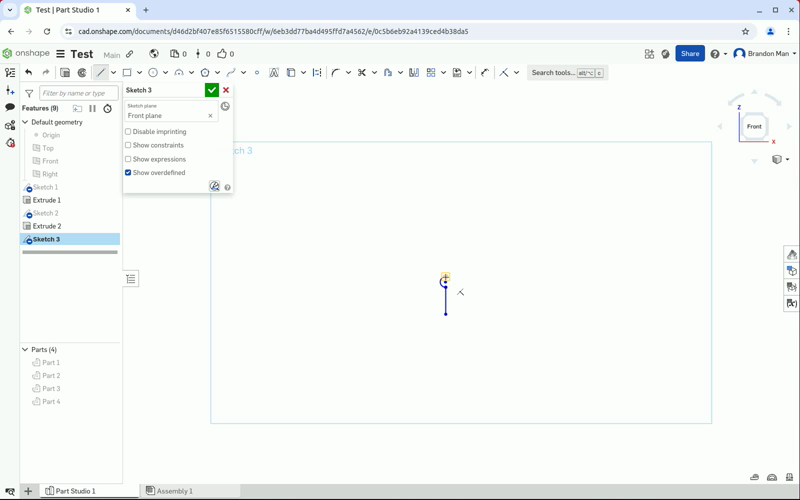
click(445, 276)
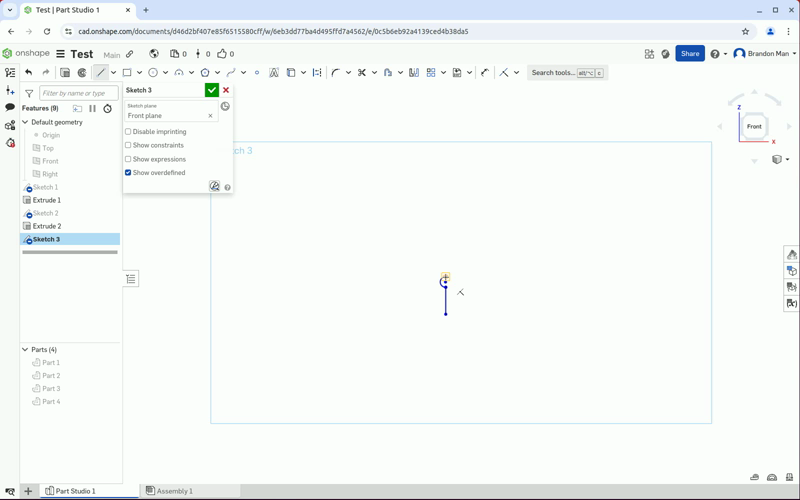
key_down(shift)
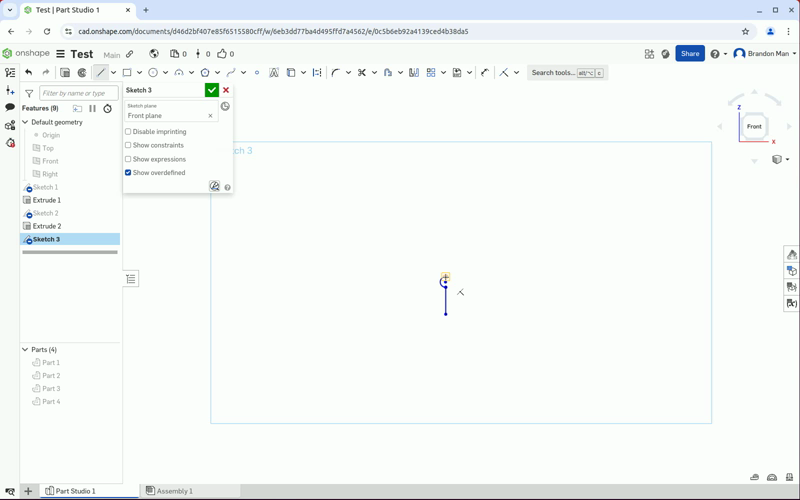
mouse_move(475, 276)
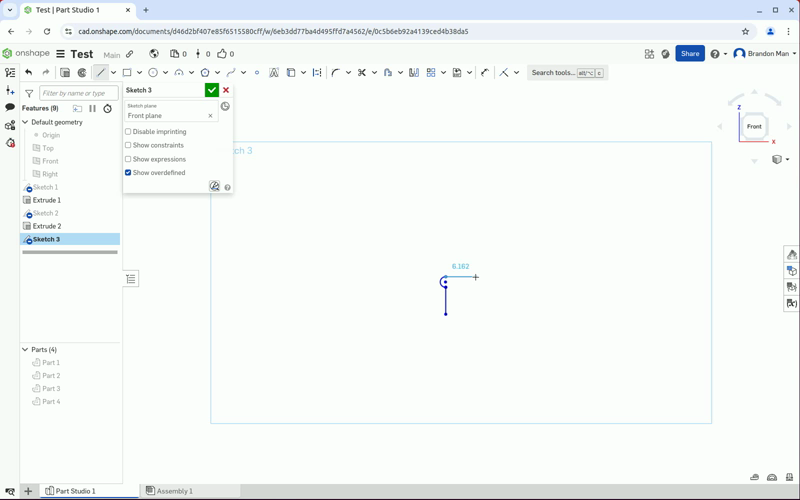
mouse_move(445, 249)
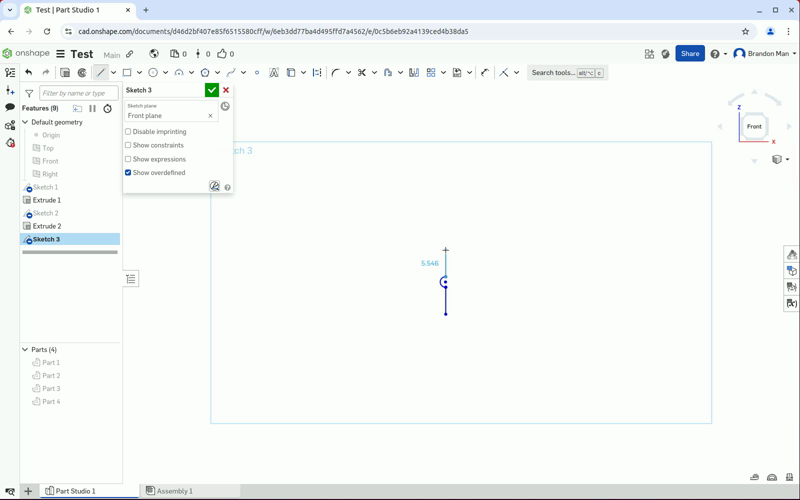
click(445, 249)
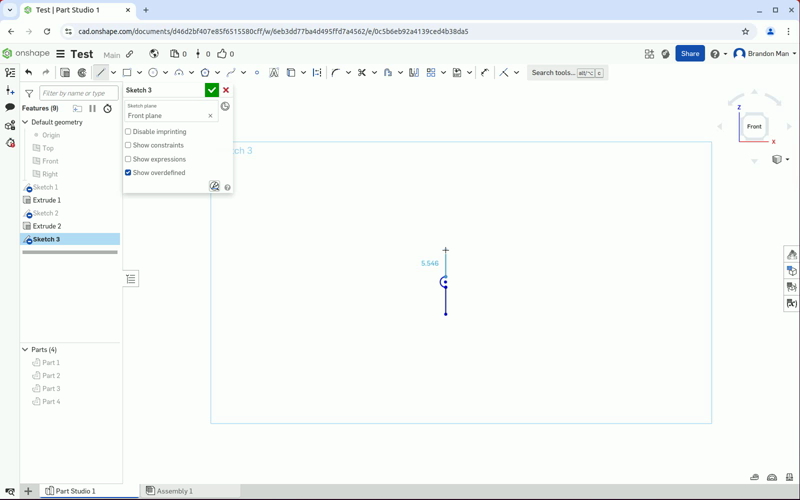
key_up(shift)
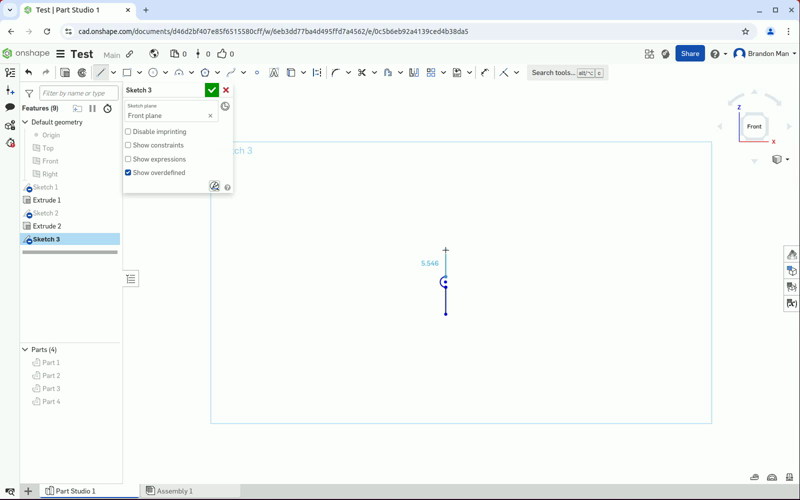
key(esc)
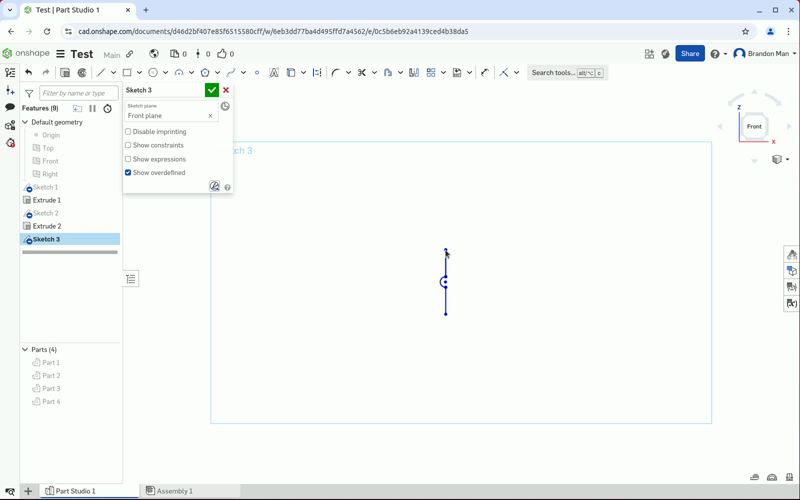
key(a)
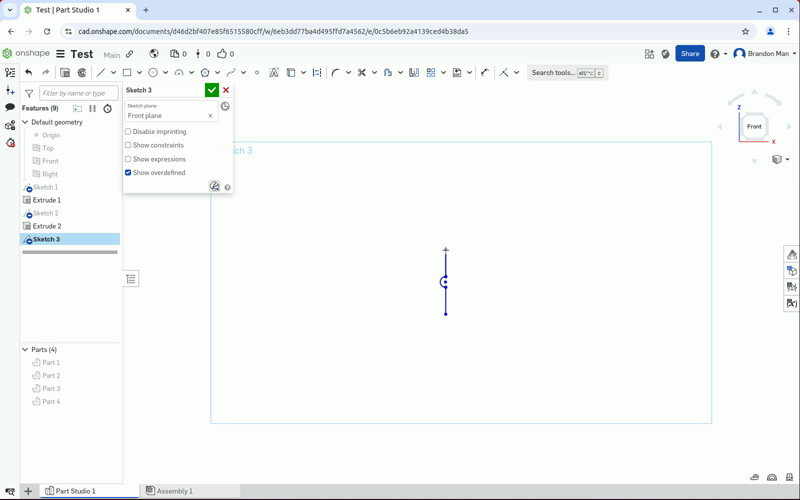
mouse_move(445, 249)
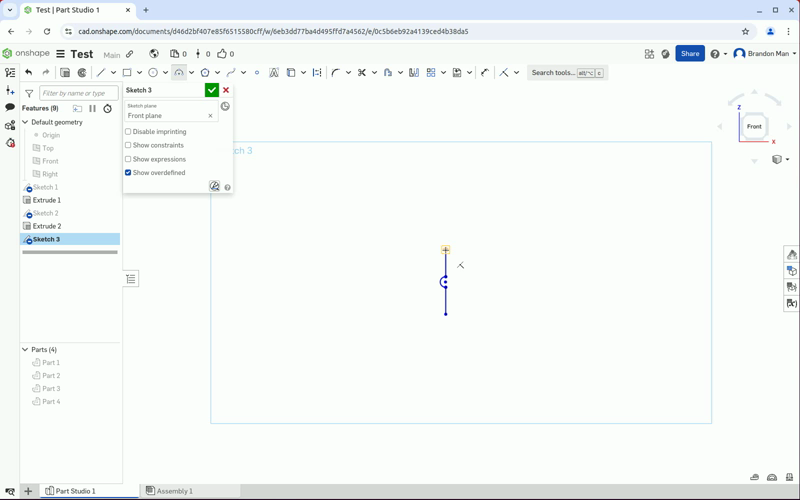
click(445, 249)
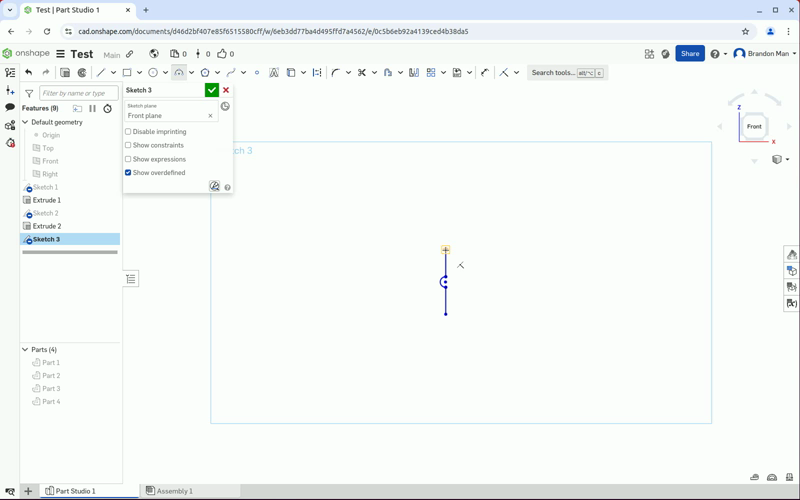
mouse_move(445, 314)
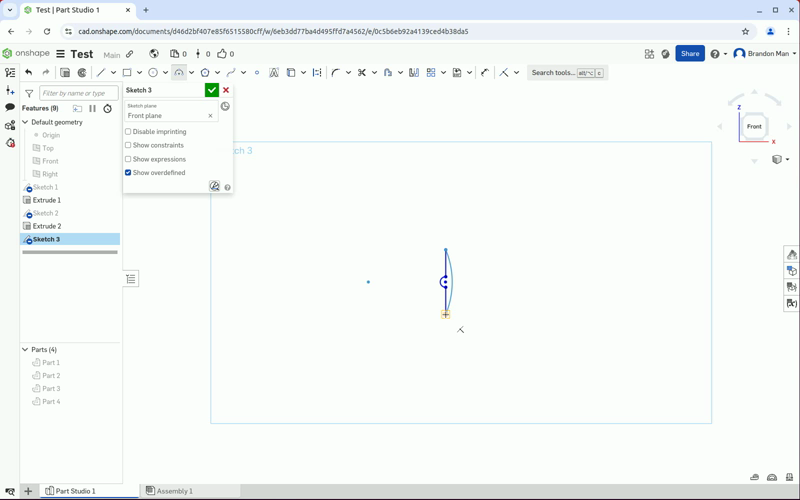
click(445, 314)
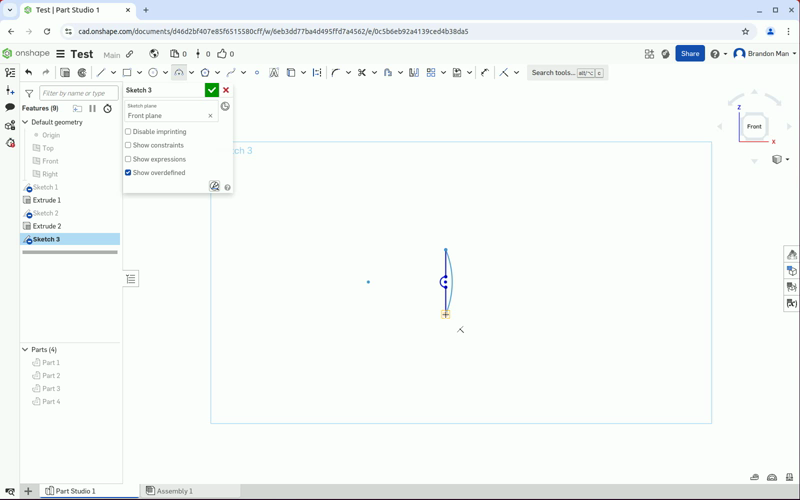
key_down(shift)
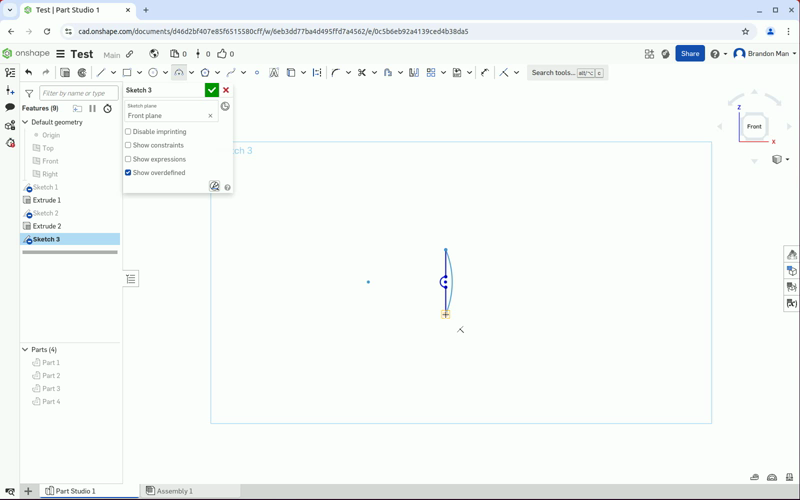
mouse_move(413, 282)
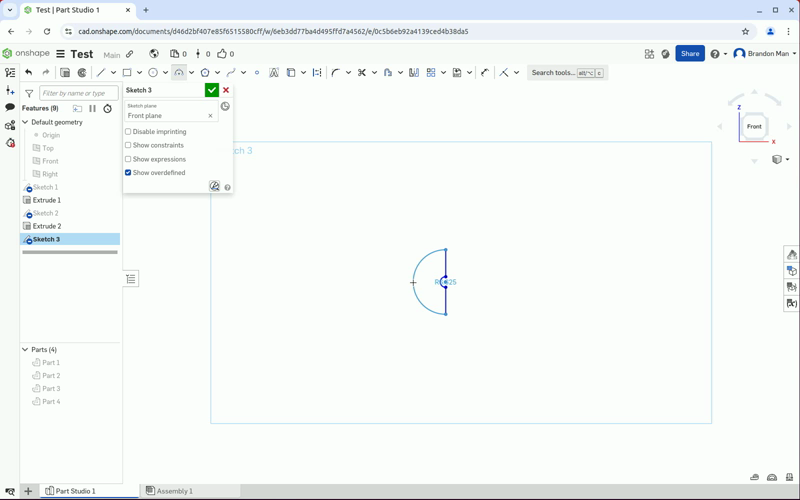
click(413, 282)
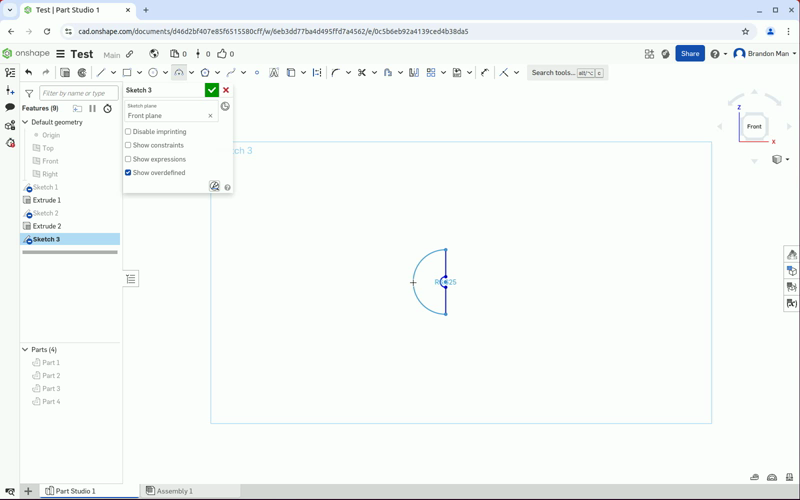
key_up(shift)
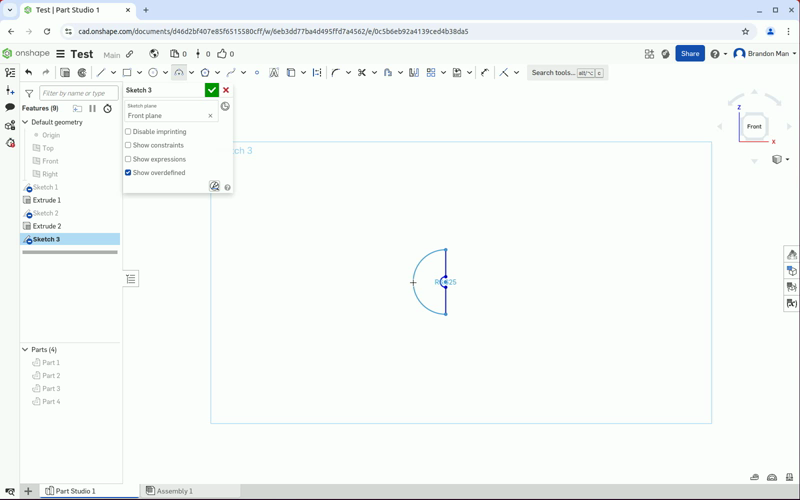
key(esc)
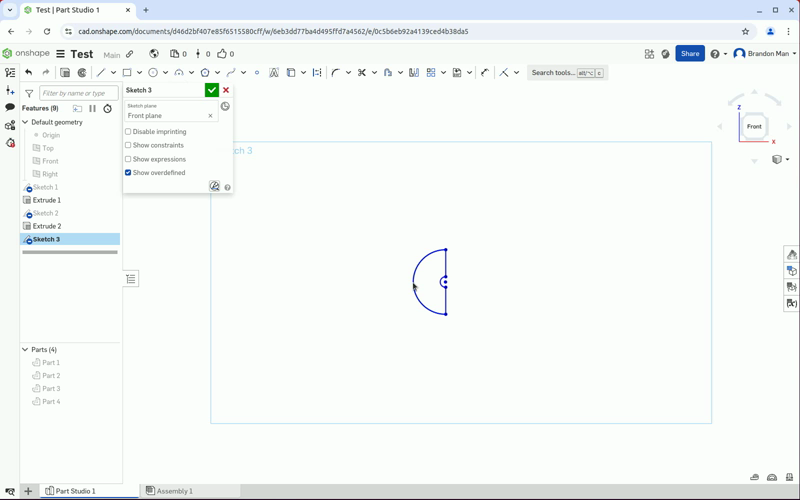
mouse_move(426, 274)
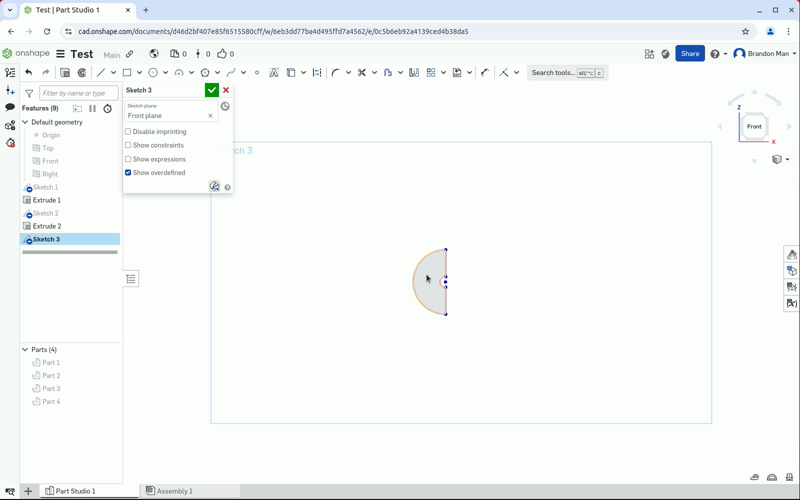
scroll(6)
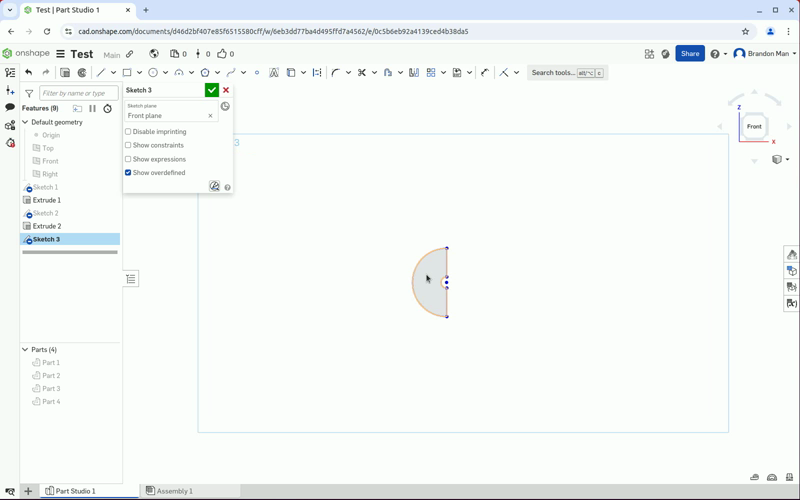
scroll(6)
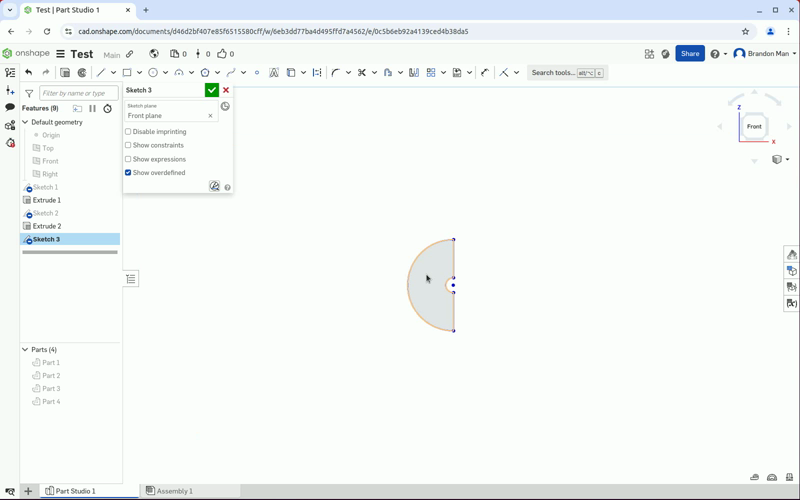
scroll(6)
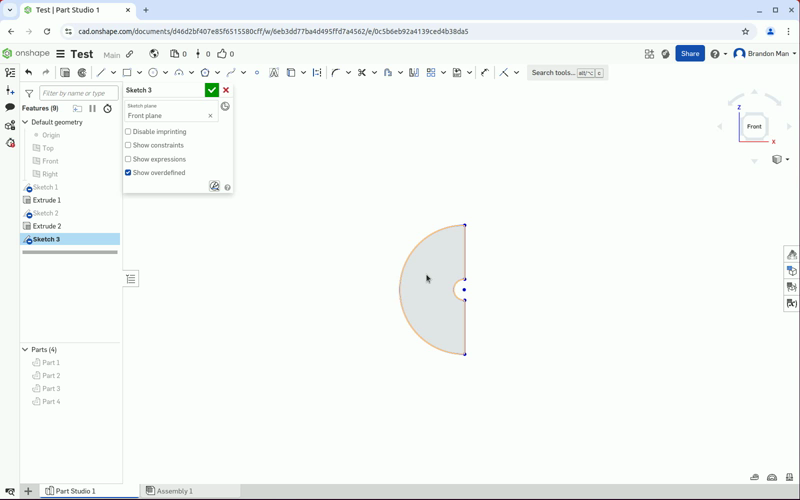
scroll(6)
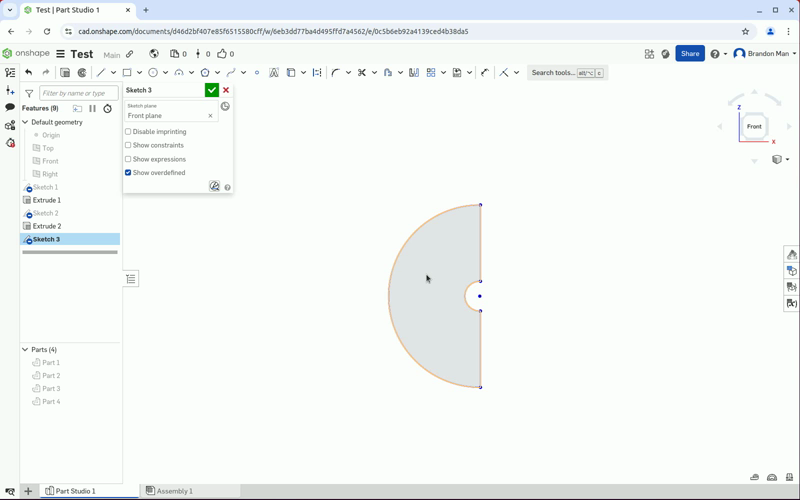
scroll(6)
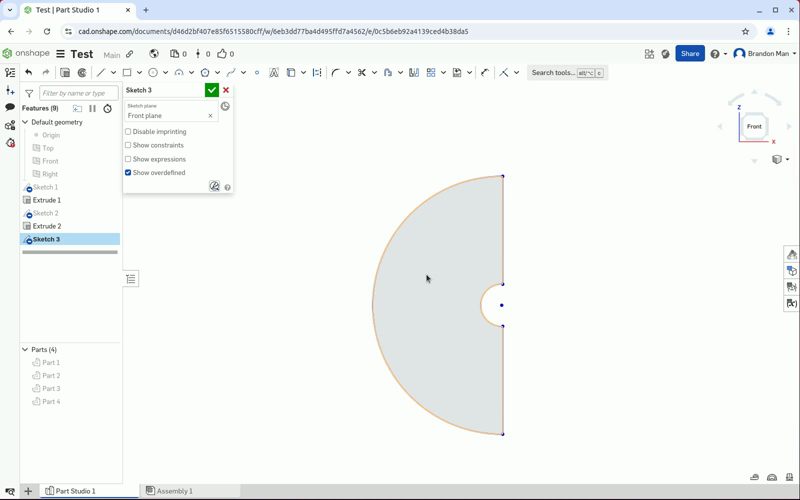
scroll(6)
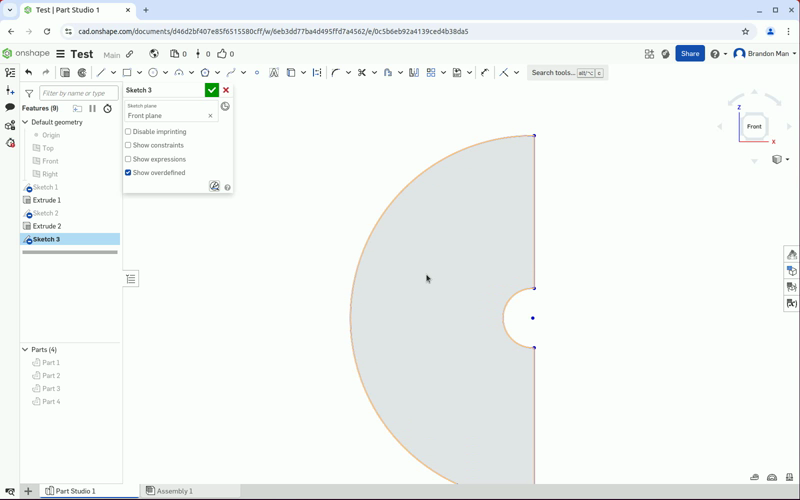
scroll(6)
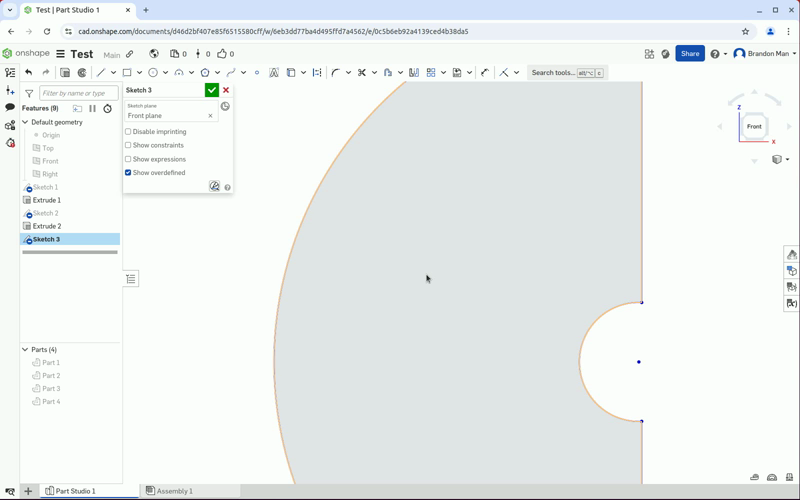
click(426, 274)
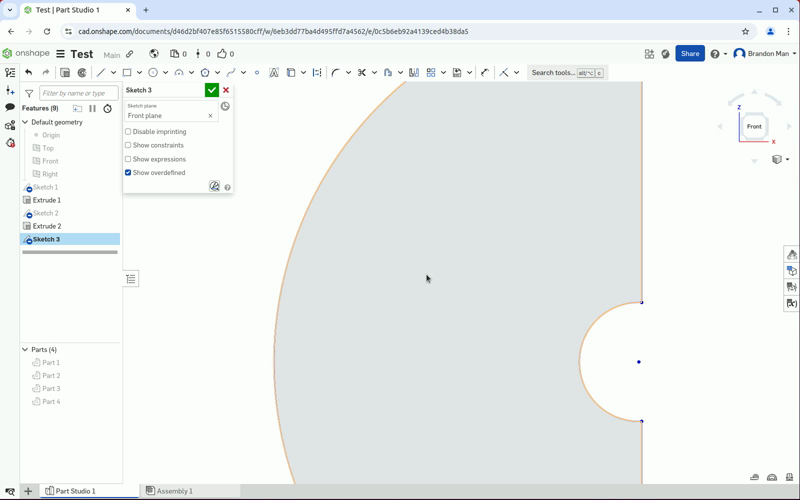
scroll(-6)
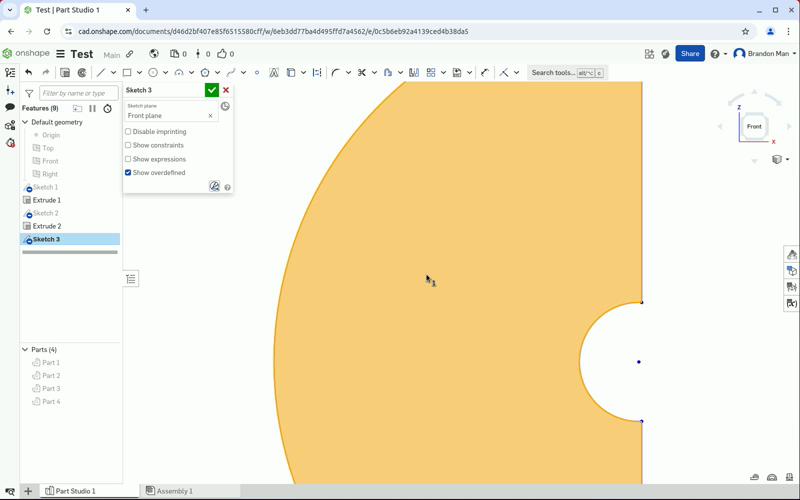
scroll(-6)
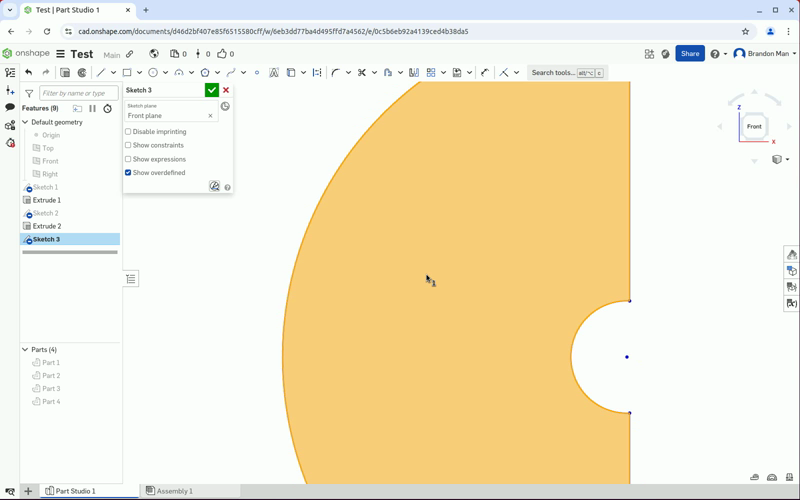
scroll(-6)
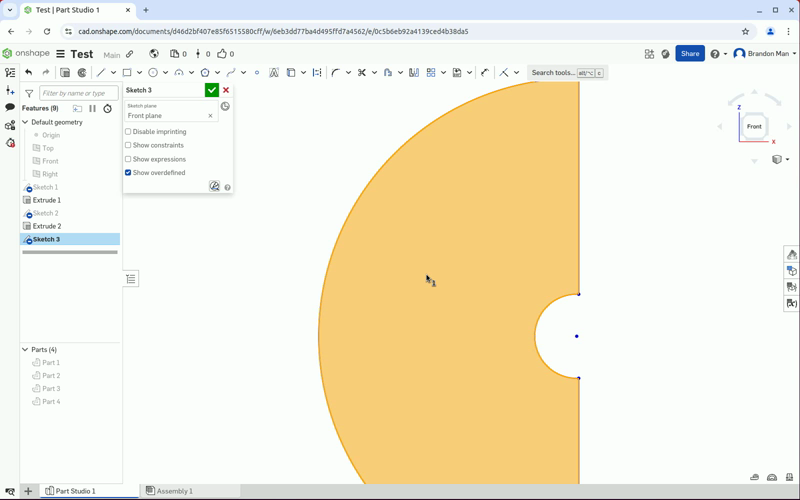
scroll(-6)
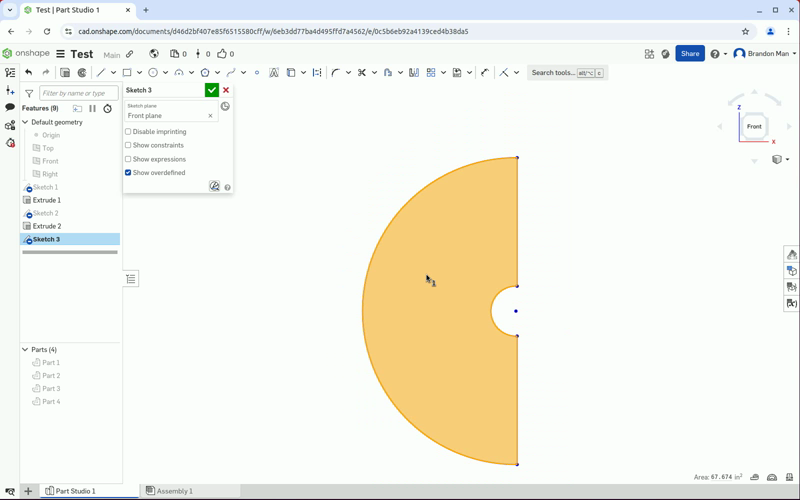
scroll(-6)
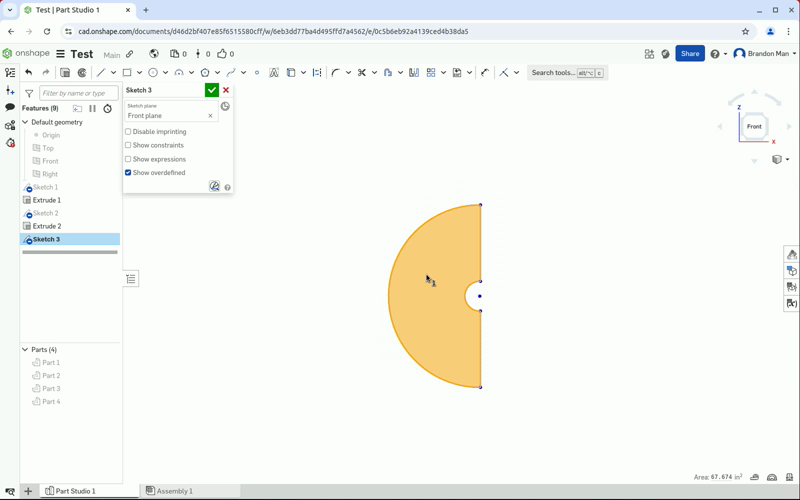
scroll(-6)
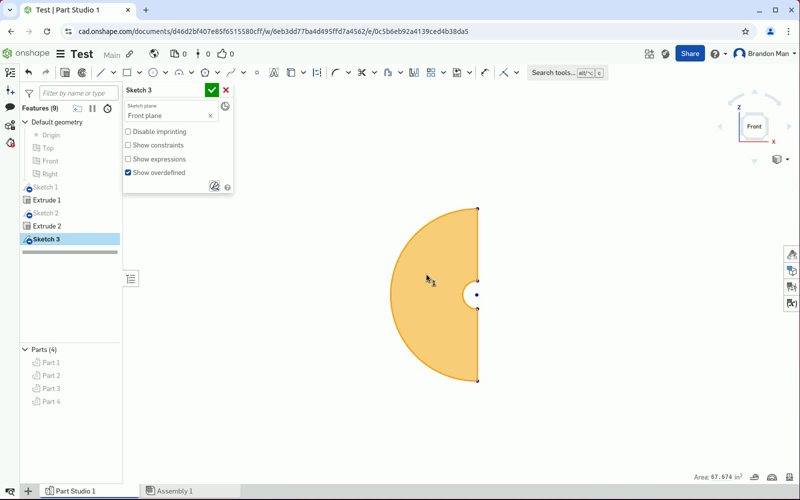
scroll(-6)
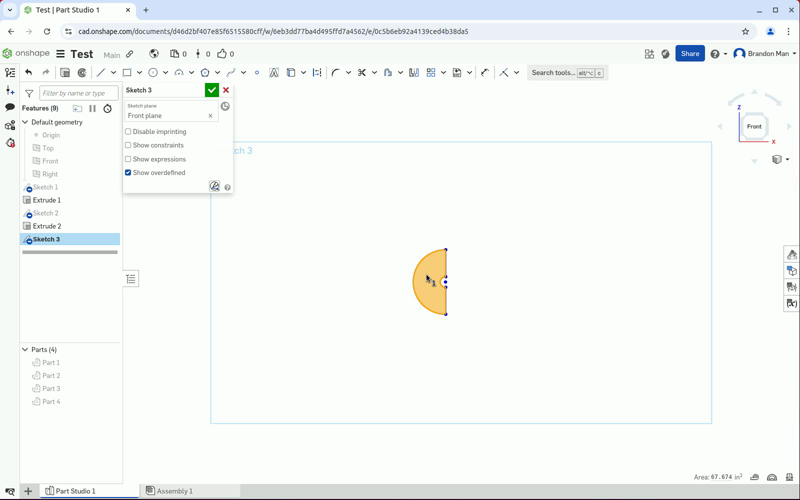
mouse_move(73, 352)
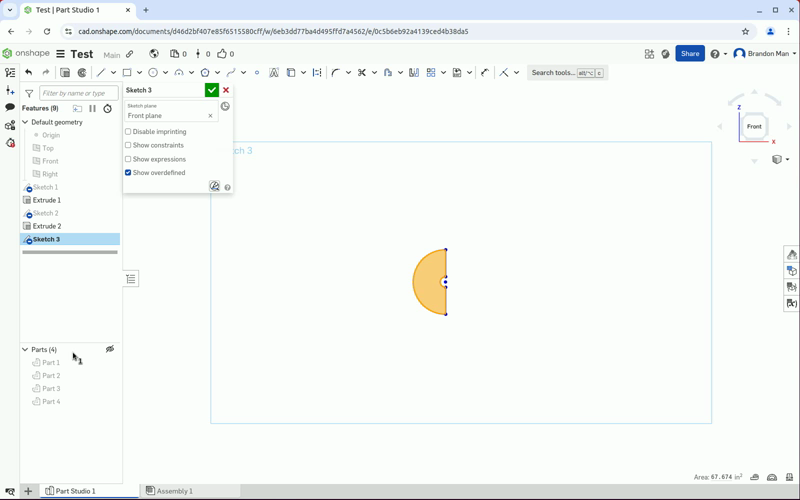
key(shift+y)
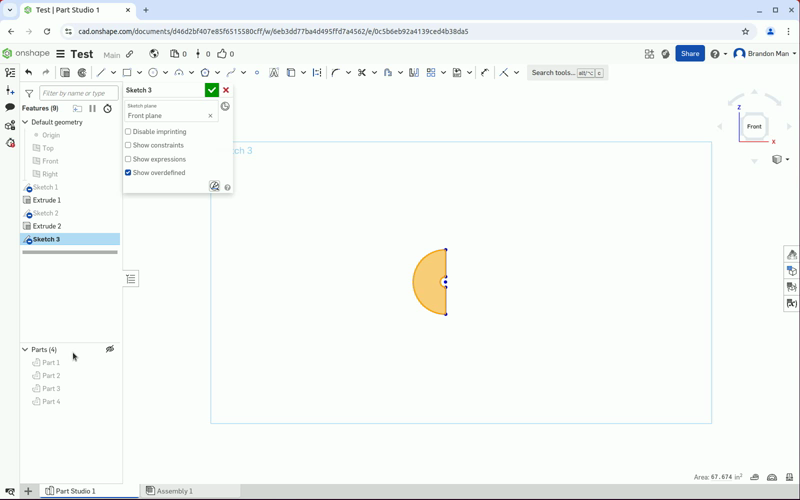
key(shift+e)
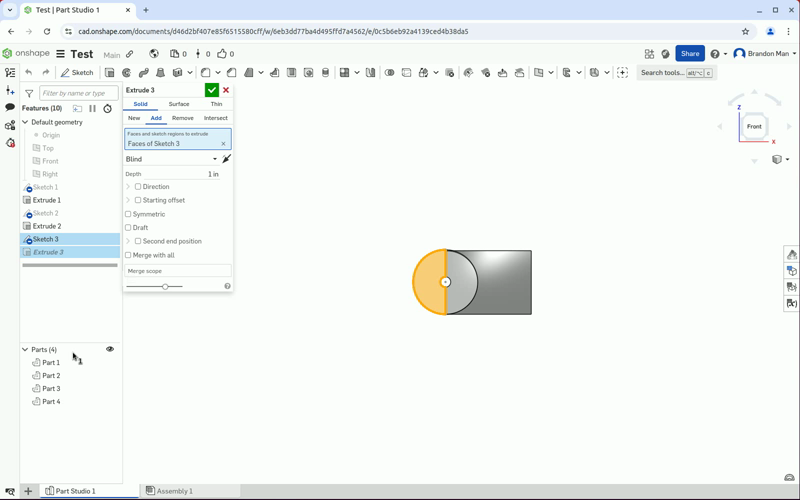
mouse_move(143, 106)
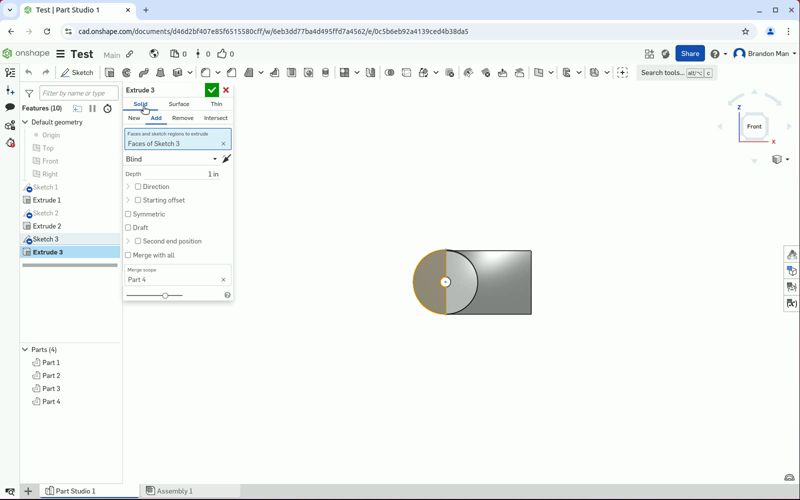
click(143, 106)
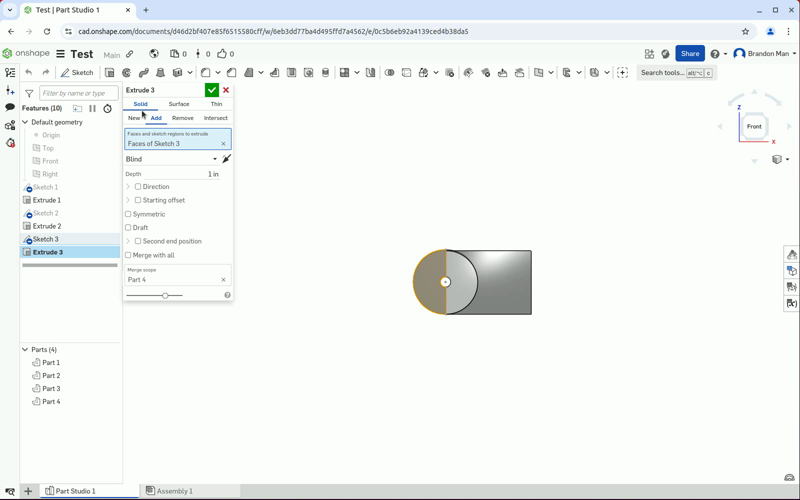
mouse_move(137, 120)
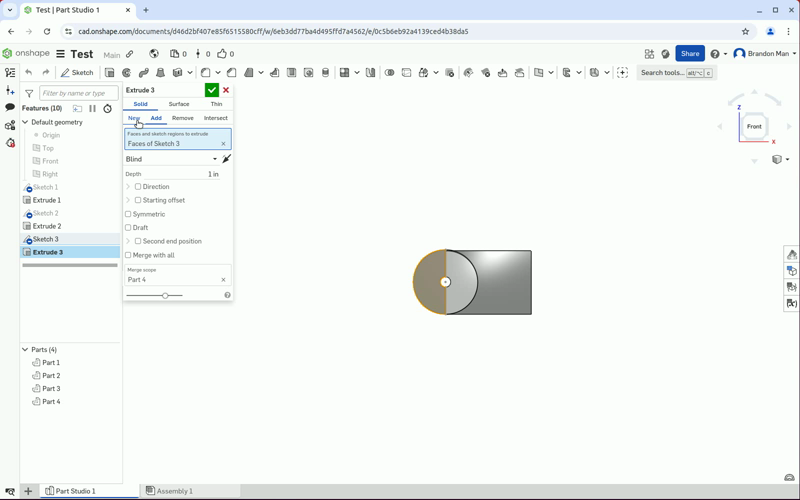
click(137, 120)
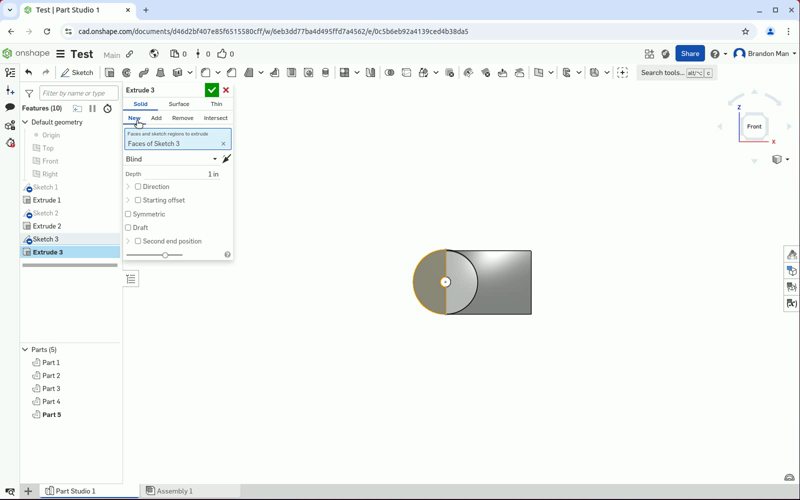
key(tab, 4)
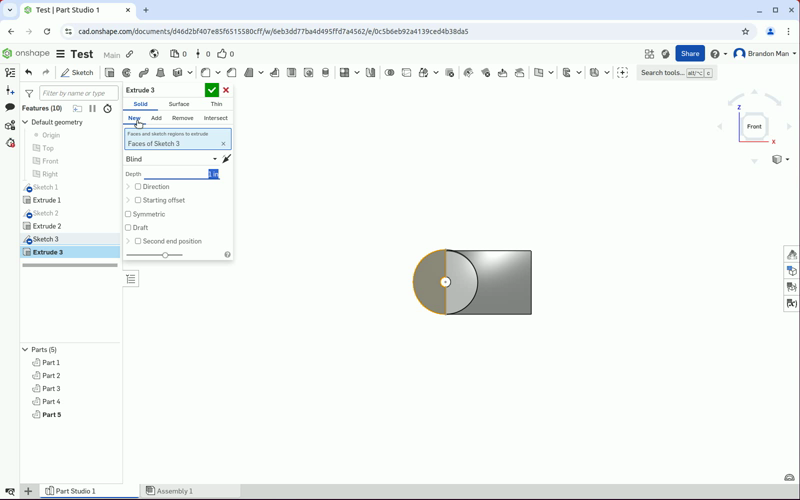
text(46.216)
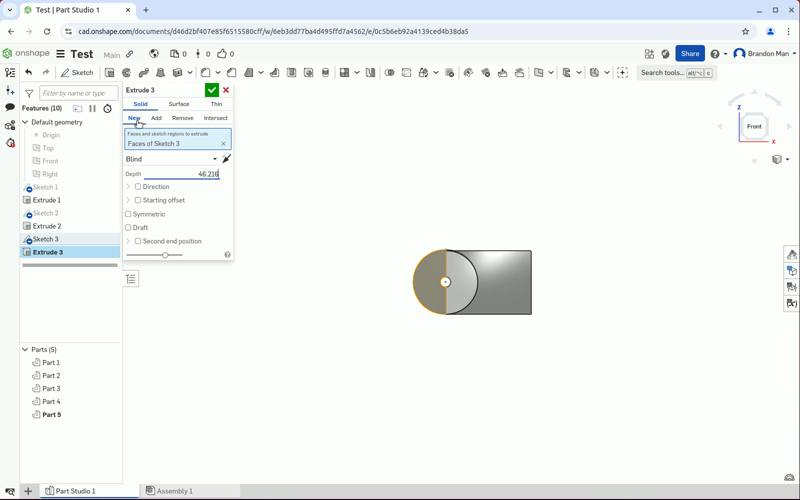
key(tab, 3)
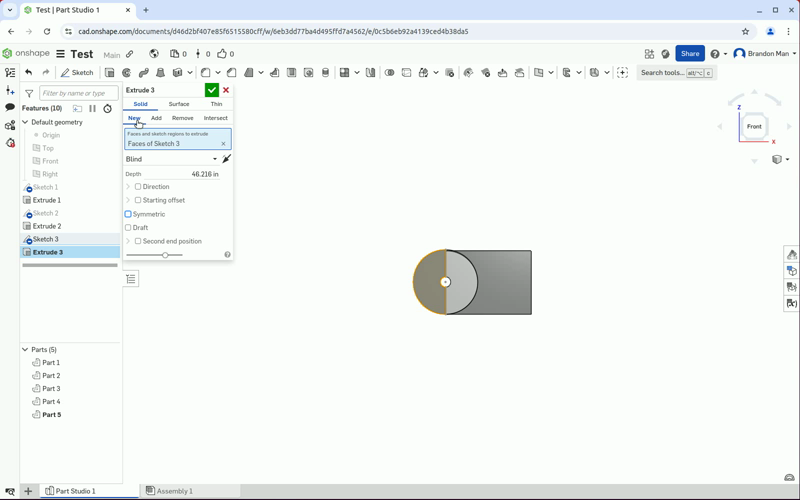
key(space)
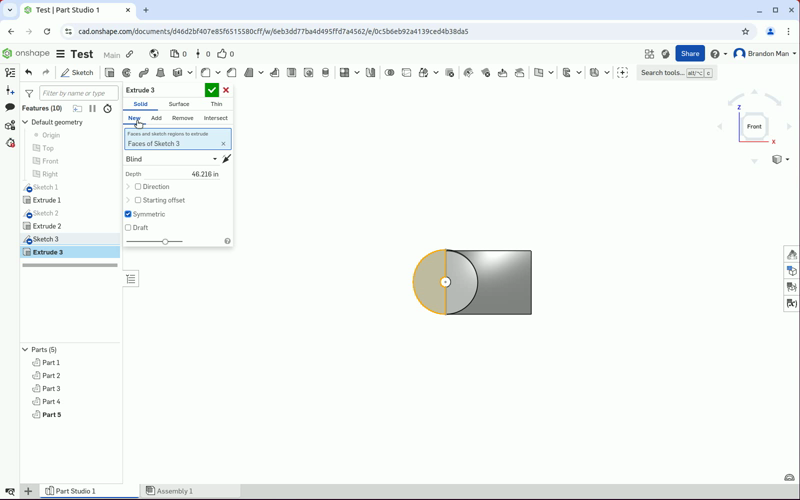
key(enter)
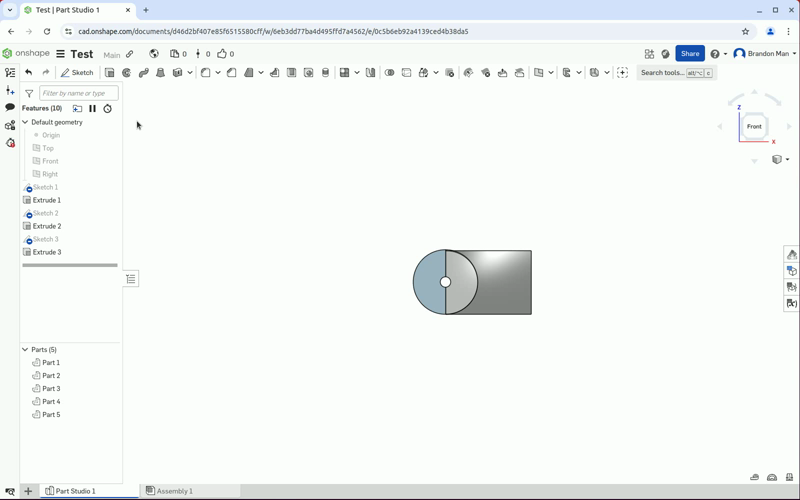
key(shift+h)
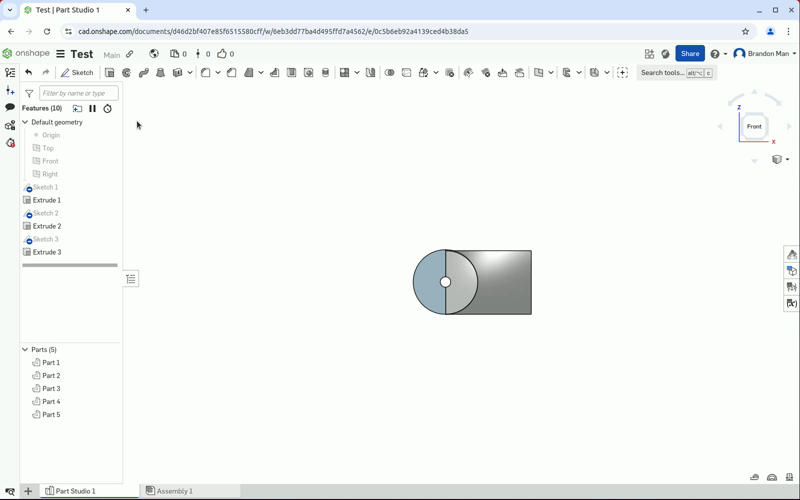
key(shift+h)
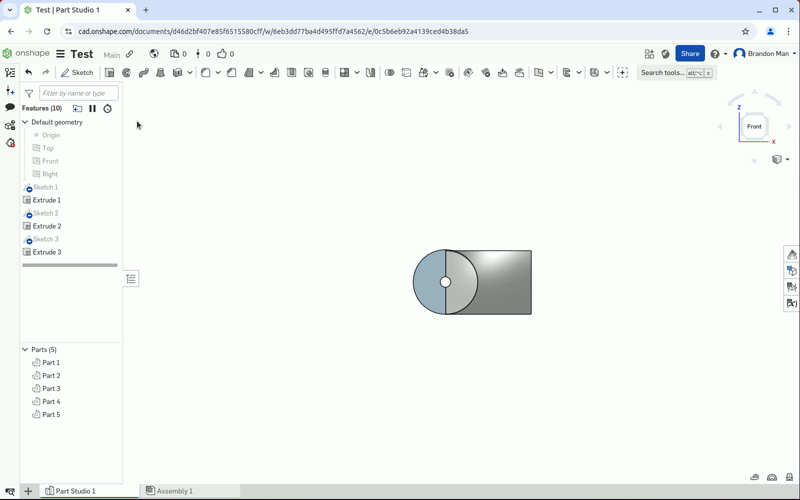
mouse_move(73, 189)
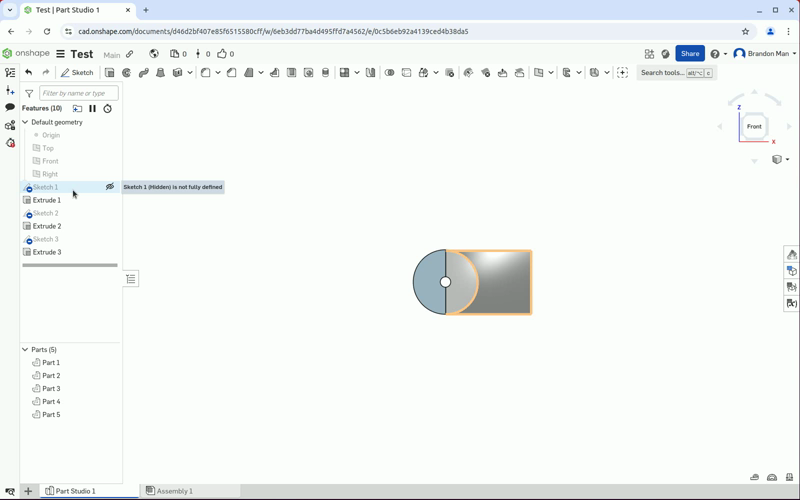
click(73, 189)
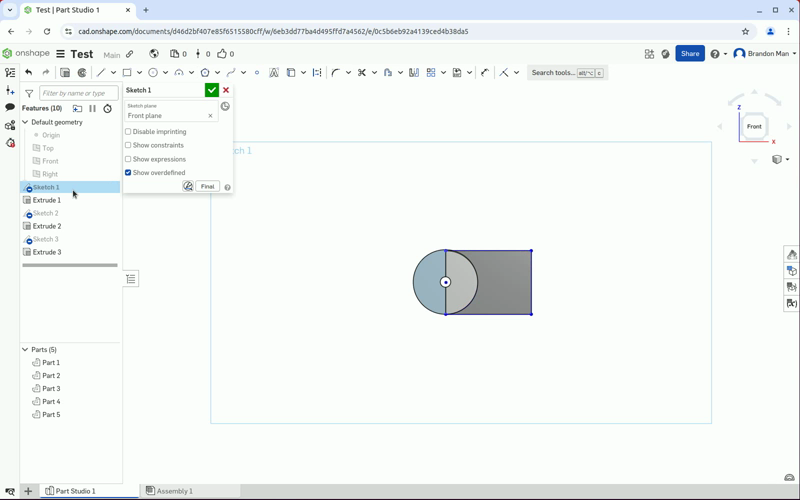
mouse_move(229, 92)
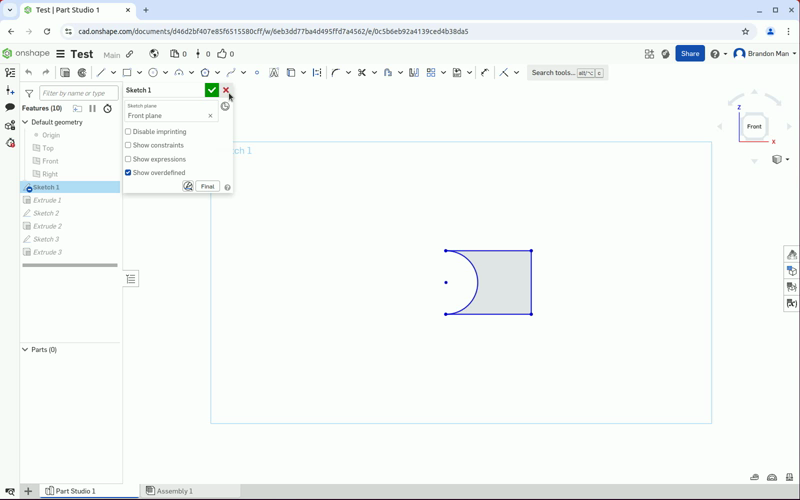
click(229, 92)
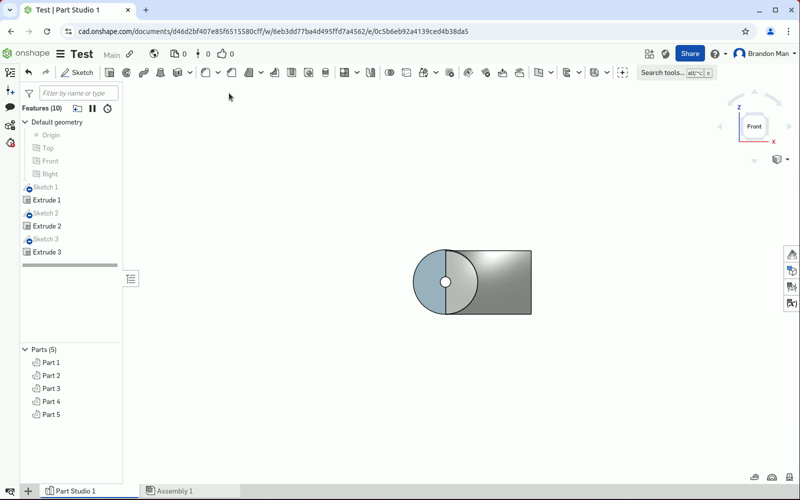
mouse_move(73, 352)
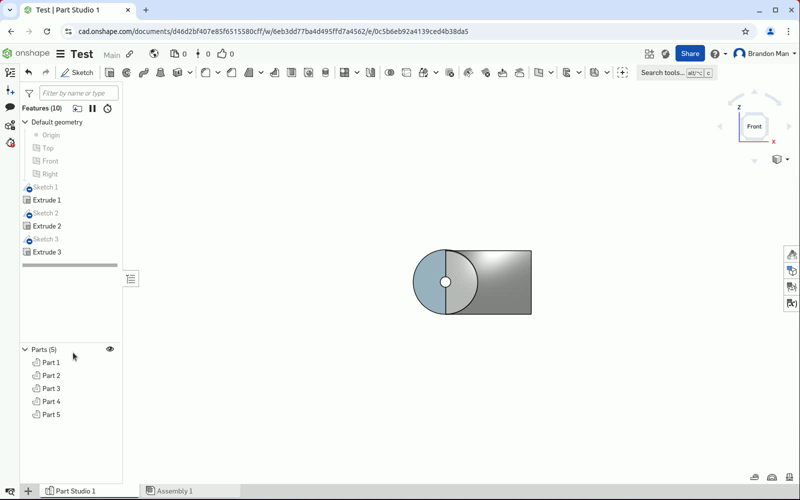
key(y)
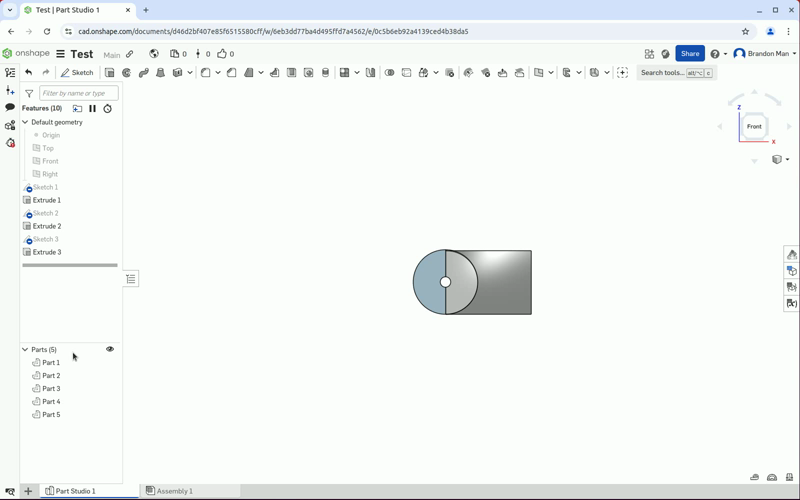
key(shift+p)
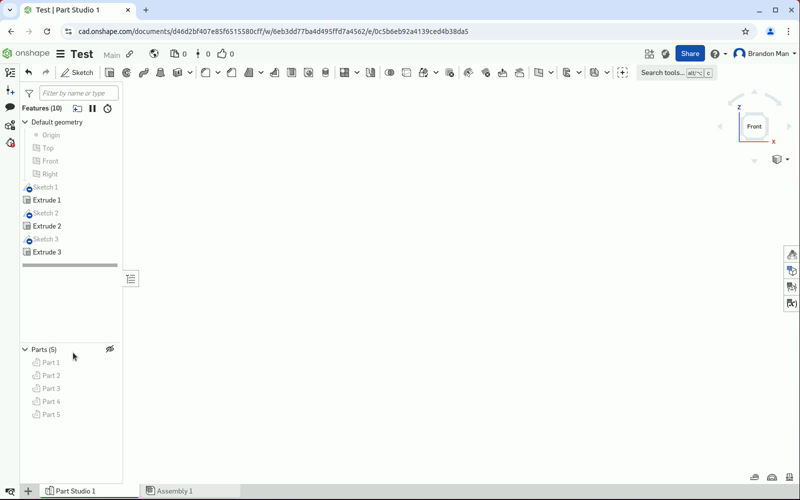
key(space)
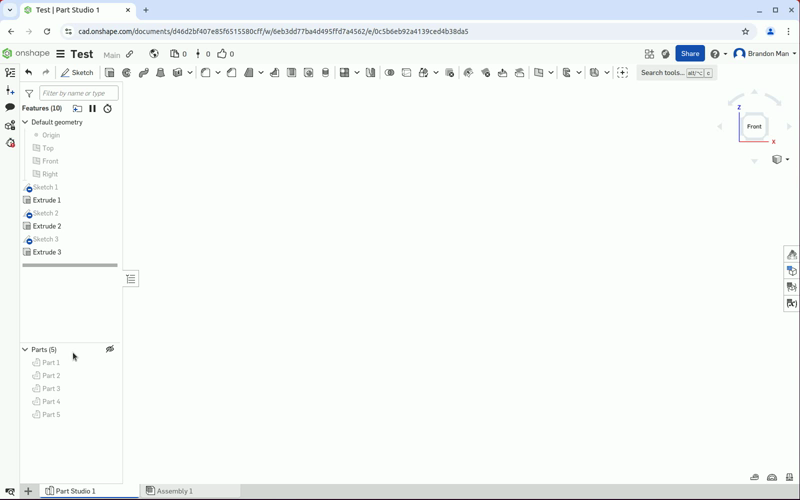
key_down(shift)
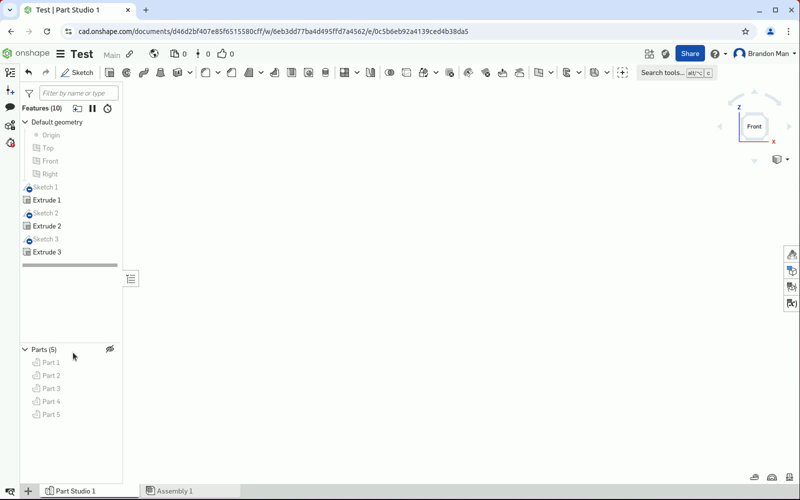
key(down)
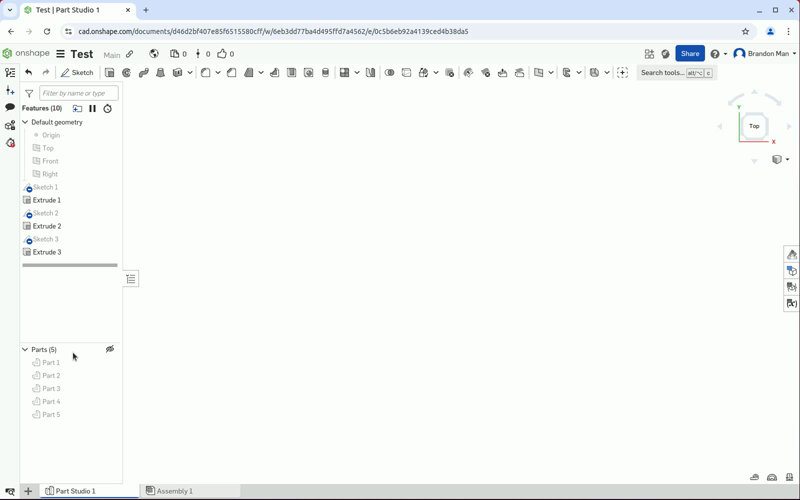
key_up(shift)
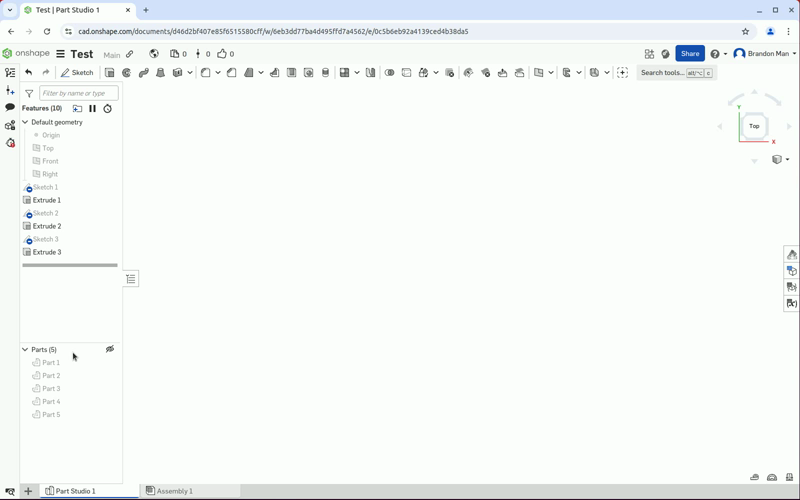
mouse_move(73, 352)
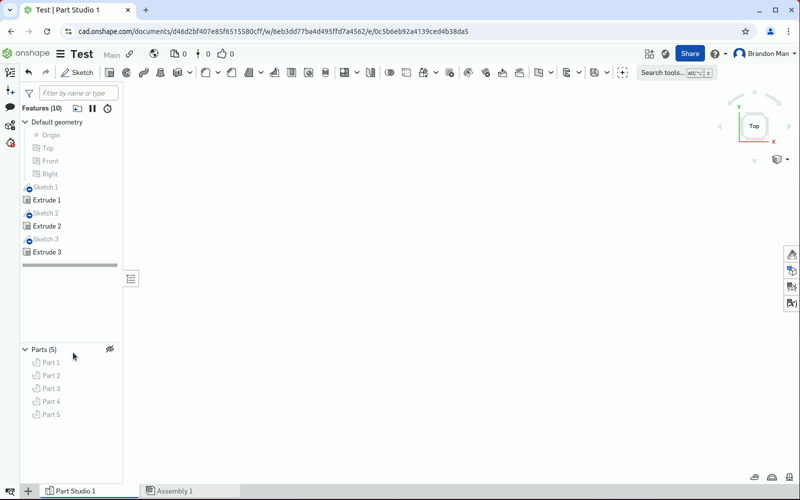
key(shift+y)
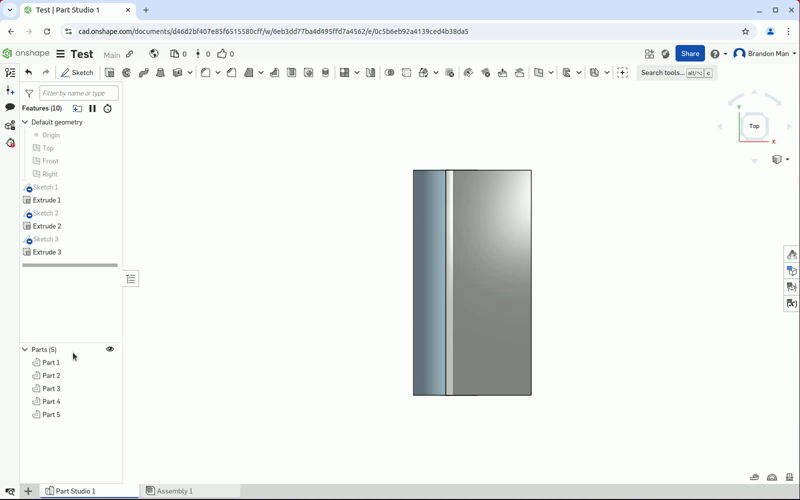
mouse_move(541, 75)
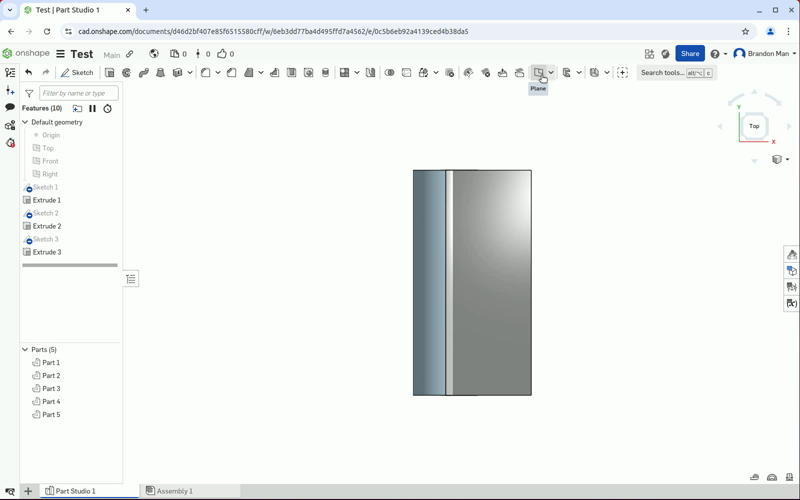
click(541, 75)
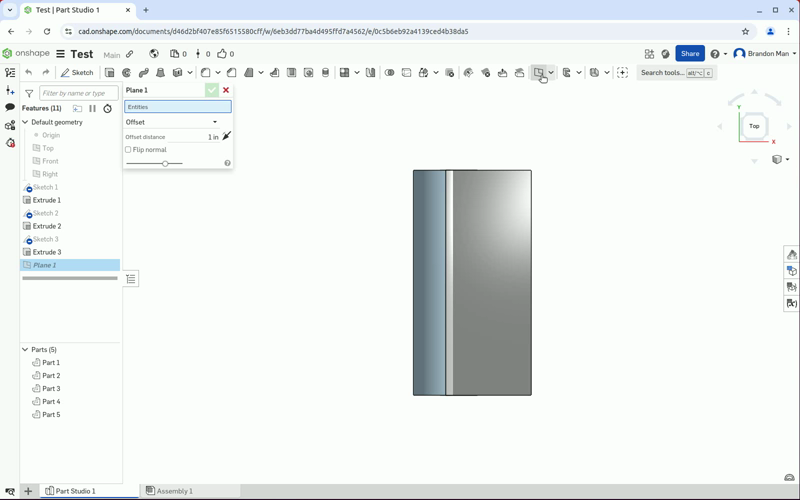
mouse_move(73, 150)
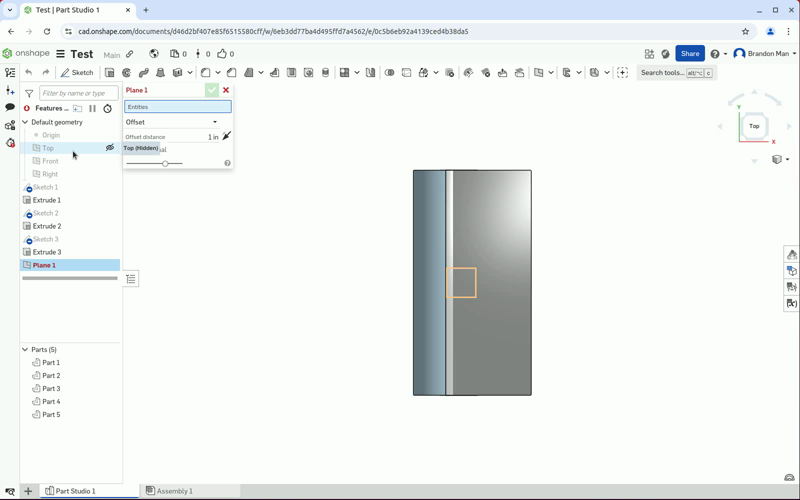
click(73, 150)
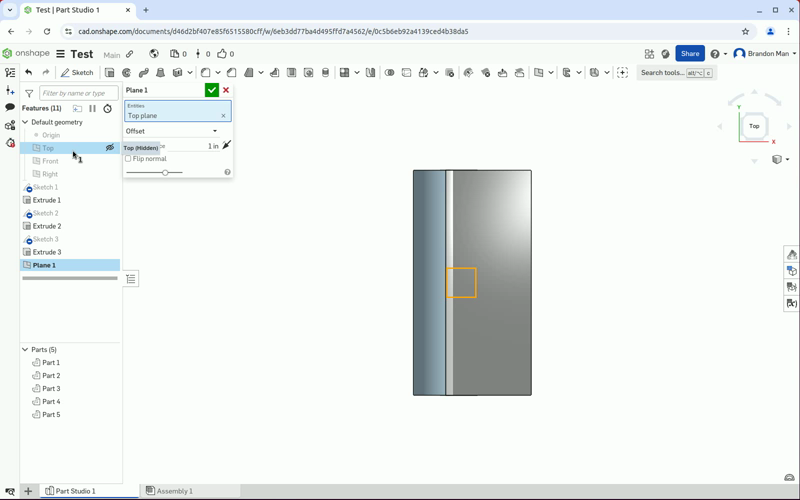
key(tab, 2)
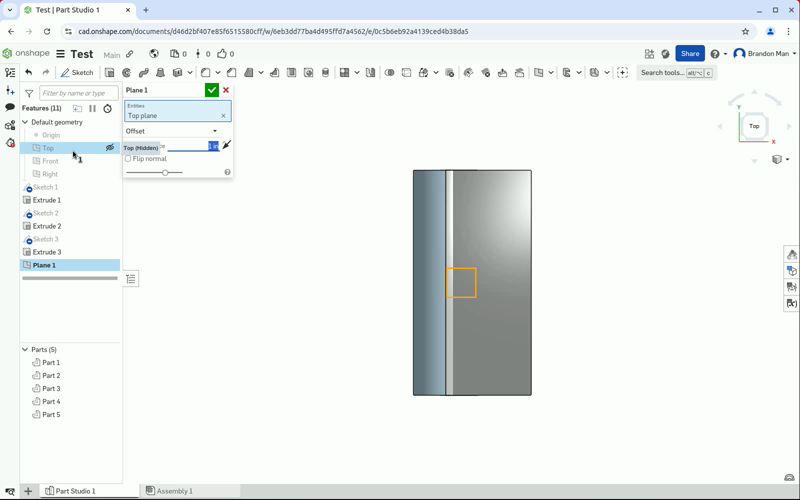
text(6.501)
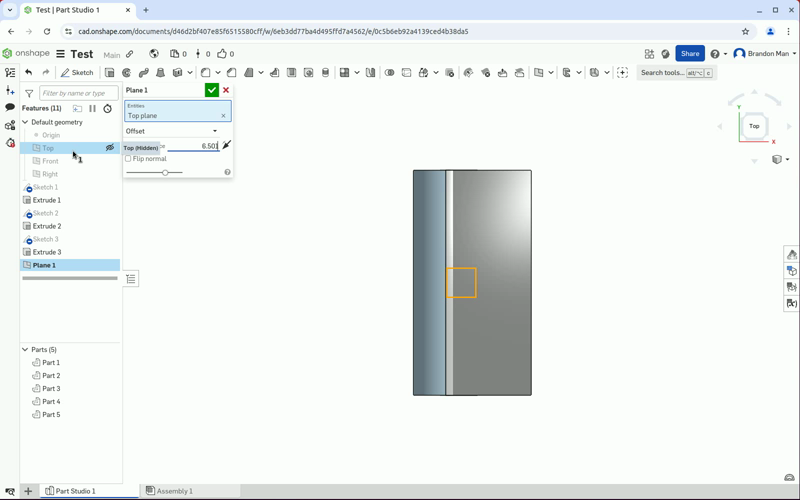
key(enter, 2)
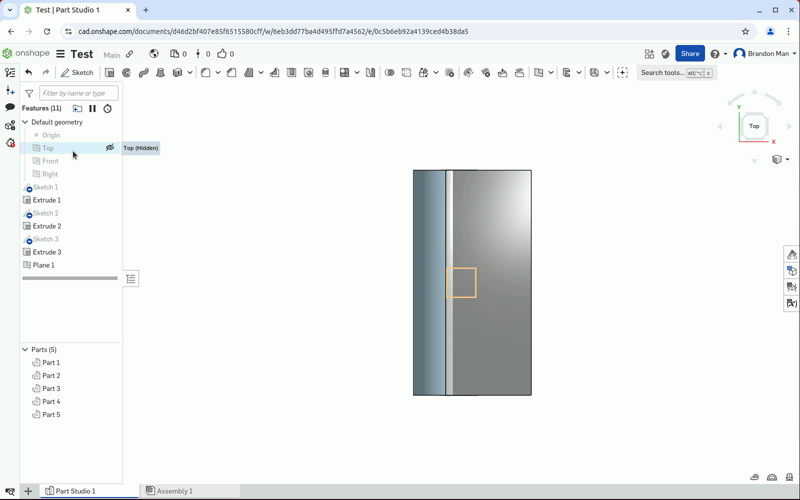
key(shift+s)
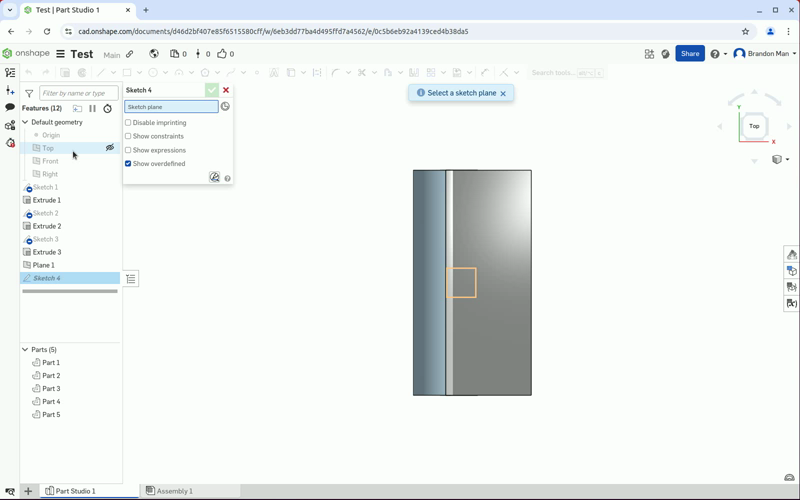
mouse_move(73, 267)
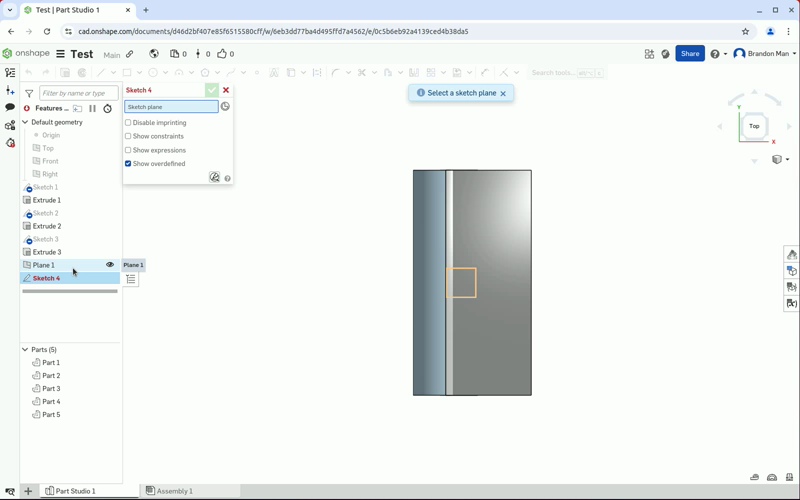
click(73, 267)
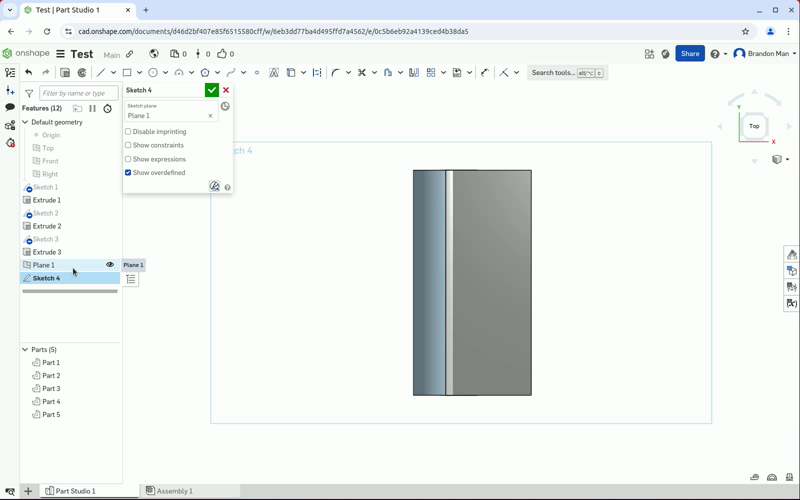
mouse_move(73, 352)
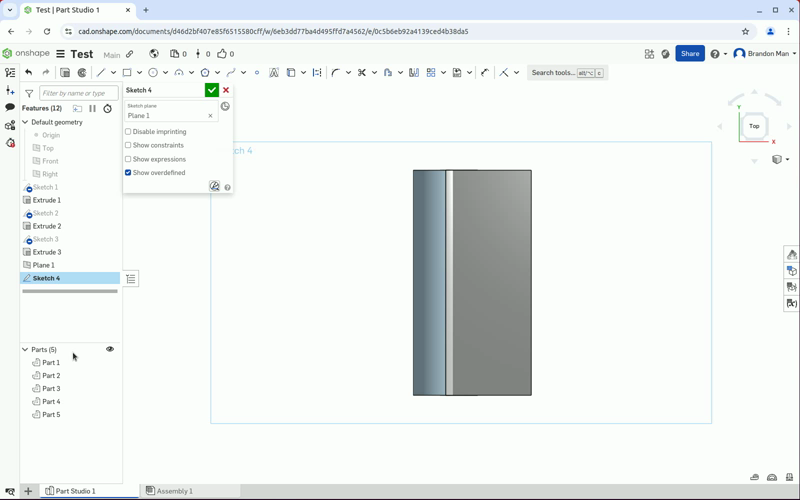
key(y)
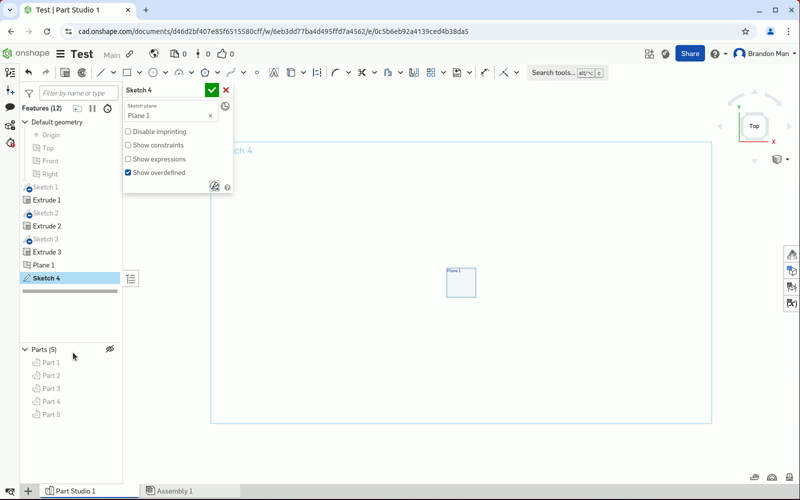
key(l)
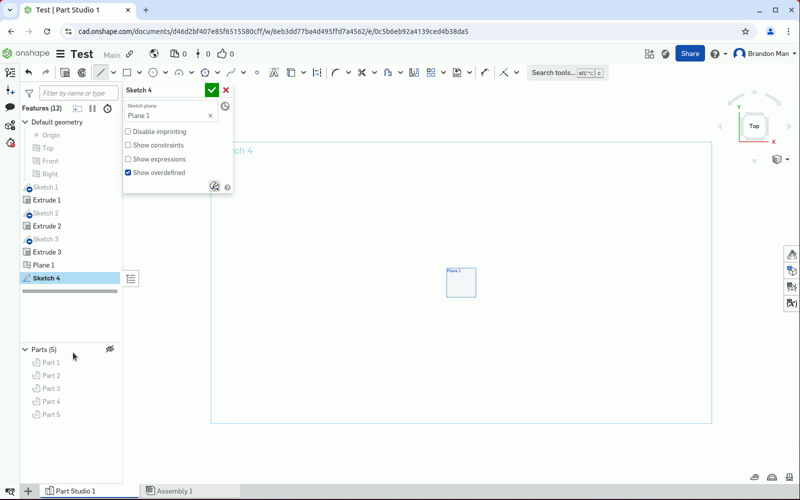
key_down(shift)
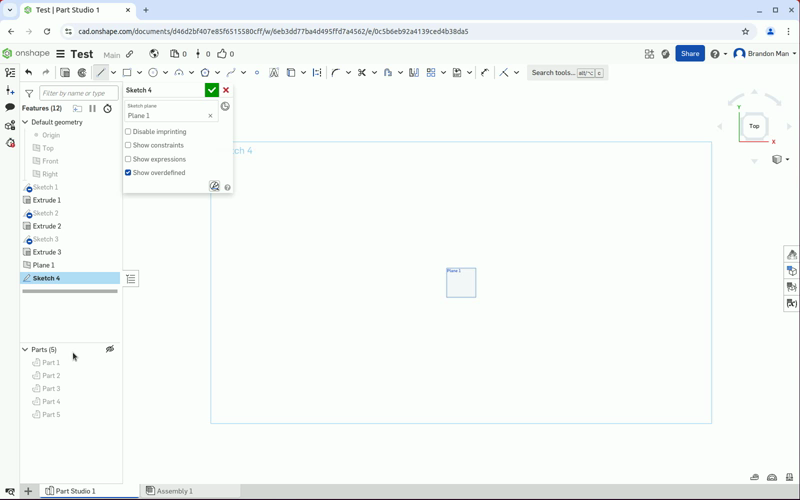
mouse_move(445, 389)
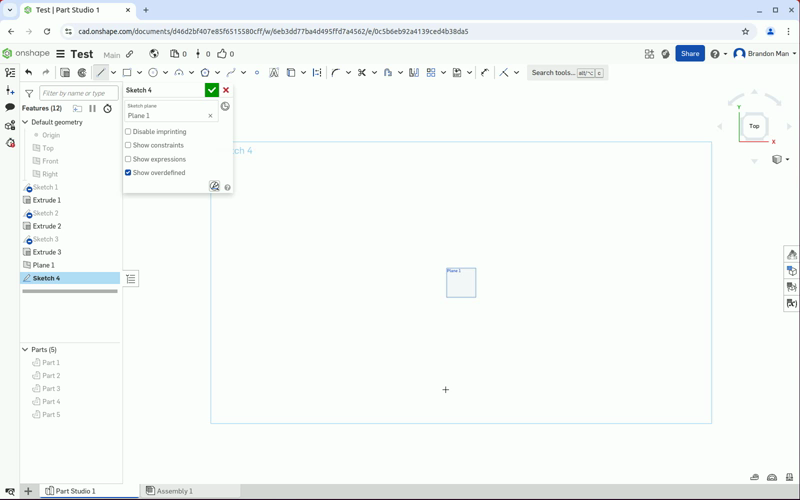
click(445, 389)
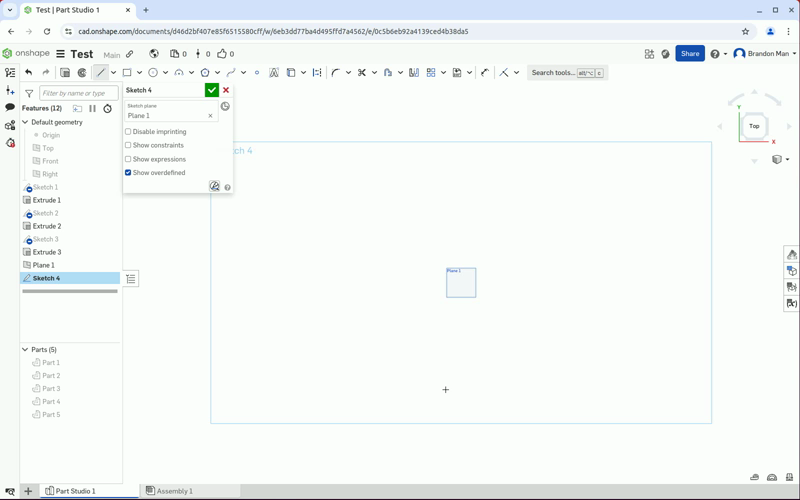
key_up(shift)
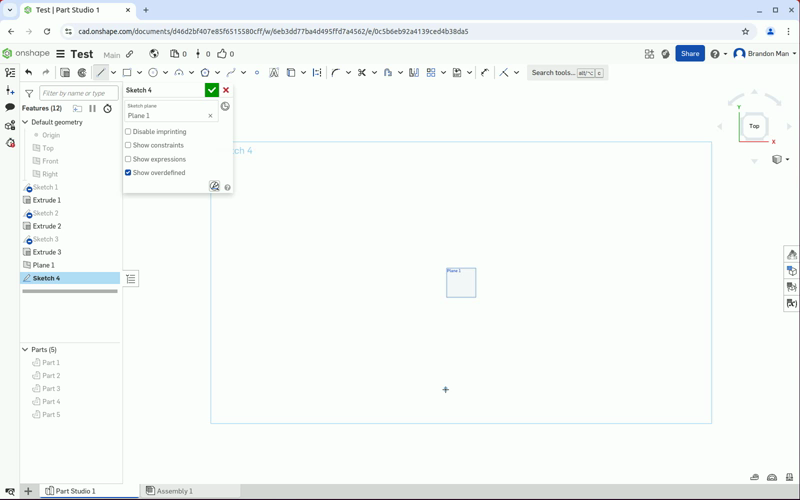
key_down(shift)
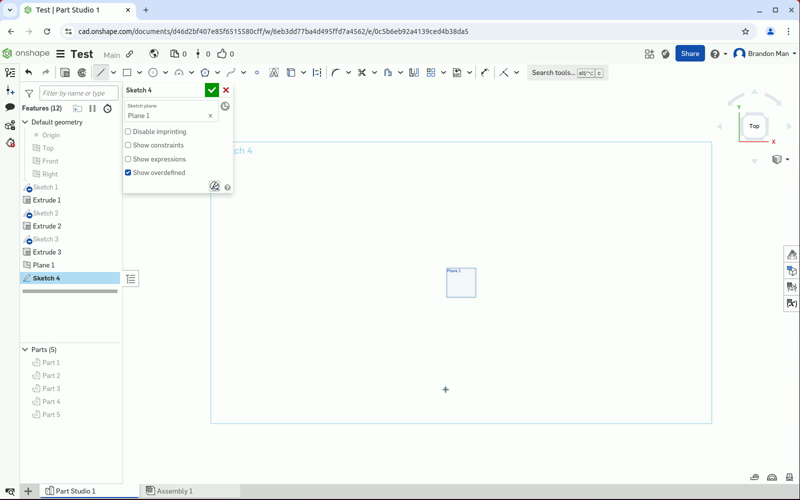
mouse_move(519, 389)
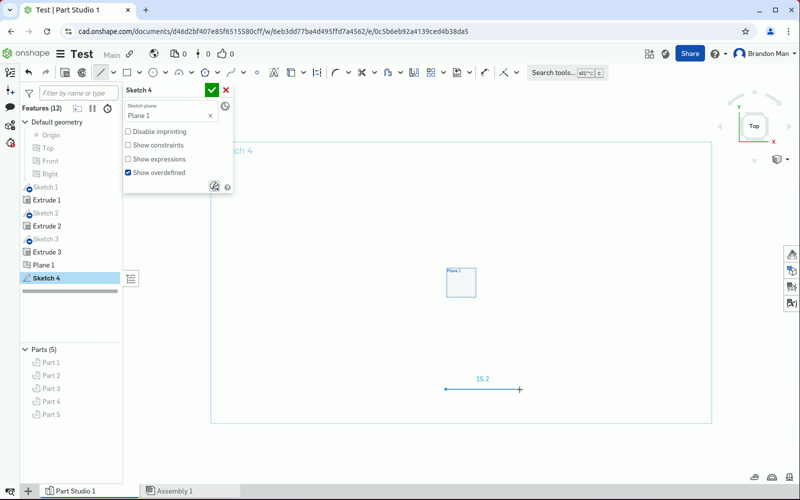
click(519, 389)
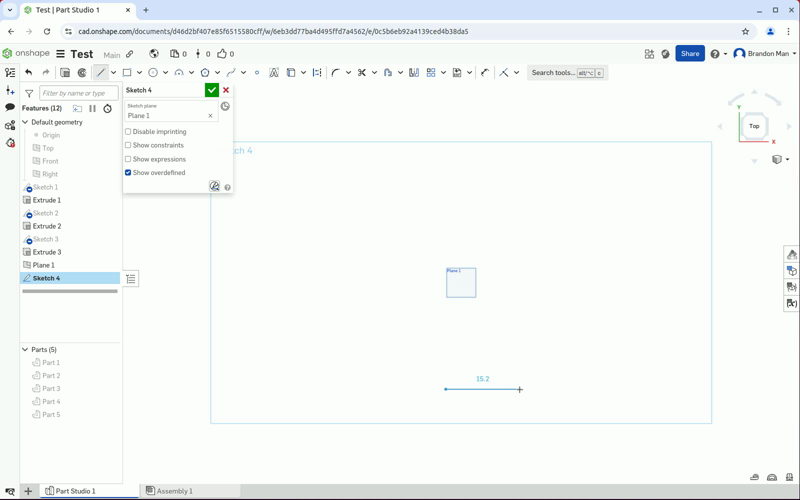
key_up(shift)
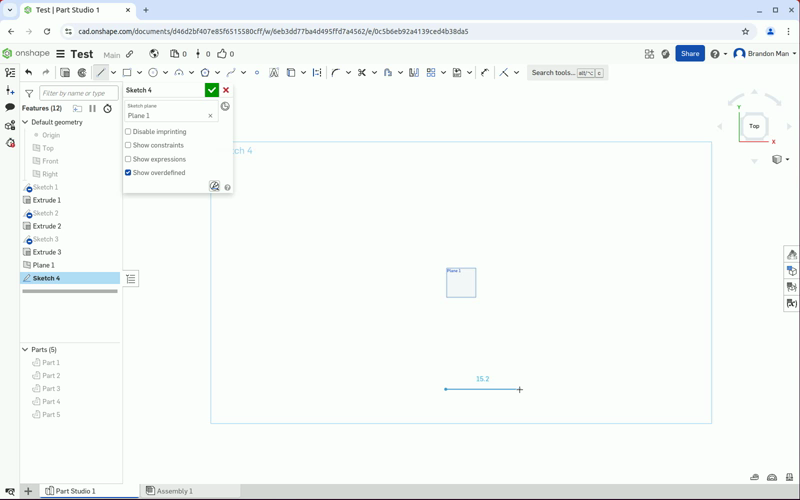
key_down(shift)
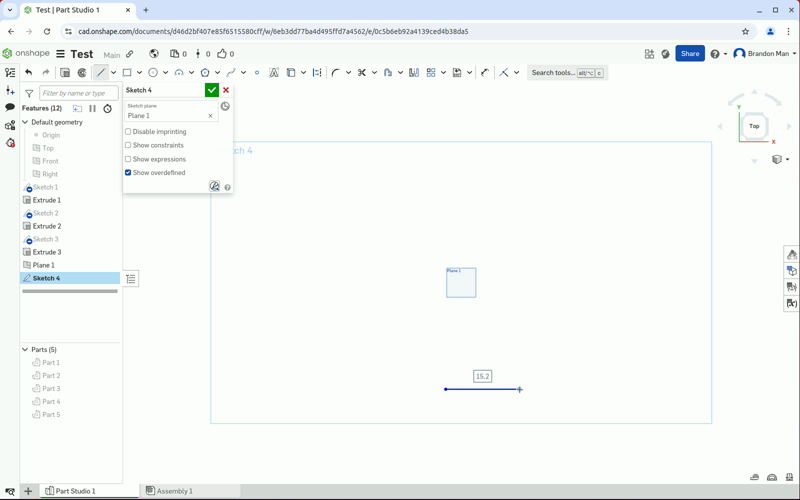
mouse_move(519, 176)
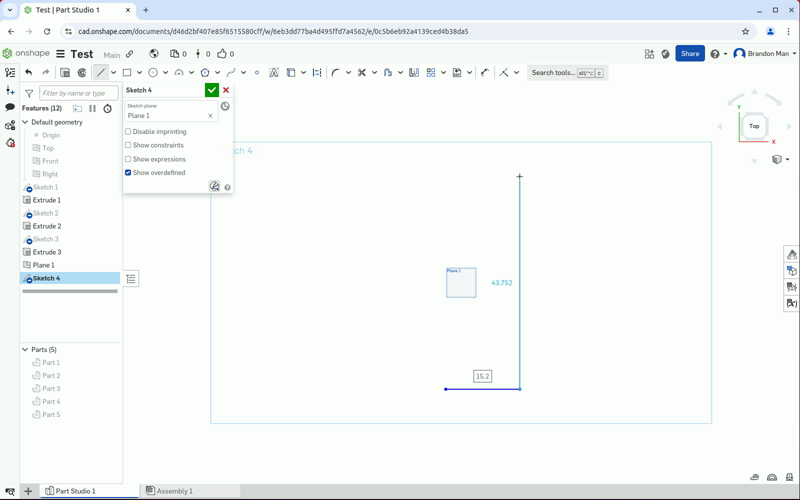
click(519, 176)
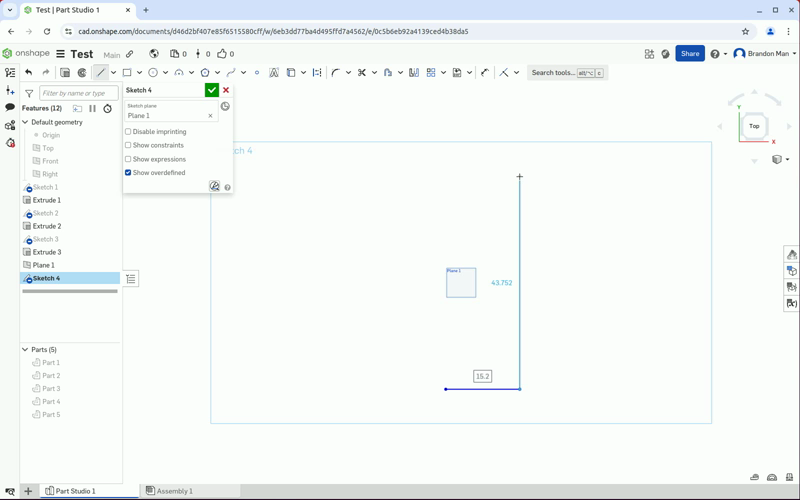
key_up(shift)
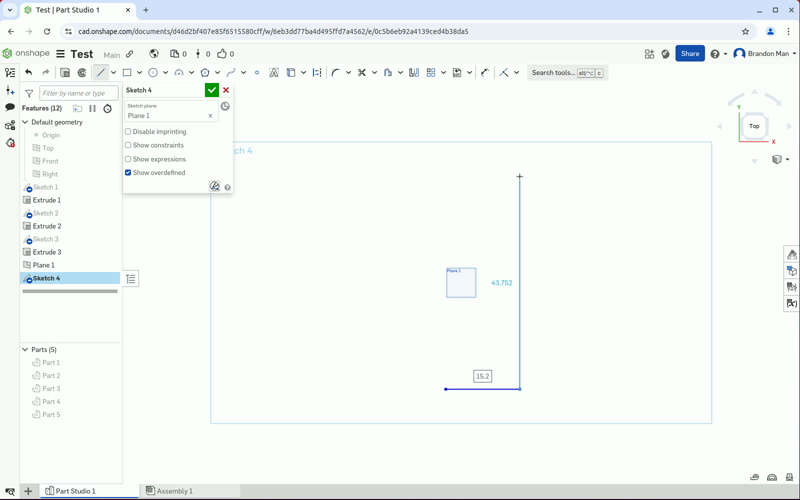
key_down(shift)
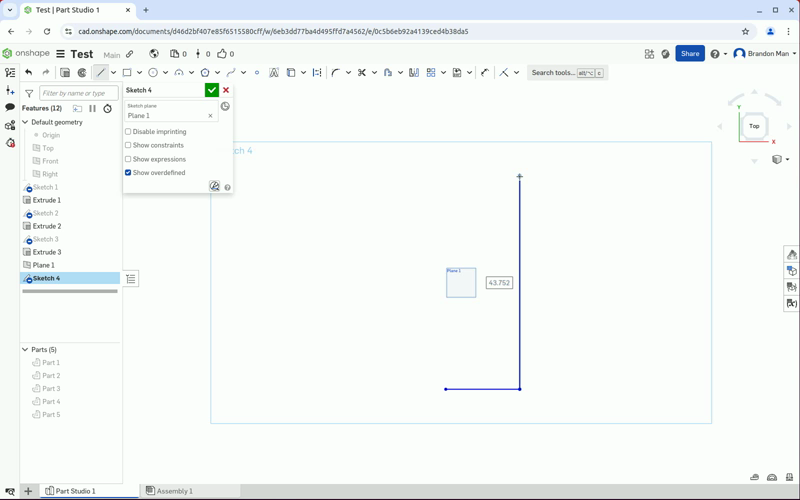
mouse_move(445, 176)
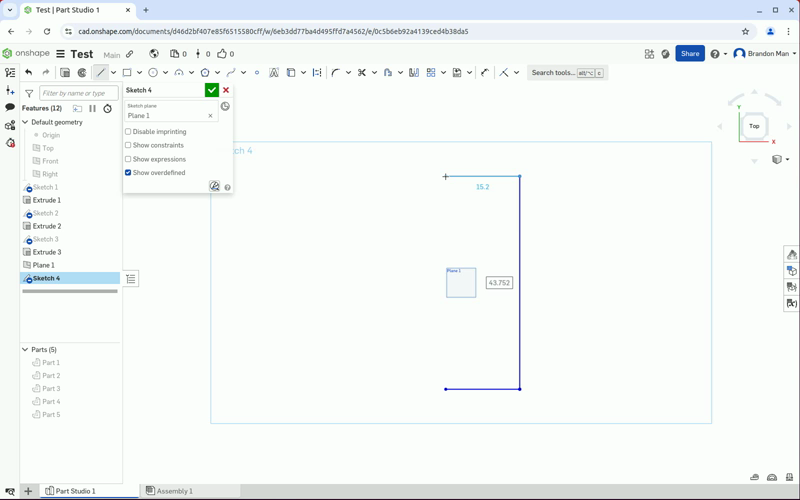
click(445, 176)
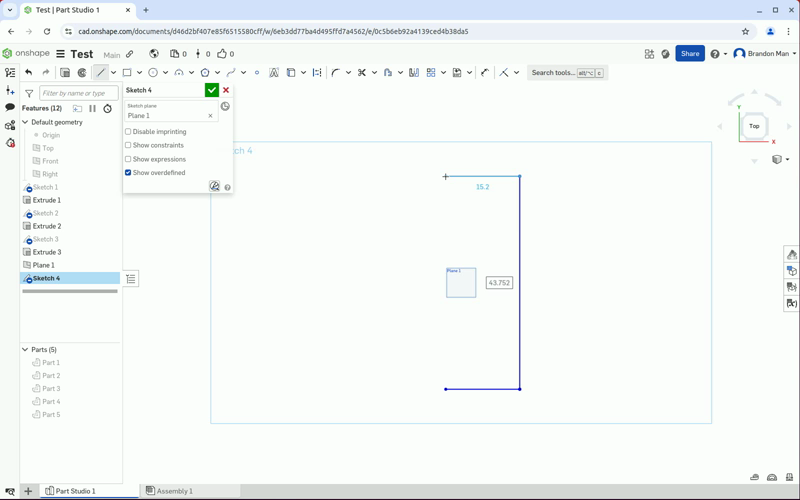
key_up(shift)
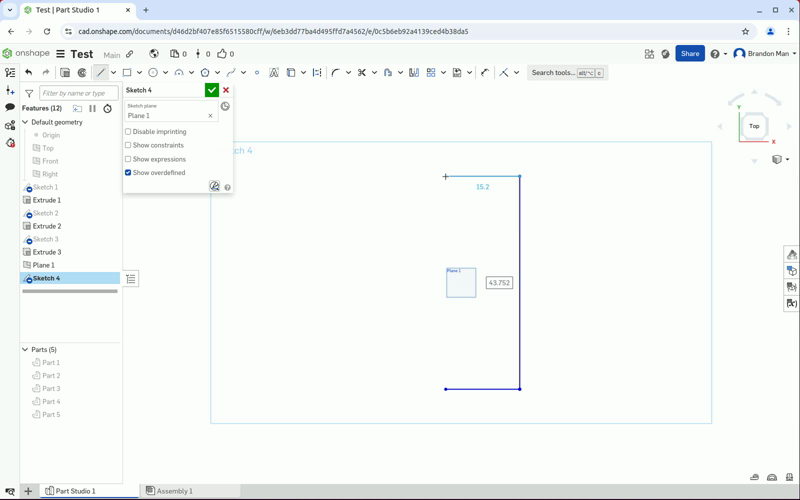
key_down(shift)
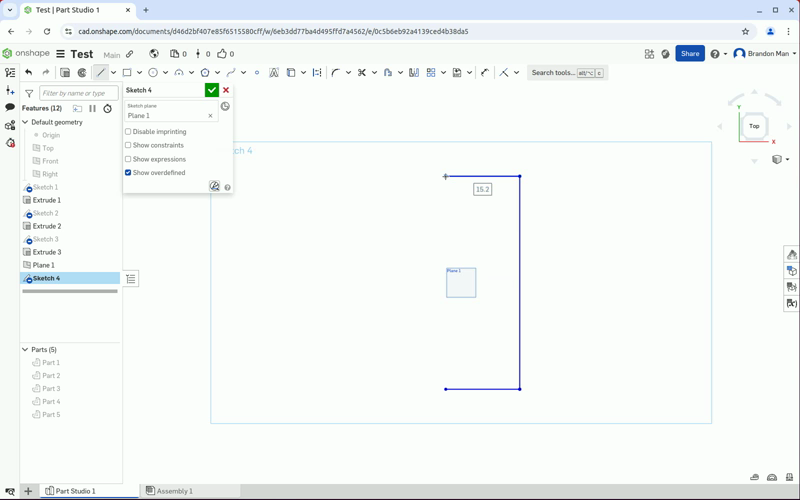
mouse_move(445, 389)
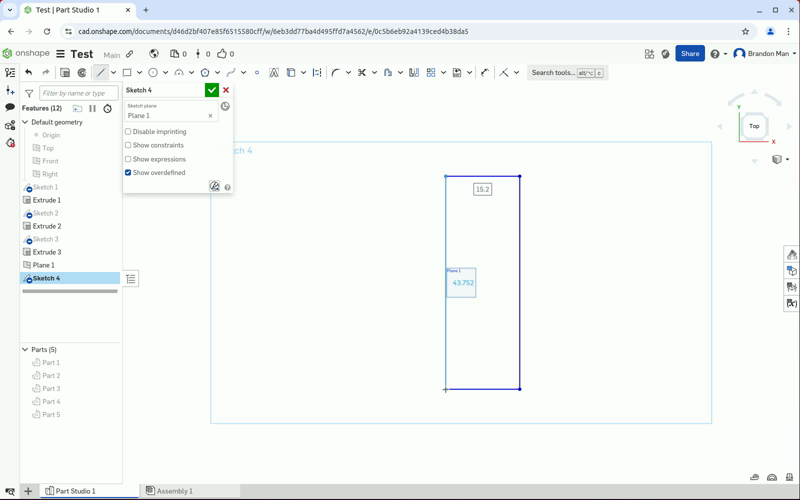
key_up(shift)
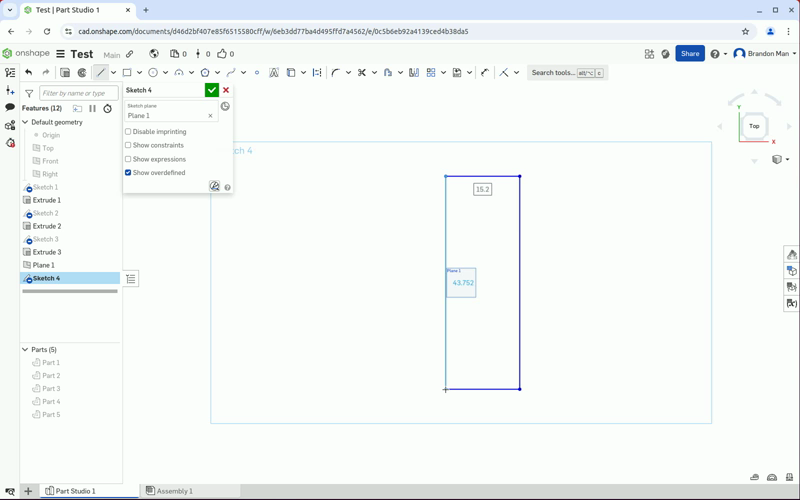
click(445, 389)
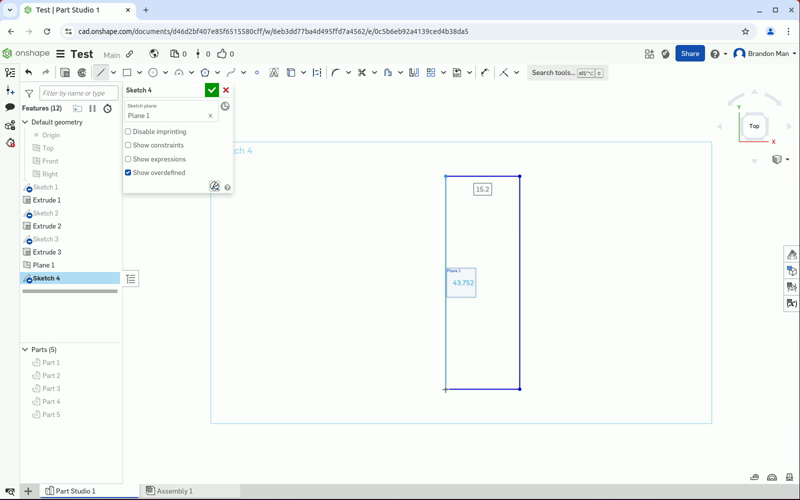
key(esc)
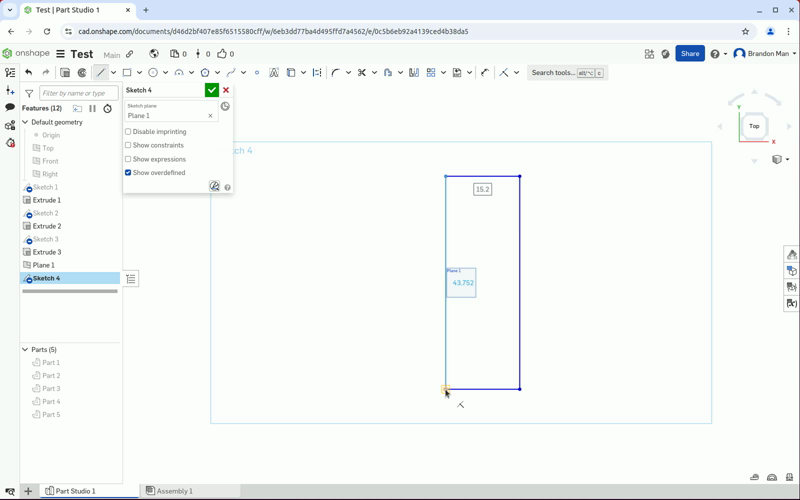
mouse_move(496, 236)
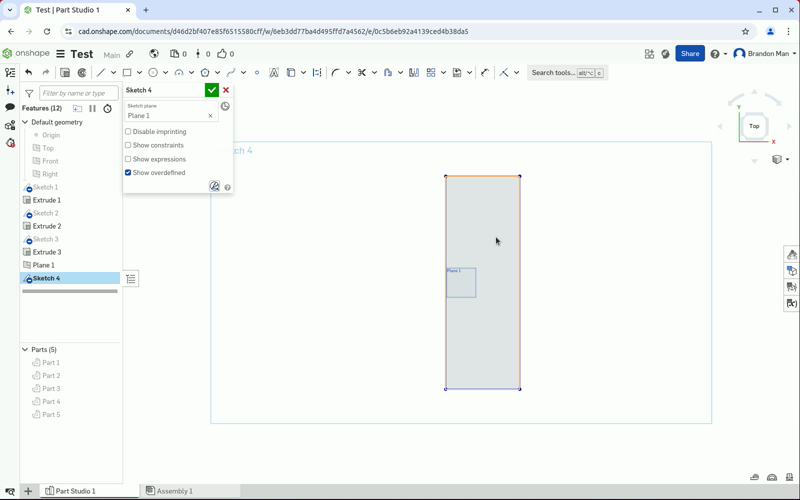
click(496, 236)
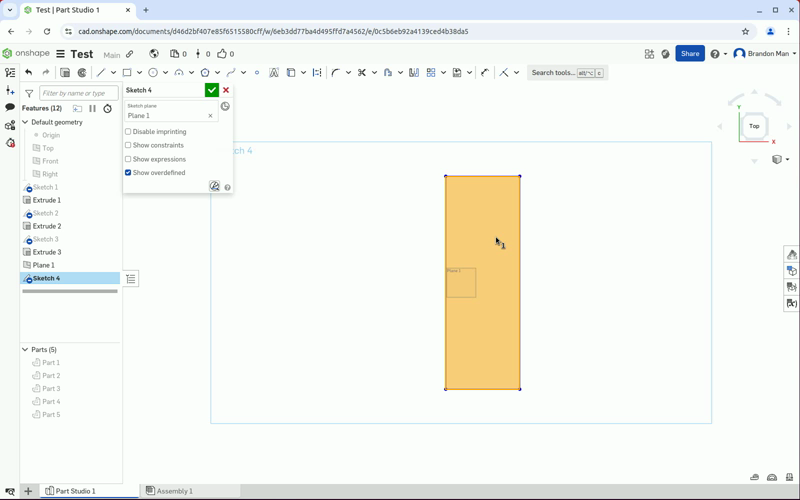
mouse_move(73, 352)
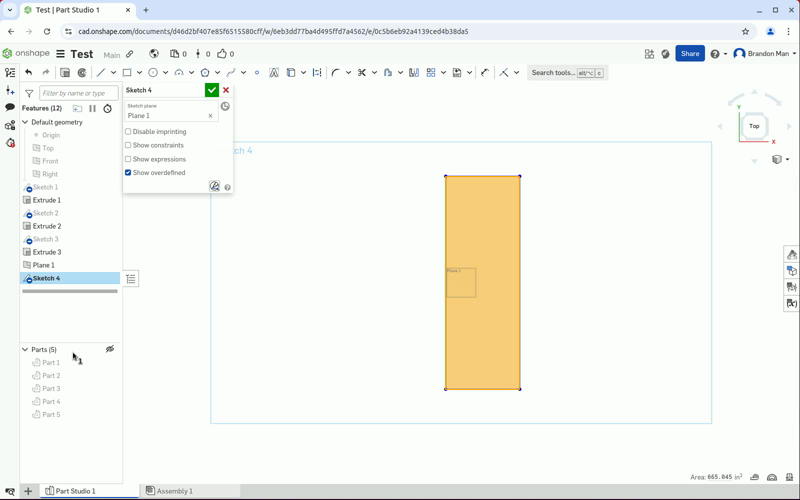
key(shift+y)
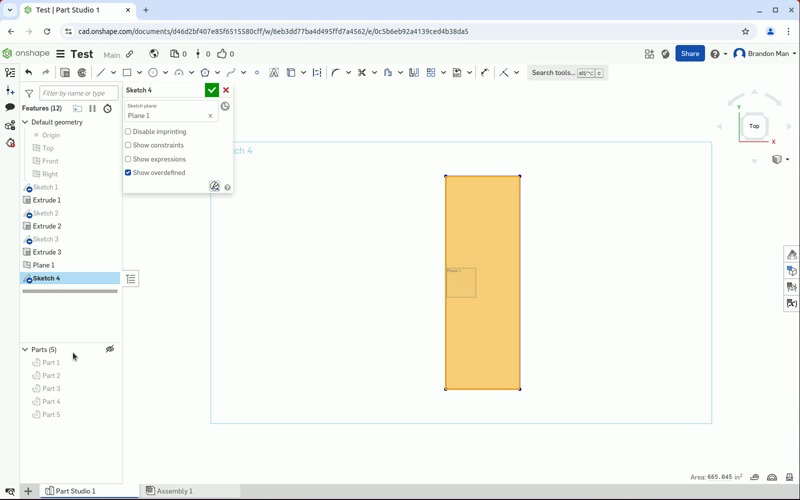
key(shift+e)
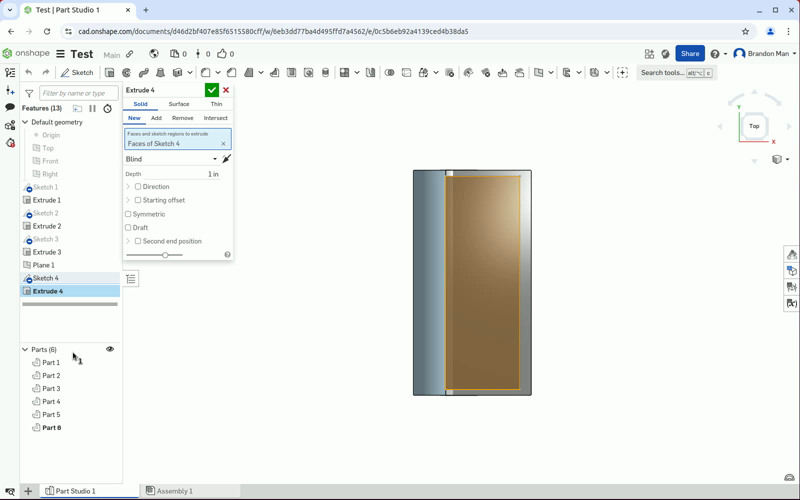
mouse_move(143, 106)
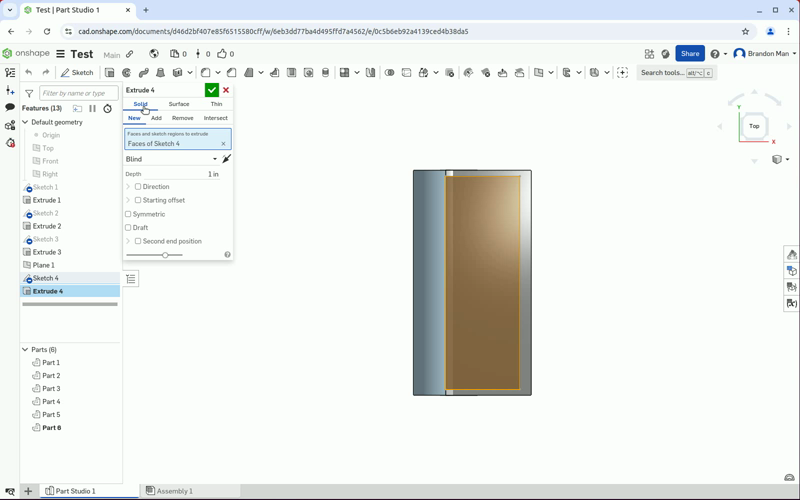
click(143, 106)
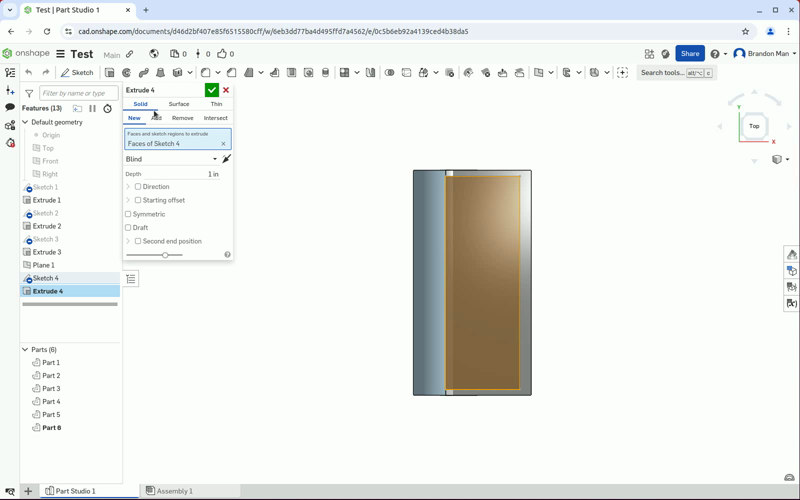
mouse_move(186, 120)
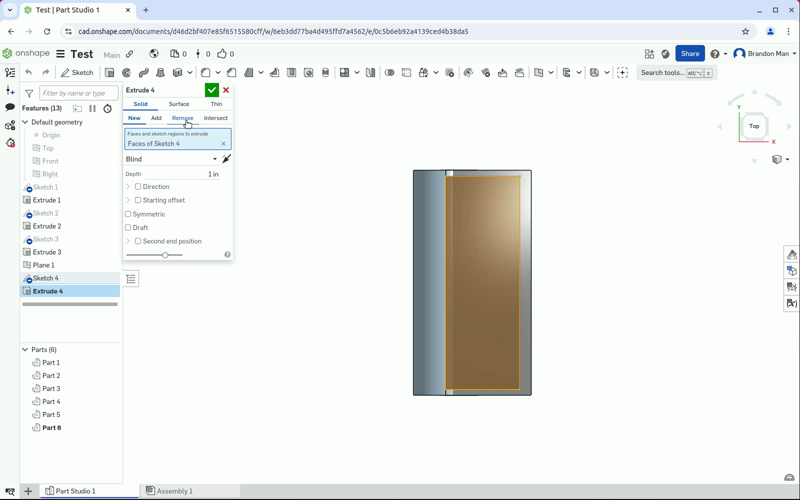
click(186, 120)
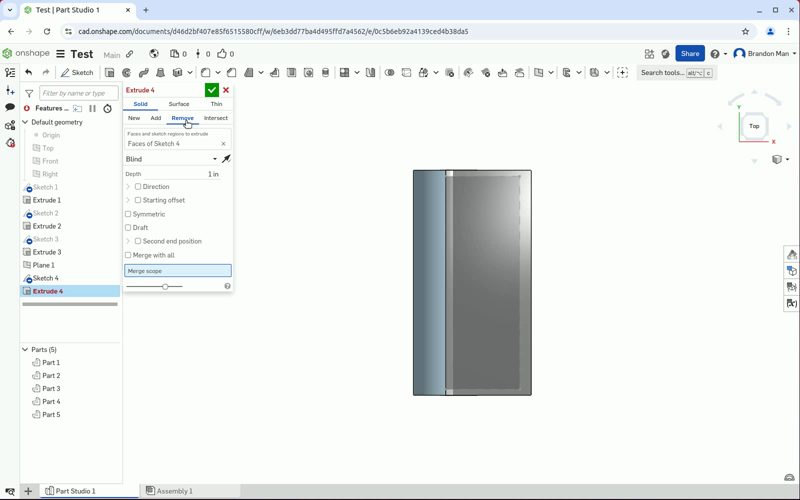
key(tab, 4)
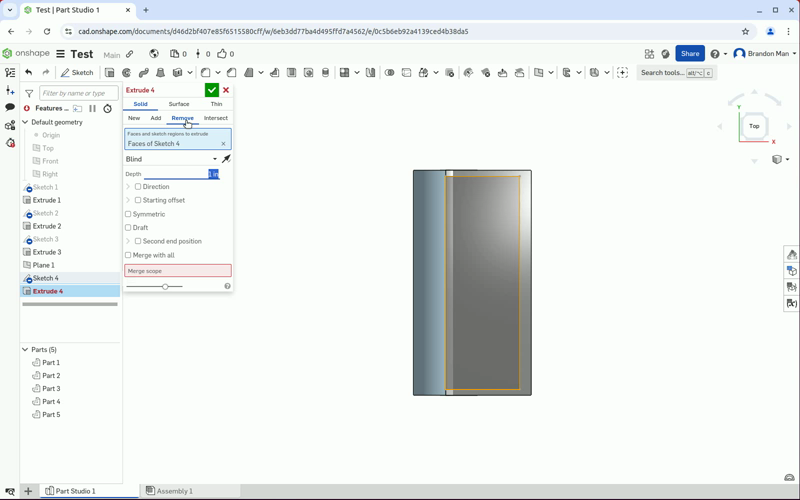
text(43.81)
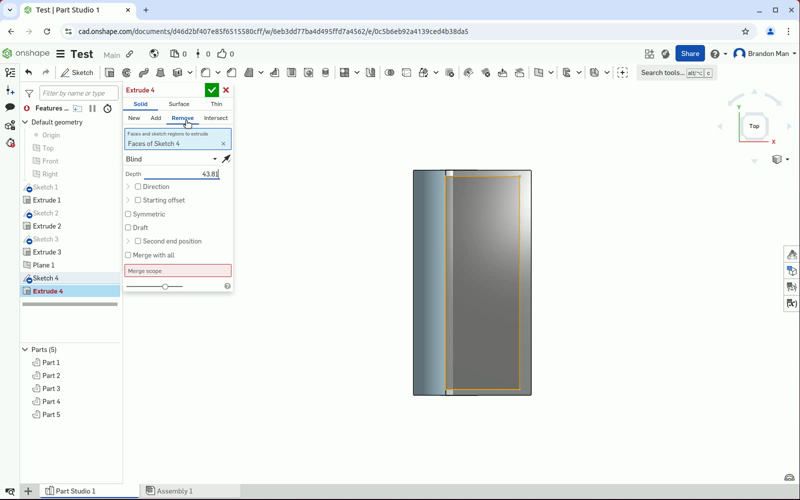
key(tab, 3)
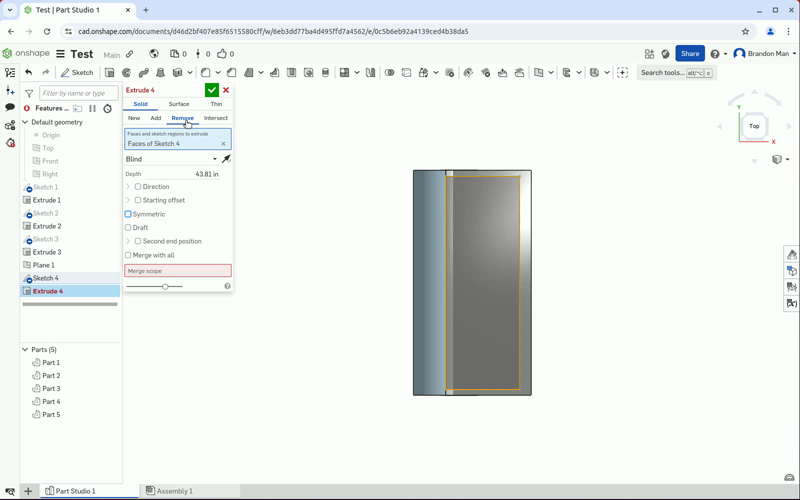
key(space)
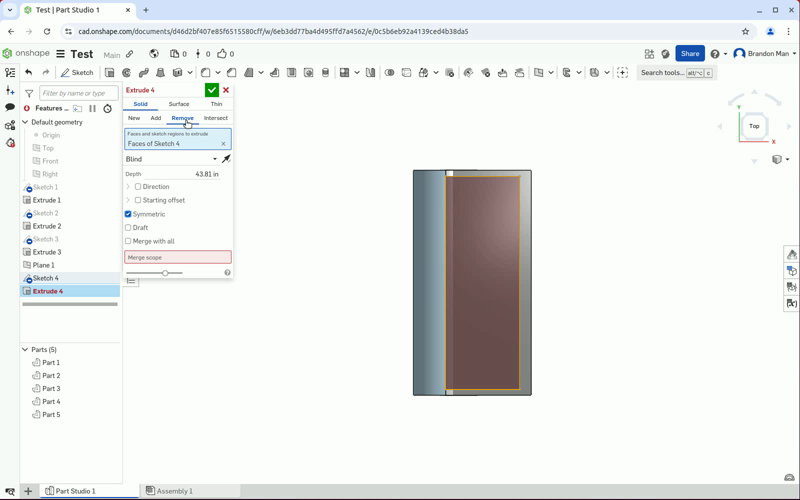
key(tab, 2)
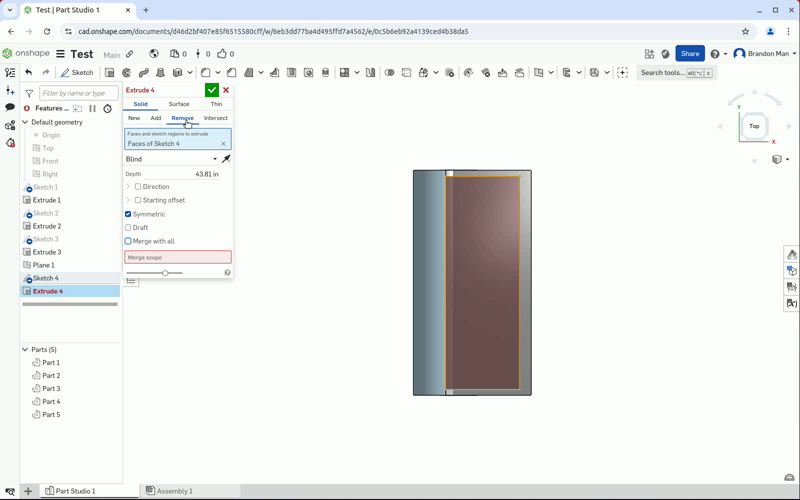
key(space)
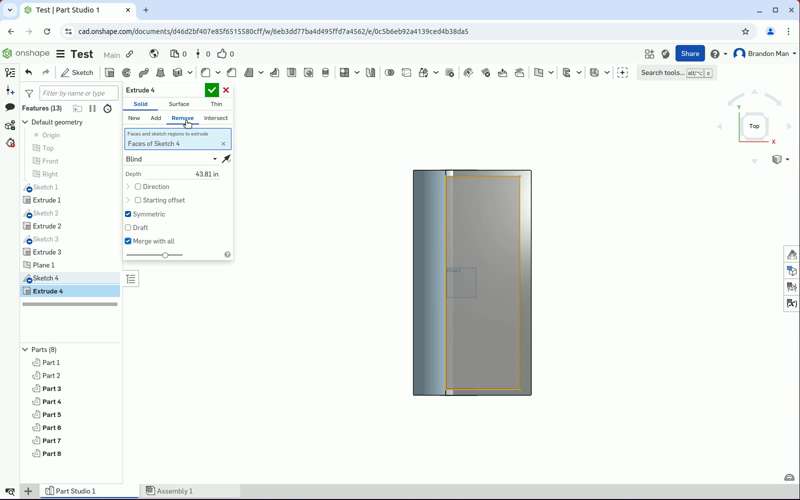
key(enter)
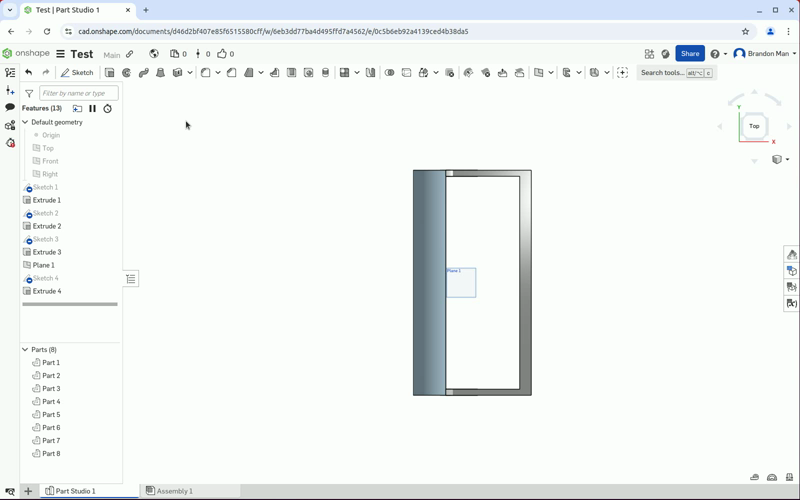
key(shift+h)
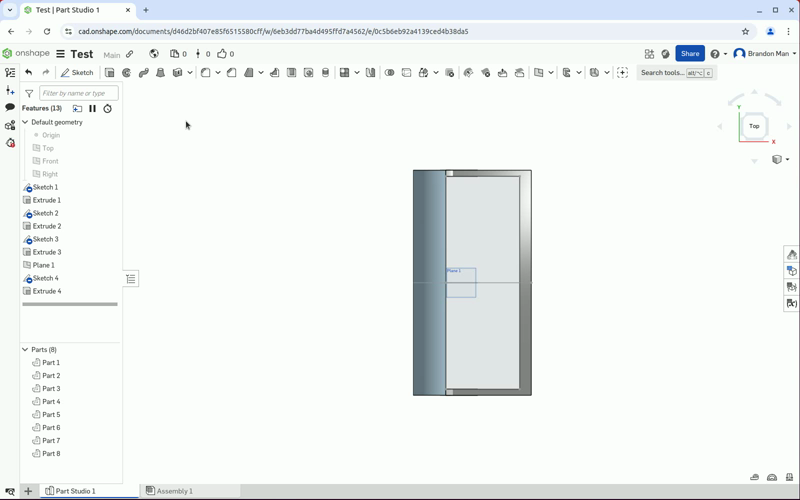
key(shift+h)
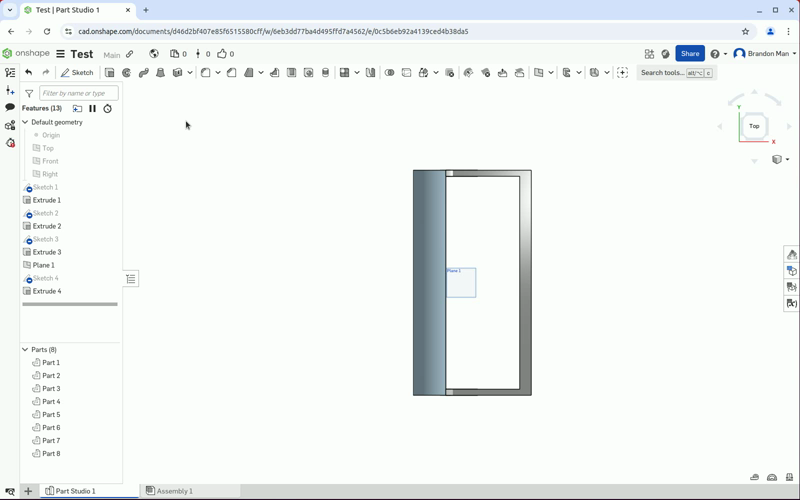
mouse_move(73, 189)
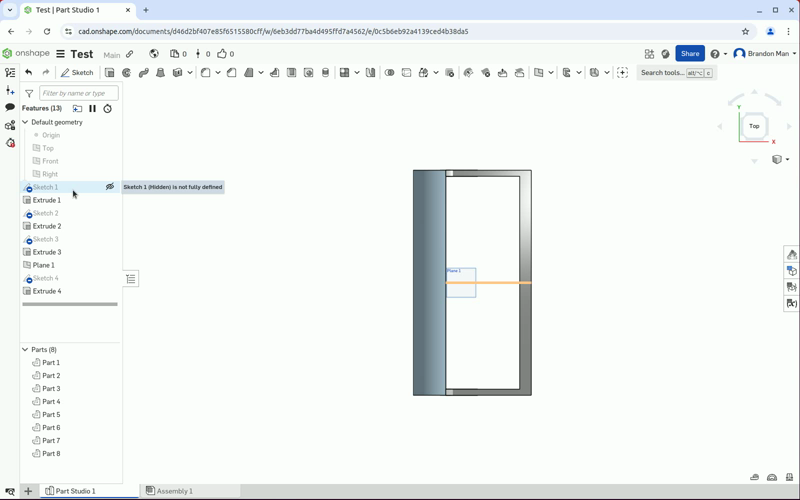
click(73, 189)
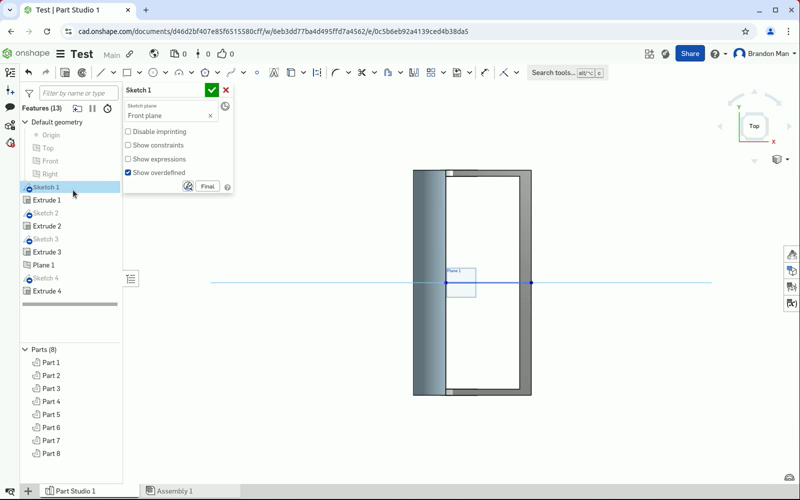
mouse_move(229, 92)
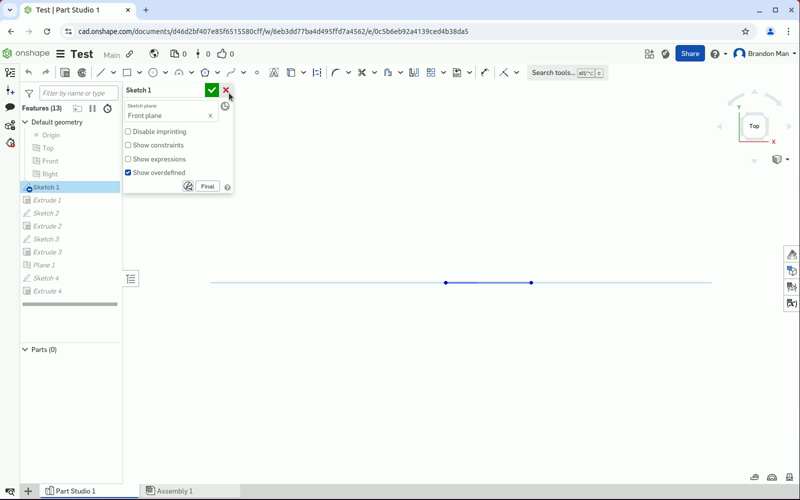
click(229, 92)
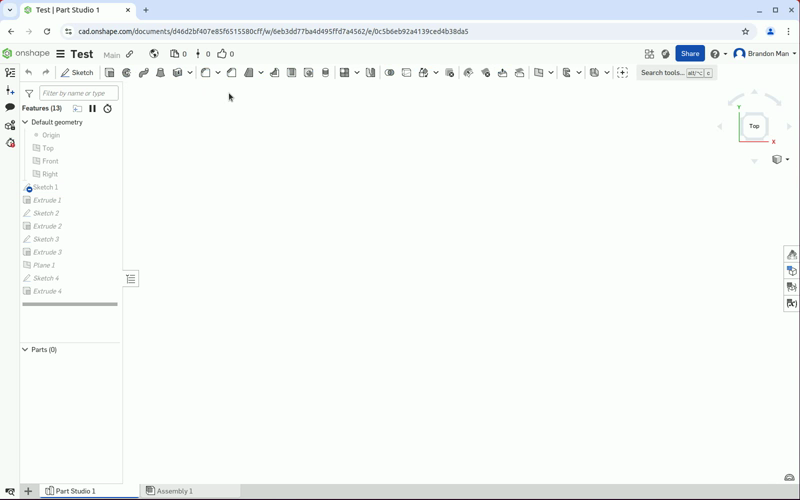
key(shift+s)
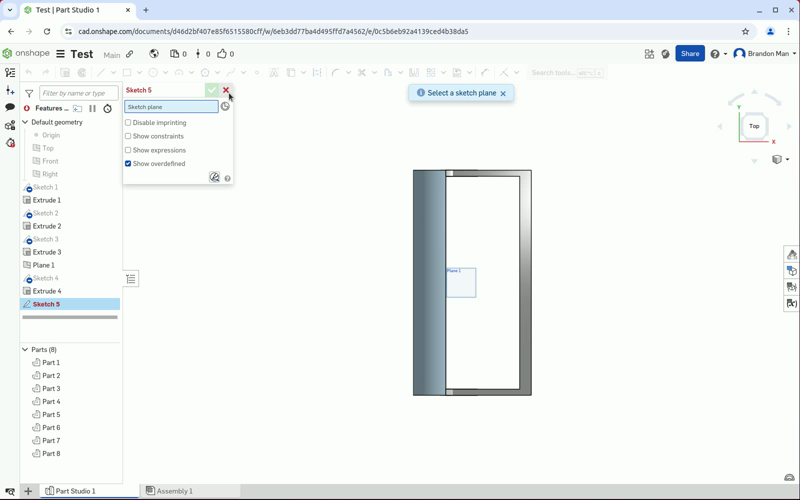
mouse_move(73, 267)
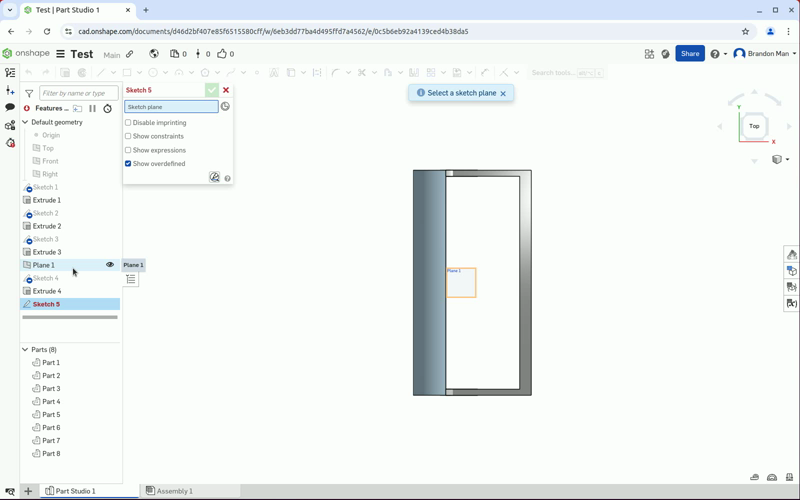
click(73, 267)
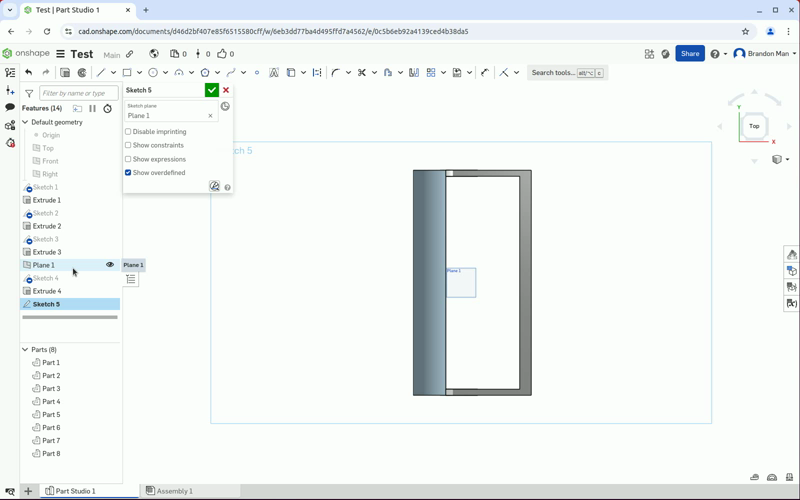
mouse_move(73, 352)
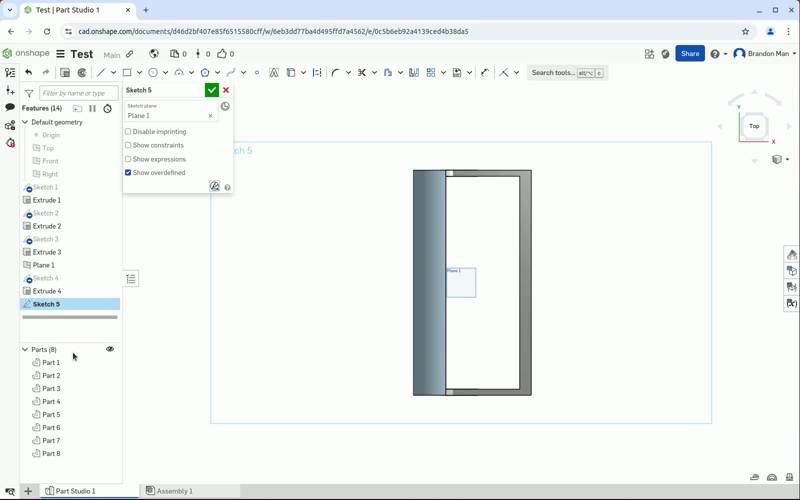
key(y)
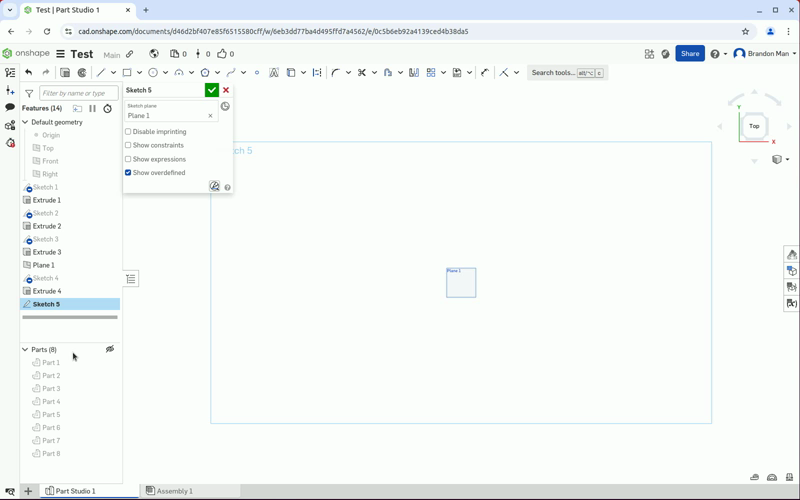
key(l)
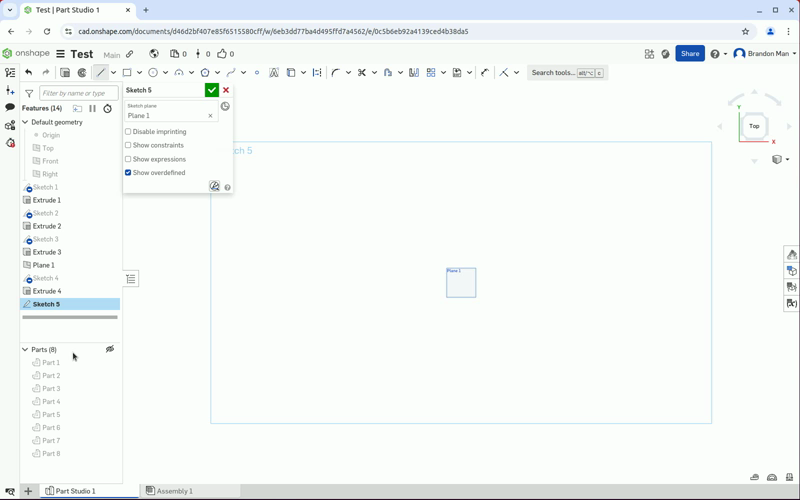
key_down(shift)
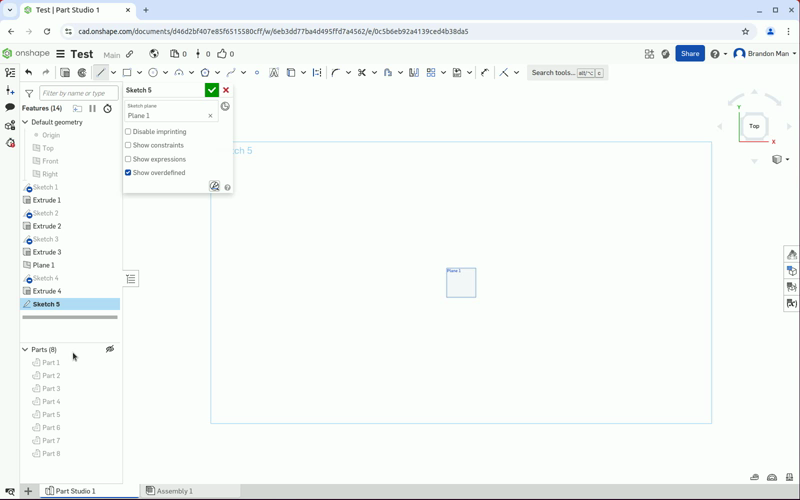
mouse_move(396, 389)
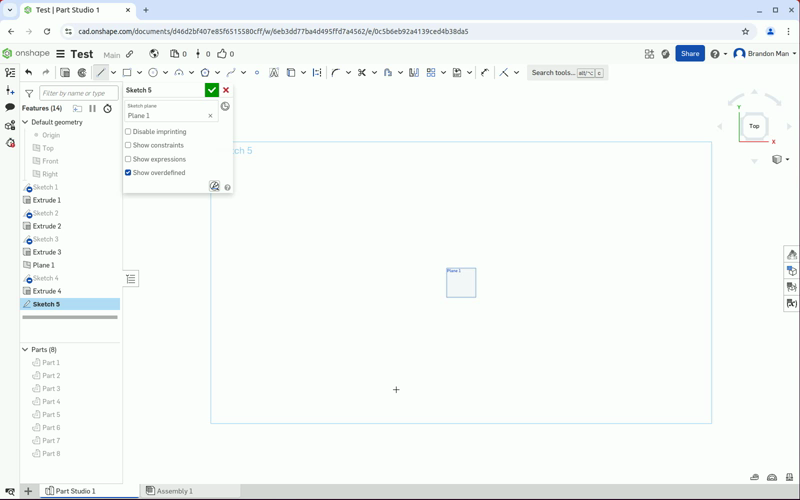
click(396, 389)
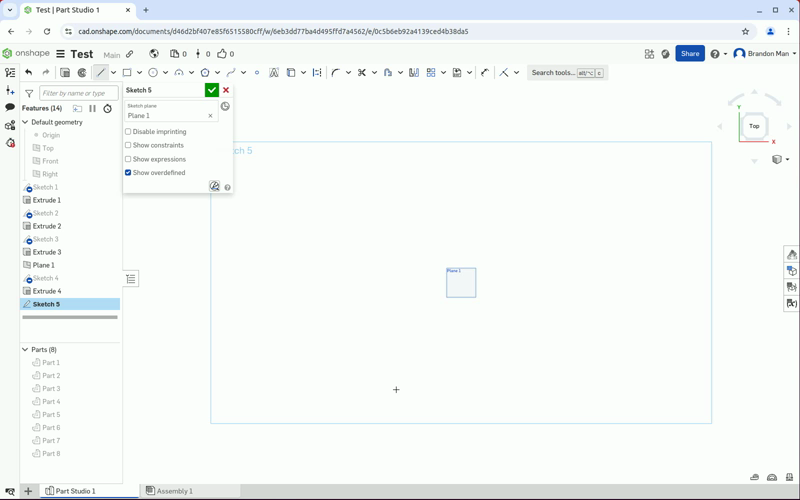
key_up(shift)
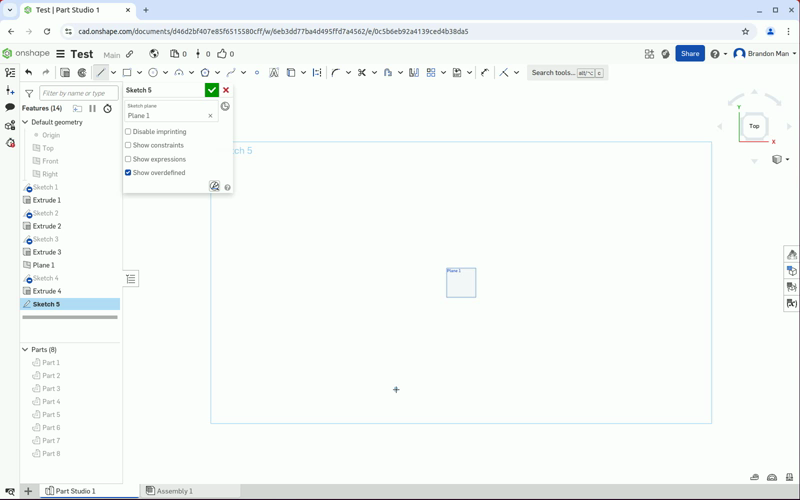
key_down(shift)
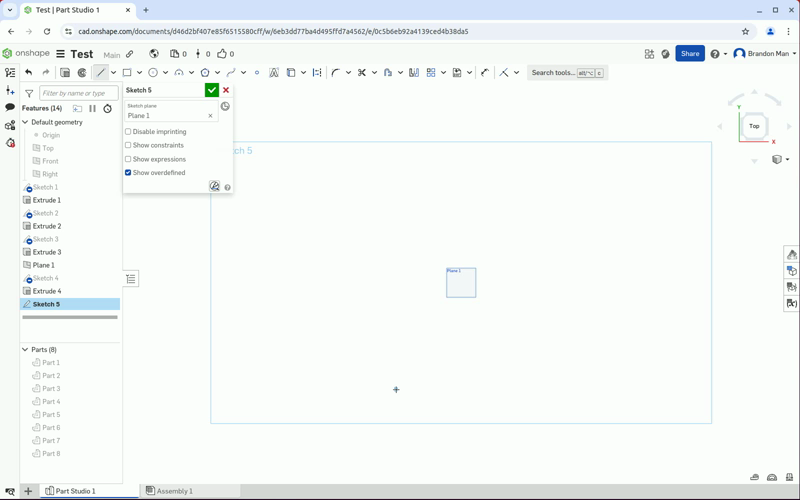
mouse_move(426, 389)
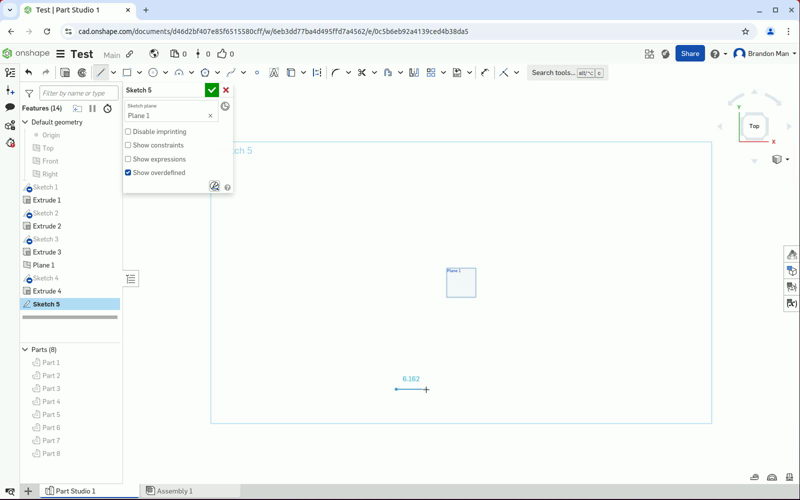
mouse_move(445, 389)
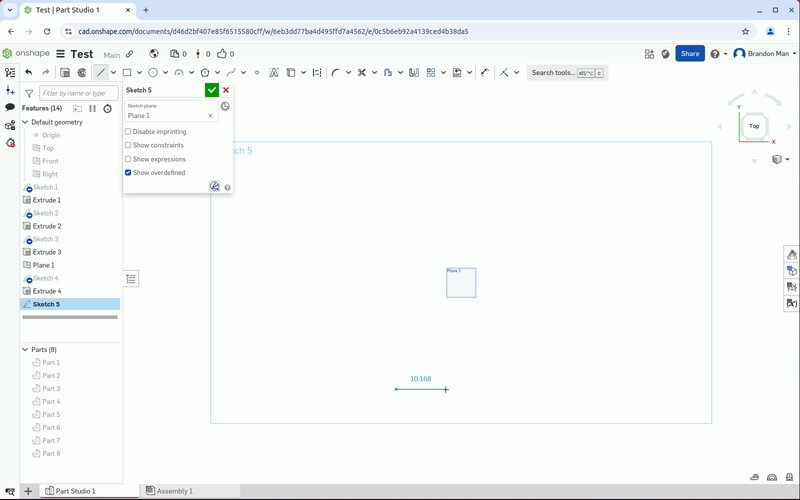
click(445, 389)
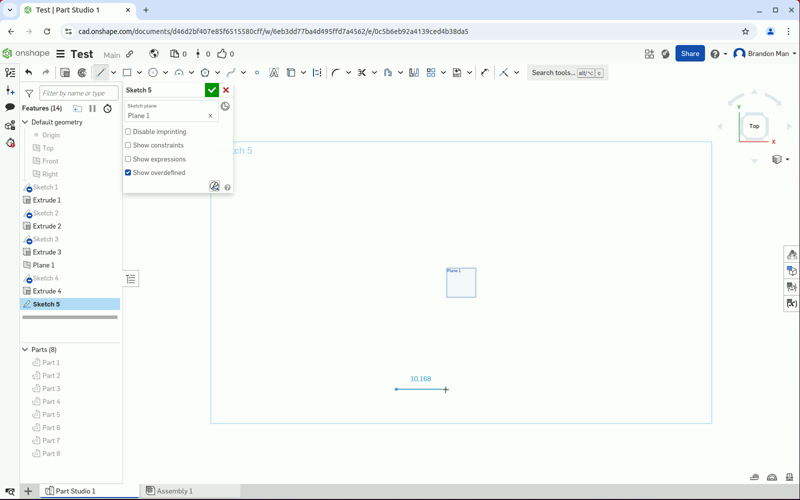
key_up(shift)
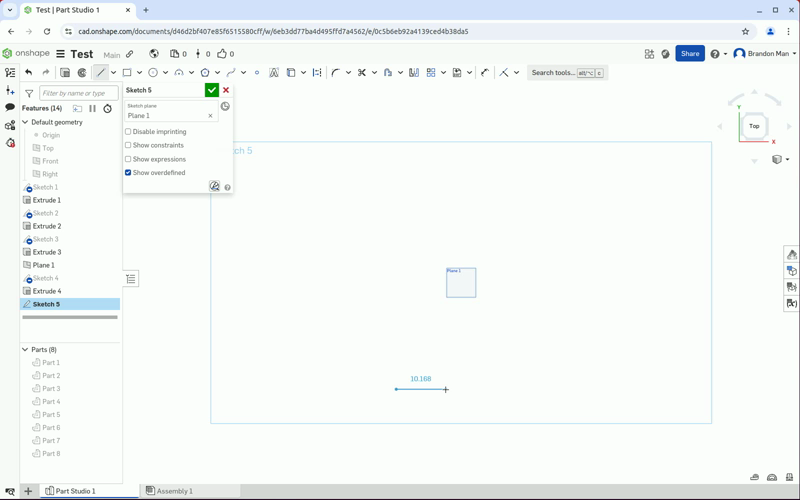
key_down(shift)
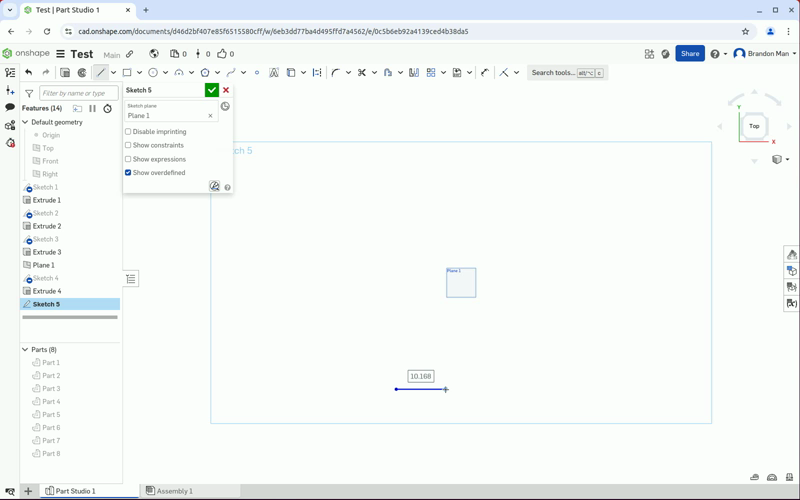
mouse_move(445, 176)
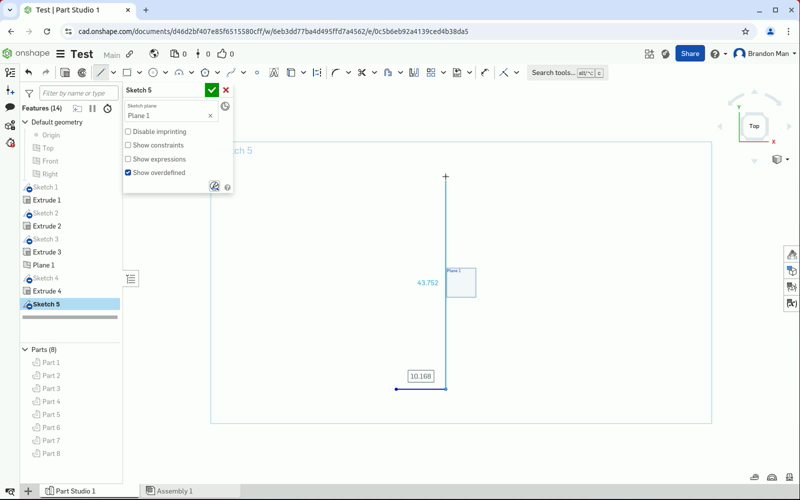
click(445, 176)
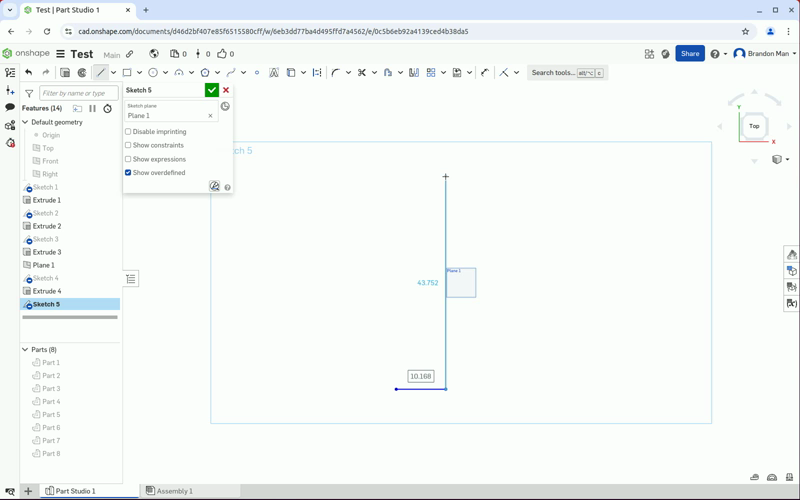
key_up(shift)
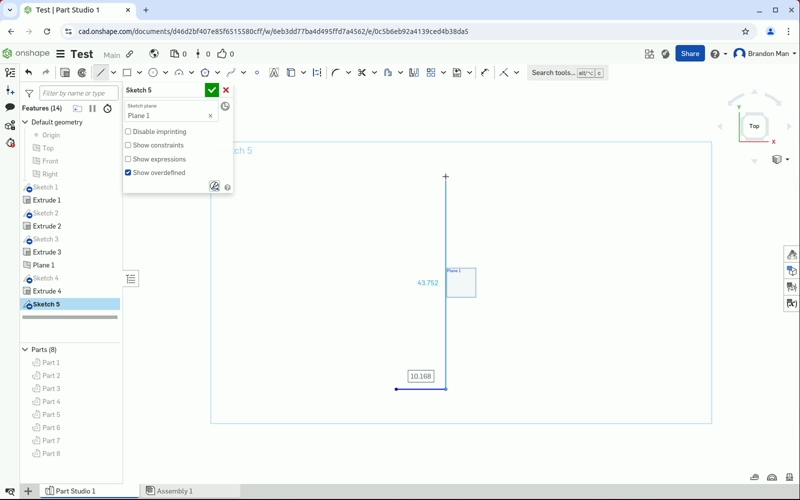
key_down(shift)
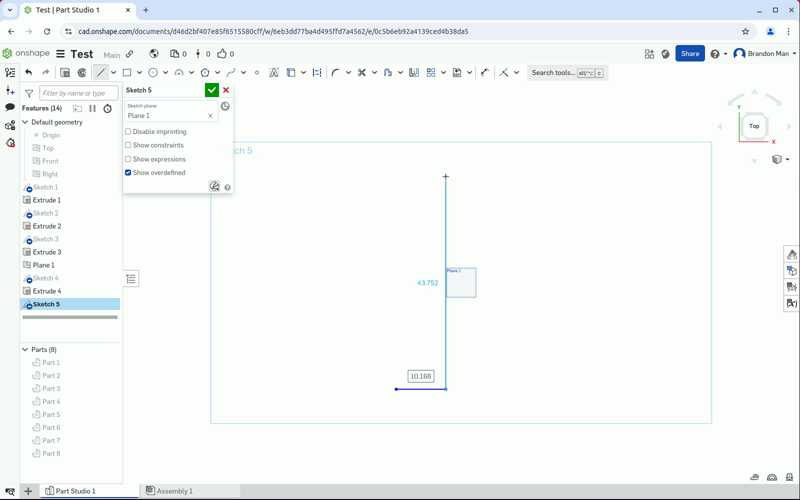
mouse_move(475, 176)
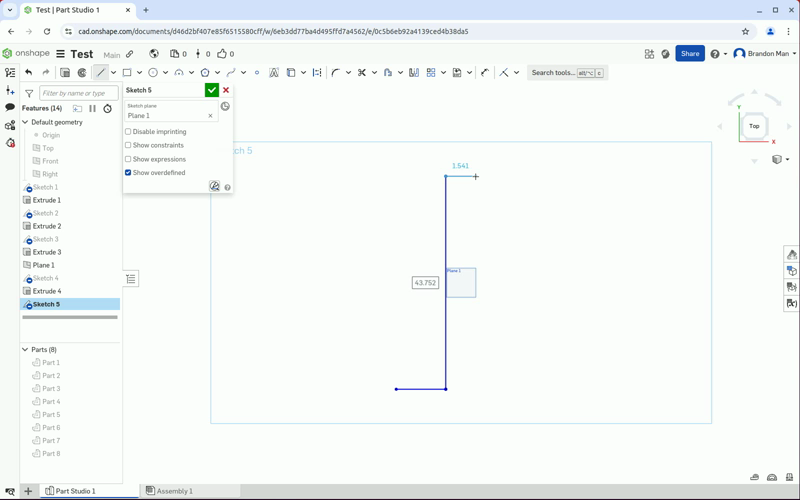
mouse_move(396, 176)
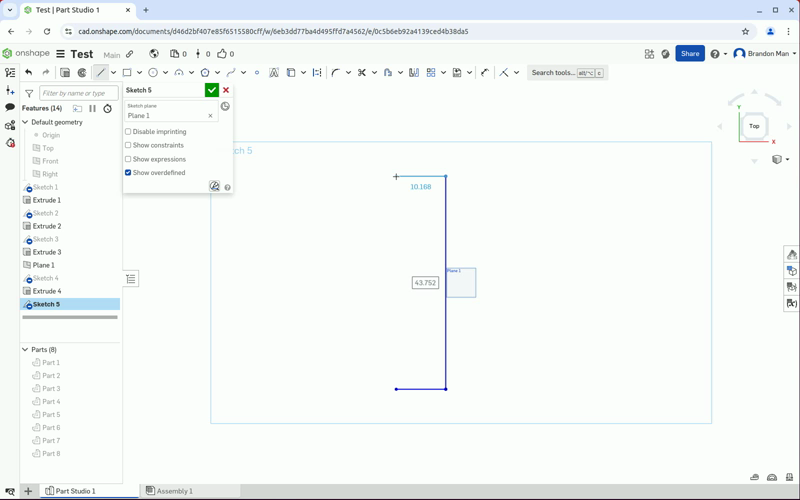
click(396, 176)
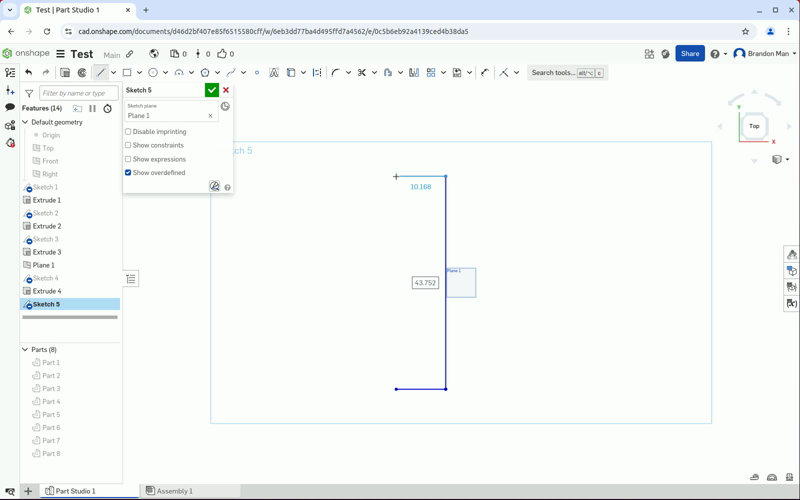
key_up(shift)
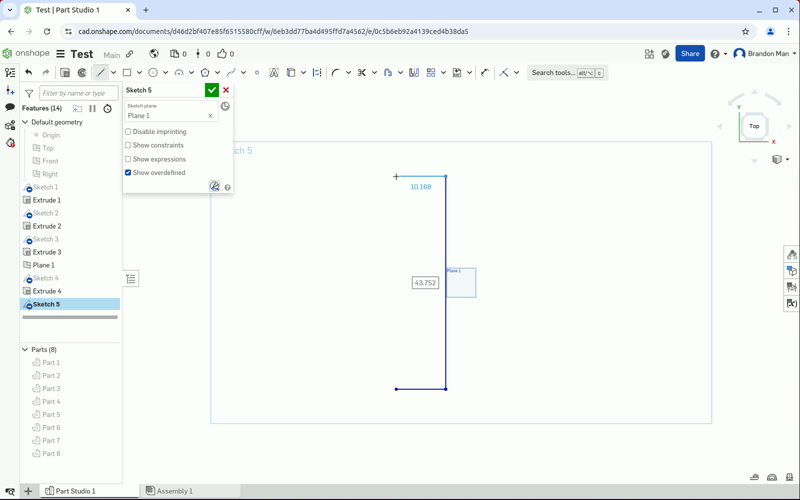
key_down(shift)
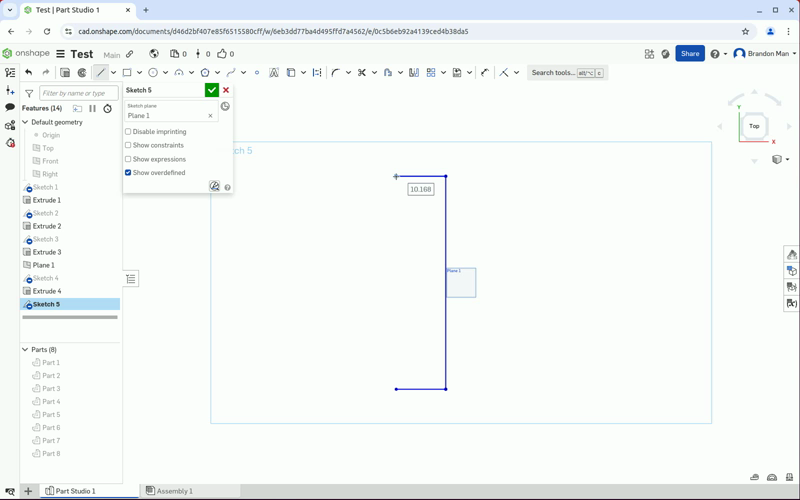
mouse_move(396, 389)
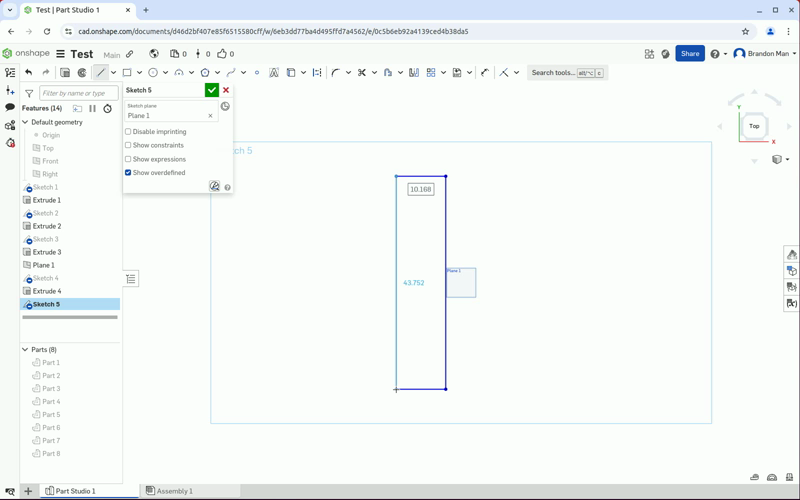
key_up(shift)
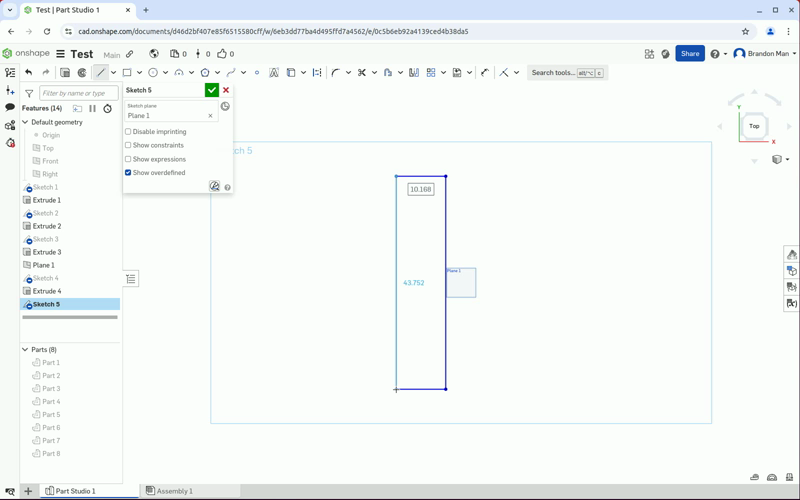
click(396, 389)
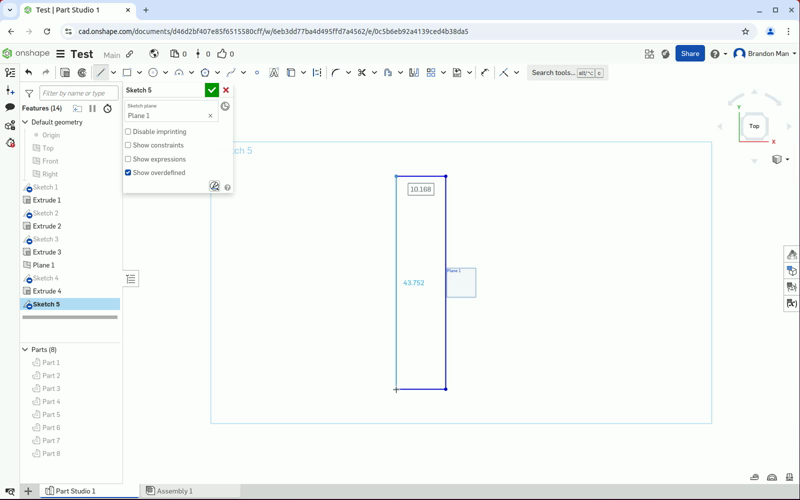
key(esc)
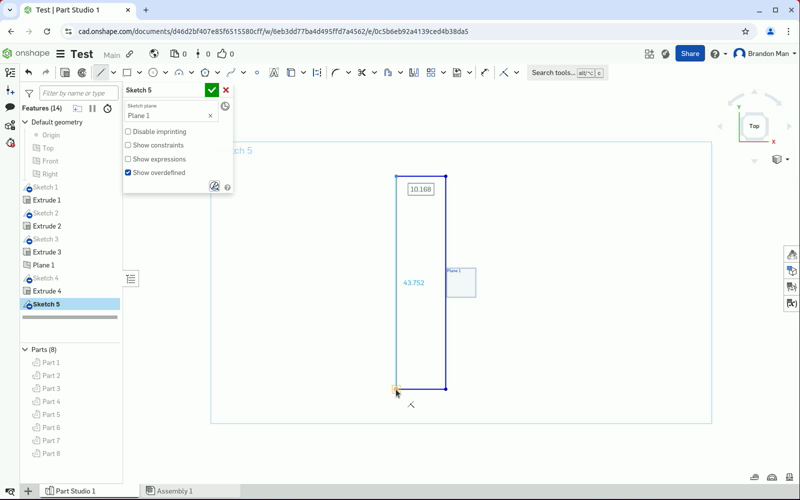
mouse_move(411, 329)
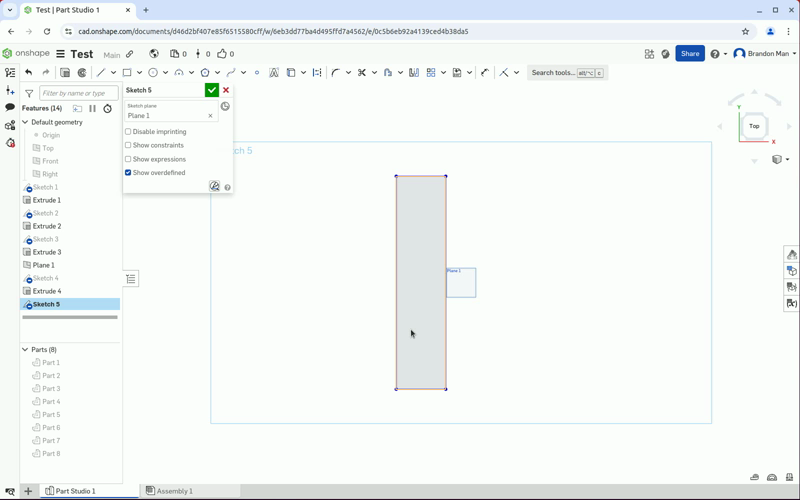
click(411, 329)
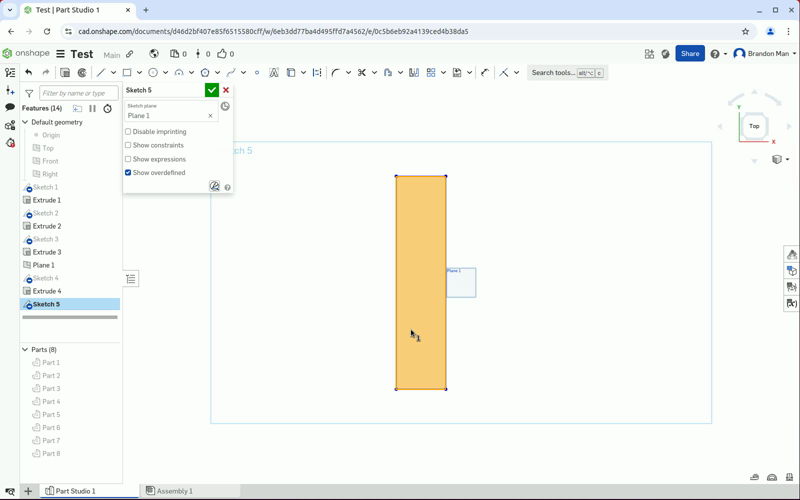
mouse_move(73, 352)
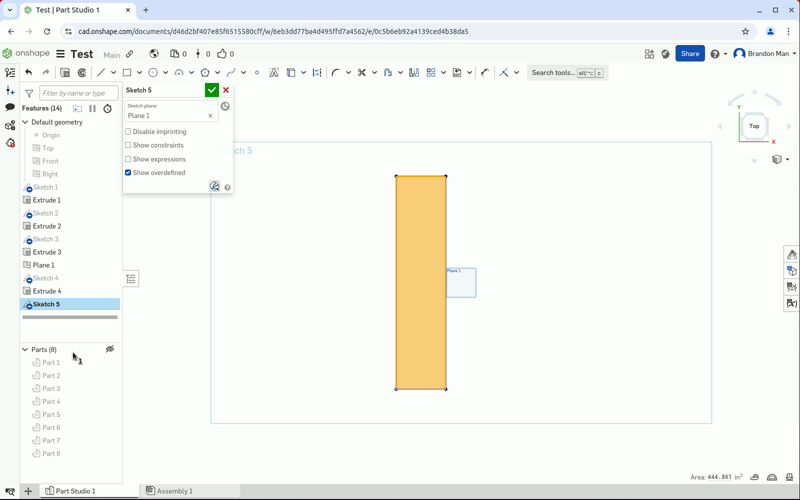
key(shift+y)
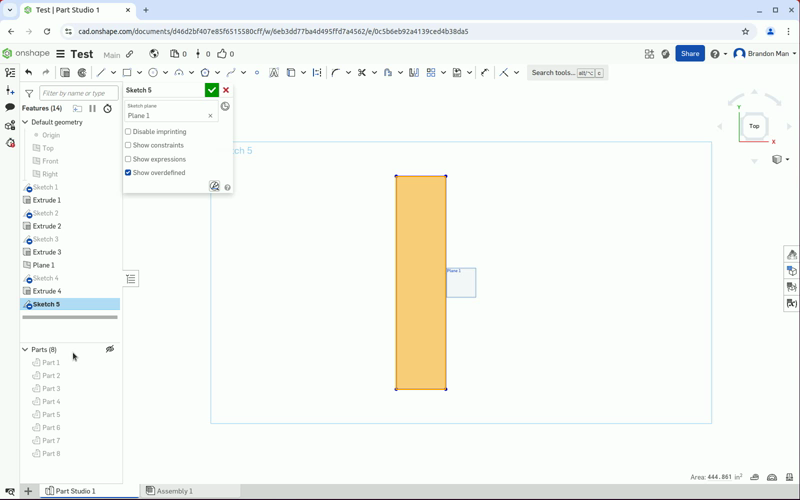
key(shift+e)
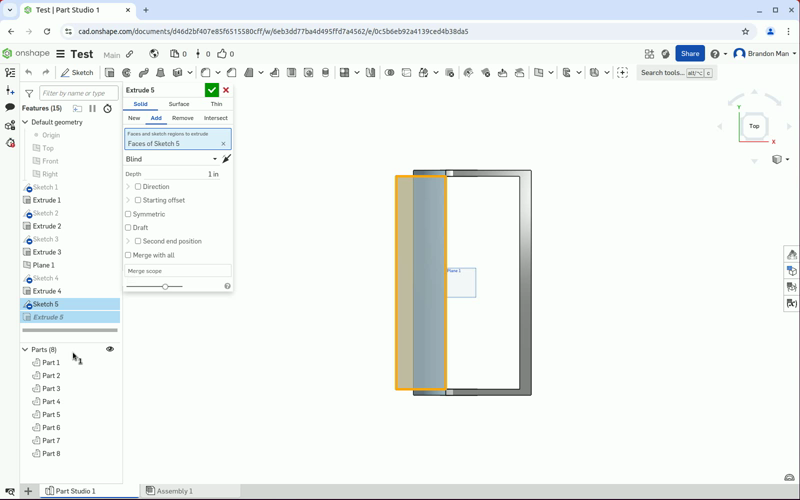
mouse_move(143, 106)
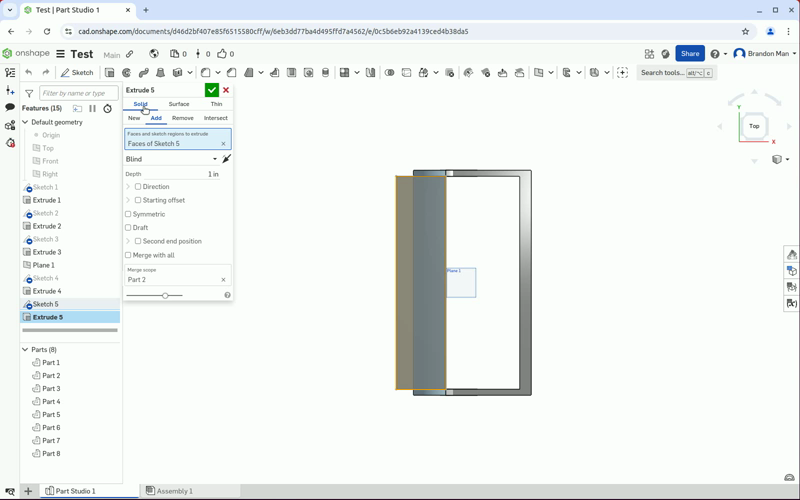
click(143, 106)
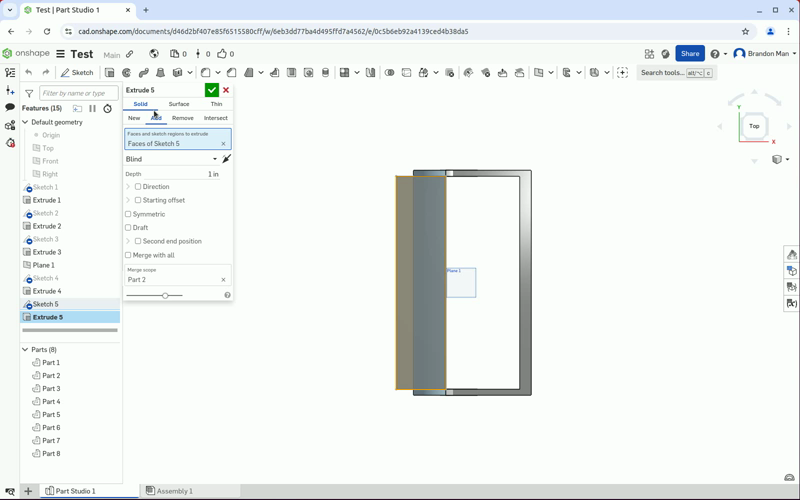
mouse_move(186, 120)
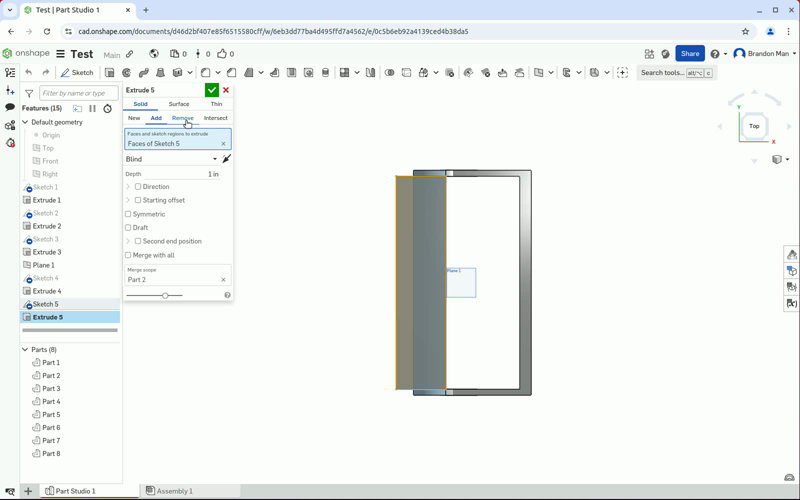
click(186, 120)
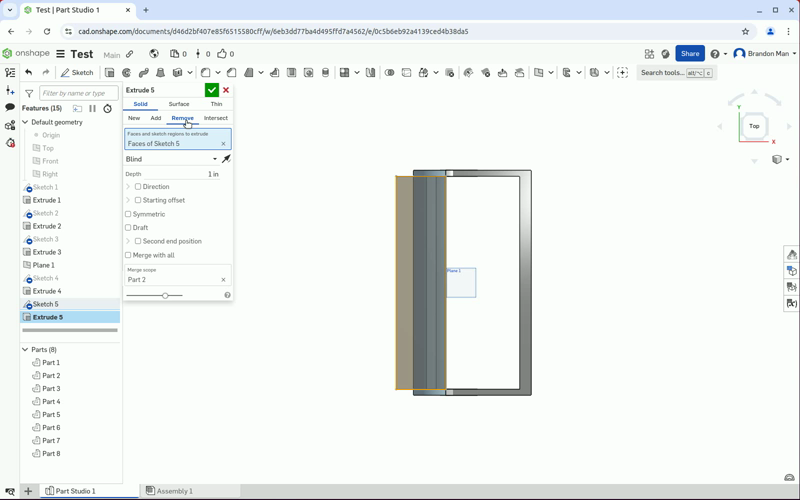
key(tab, 4)
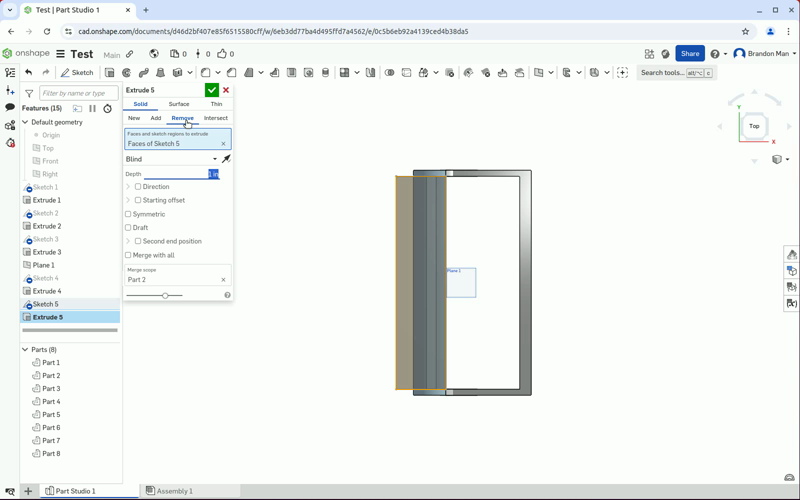
text(43.81)
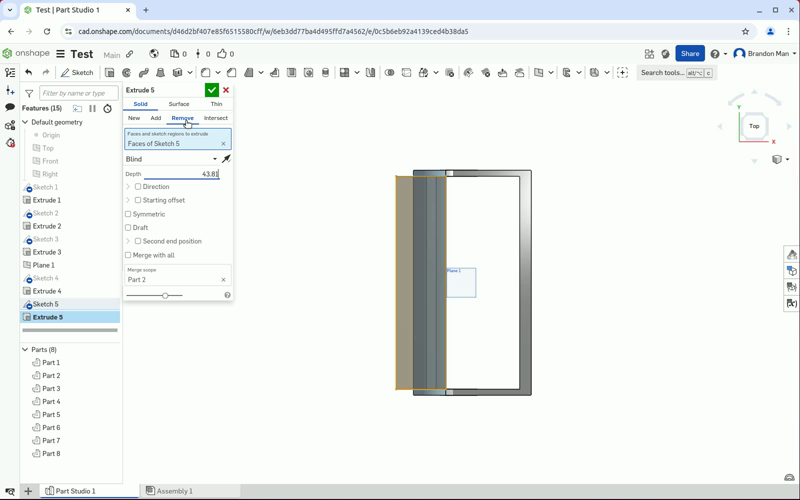
key(tab, 3)
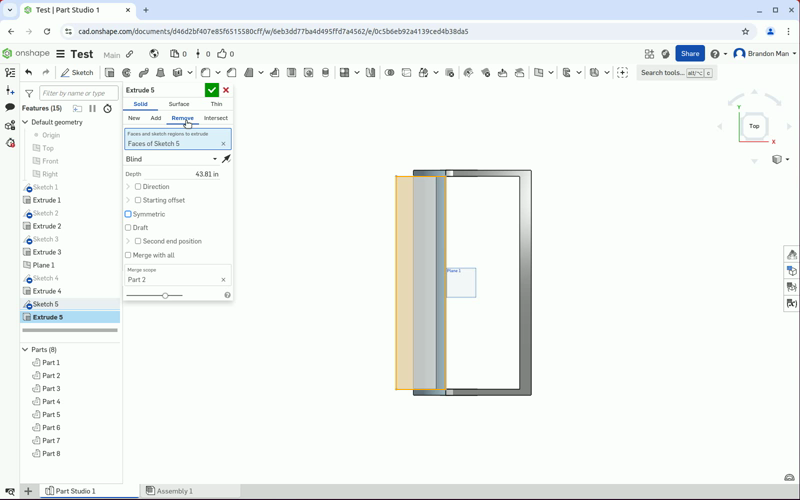
key(space)
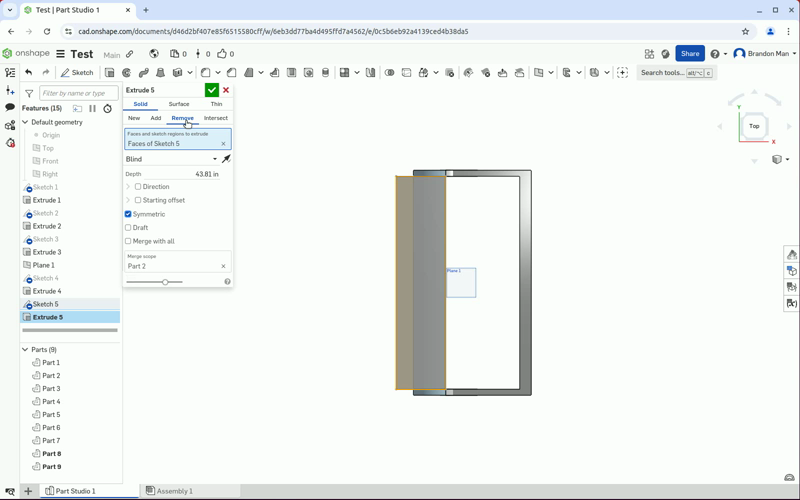
key(tab, 2)
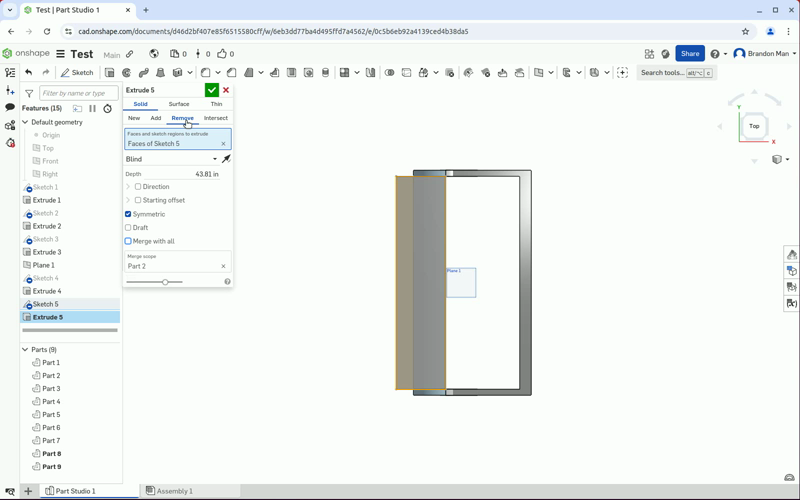
key(space)
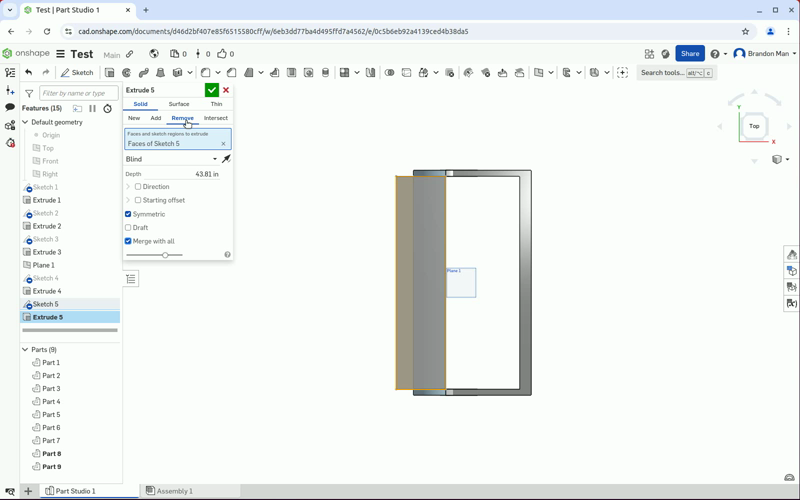
key(enter)
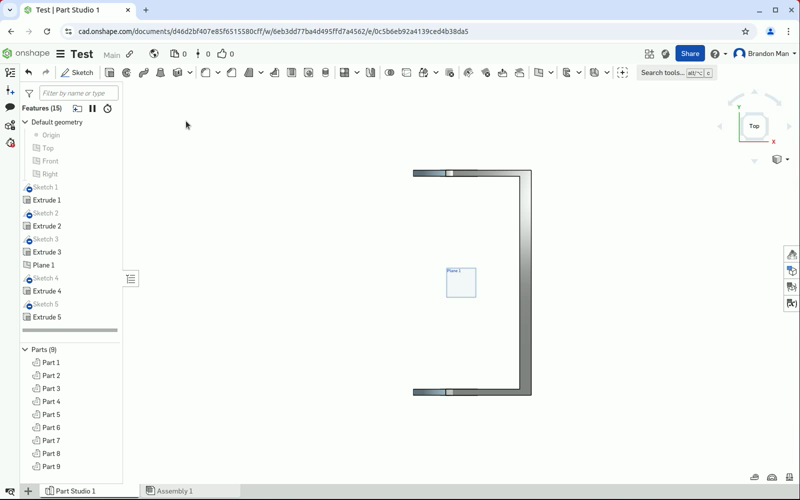
key(shift+h)
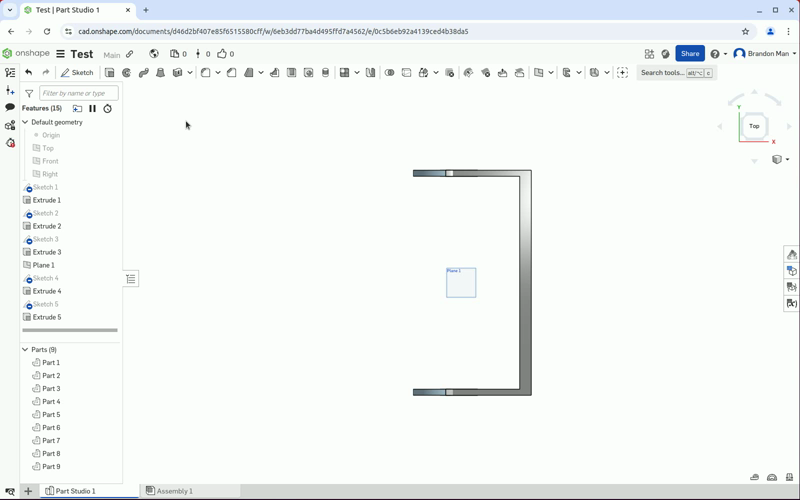
key(shift+h)
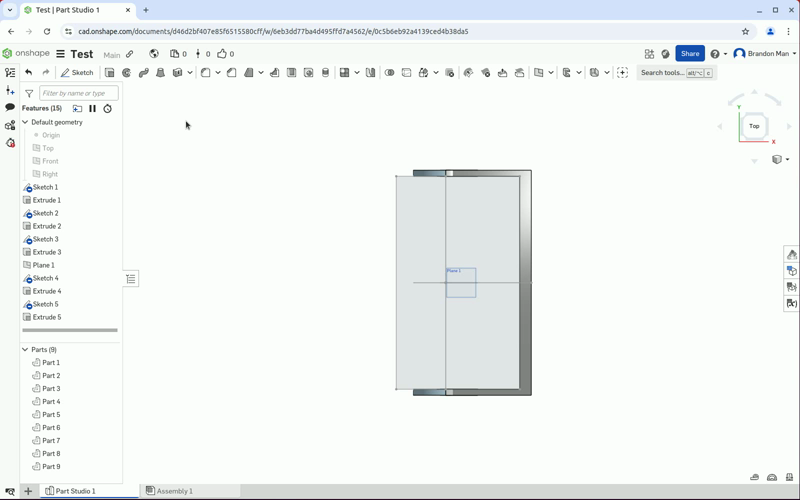
key(shift+7)
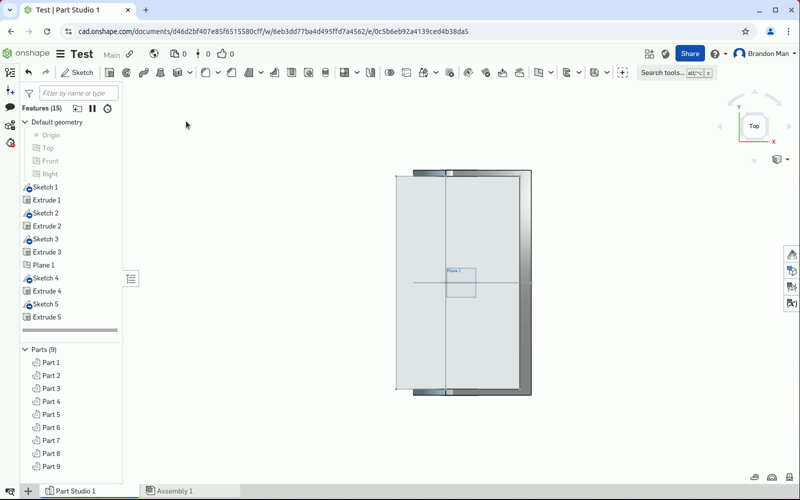
key(up, 3)
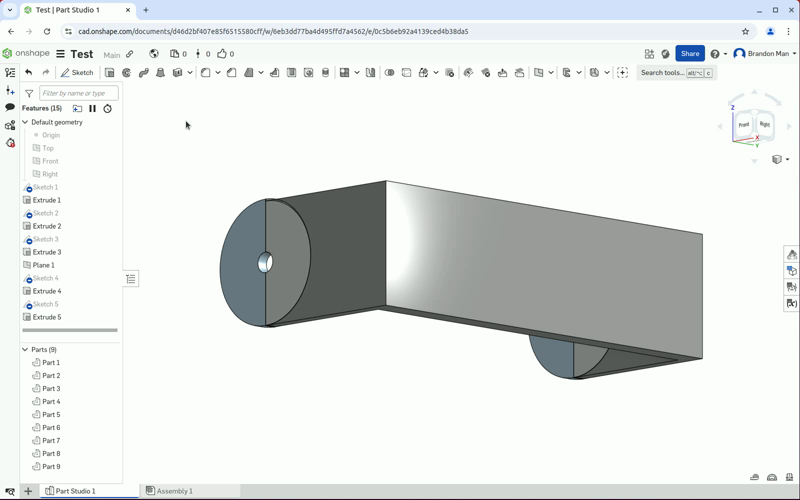
key(left, 3)
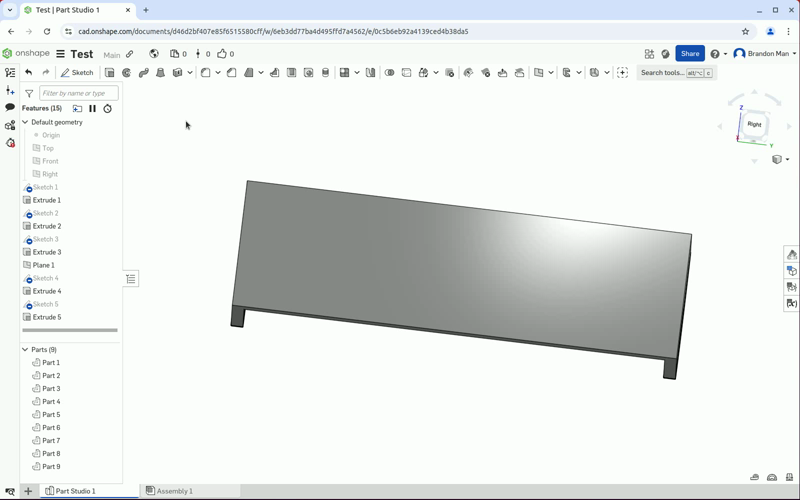
key(right, 3)
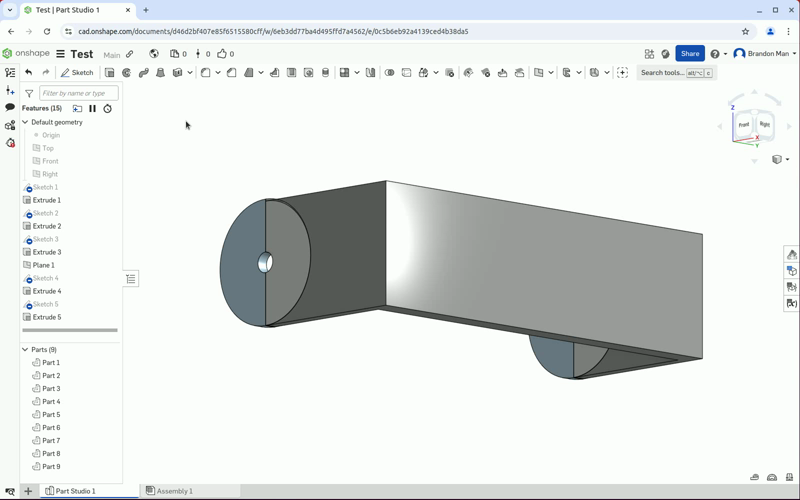
key(down, 3)
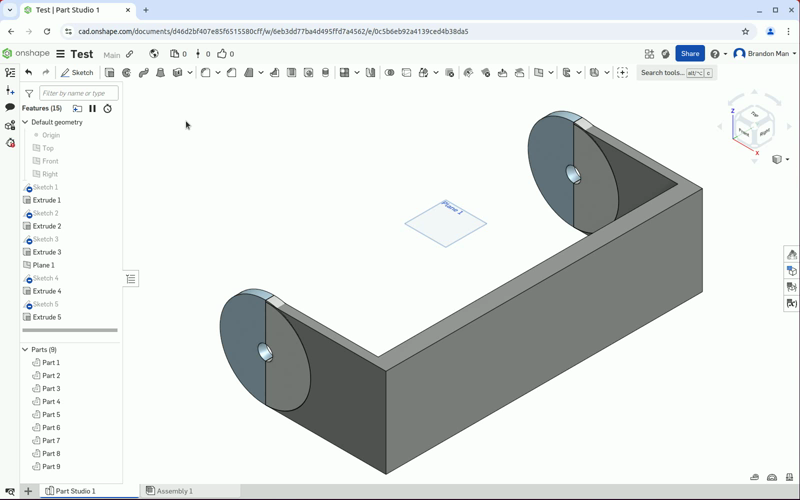
mouse_move(73, 189)
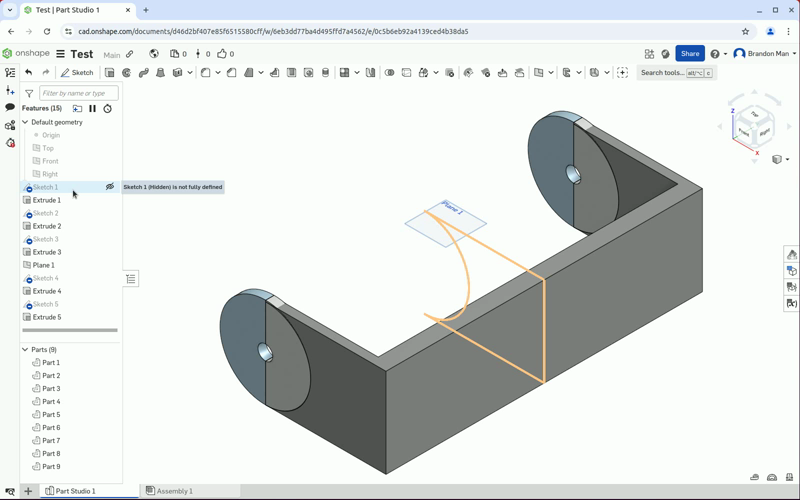
click(73, 189)